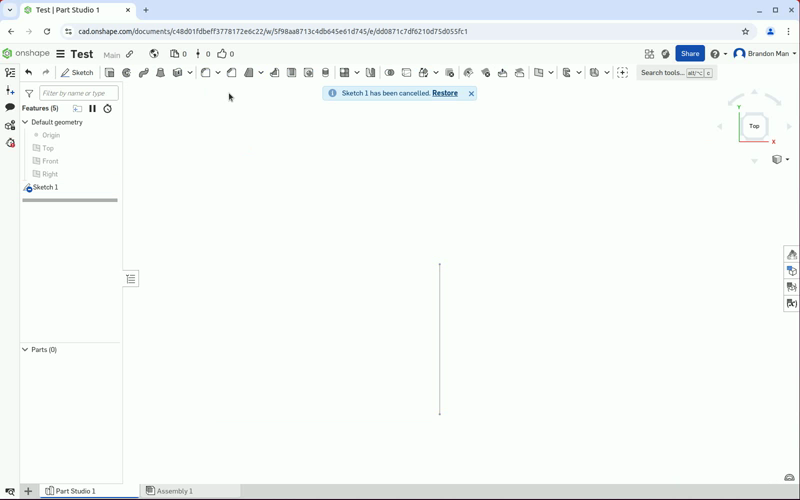
key(shift+h)
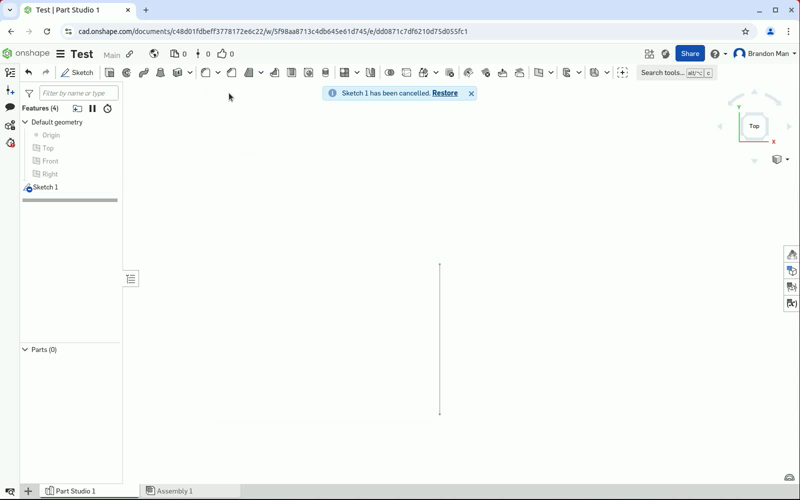
key(shift+s)
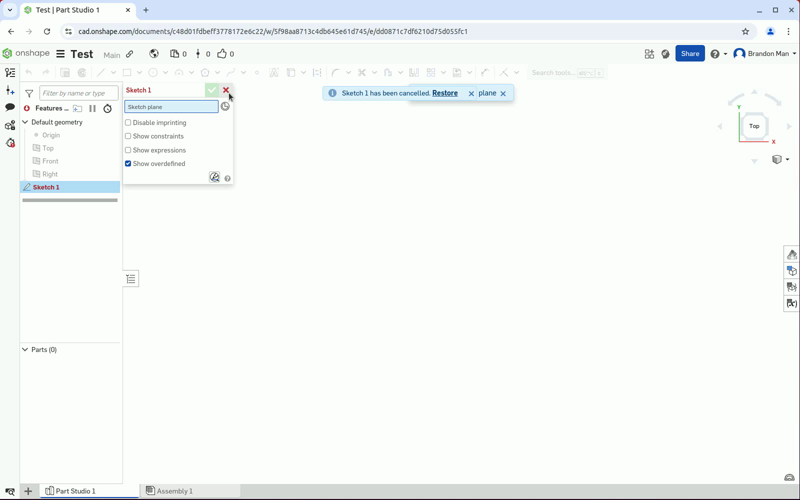
mouse_move(73, 150)
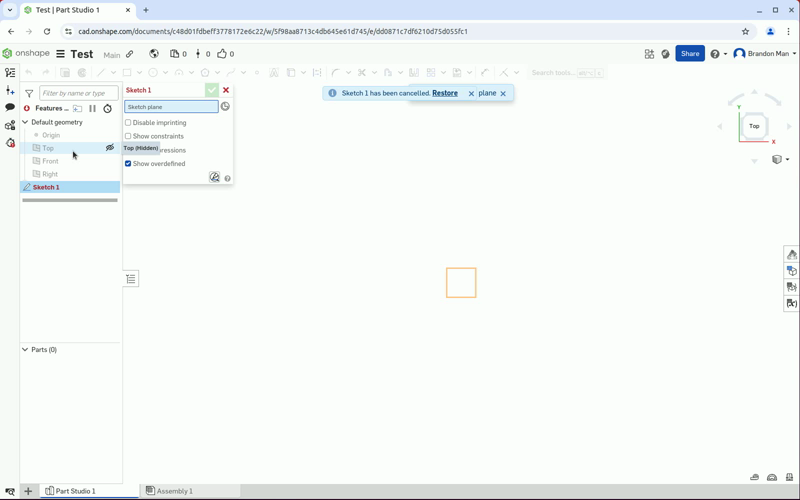
click(73, 150)
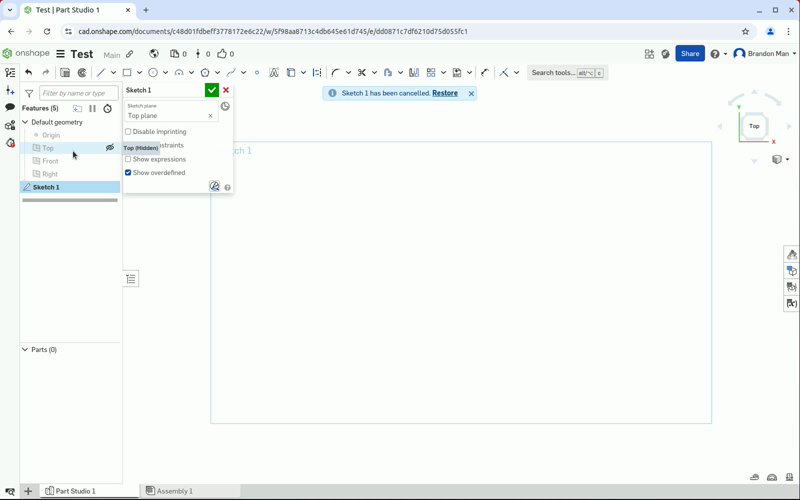
mouse_move(73, 352)
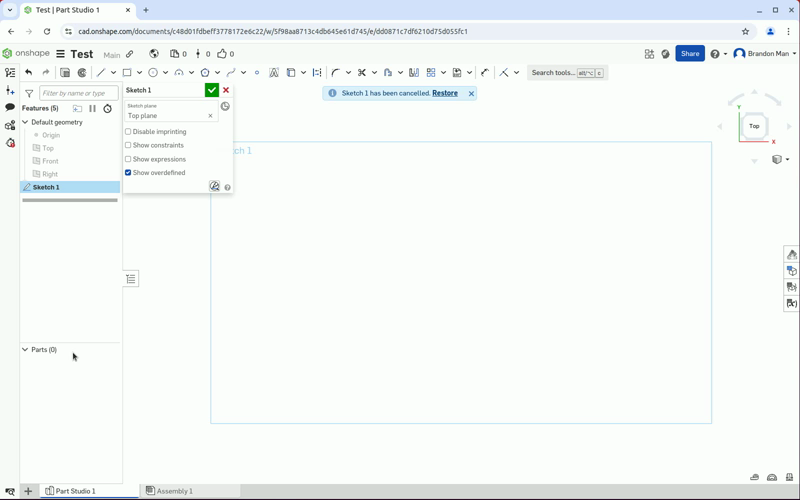
key(y)
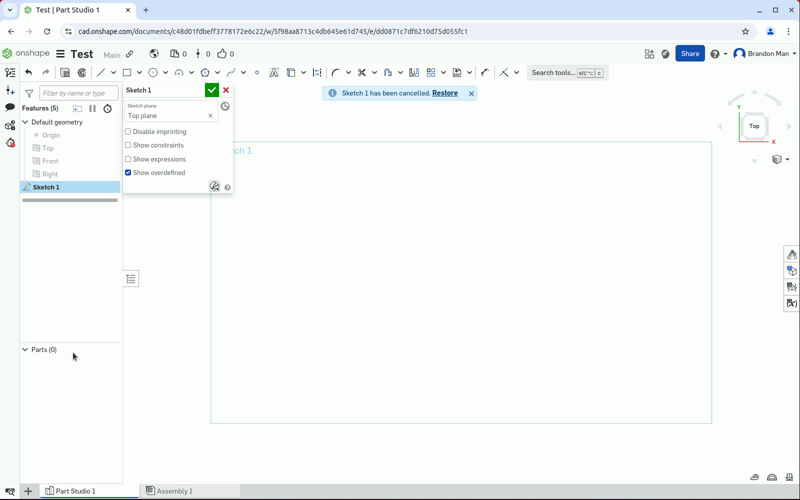
key(a)
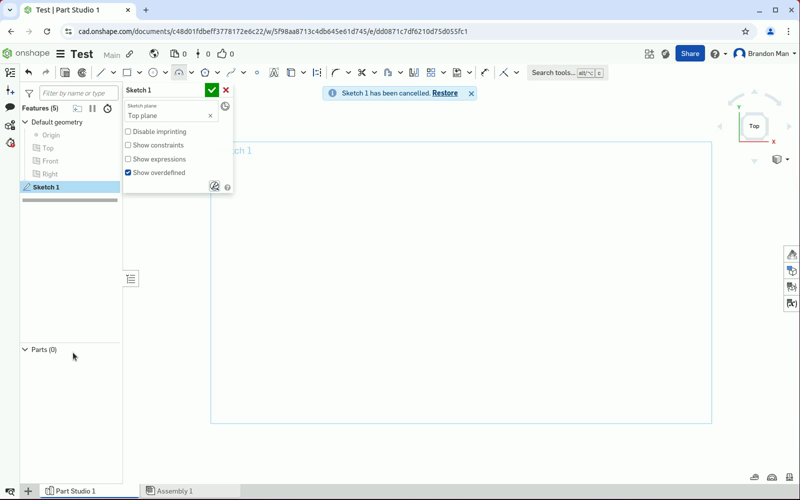
key_down(shift)
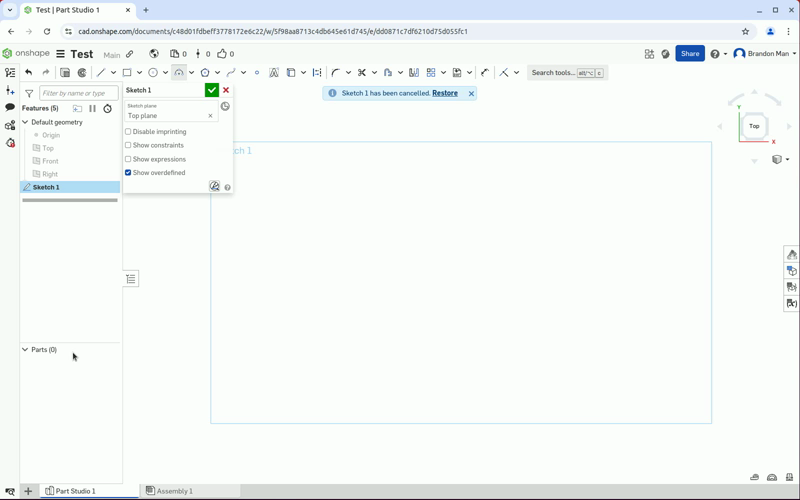
mouse_move(489, 313)
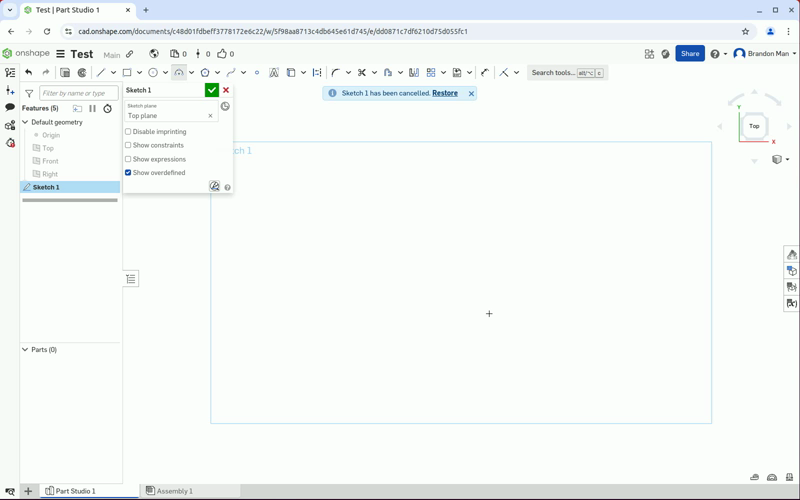
click(489, 313)
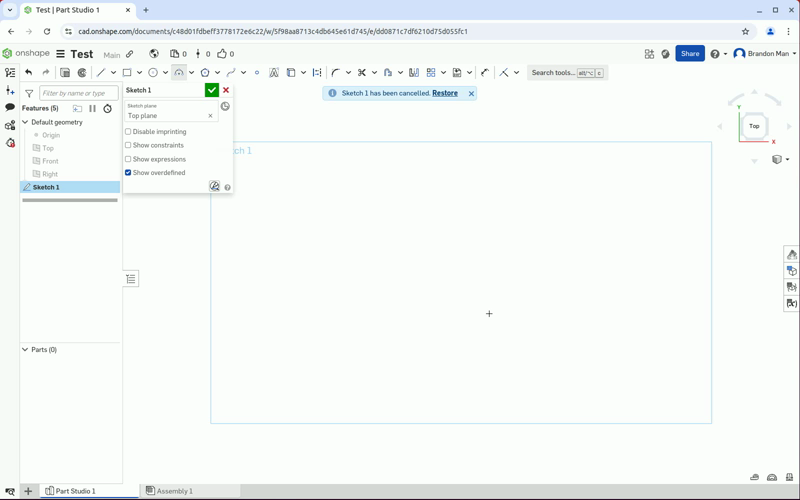
key_up(shift)
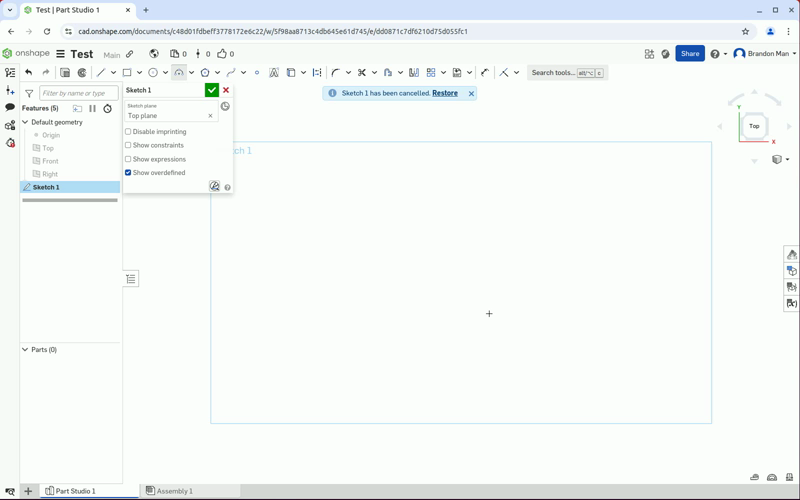
key_down(shift)
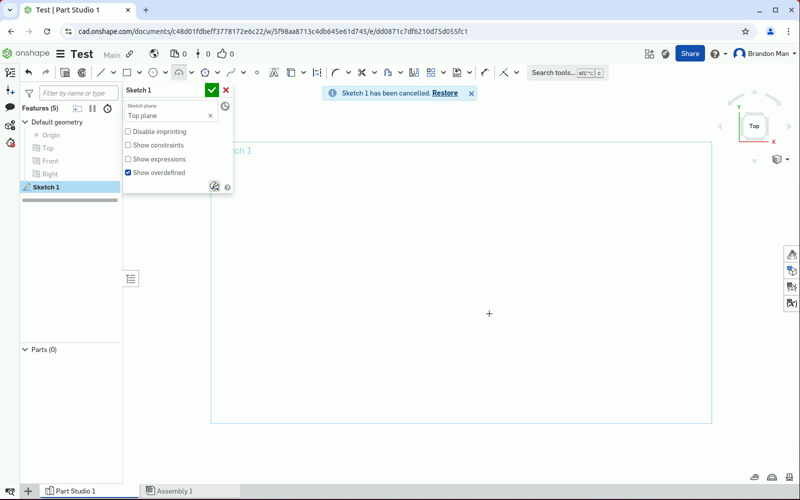
mouse_move(489, 314)
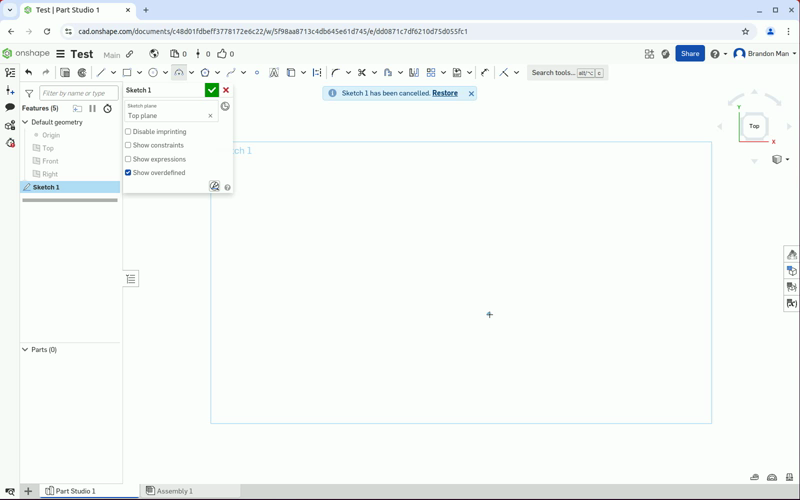
scroll(6)
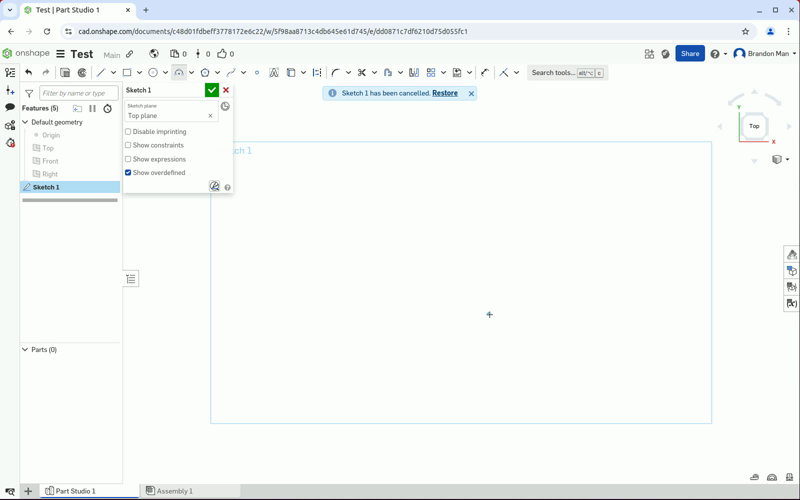
scroll(6)
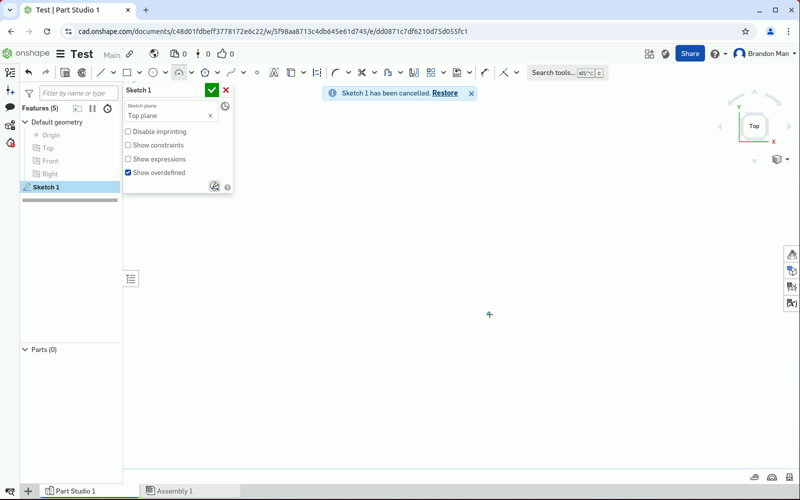
scroll(6)
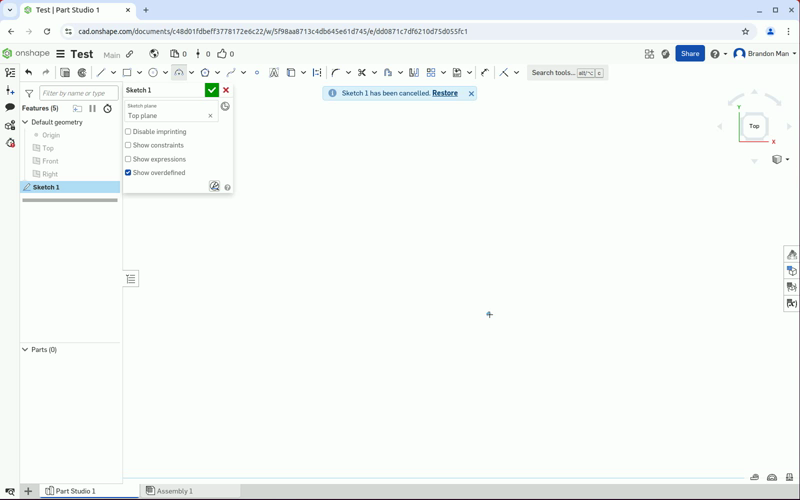
scroll(6)
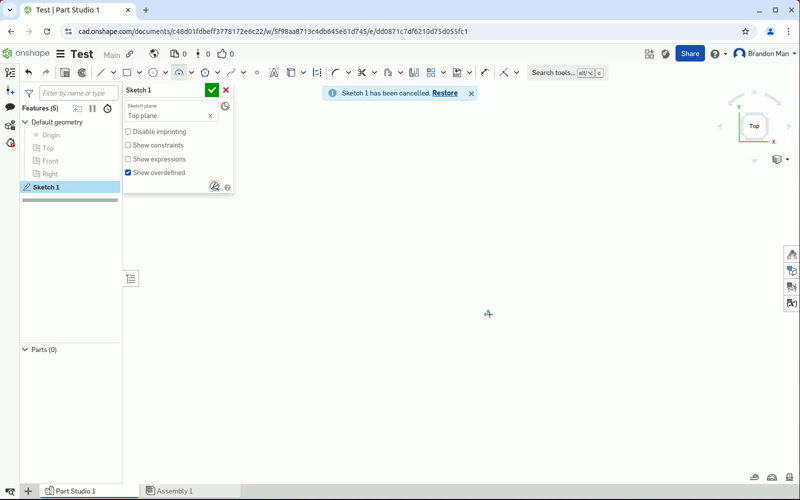
scroll(6)
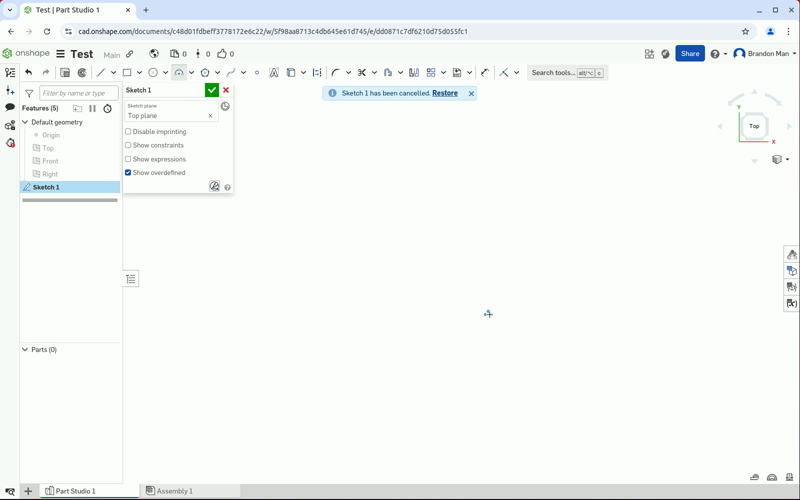
scroll(6)
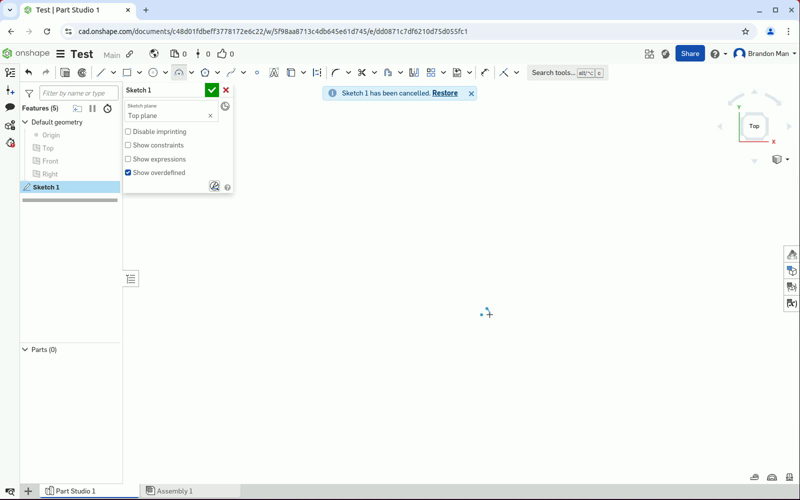
scroll(6)
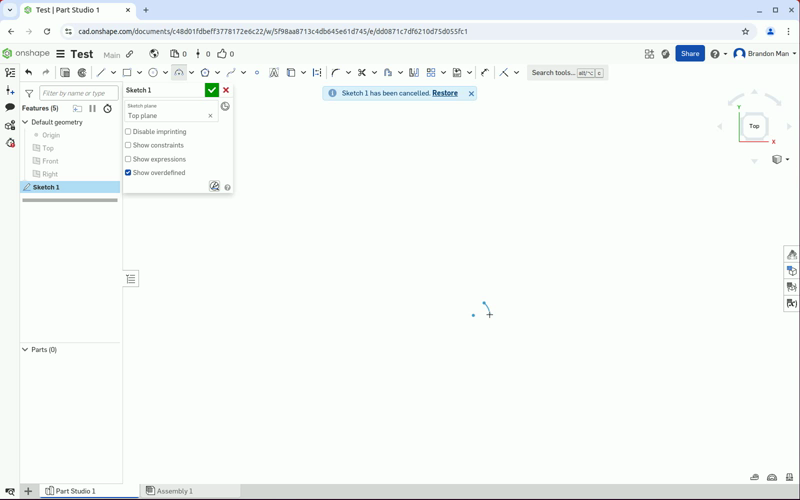
click(489, 314)
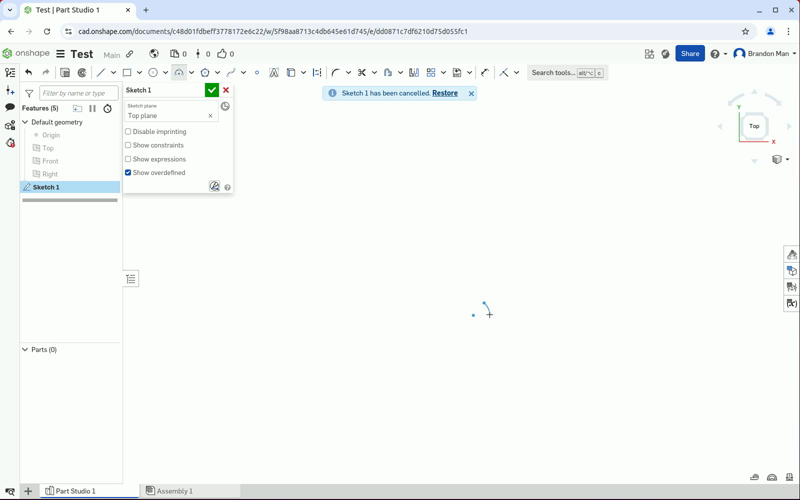
scroll(-6)
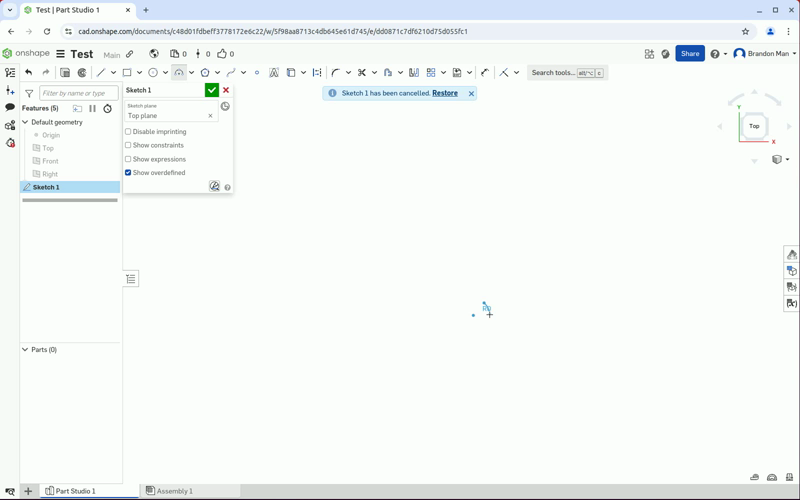
scroll(-6)
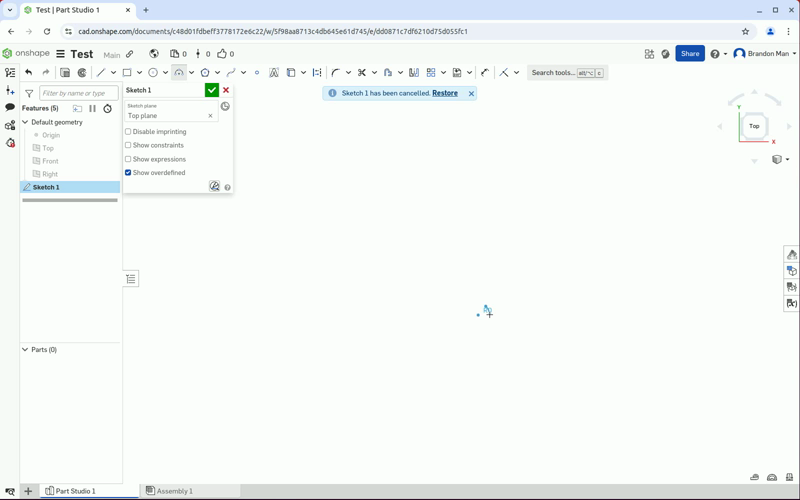
scroll(-6)
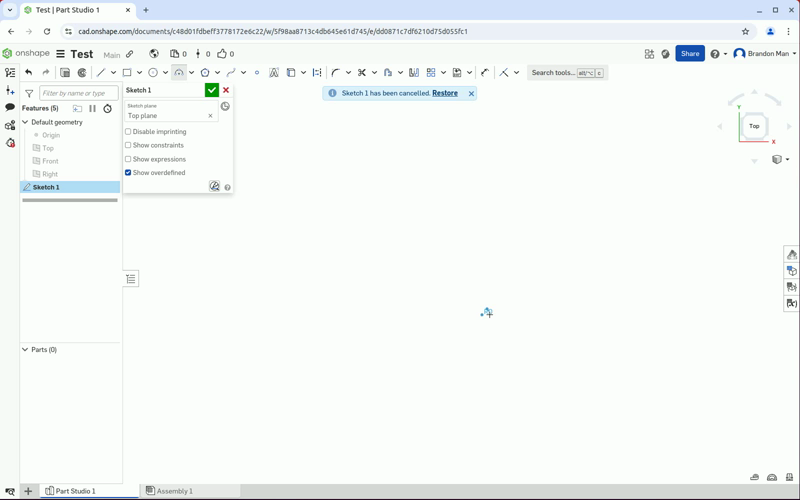
scroll(-6)
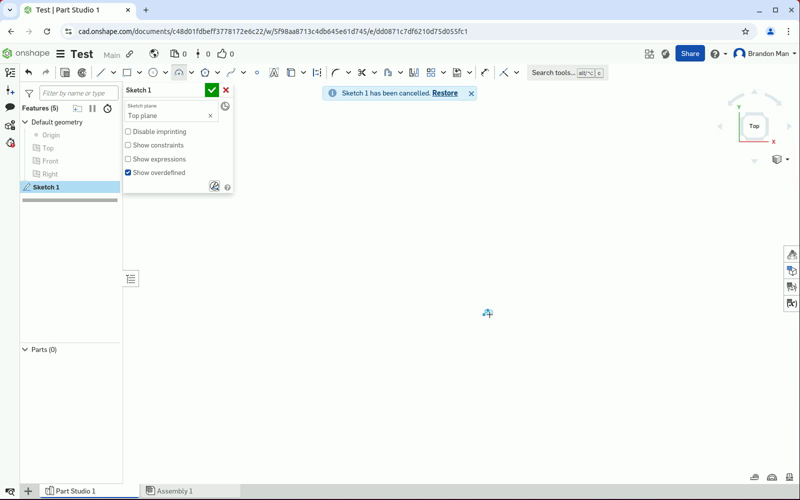
scroll(-6)
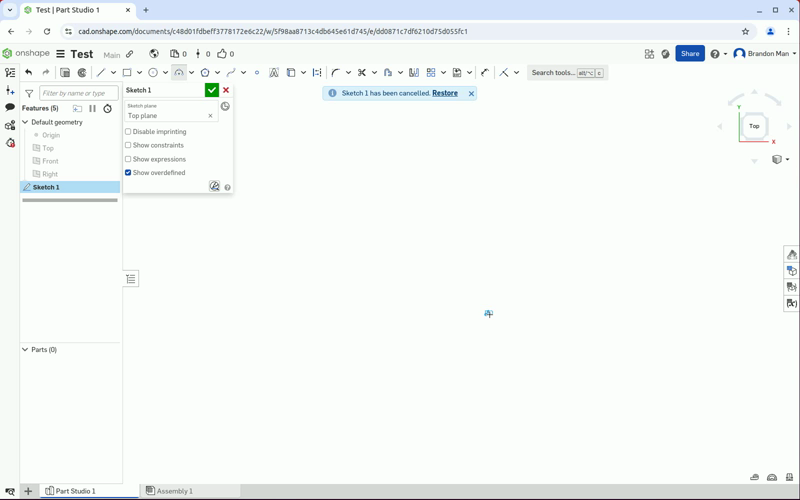
scroll(-6)
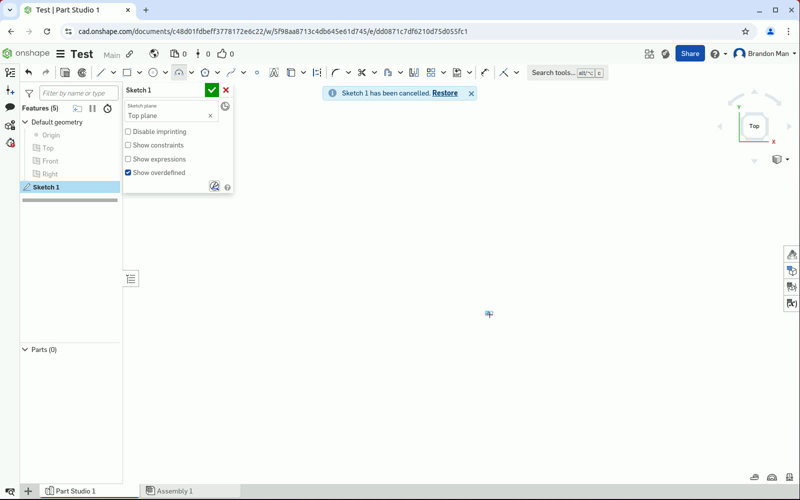
scroll(-6)
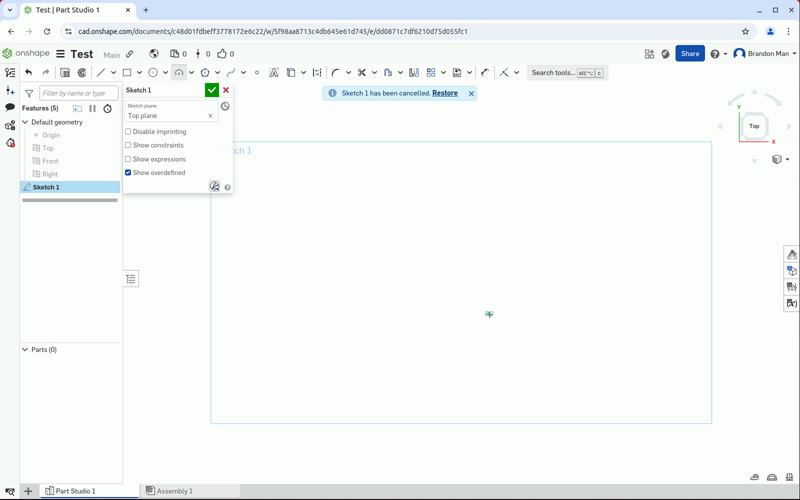
mouse_move(489, 313)
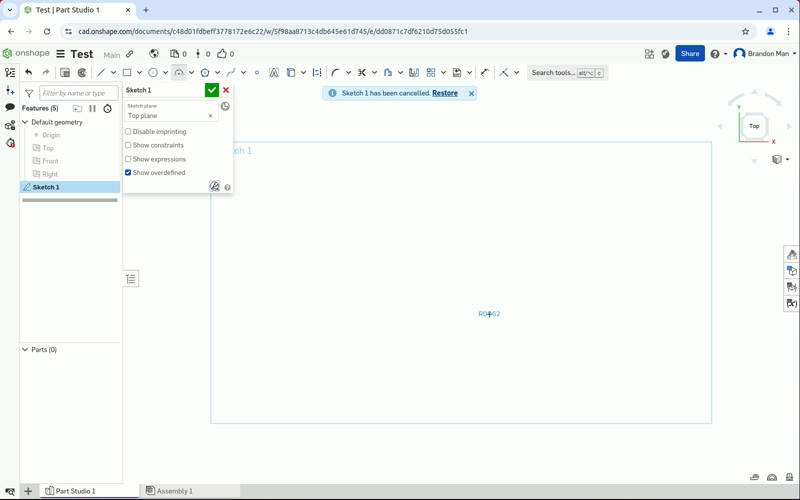
scroll(6)
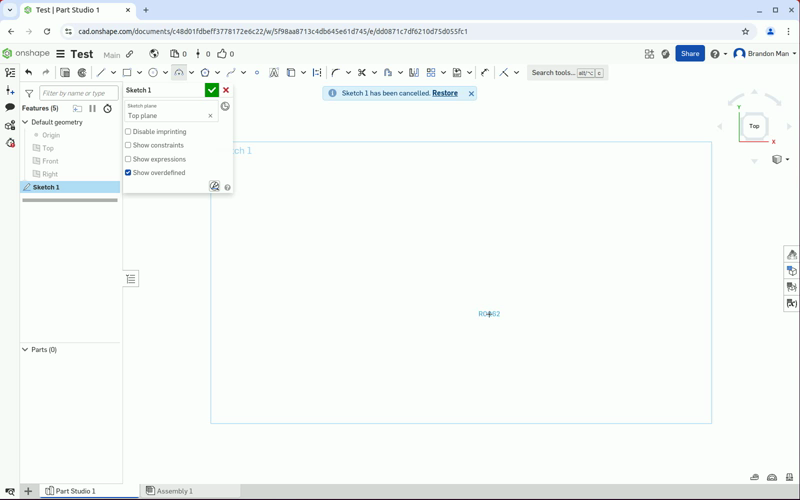
scroll(6)
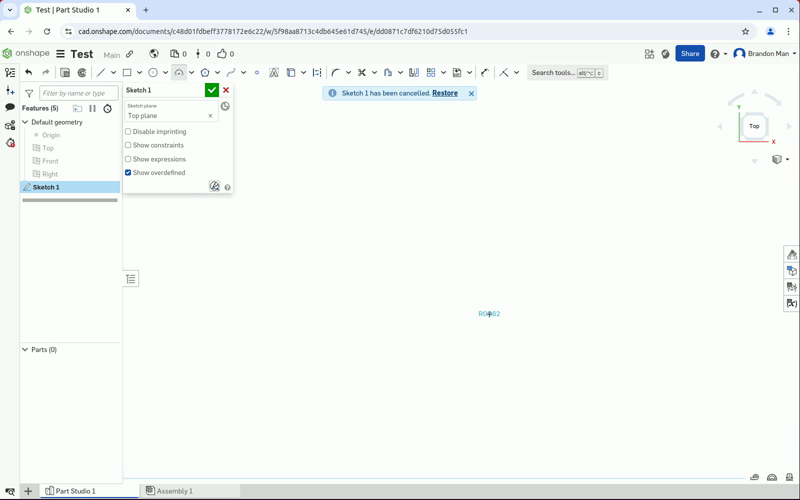
scroll(6)
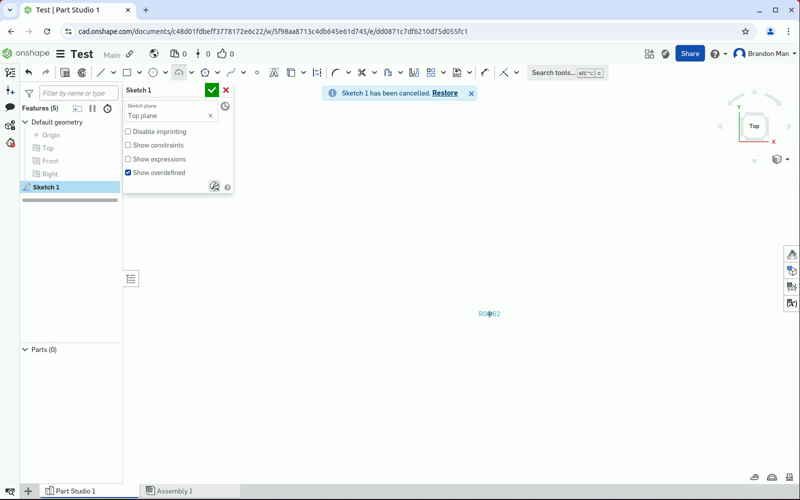
scroll(6)
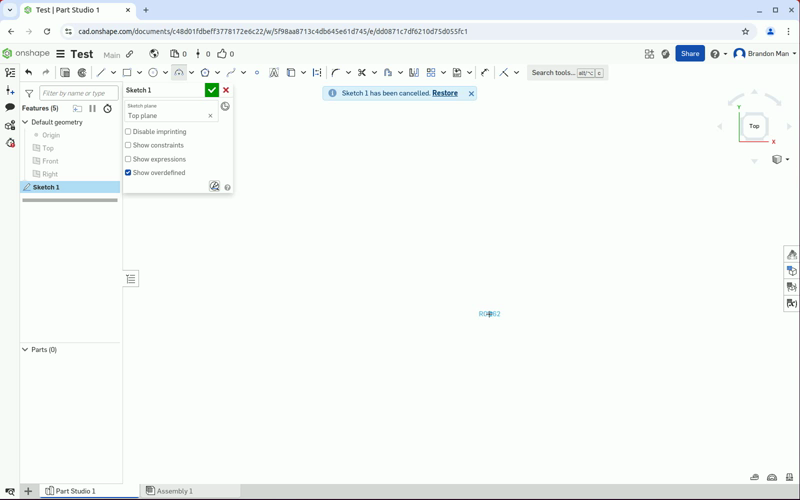
scroll(6)
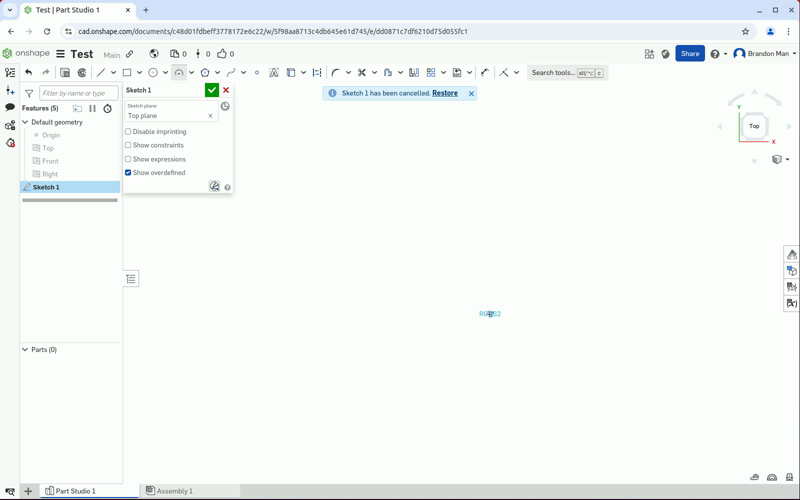
scroll(6)
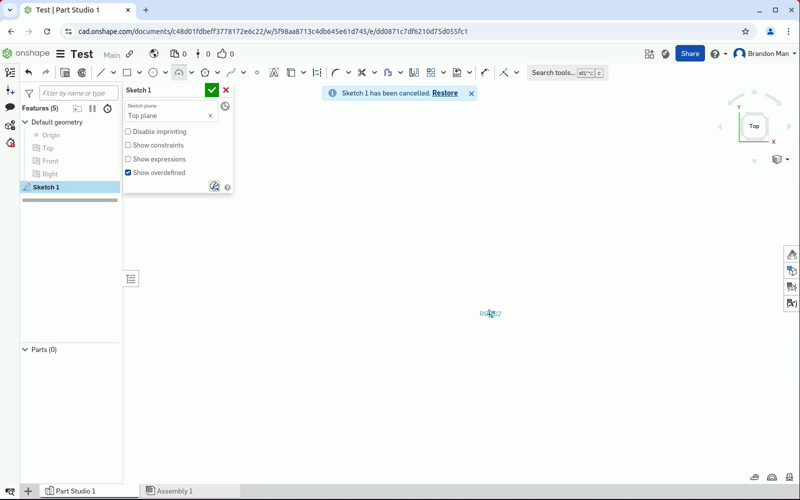
scroll(6)
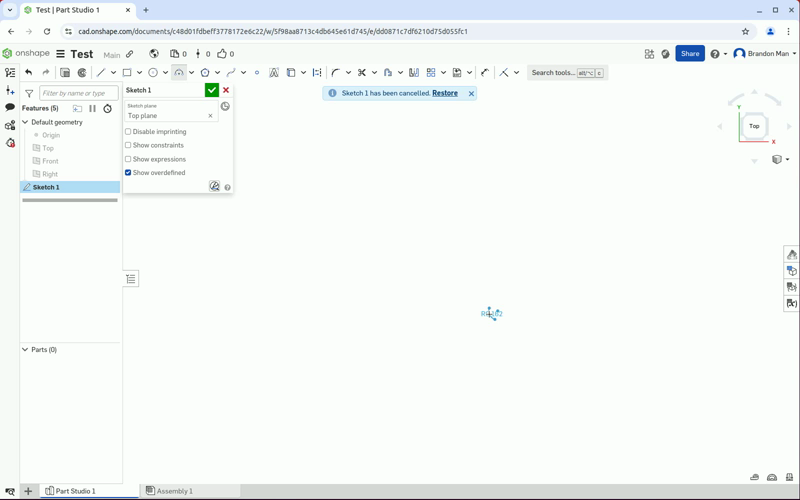
click(489, 313)
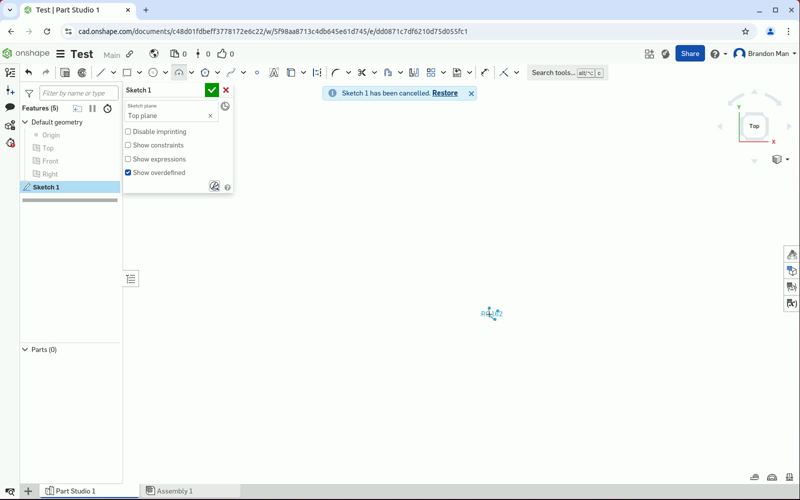
scroll(-6)
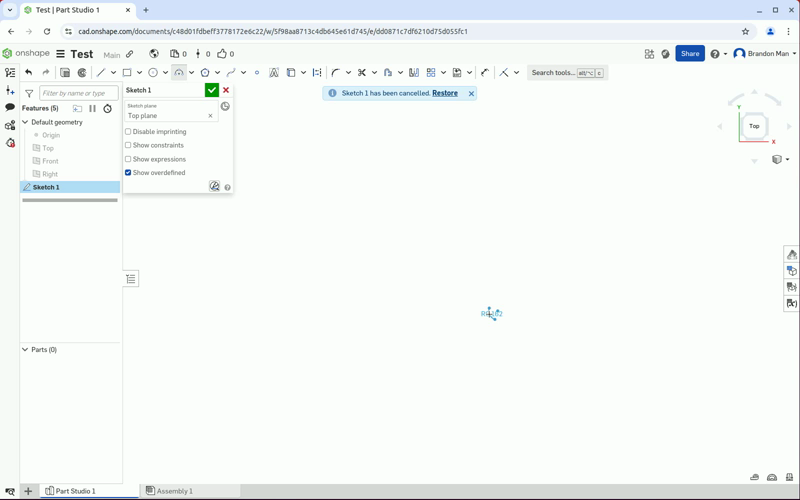
scroll(-6)
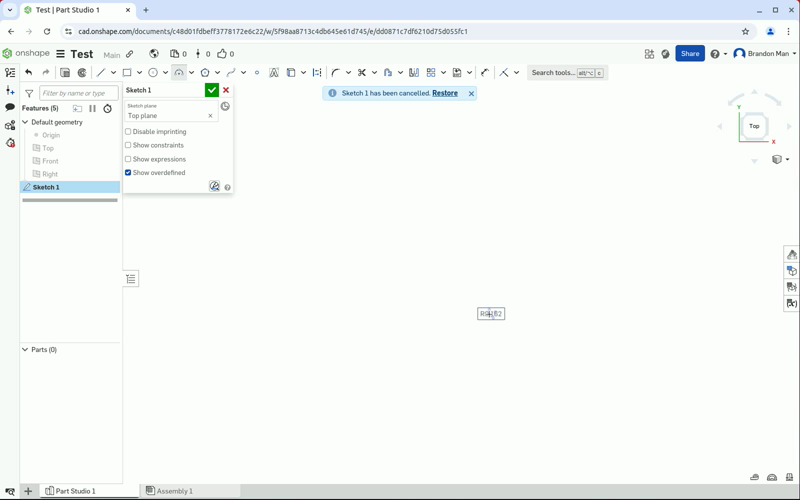
scroll(-6)
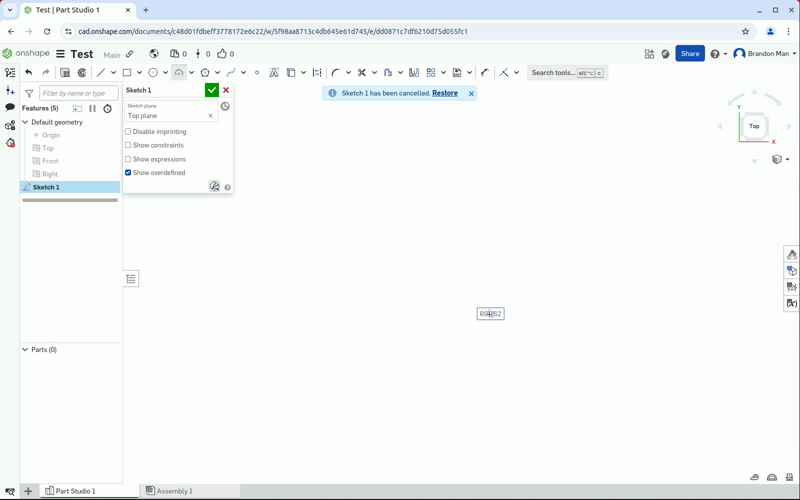
scroll(-6)
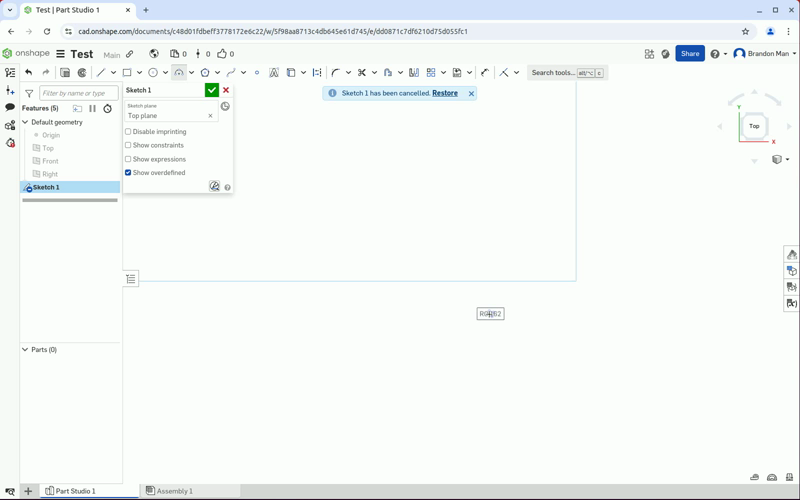
scroll(-6)
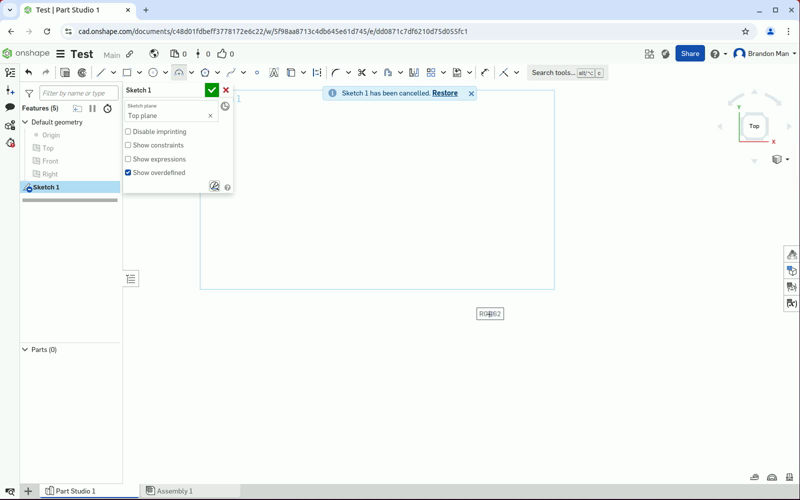
scroll(-6)
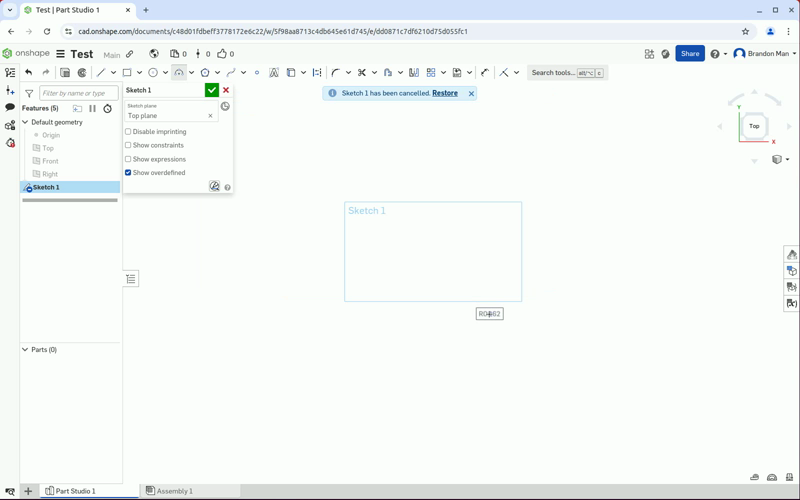
scroll(-6)
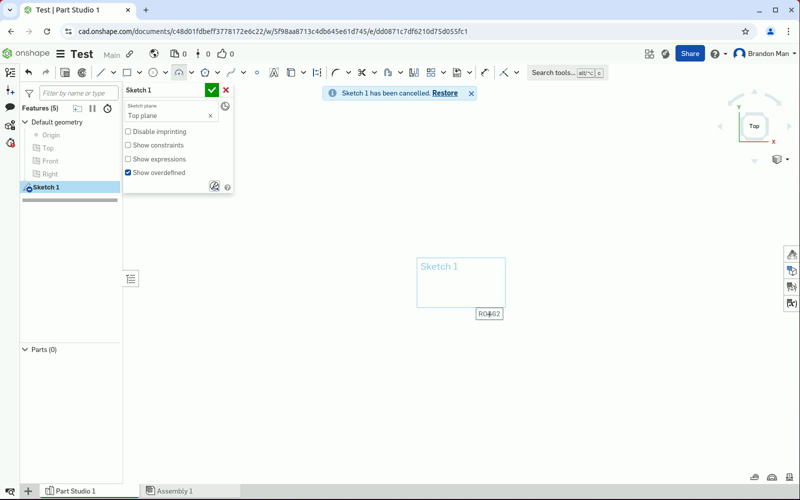
key_up(shift)
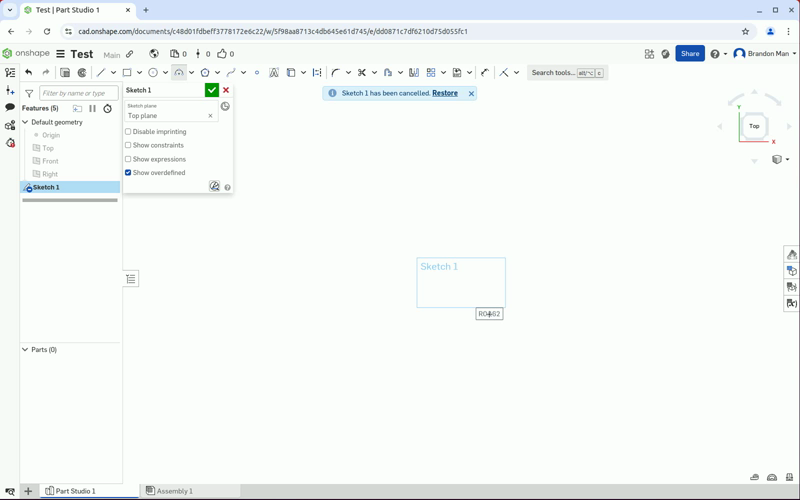
mouse_move(489, 314)
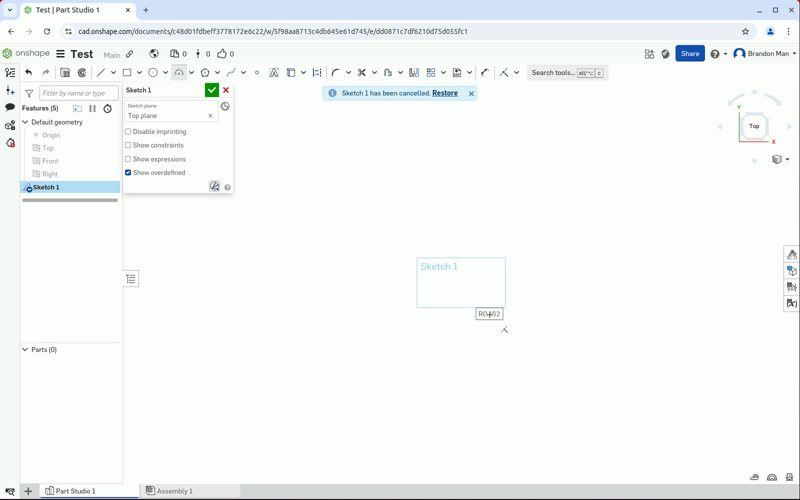
scroll(6)
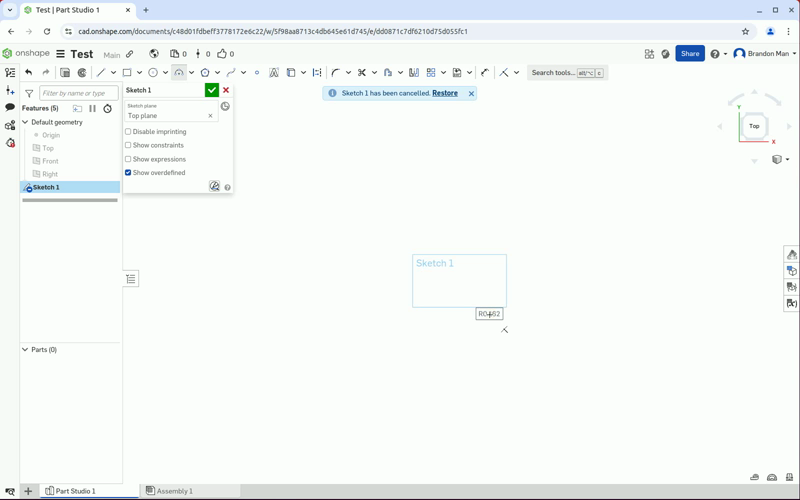
scroll(6)
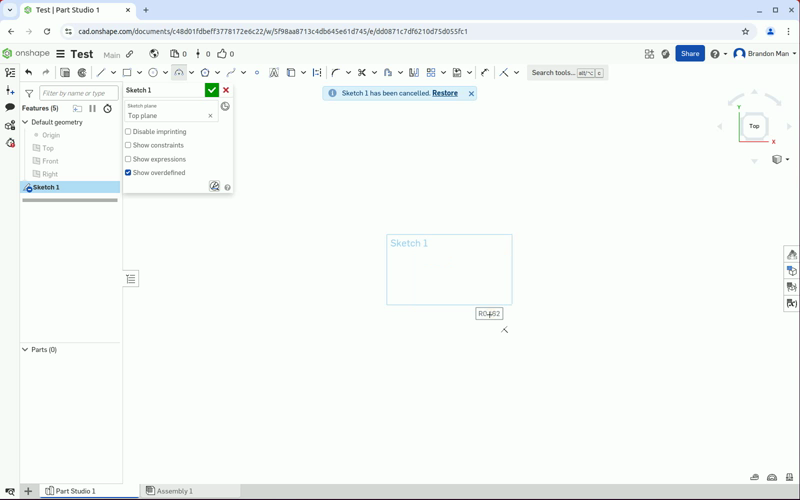
scroll(6)
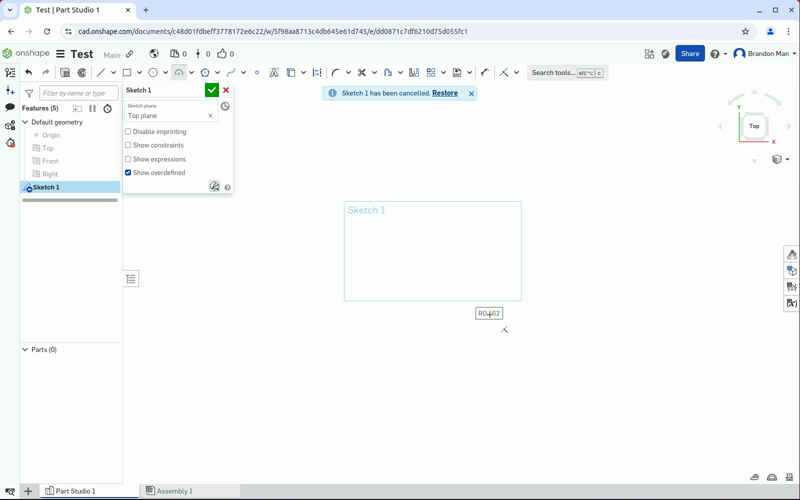
scroll(6)
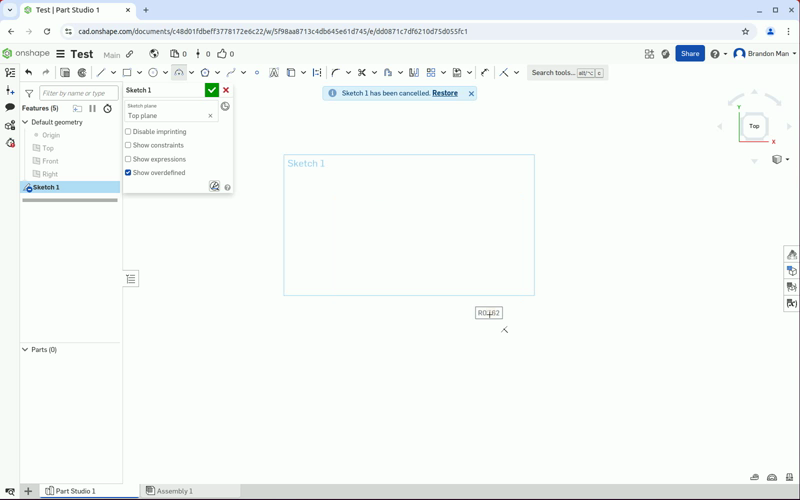
scroll(6)
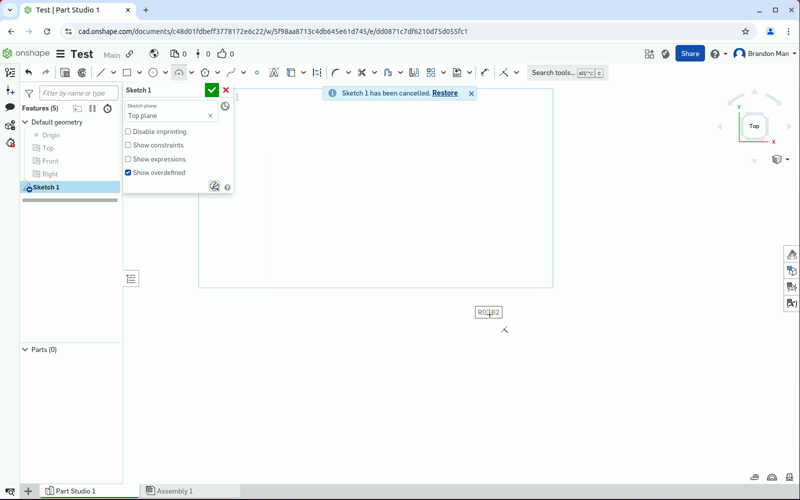
scroll(6)
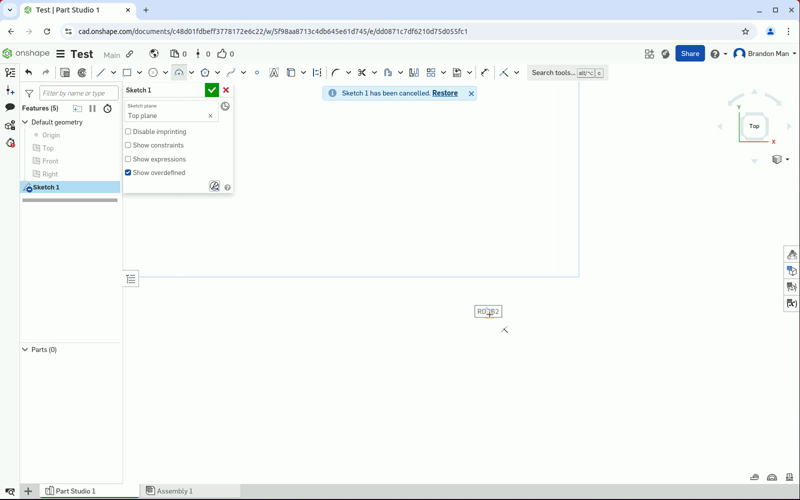
scroll(6)
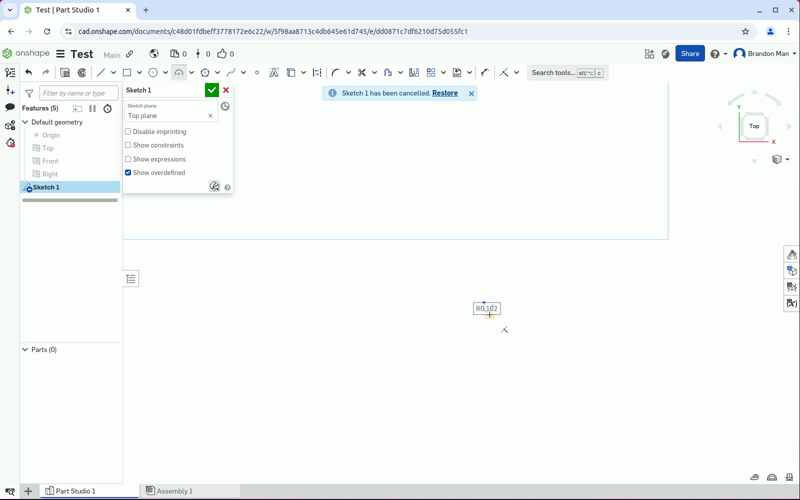
click(489, 314)
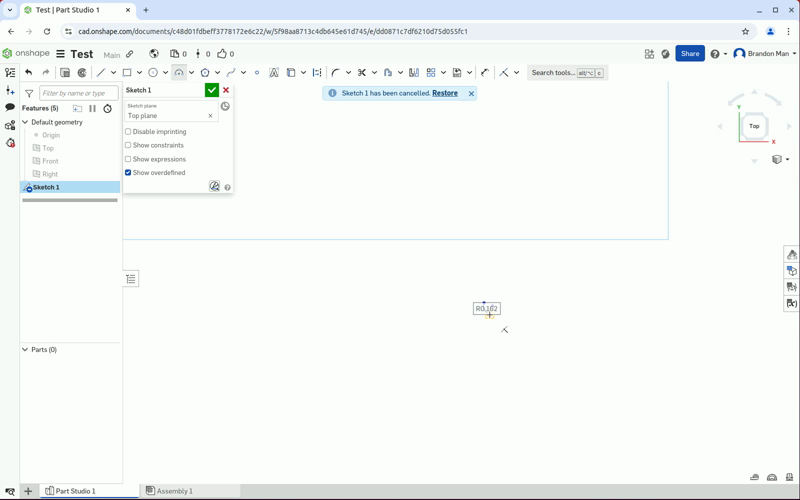
scroll(-6)
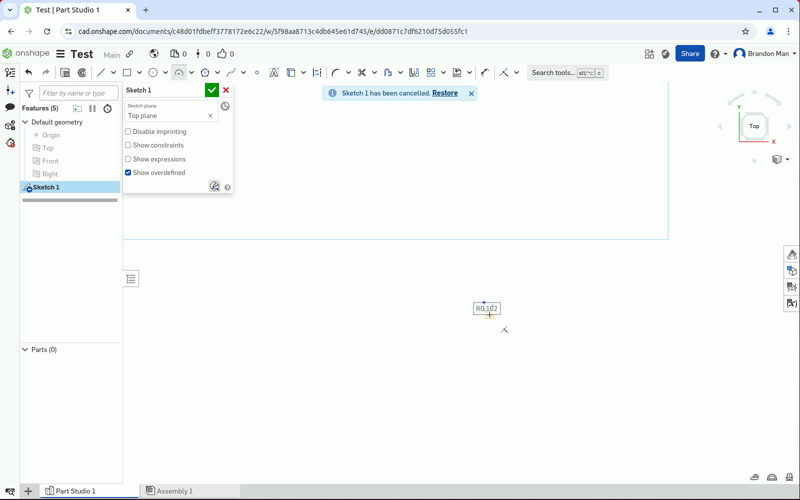
scroll(-6)
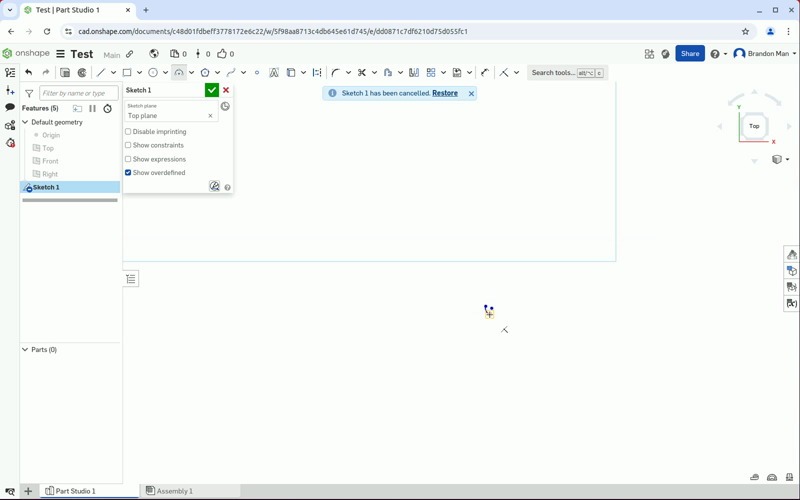
scroll(-6)
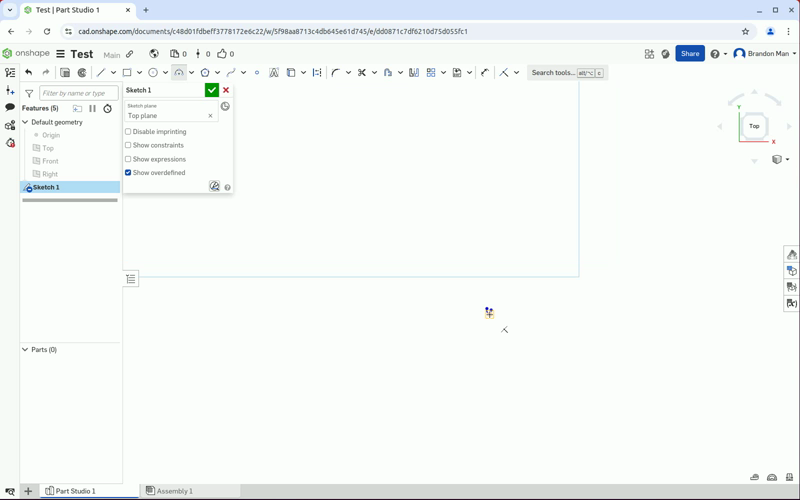
scroll(-6)
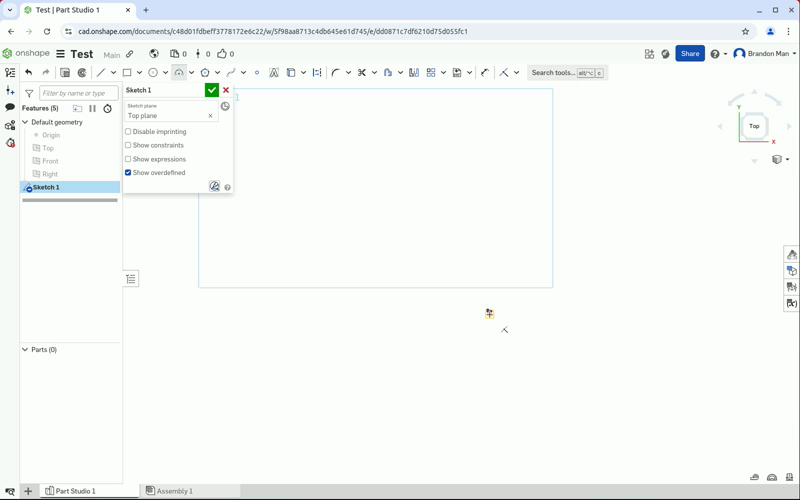
scroll(-6)
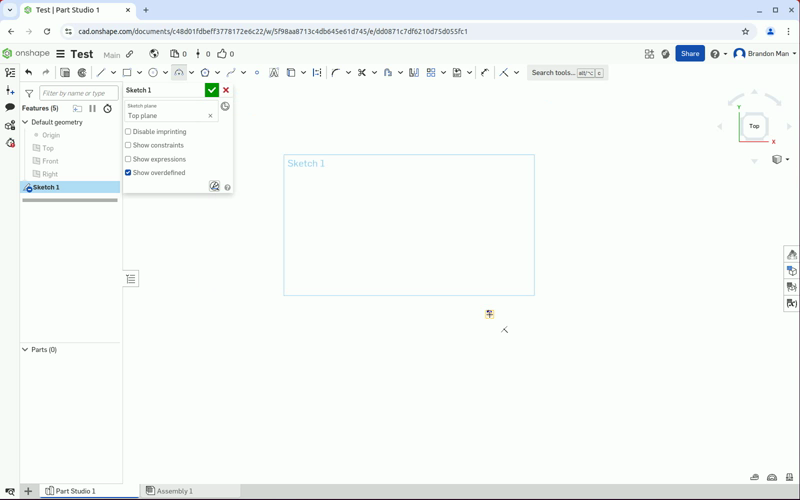
scroll(-6)
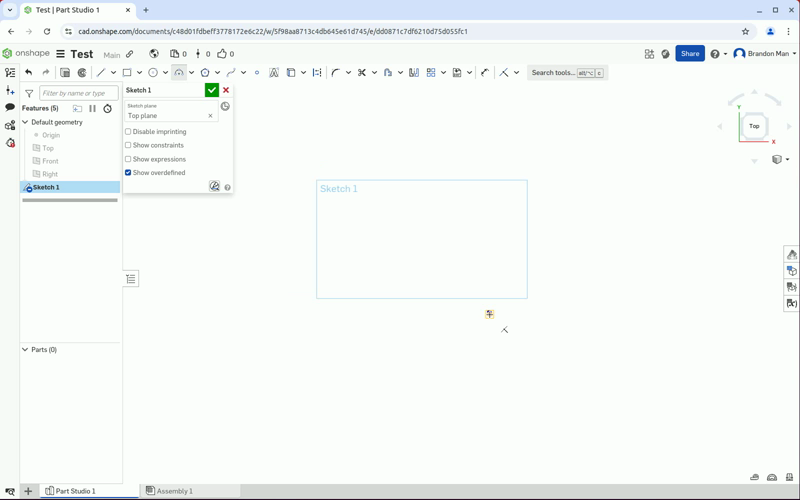
scroll(-6)
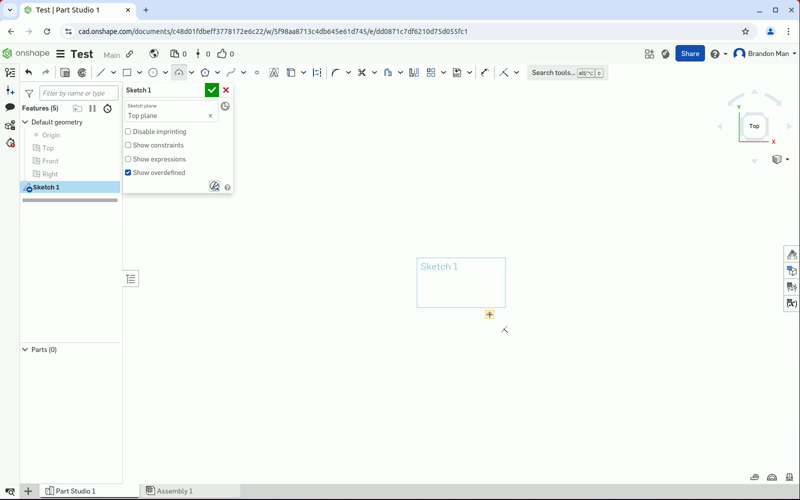
key_down(shift)
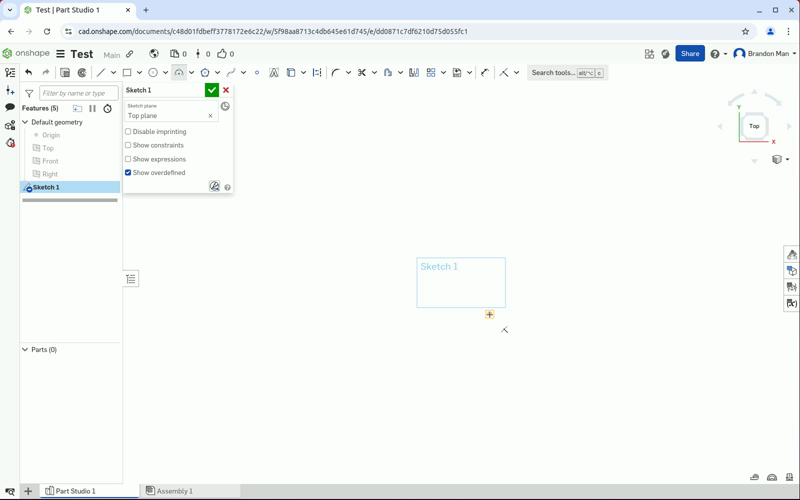
mouse_move(489, 251)
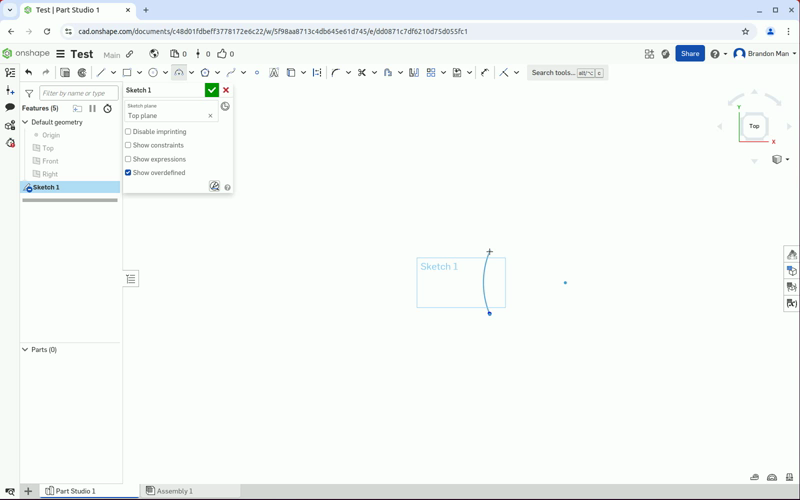
click(489, 251)
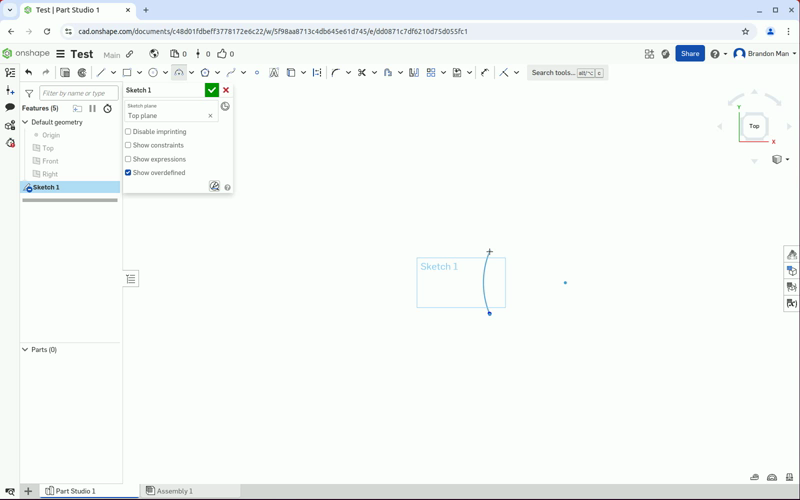
mouse_move(564, 282)
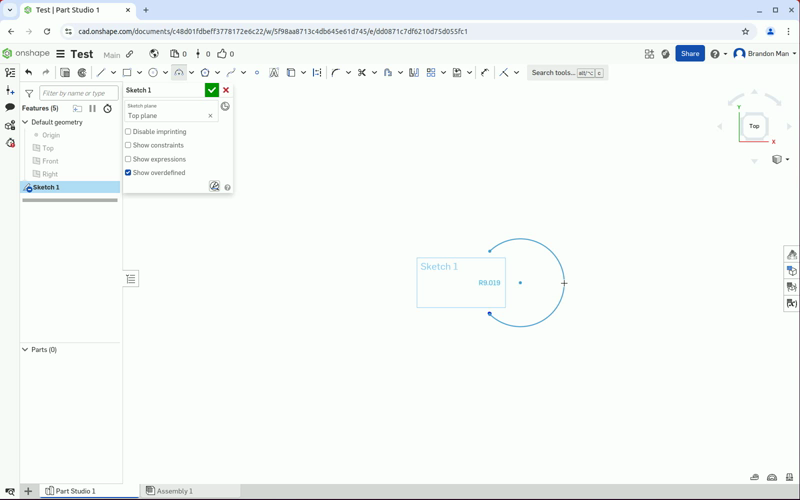
click(564, 282)
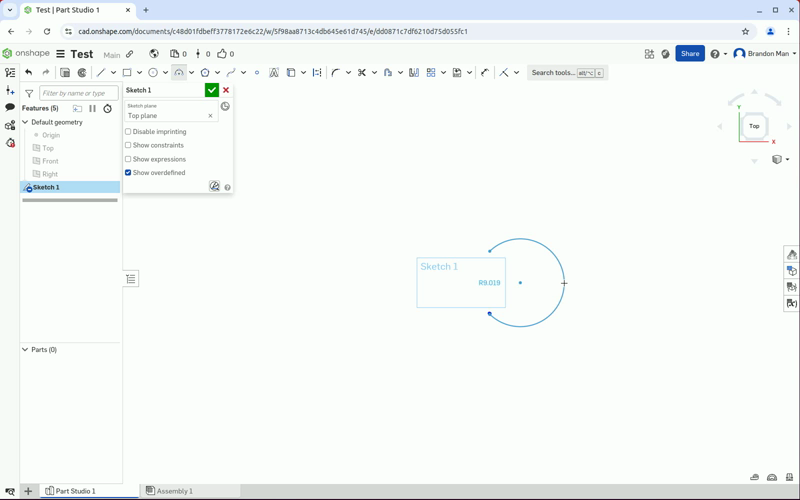
key_up(shift)
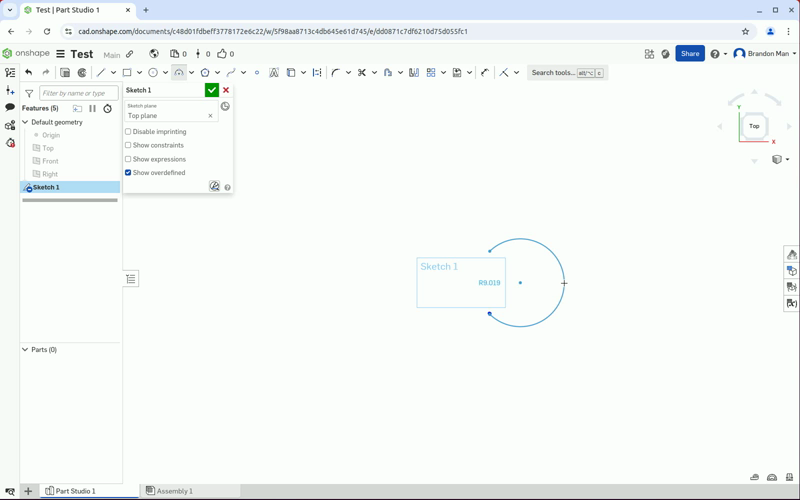
mouse_move(489, 251)
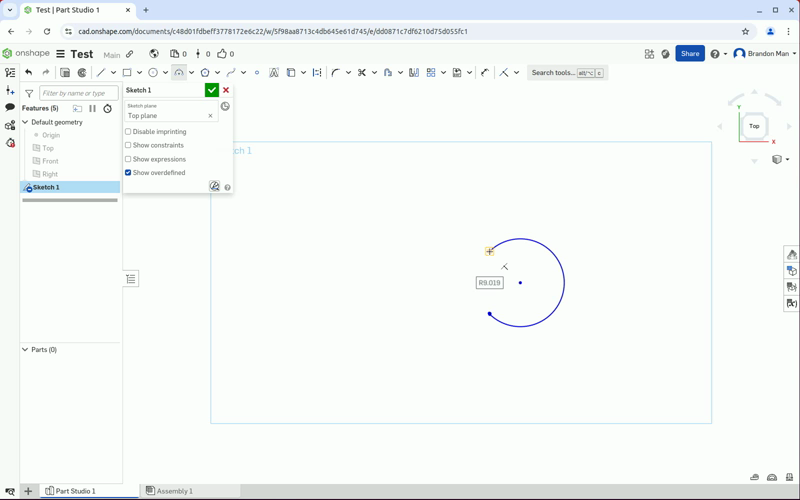
click(489, 251)
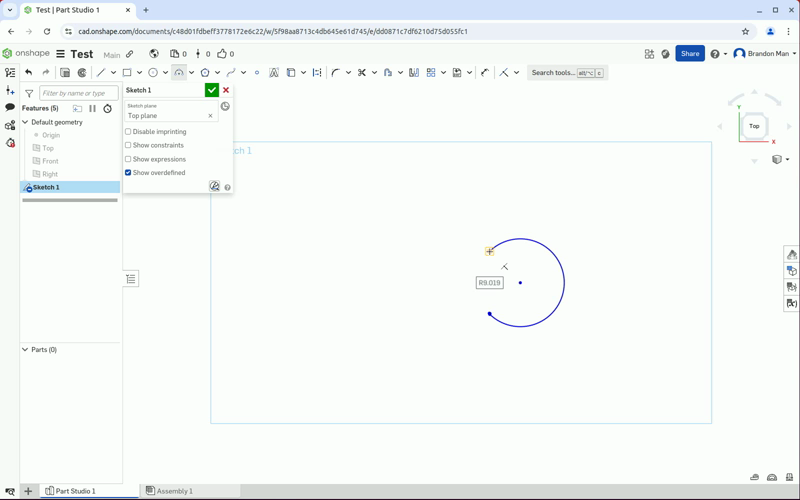
key_down(shift)
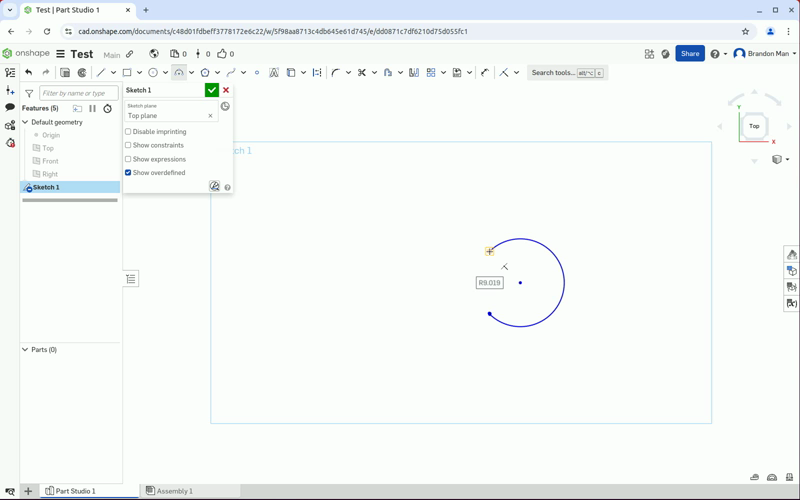
mouse_move(489, 252)
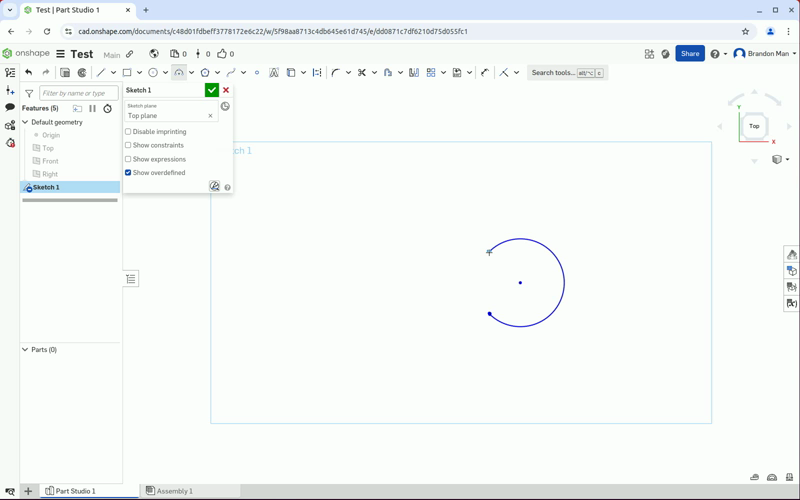
scroll(6)
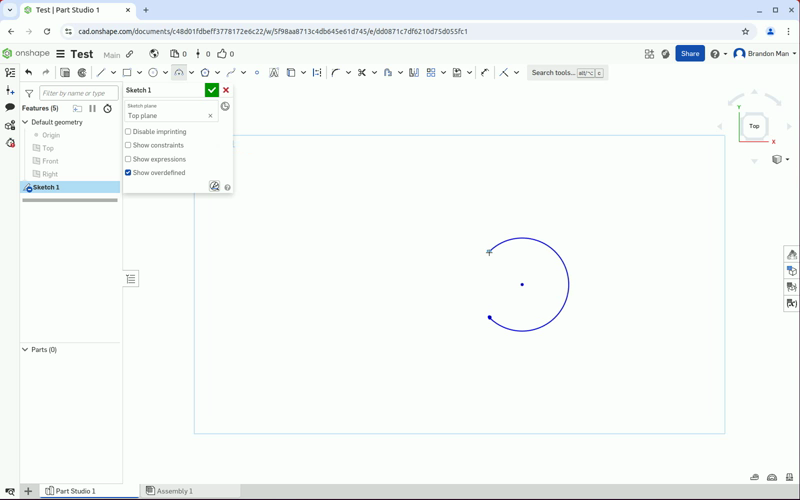
scroll(6)
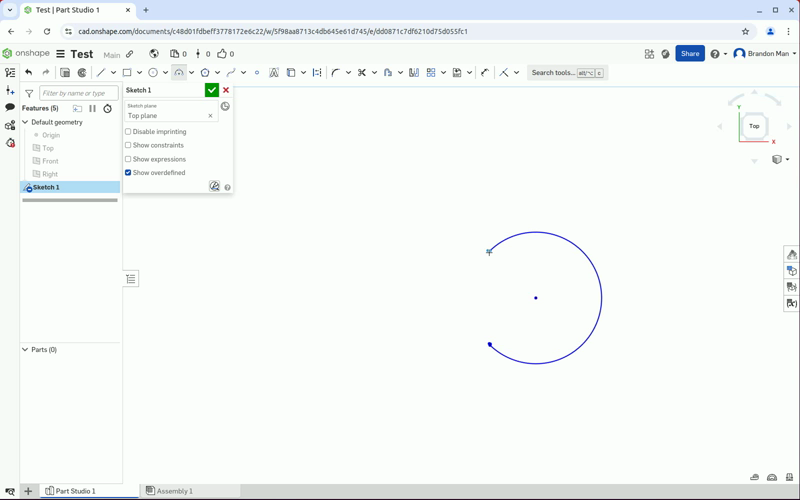
scroll(6)
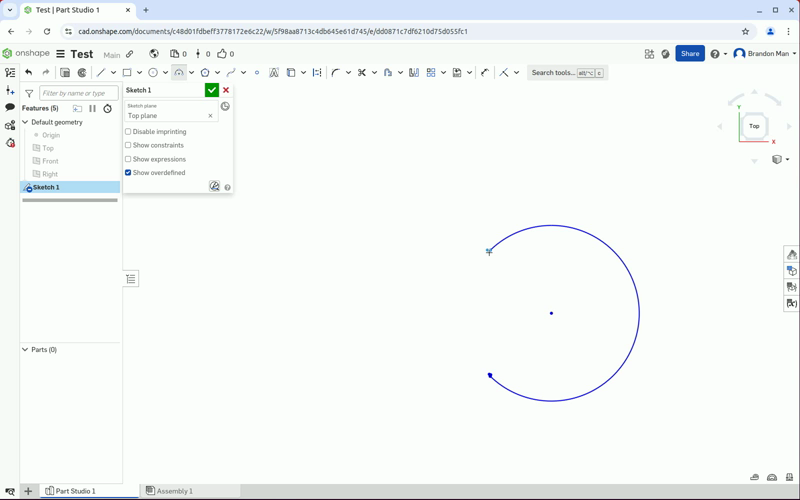
scroll(6)
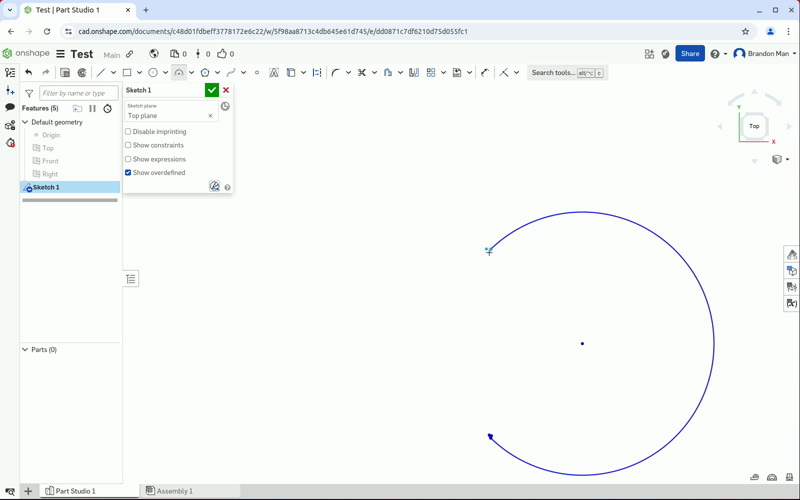
scroll(6)
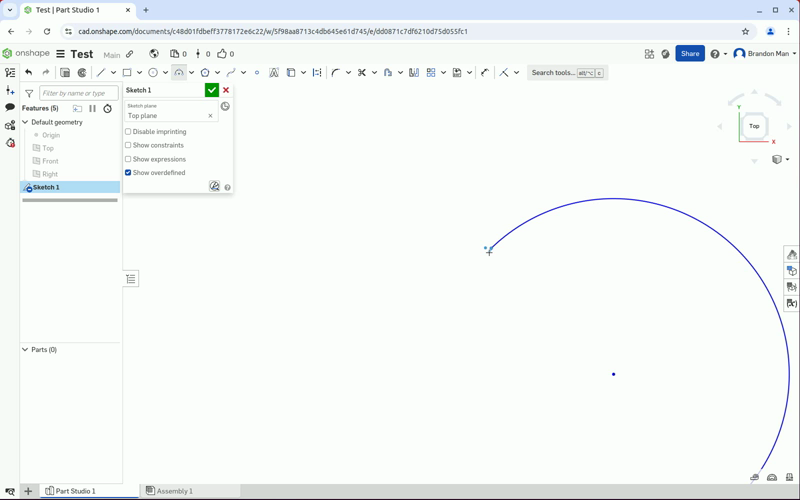
scroll(6)
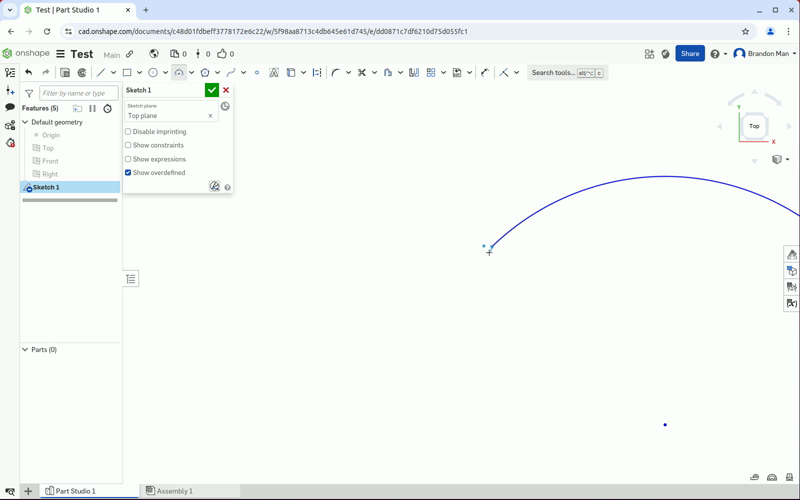
scroll(6)
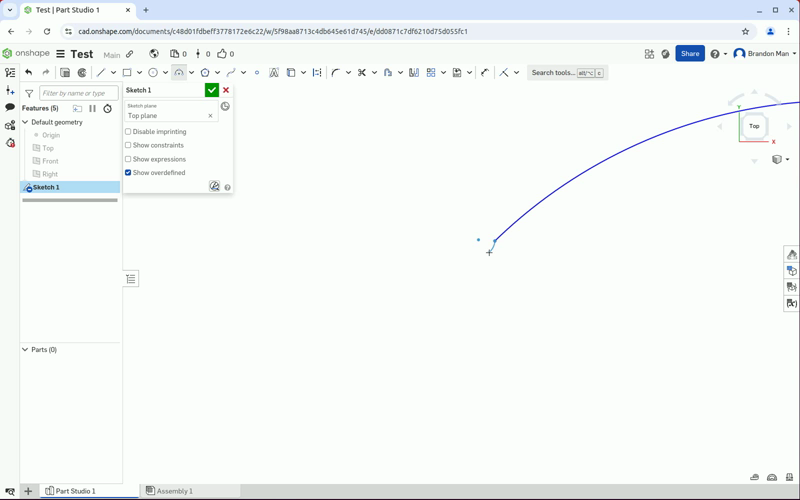
click(489, 252)
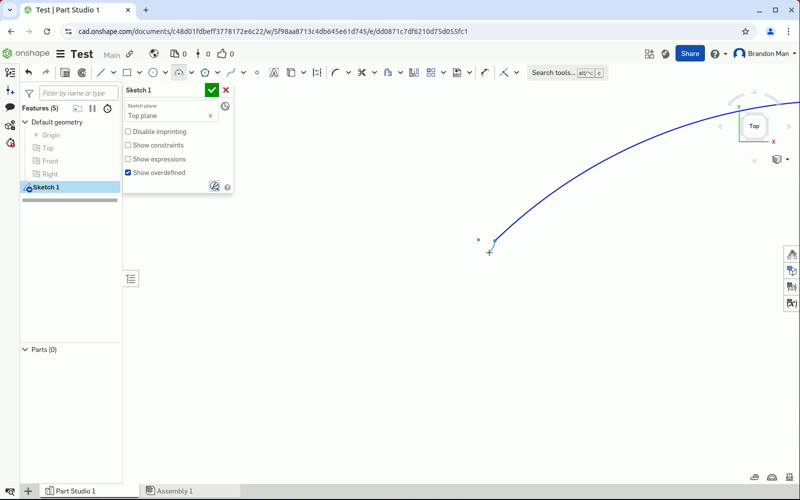
scroll(-6)
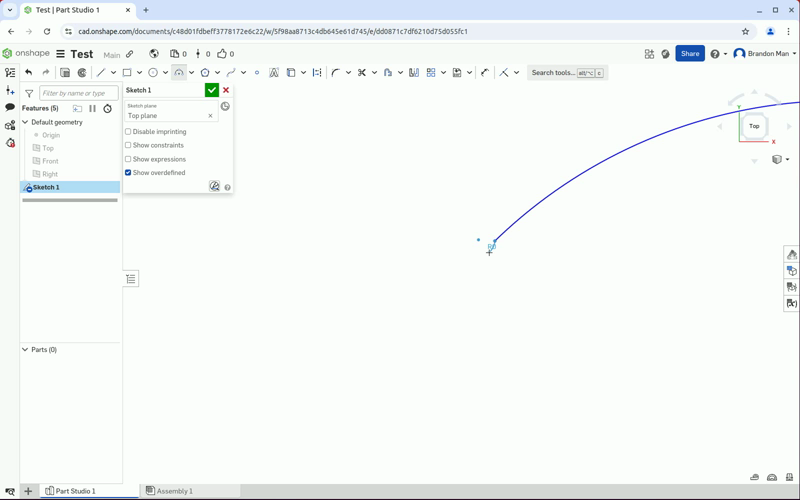
scroll(-6)
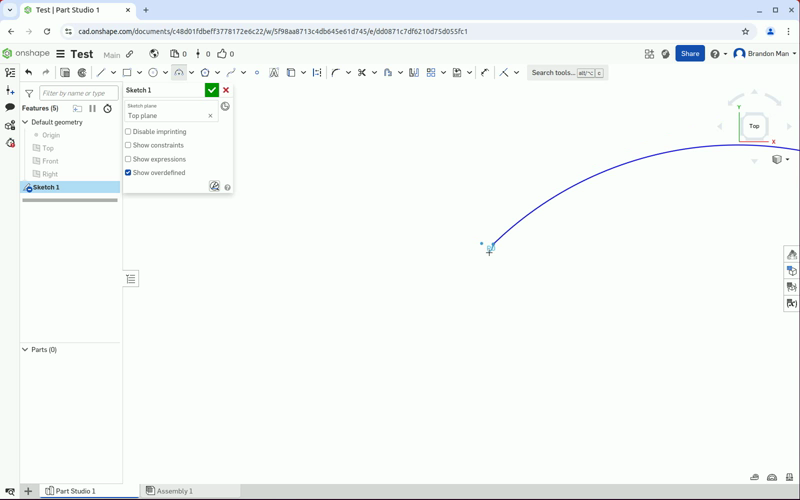
scroll(-6)
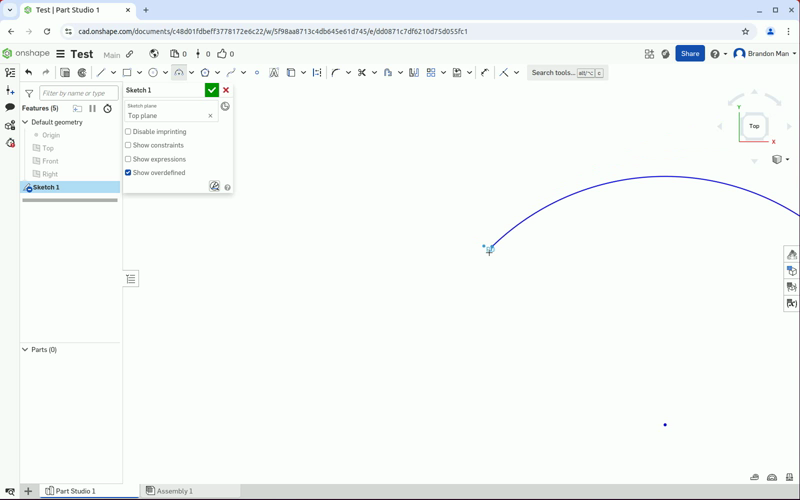
scroll(-6)
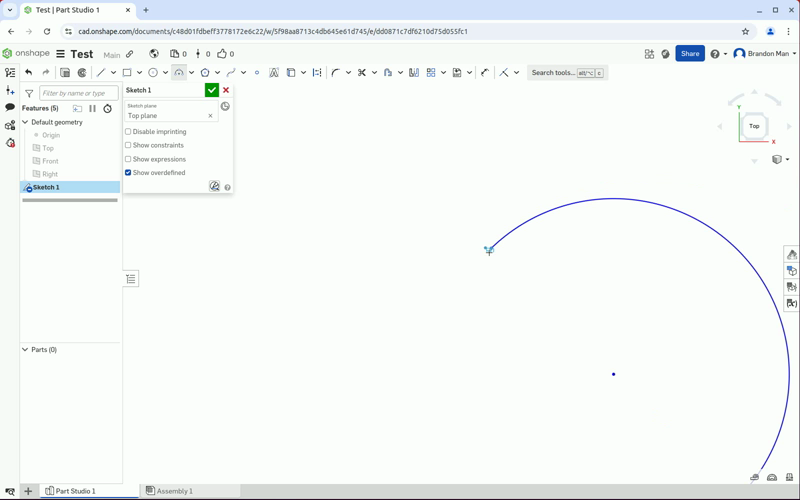
scroll(-6)
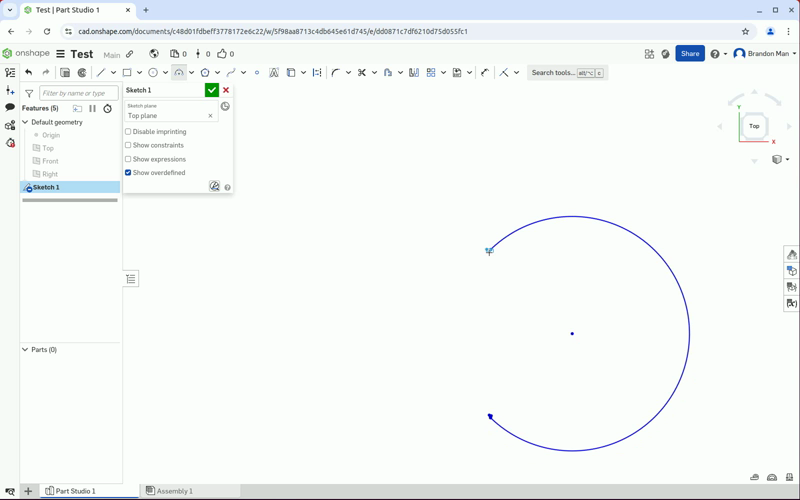
scroll(-6)
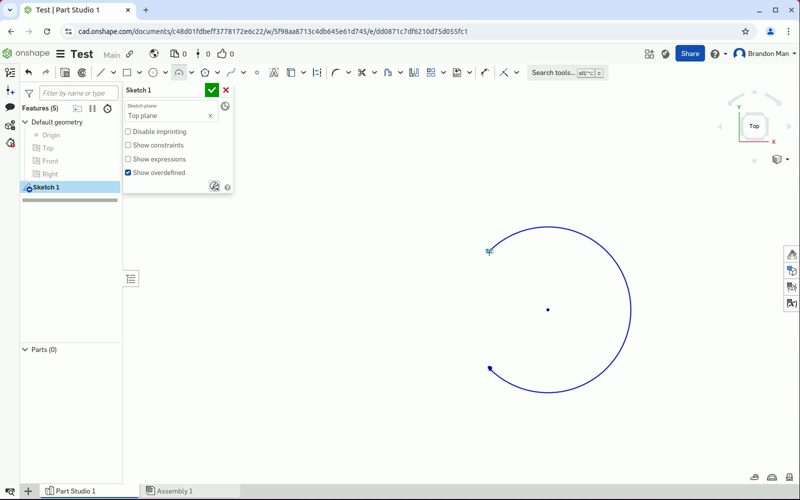
scroll(-6)
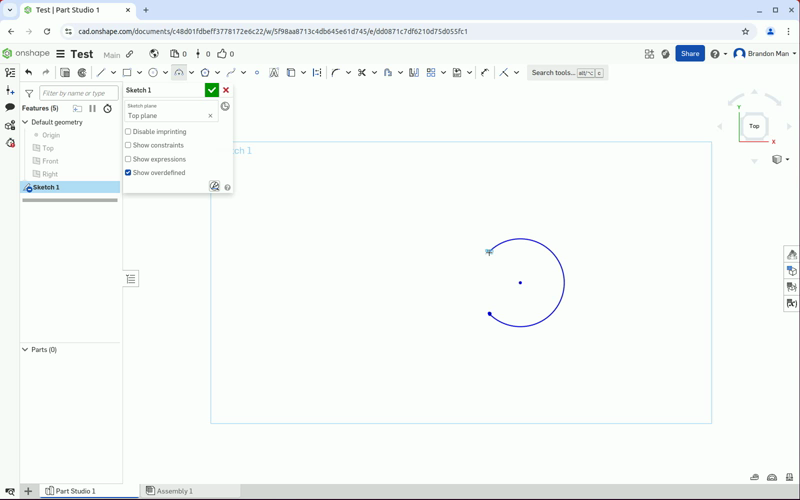
mouse_move(489, 252)
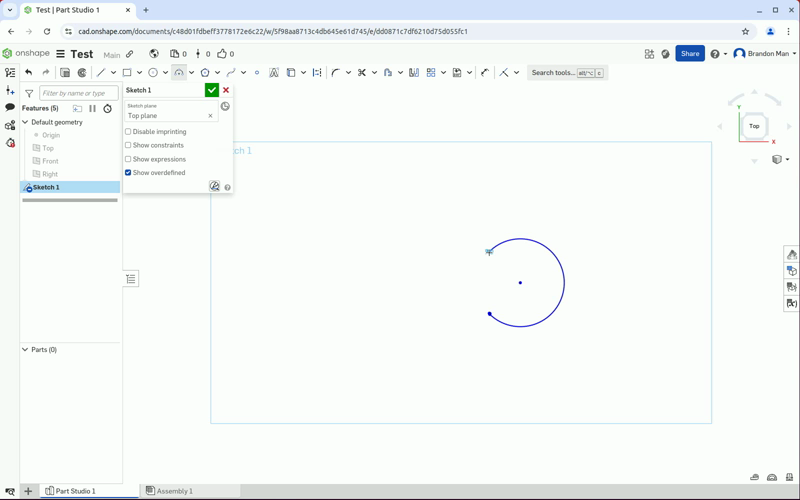
scroll(6)
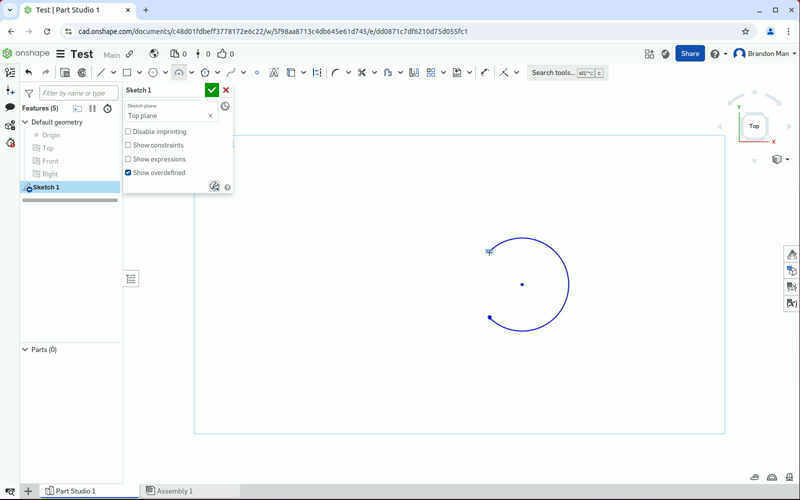
scroll(6)
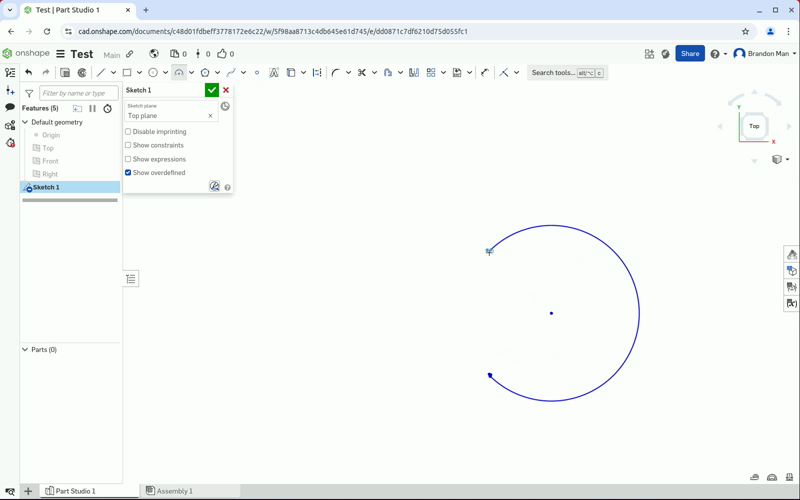
scroll(6)
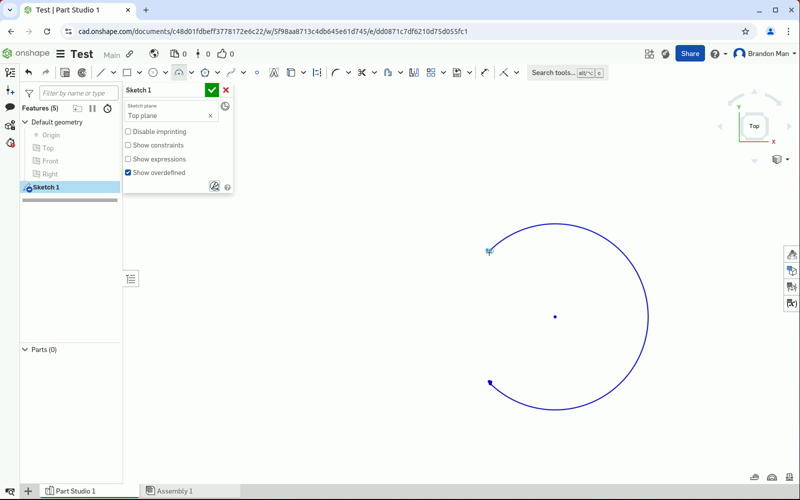
scroll(6)
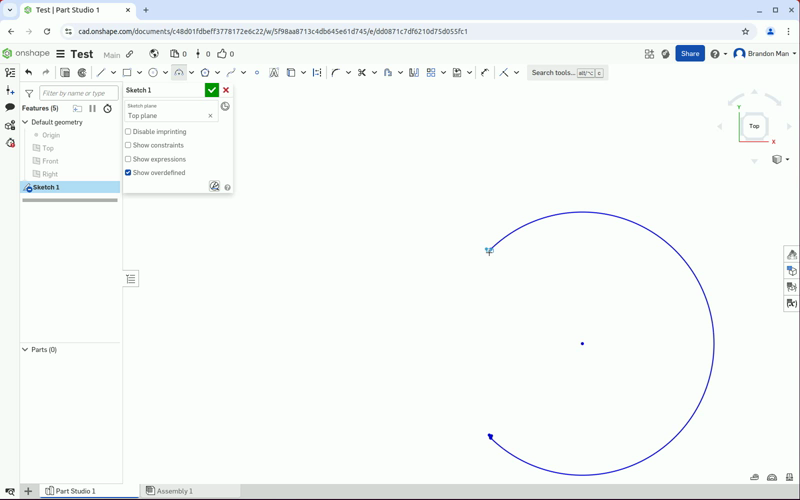
scroll(6)
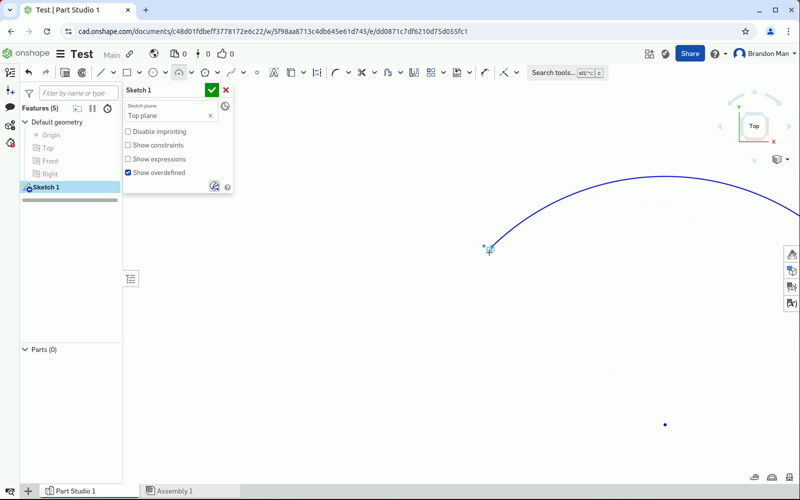
scroll(6)
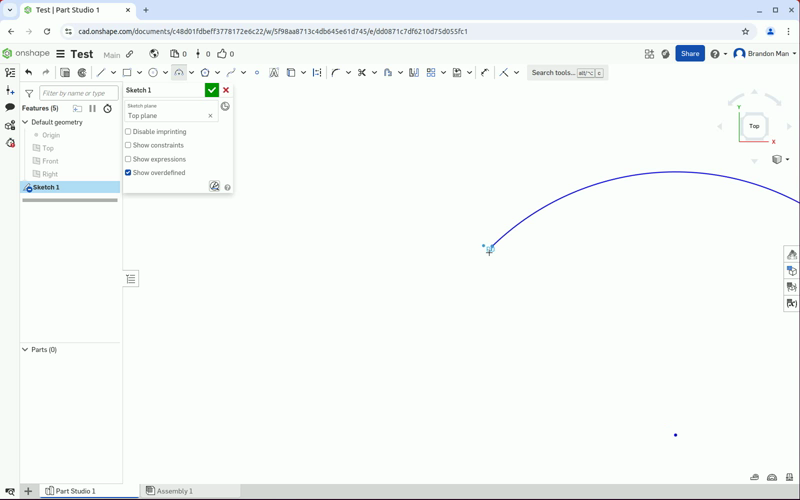
scroll(6)
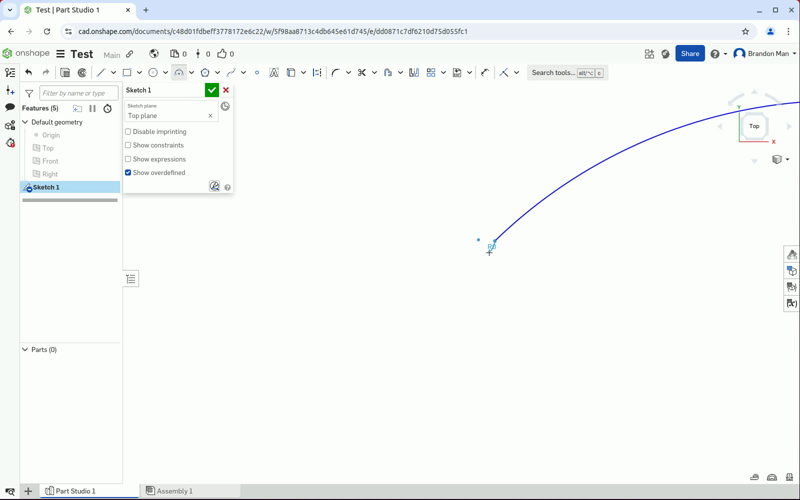
click(489, 252)
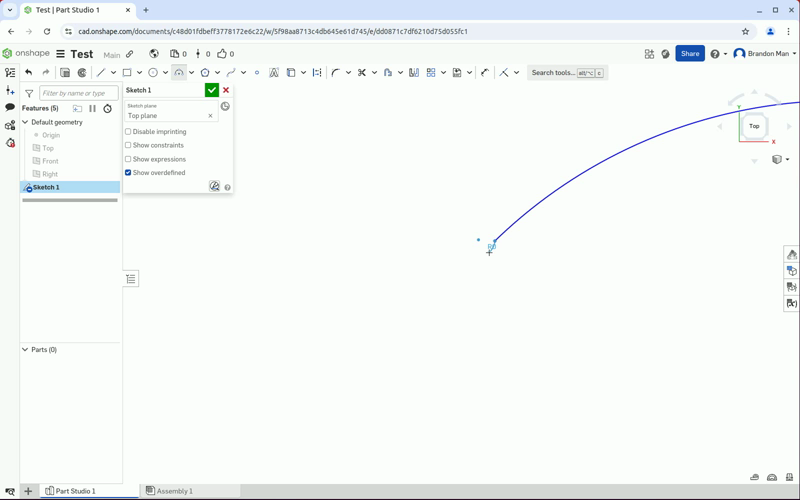
scroll(-6)
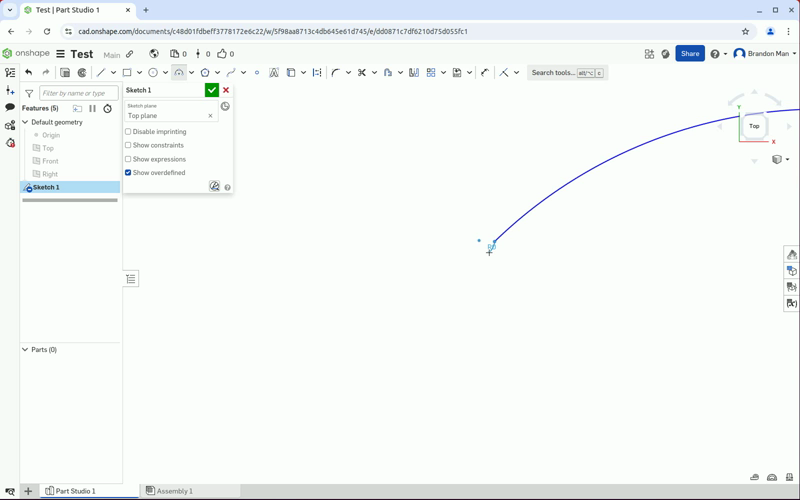
scroll(-6)
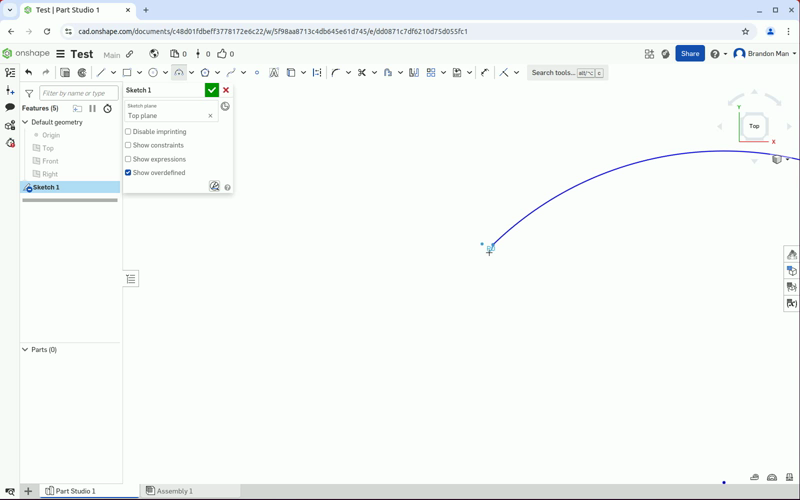
scroll(-6)
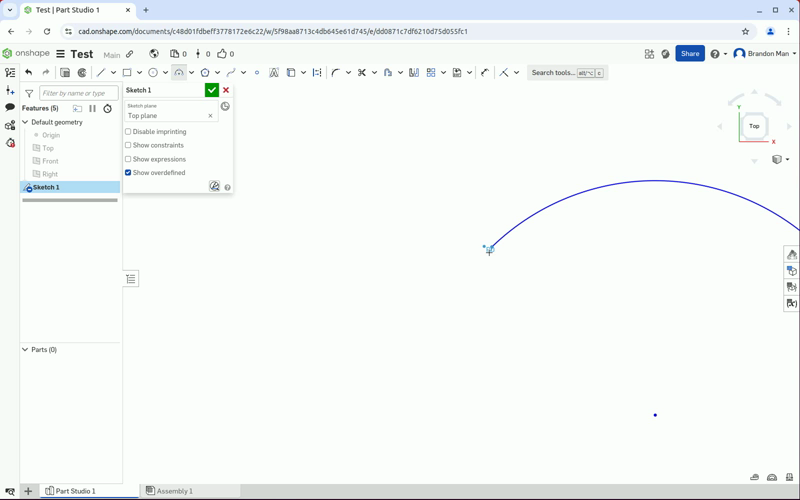
scroll(-6)
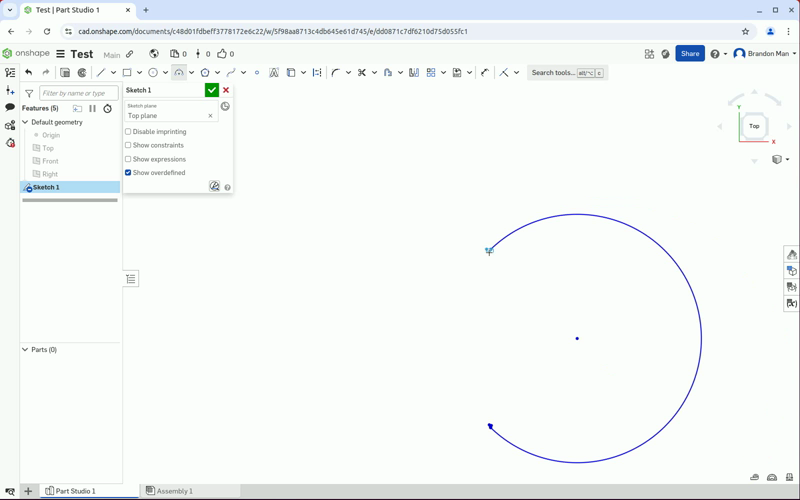
scroll(-6)
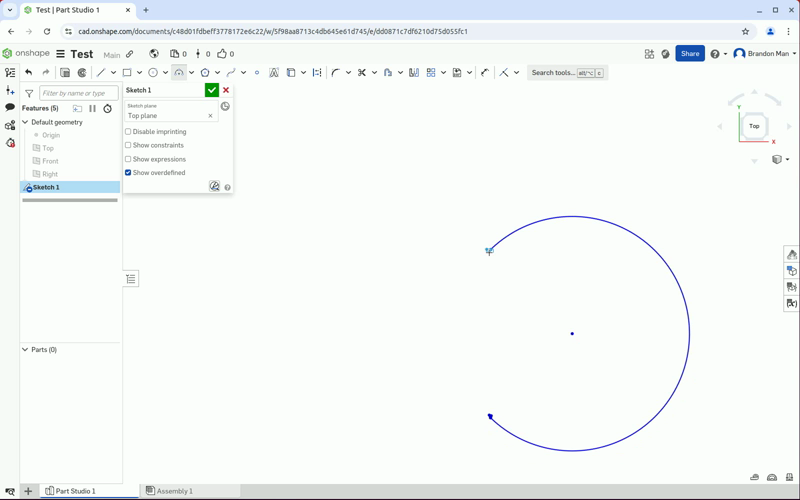
scroll(-6)
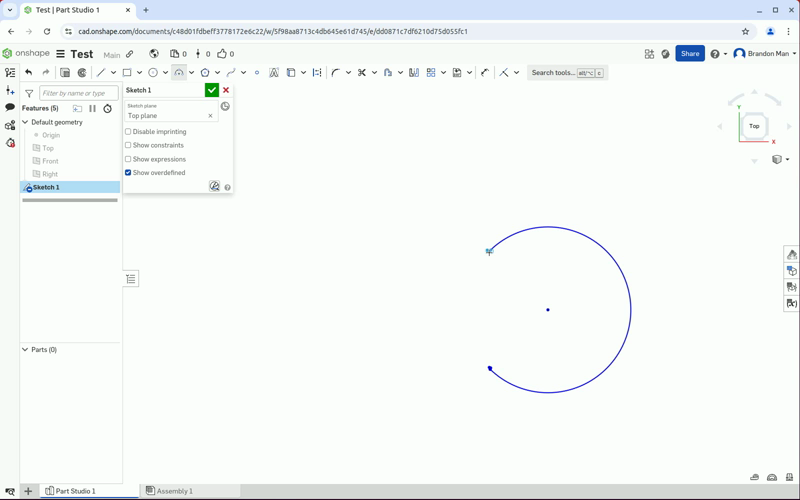
scroll(-6)
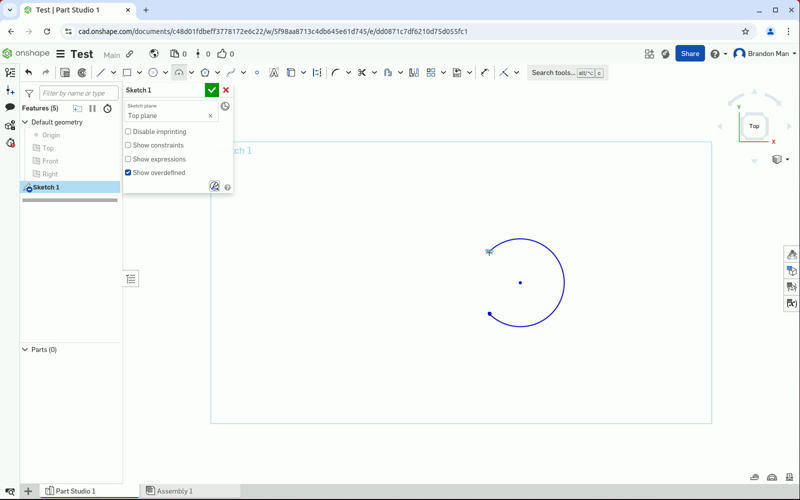
key_up(shift)
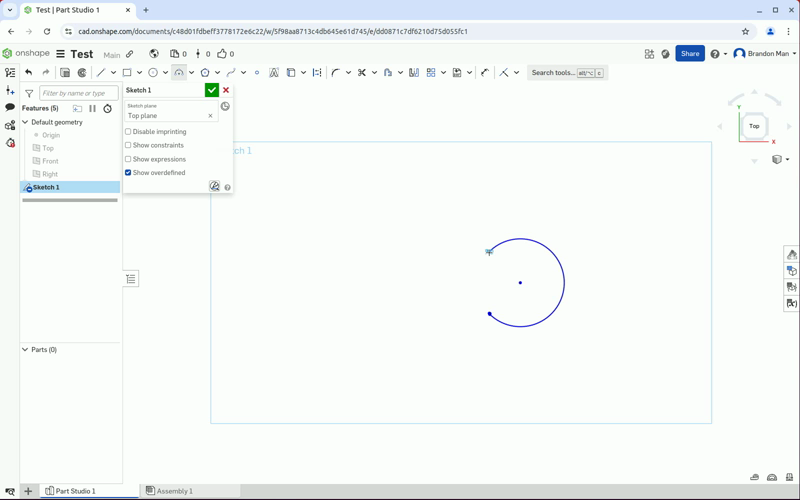
mouse_move(489, 252)
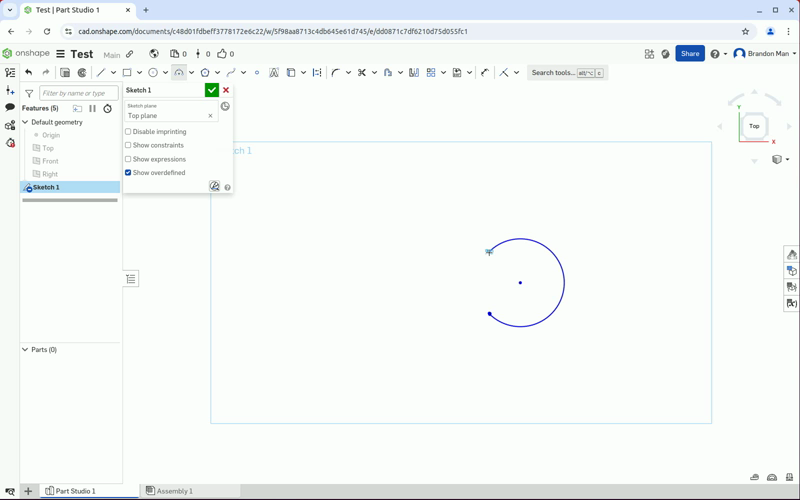
scroll(6)
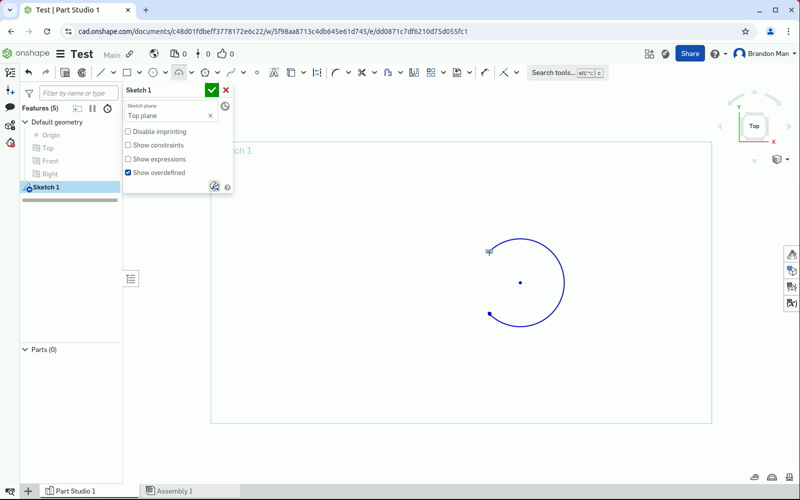
scroll(6)
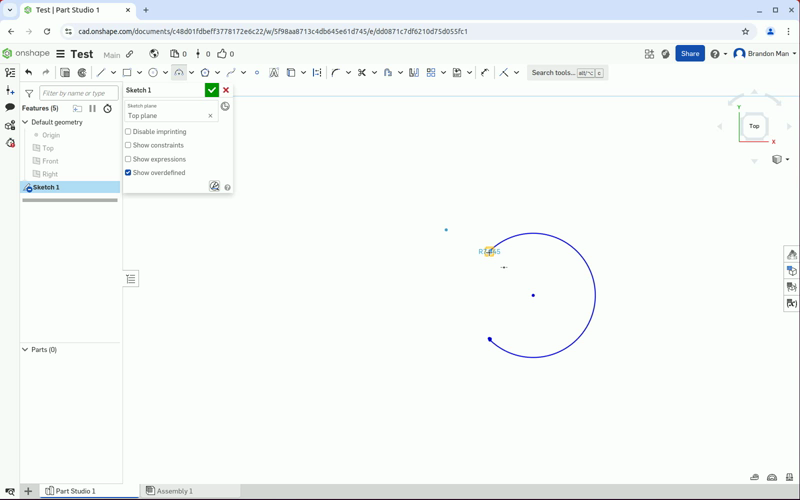
scroll(6)
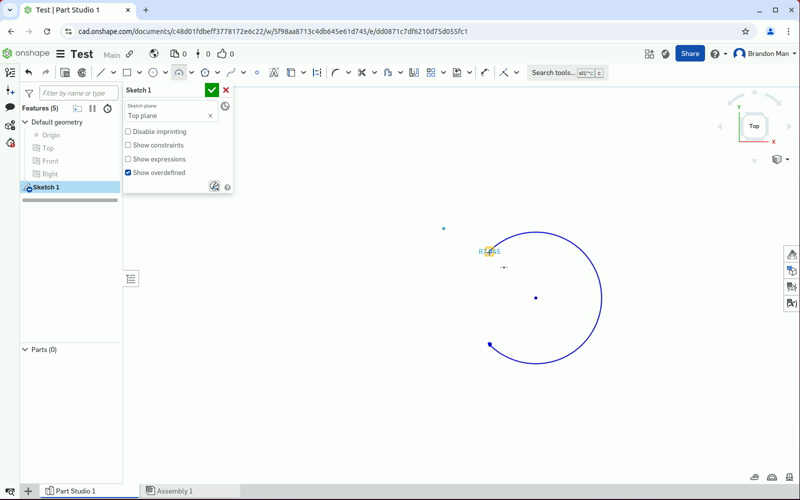
scroll(6)
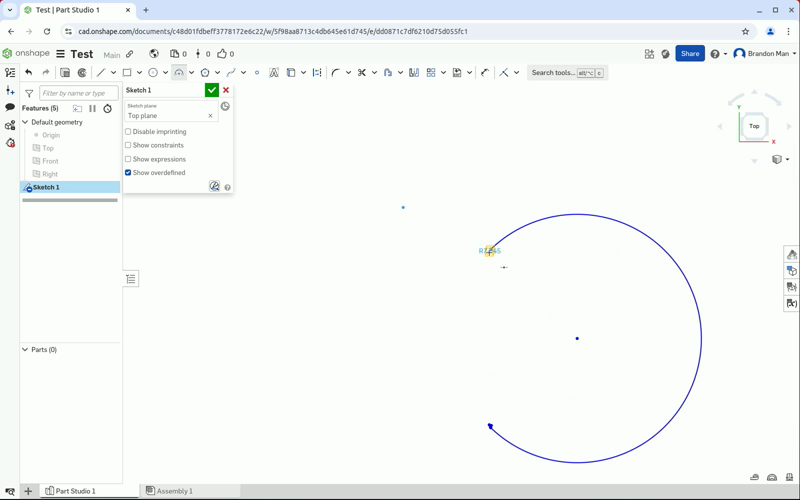
scroll(6)
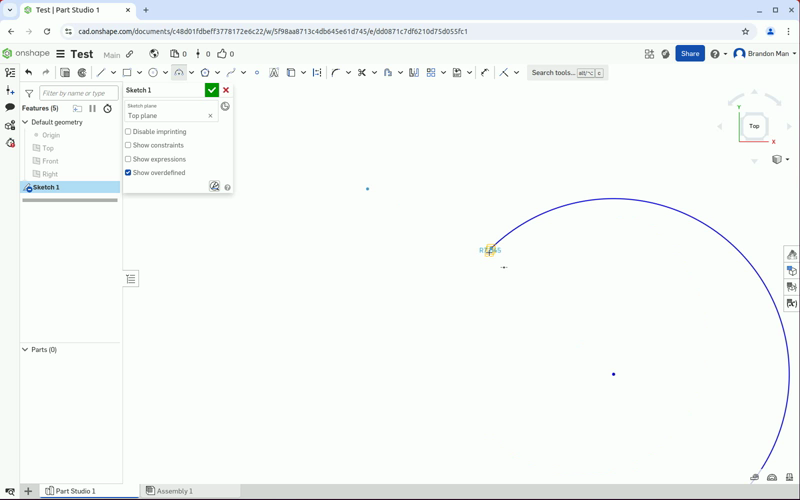
scroll(6)
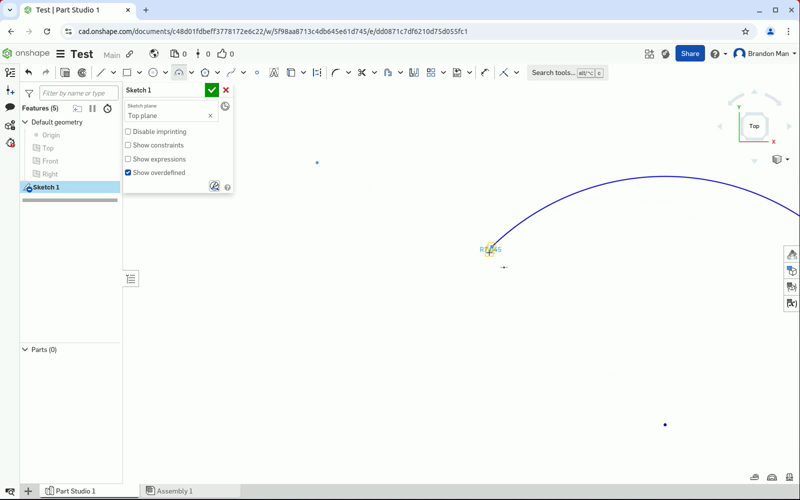
scroll(6)
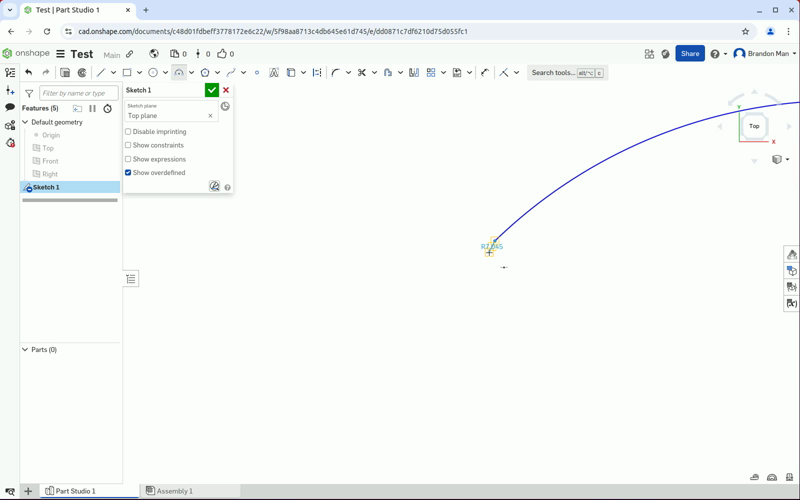
click(489, 252)
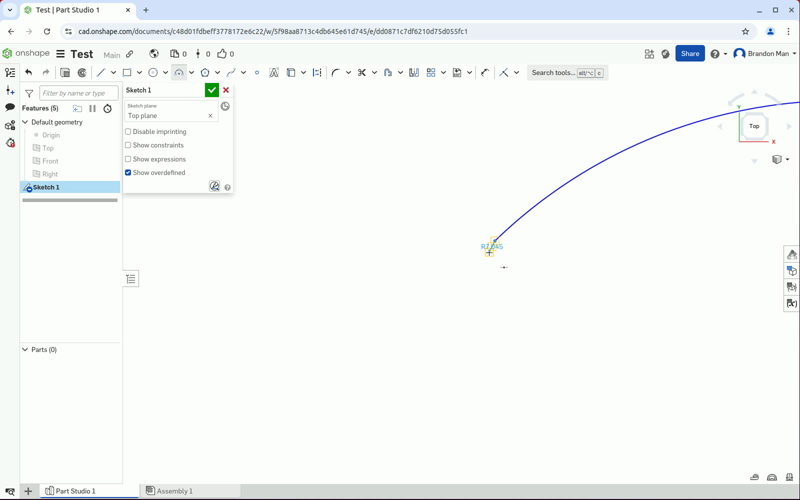
scroll(-6)
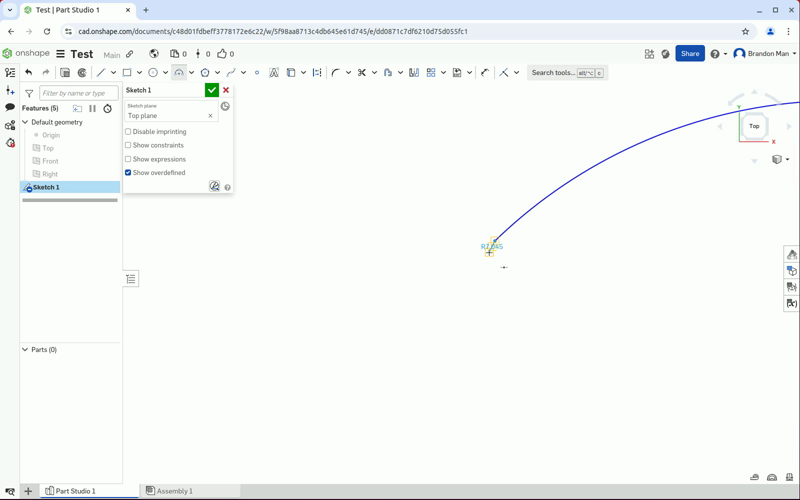
scroll(-6)
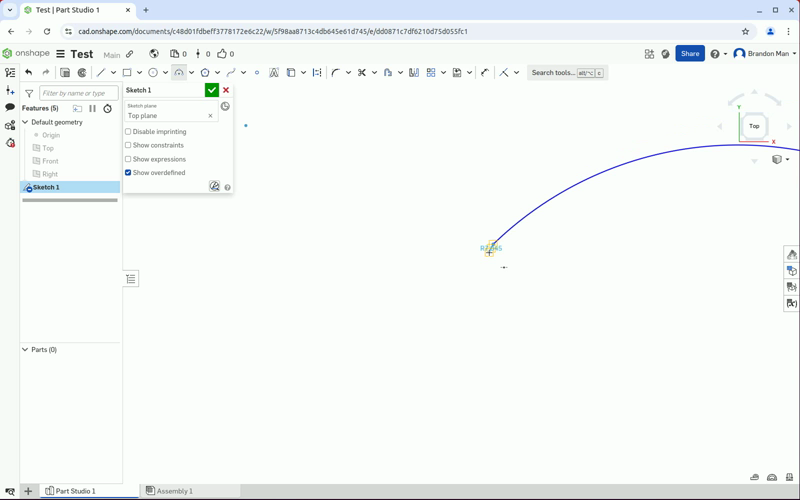
scroll(-6)
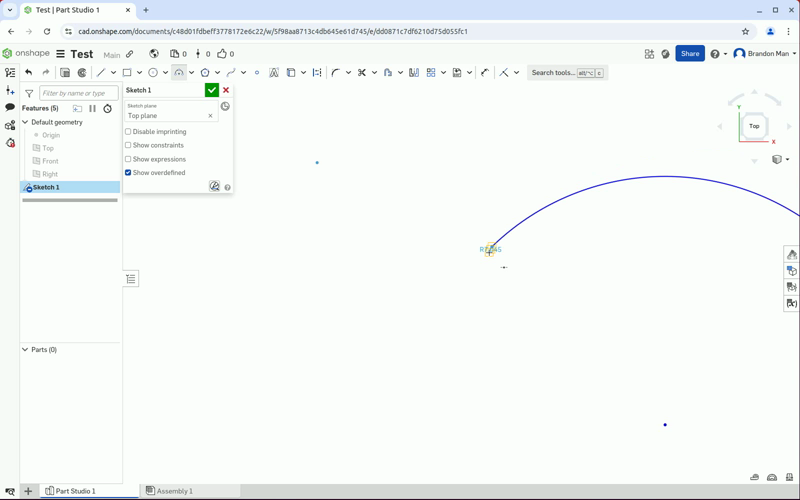
scroll(-6)
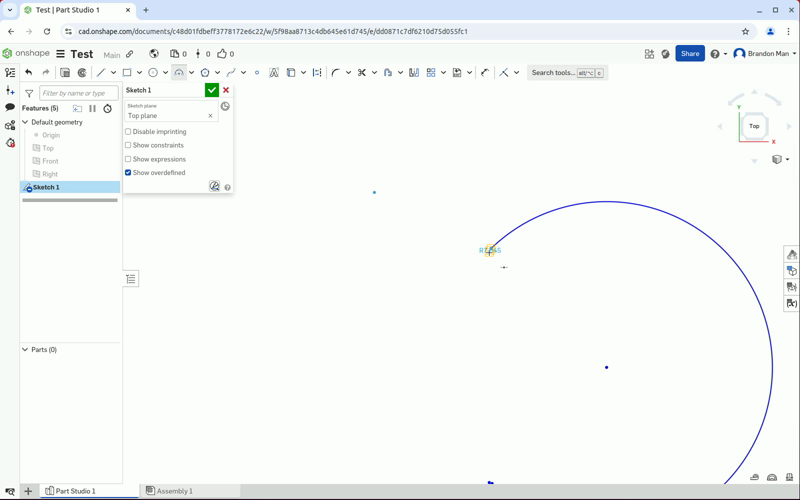
scroll(-6)
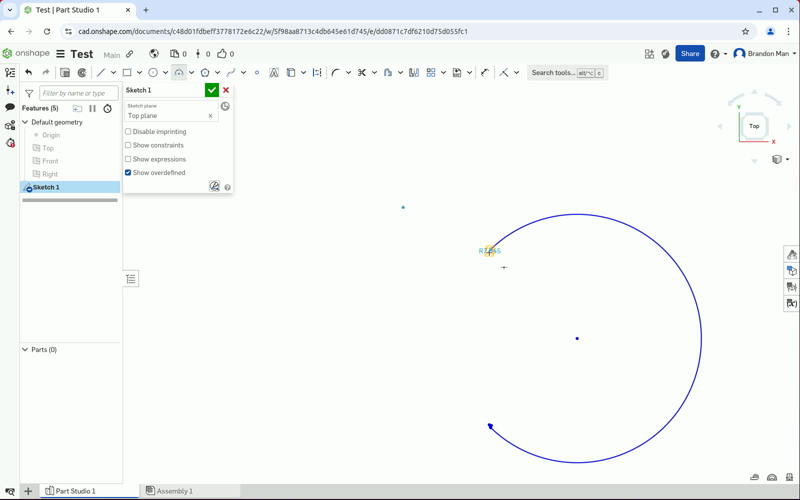
scroll(-6)
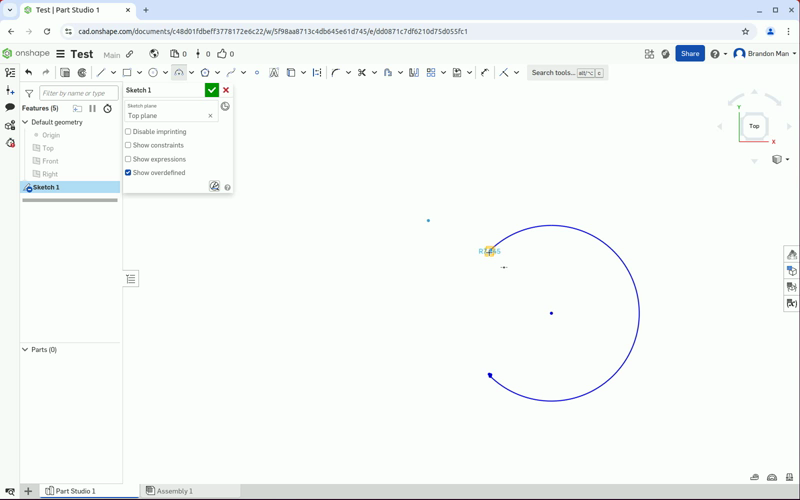
scroll(-6)
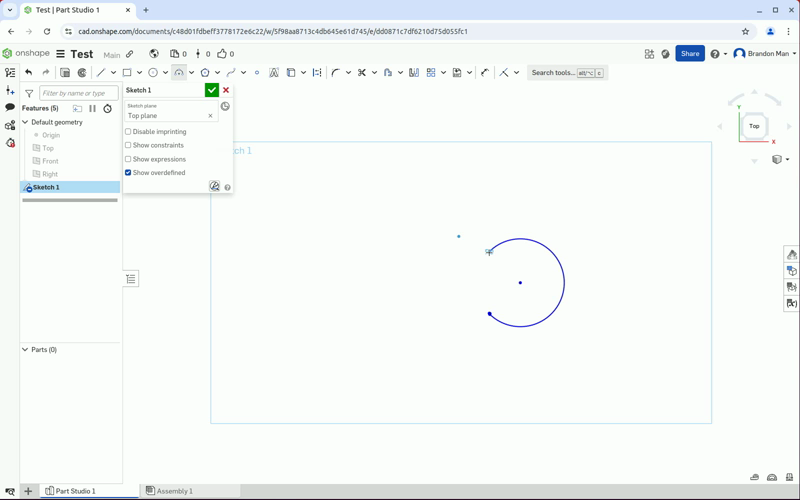
mouse_move(489, 313)
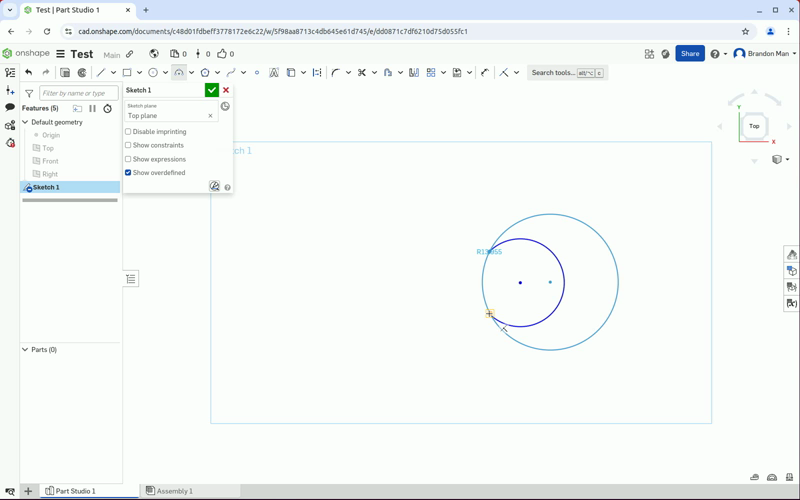
scroll(6)
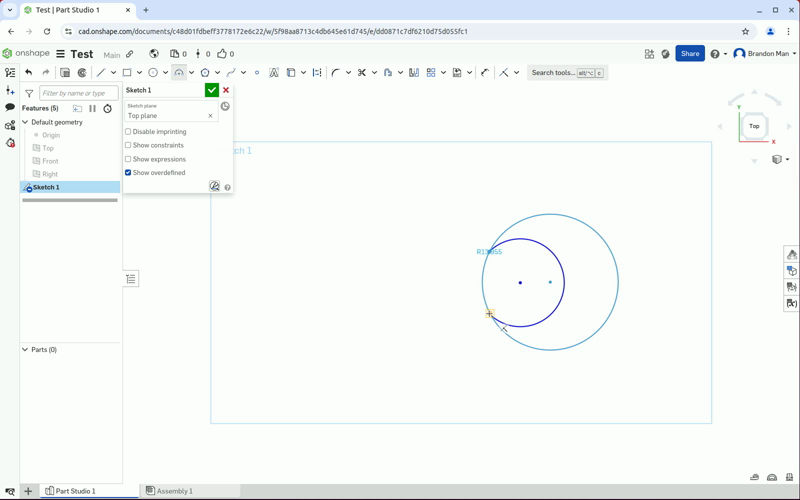
scroll(6)
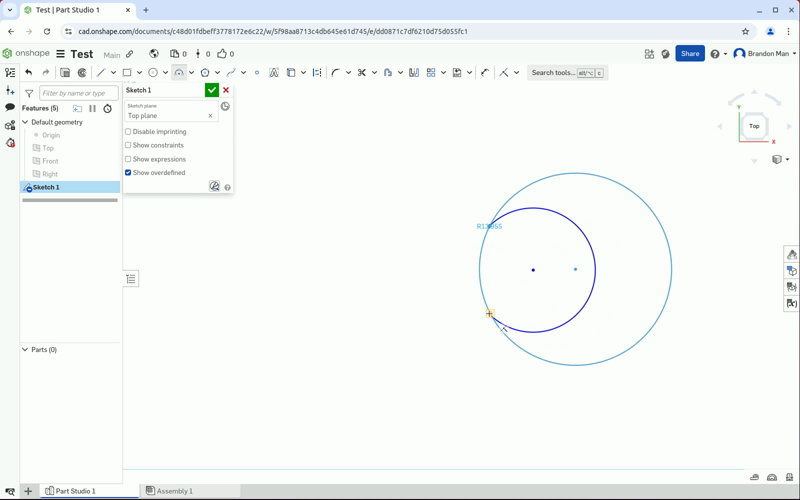
scroll(6)
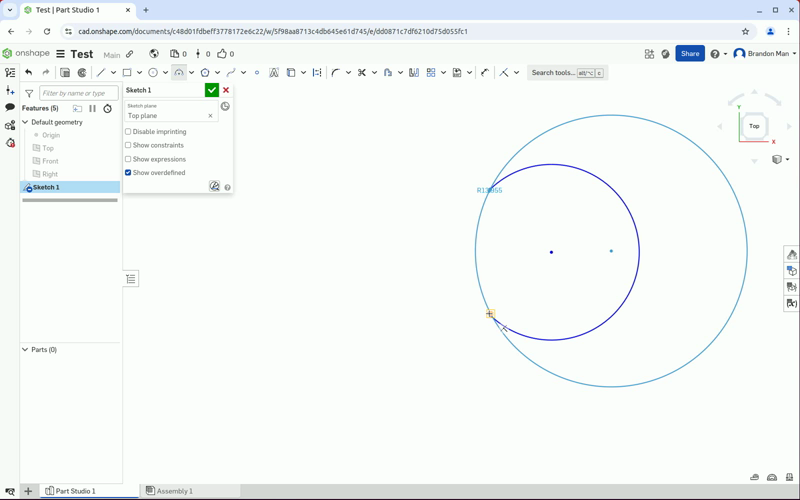
scroll(6)
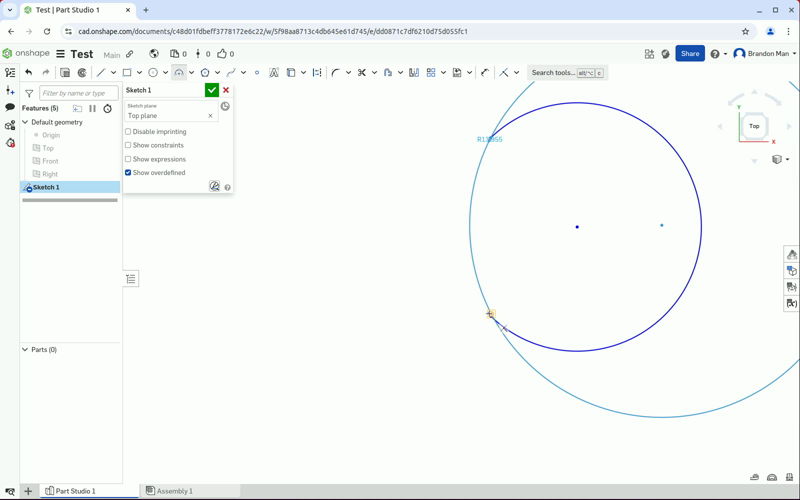
scroll(6)
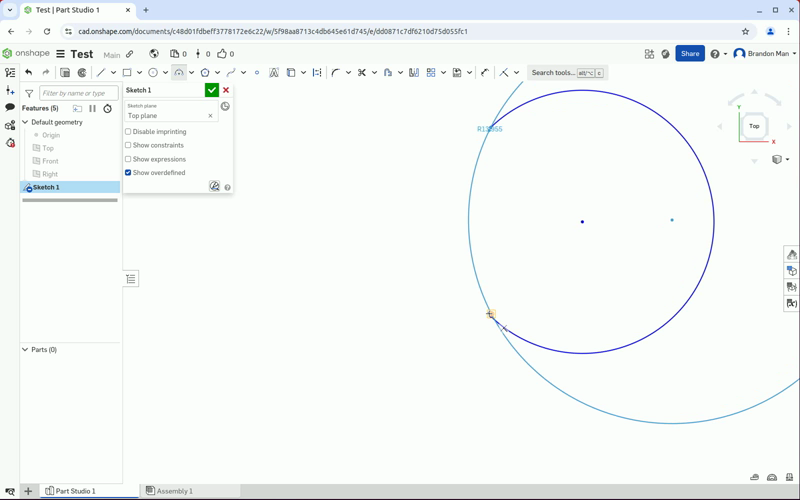
scroll(6)
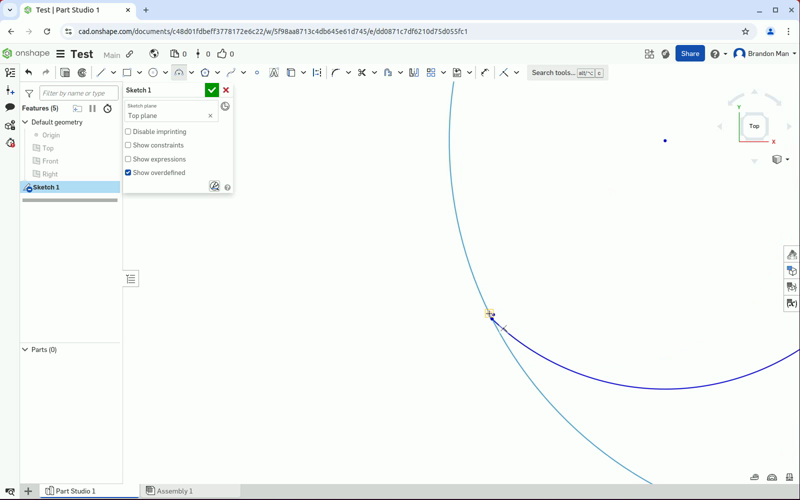
scroll(6)
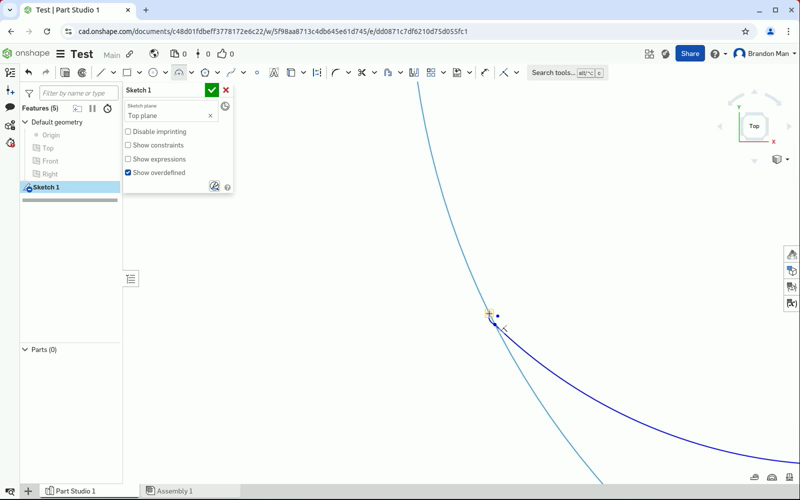
click(489, 313)
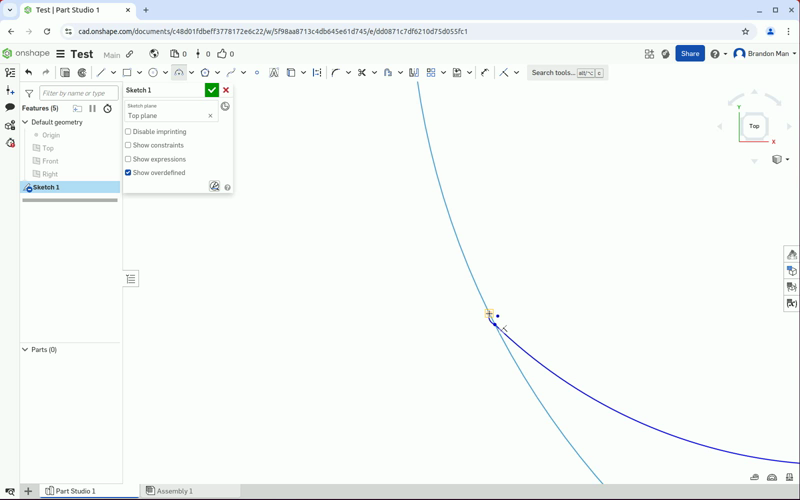
scroll(-6)
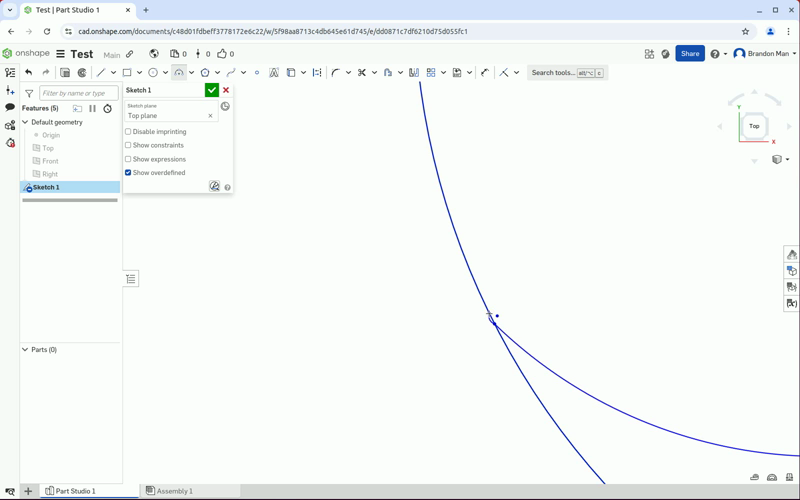
scroll(-6)
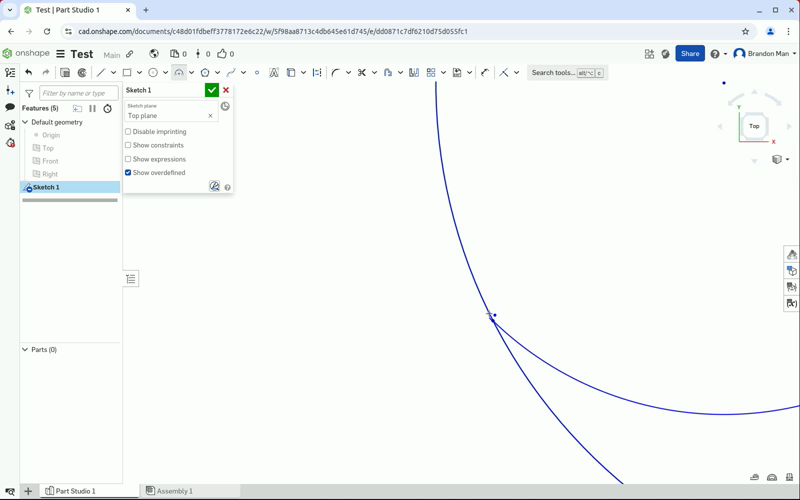
scroll(-6)
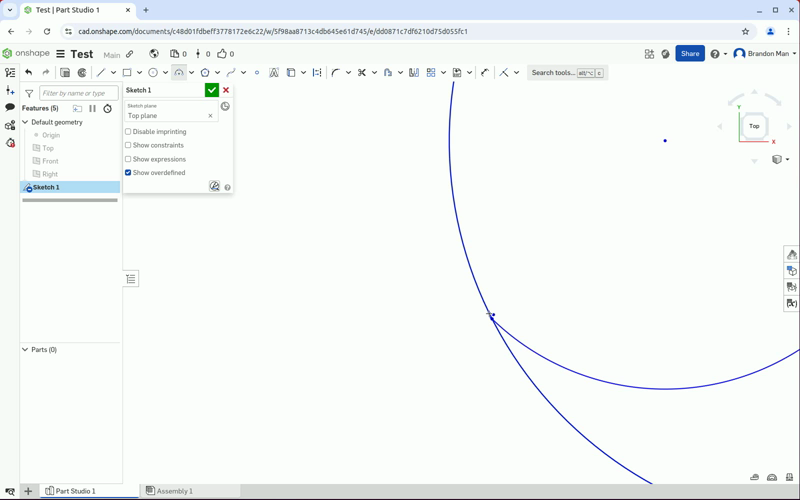
scroll(-6)
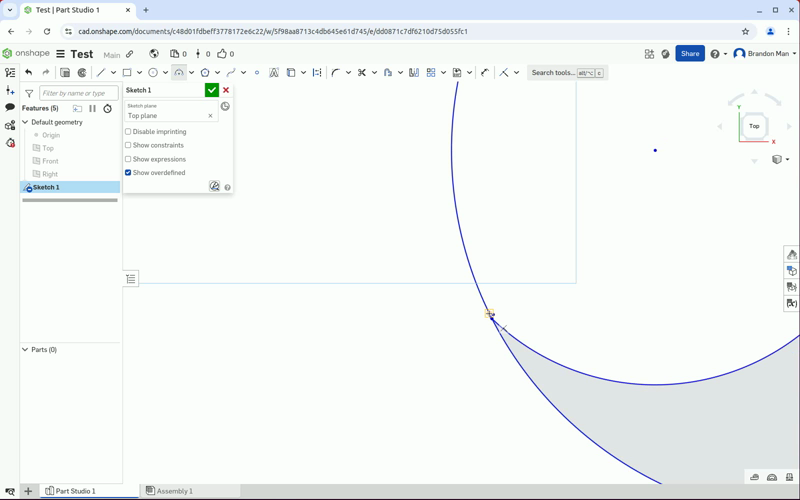
scroll(-6)
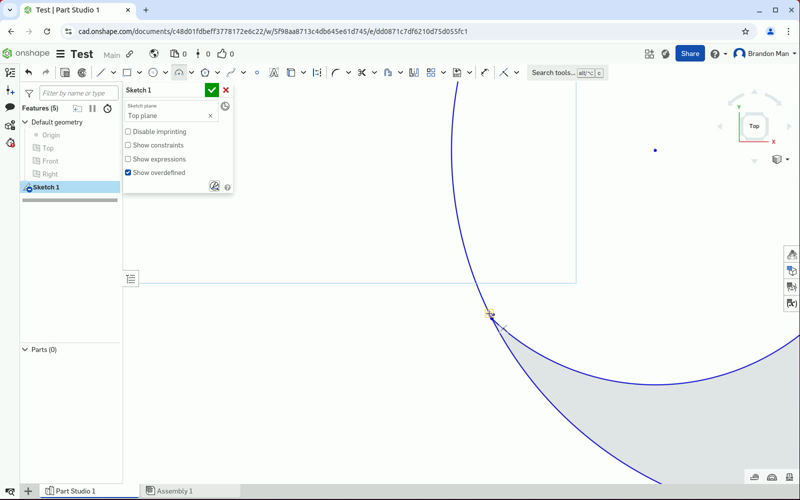
scroll(-6)
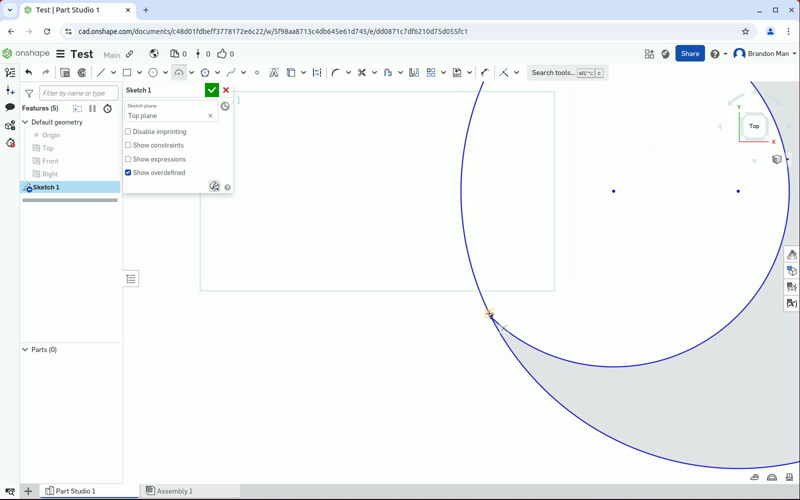
scroll(-6)
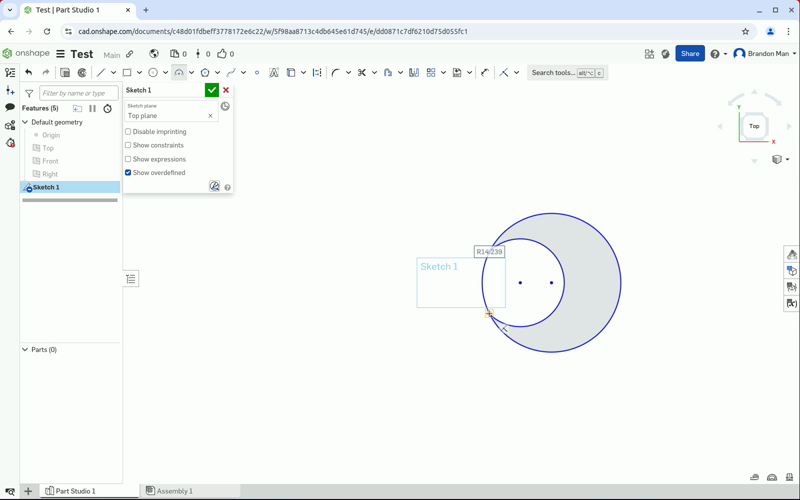
key_down(shift)
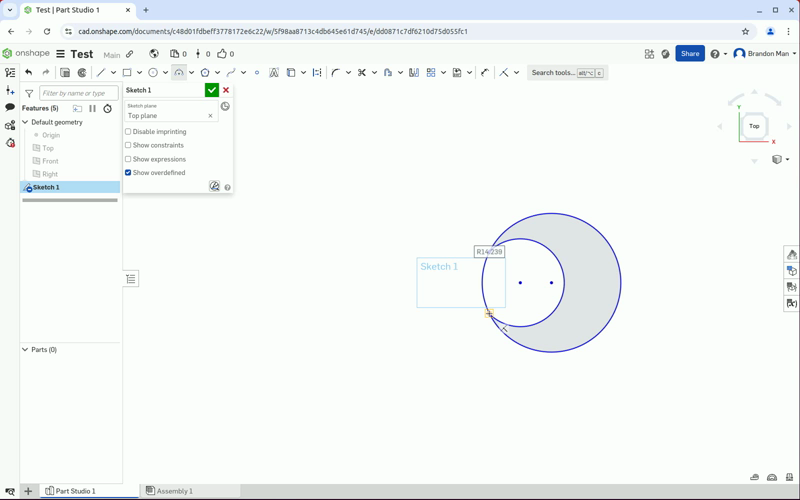
mouse_move(476, 282)
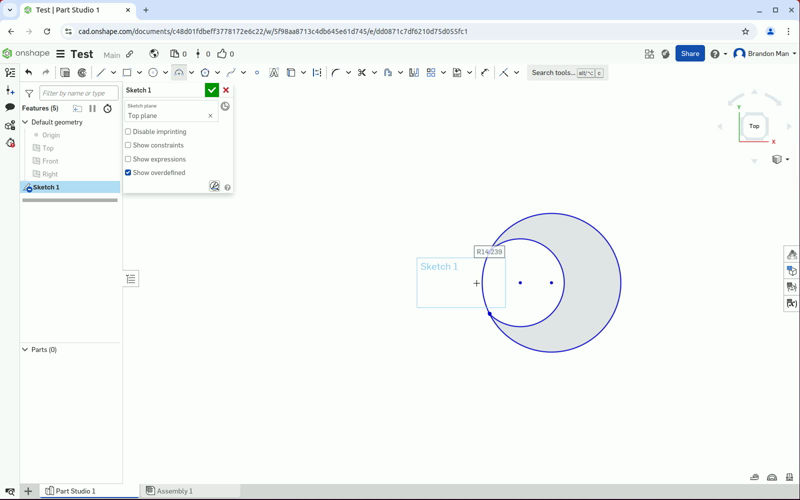
click(476, 282)
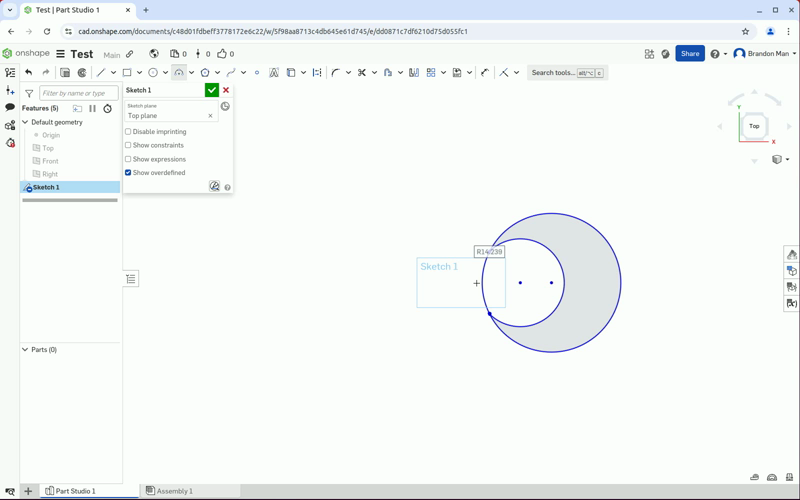
key_up(shift)
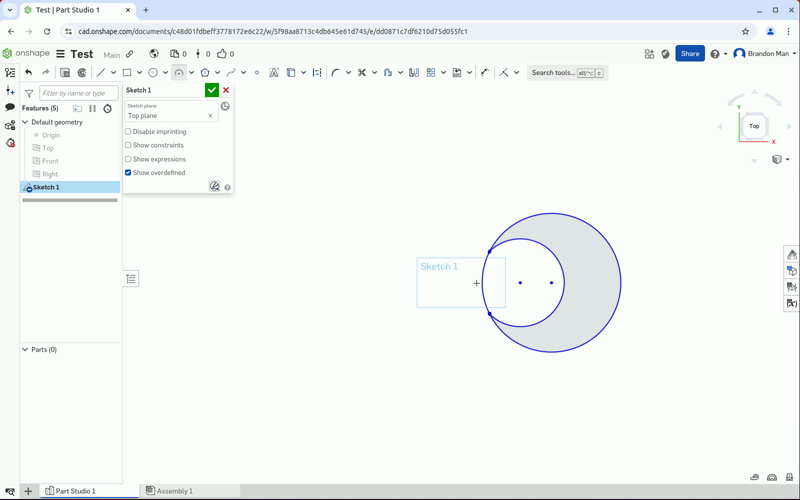
key(esc)
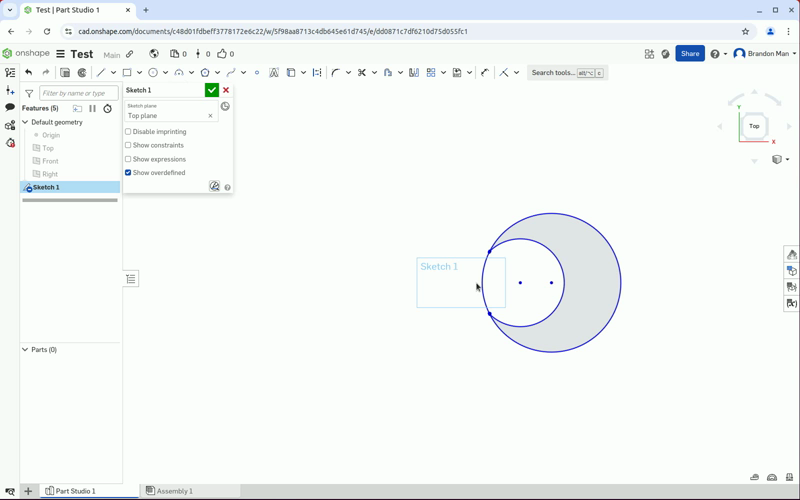
key(c)
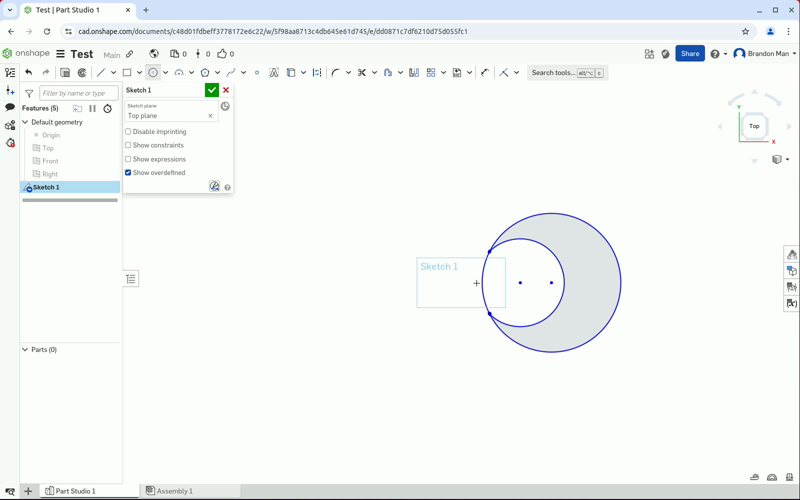
key_down(shift)
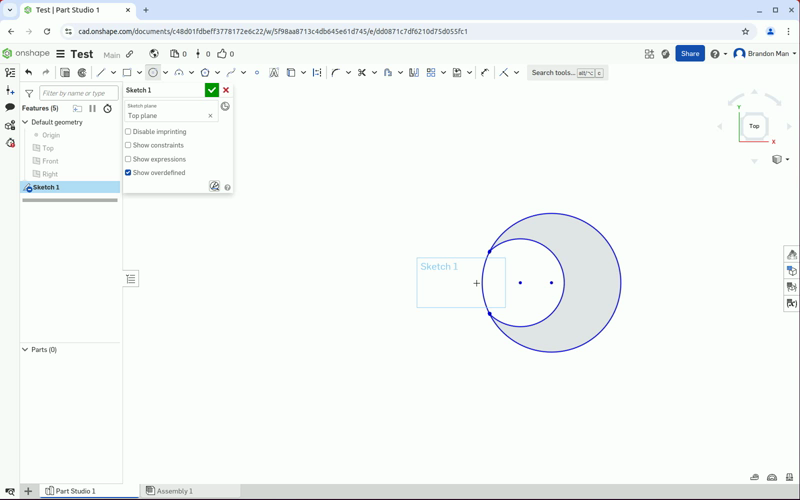
mouse_move(520, 283)
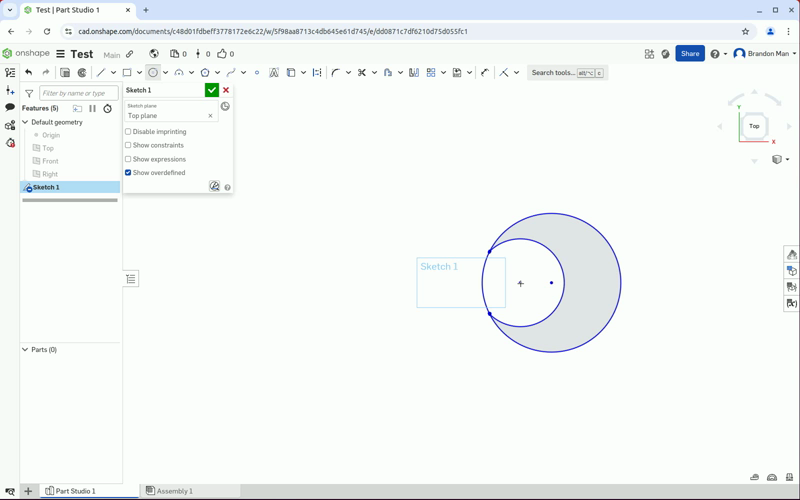
scroll(6)
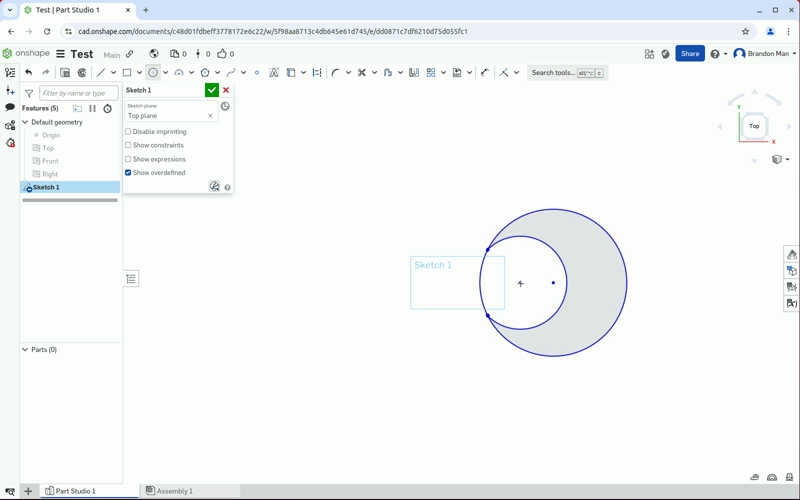
scroll(6)
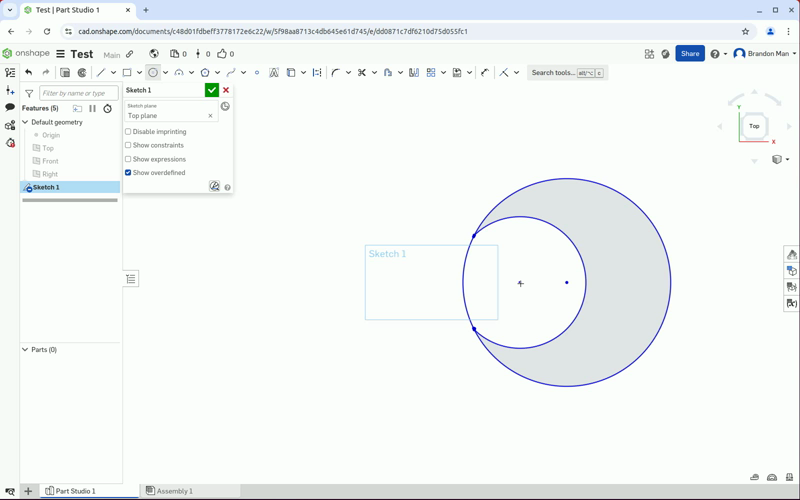
scroll(6)
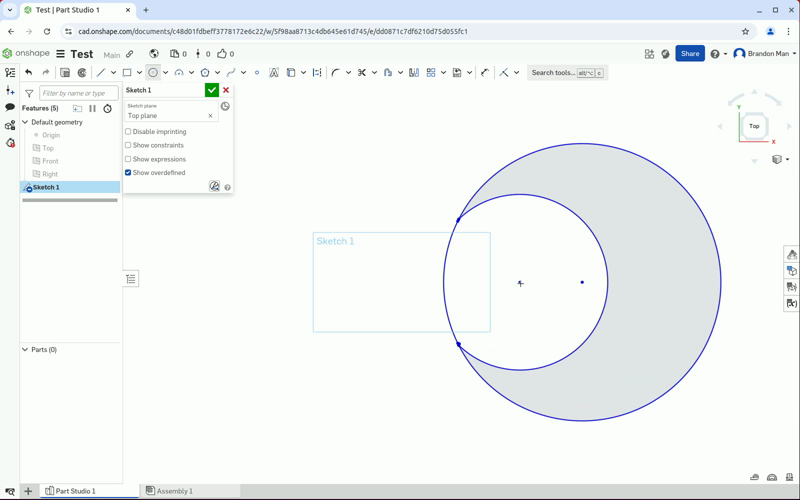
scroll(6)
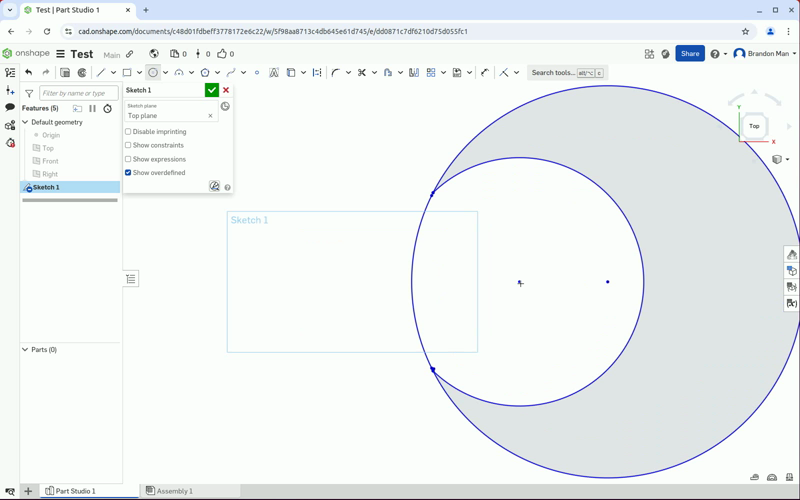
scroll(6)
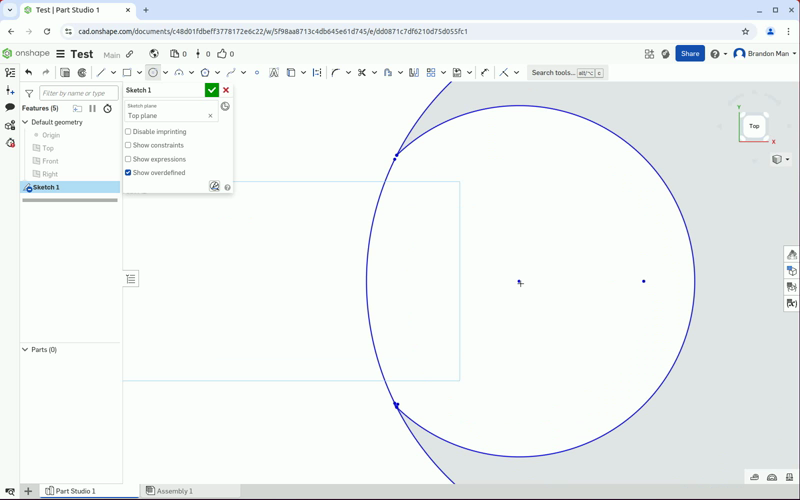
scroll(6)
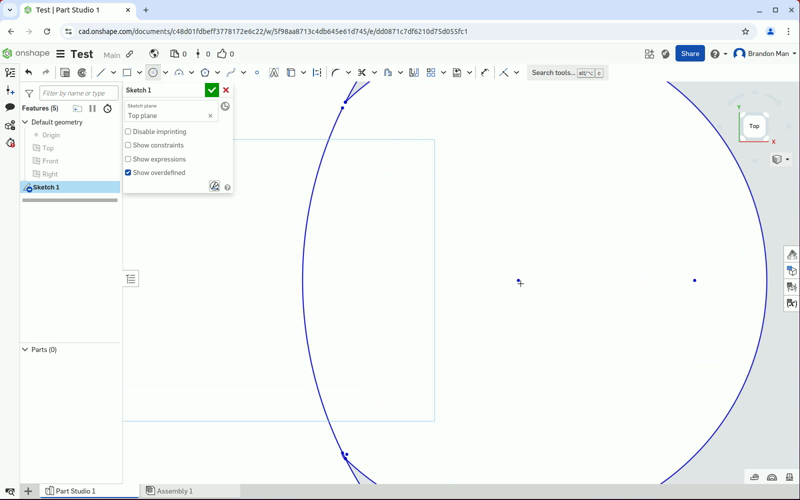
scroll(6)
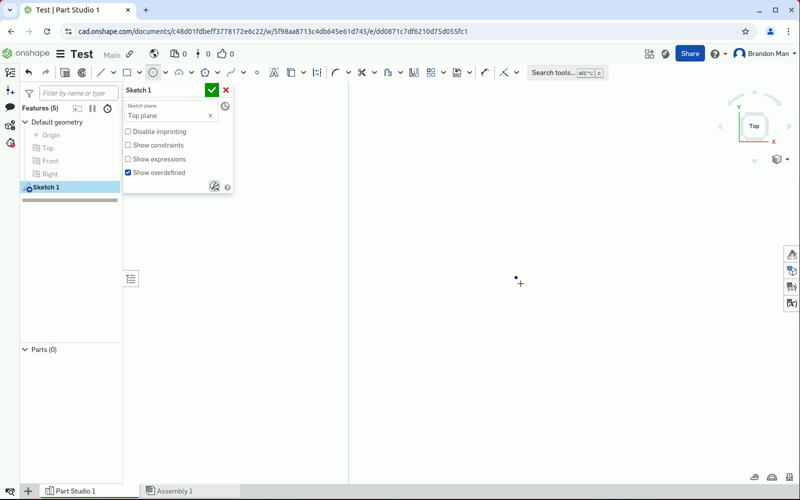
click(520, 283)
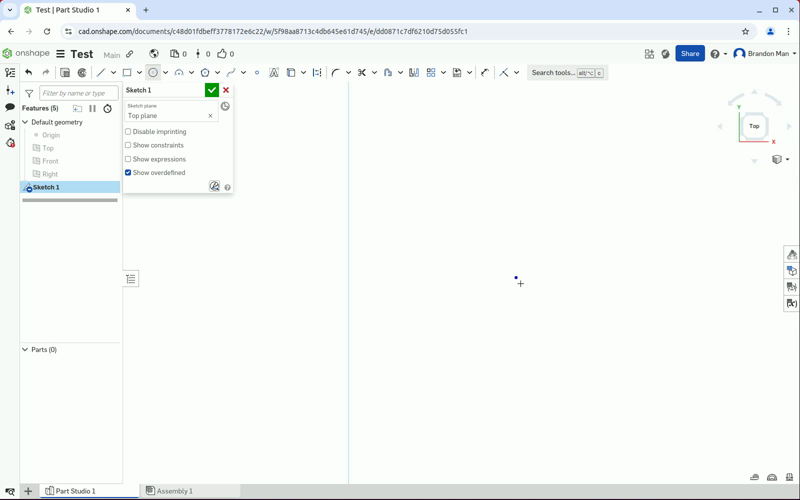
scroll(-6)
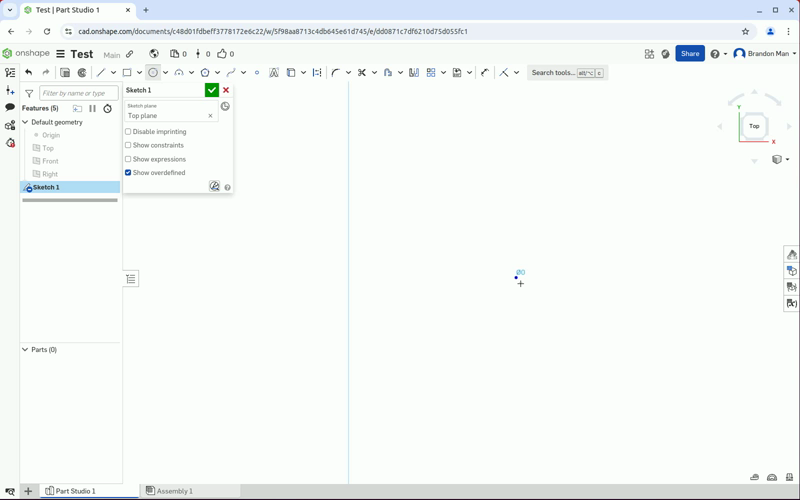
scroll(-6)
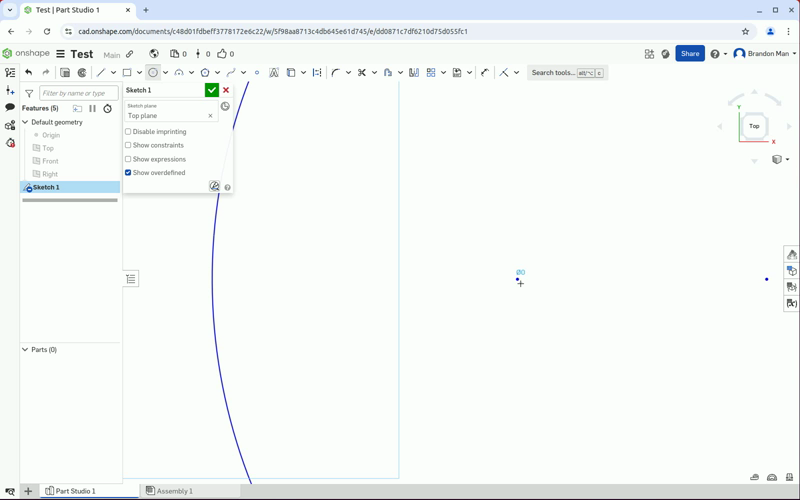
scroll(-6)
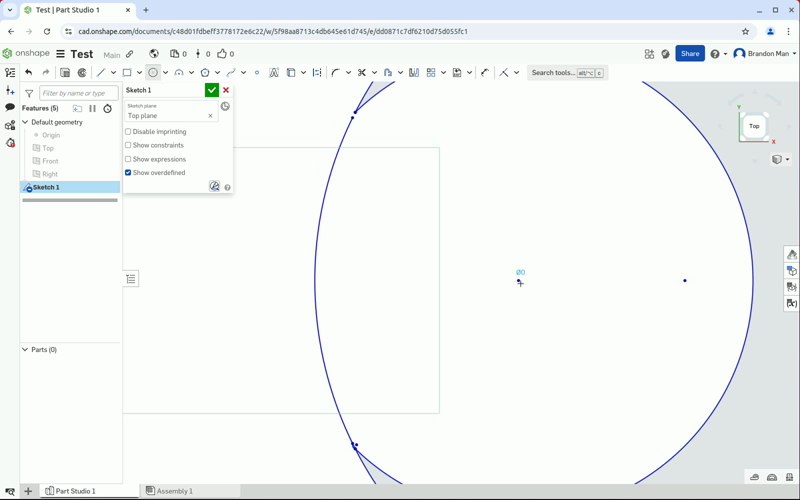
scroll(-6)
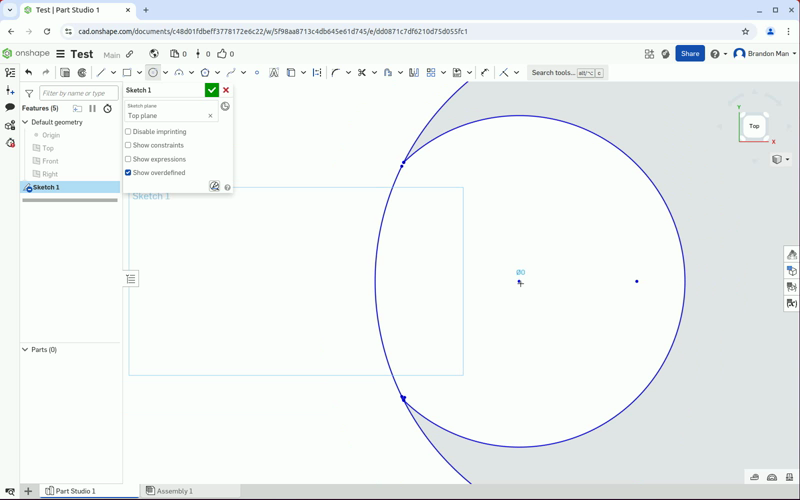
scroll(-6)
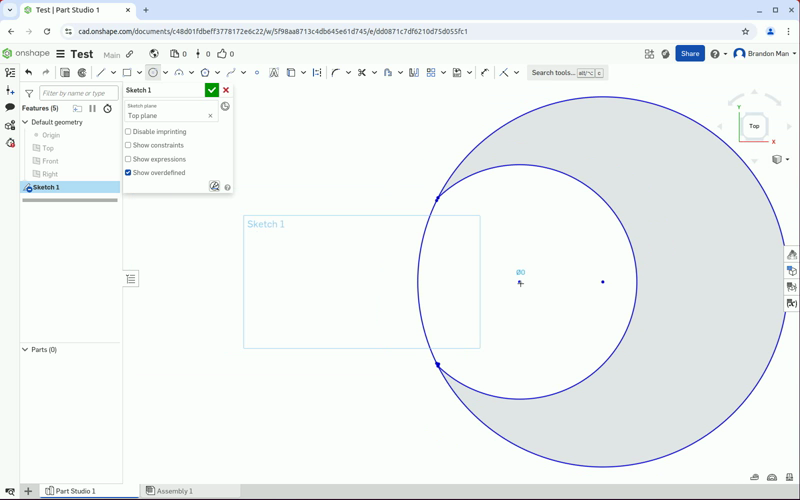
scroll(-6)
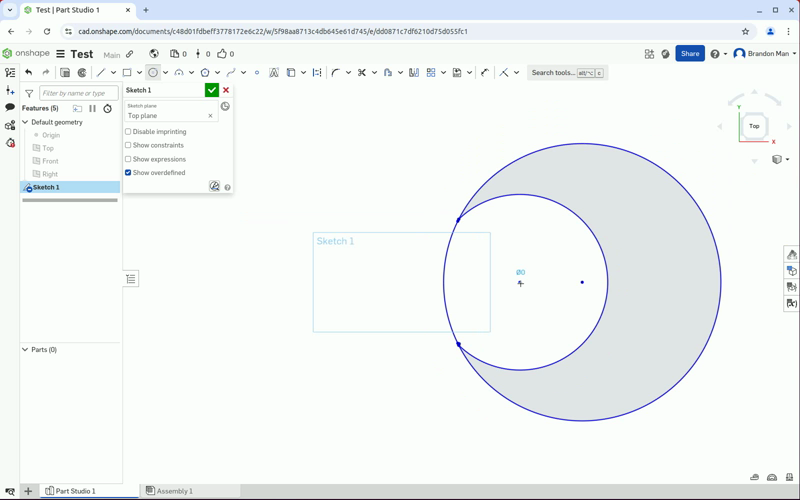
scroll(-6)
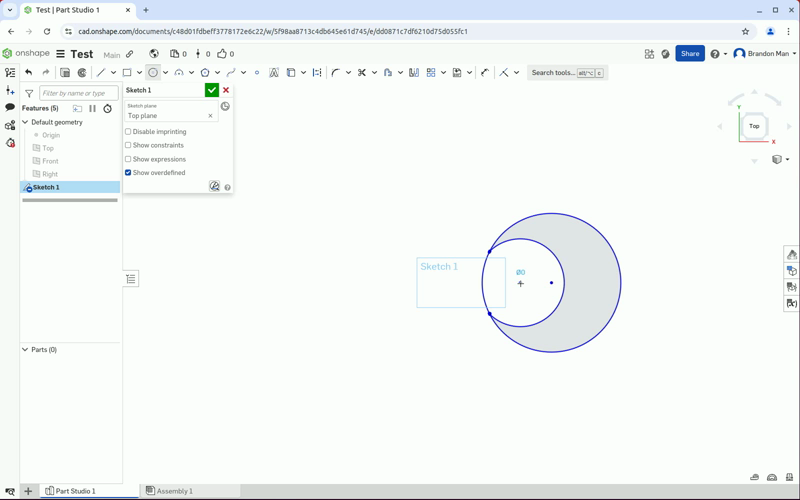
key_up(shift)
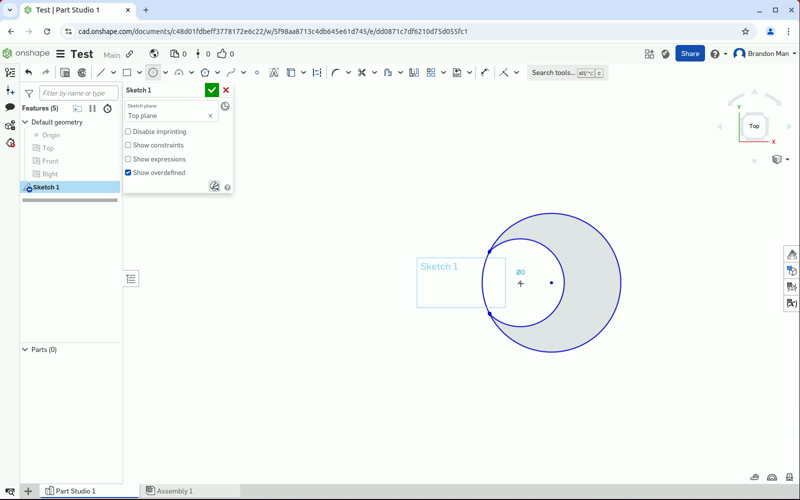
mouse_move(557, 283)
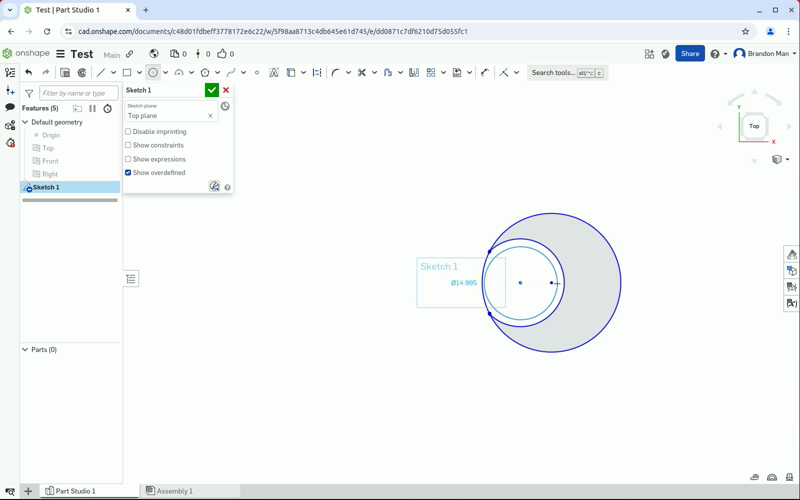
click(557, 283)
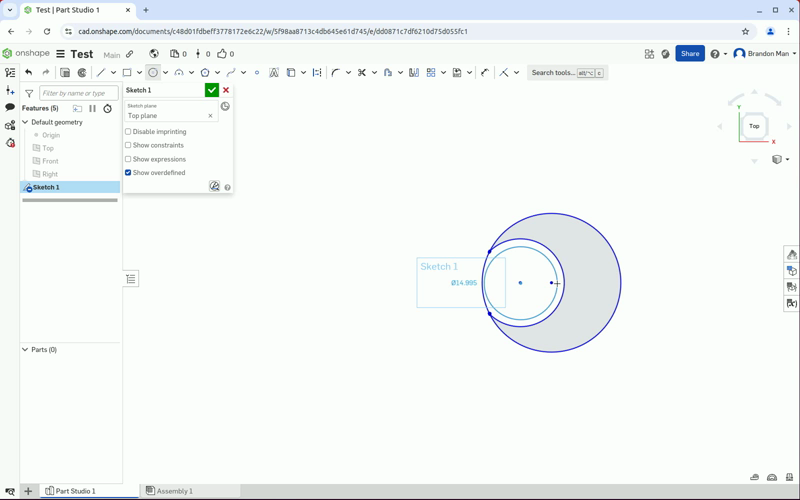
key(esc)
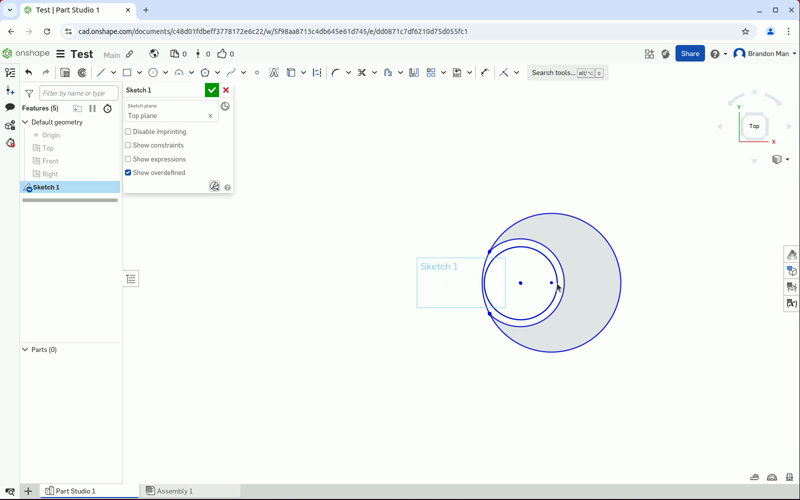
mouse_move(513, 322)
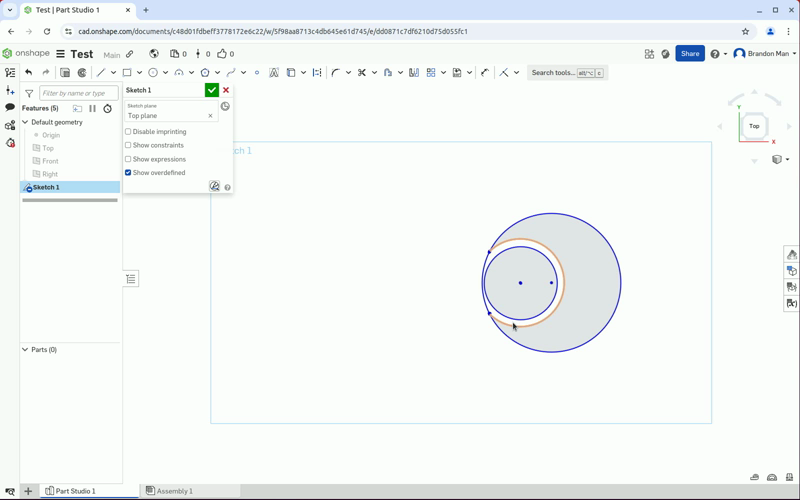
click(513, 322)
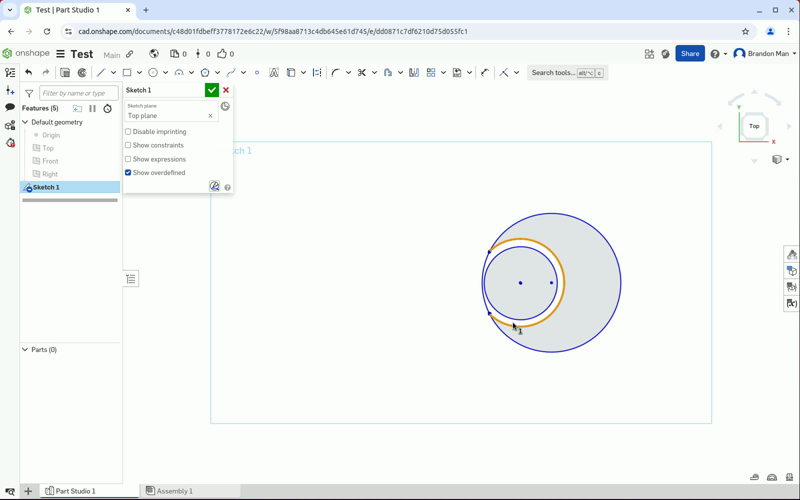
mouse_move(73, 352)
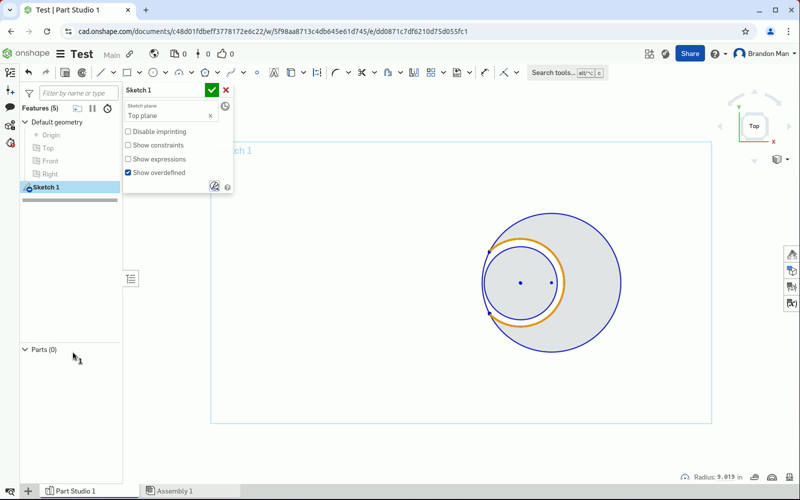
key(shift+y)
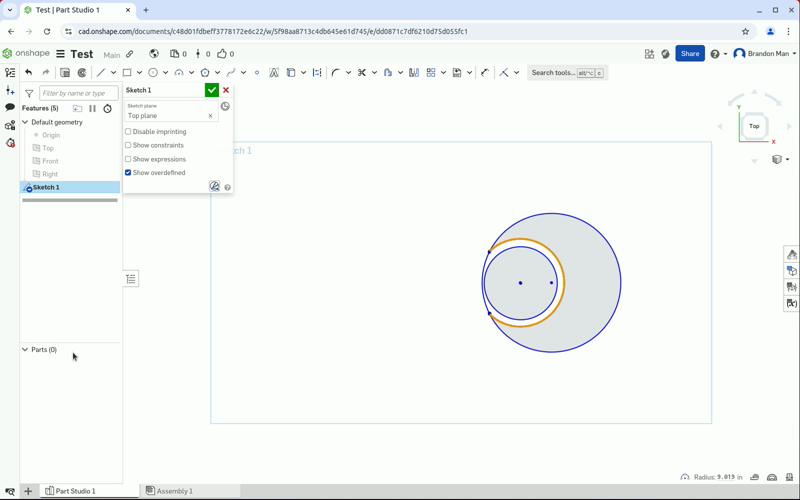
key(shift+e)
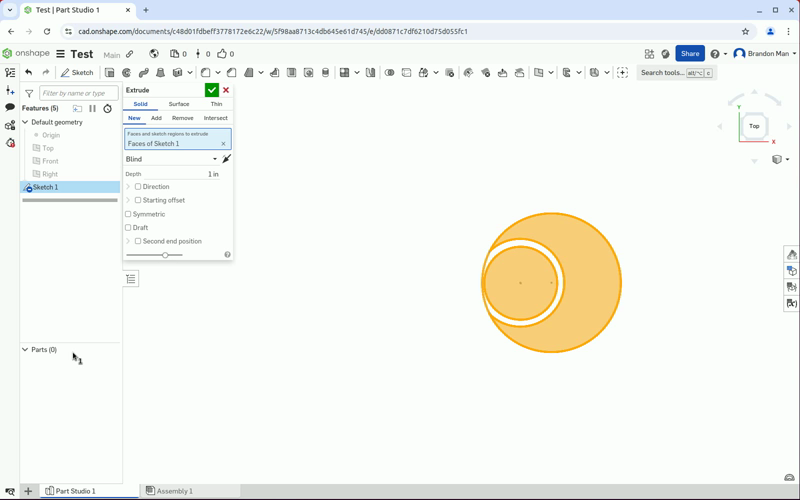
mouse_move(143, 106)
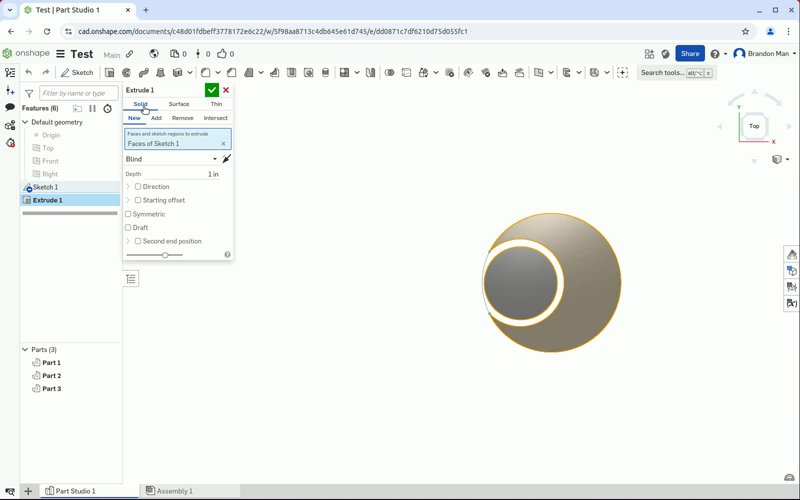
click(143, 106)
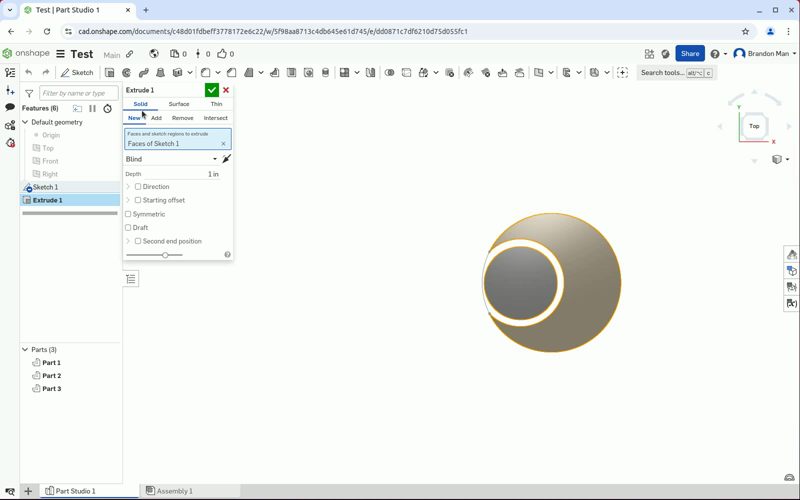
mouse_move(137, 120)
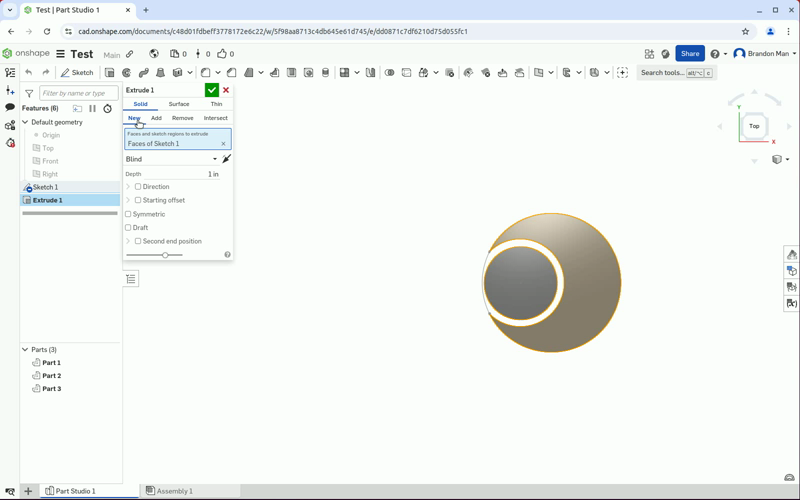
click(137, 120)
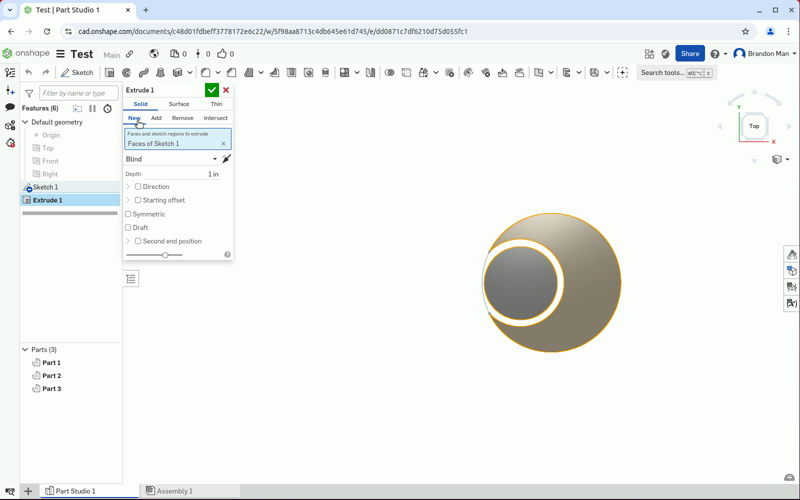
key(tab, 4)
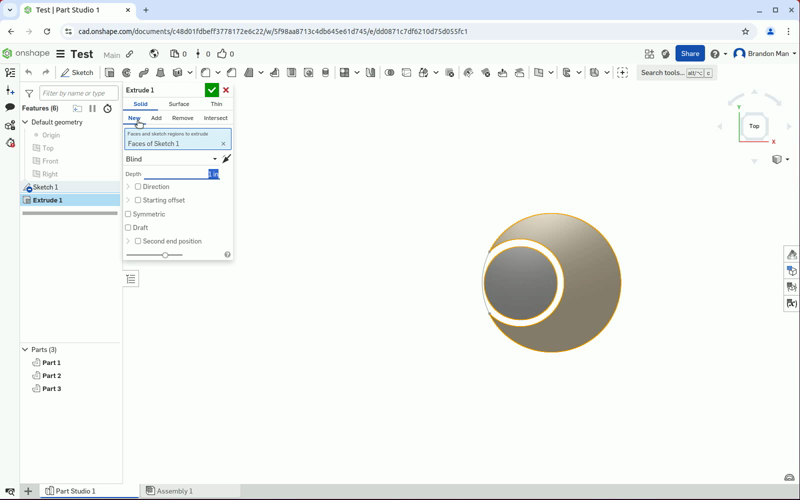
text(0.722)
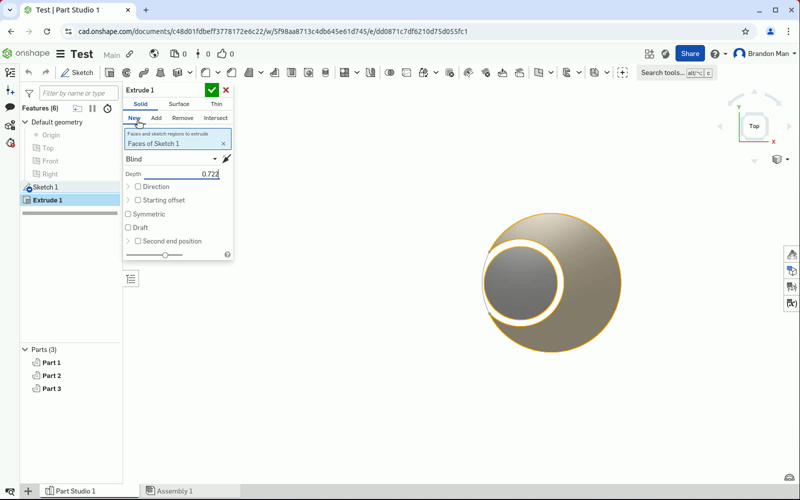
key(enter)
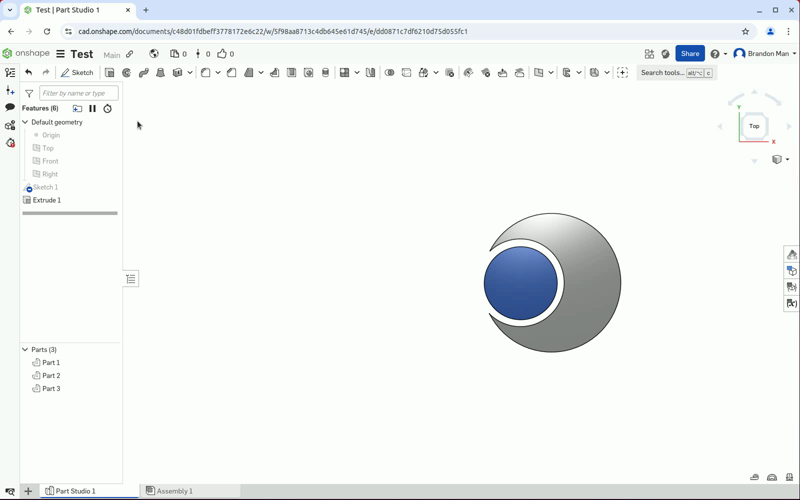
key(shift+h)
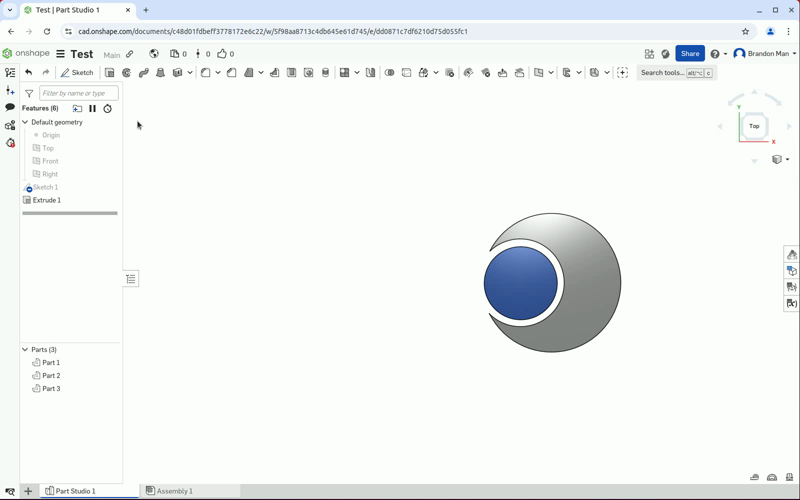
key(shift+h)
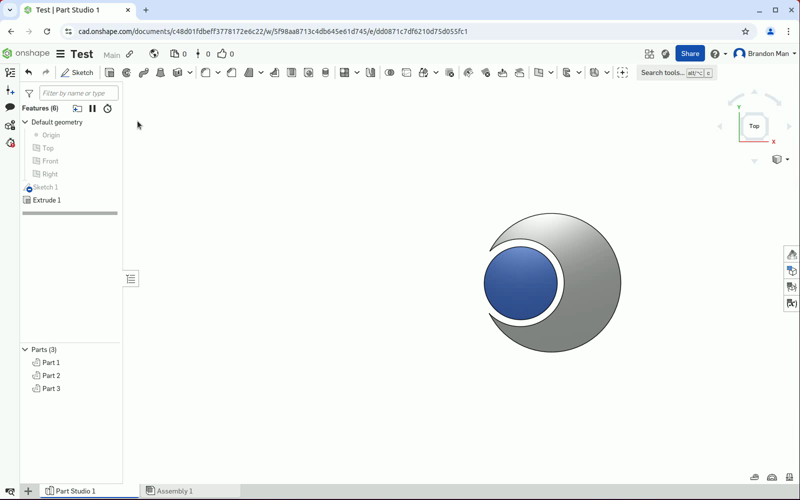
mouse_move(73, 189)
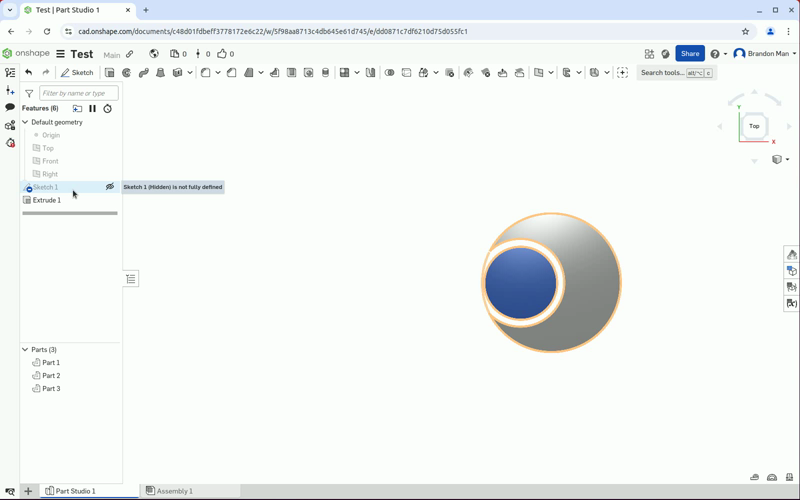
click(73, 189)
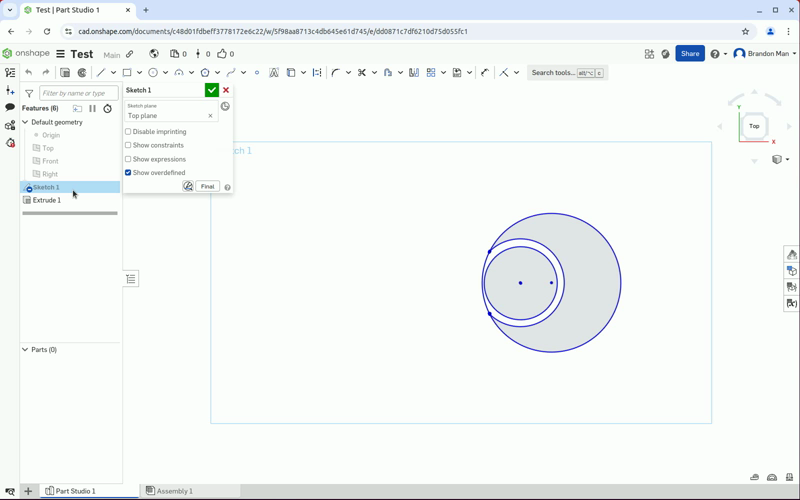
mouse_move(229, 92)
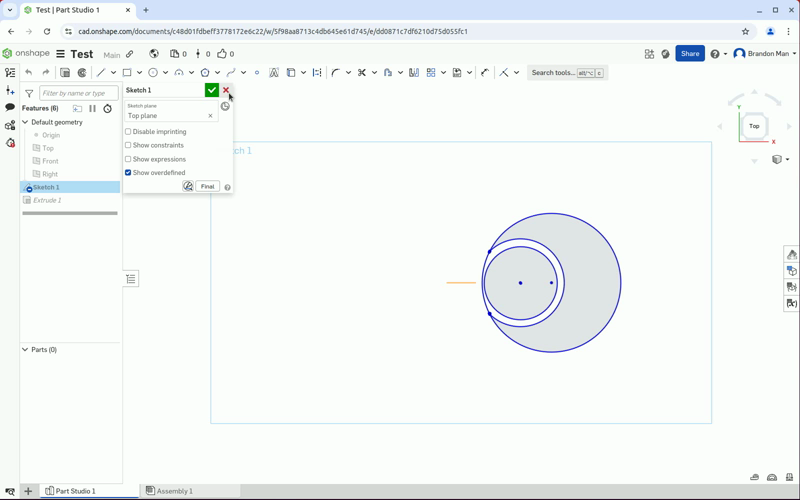
click(229, 92)
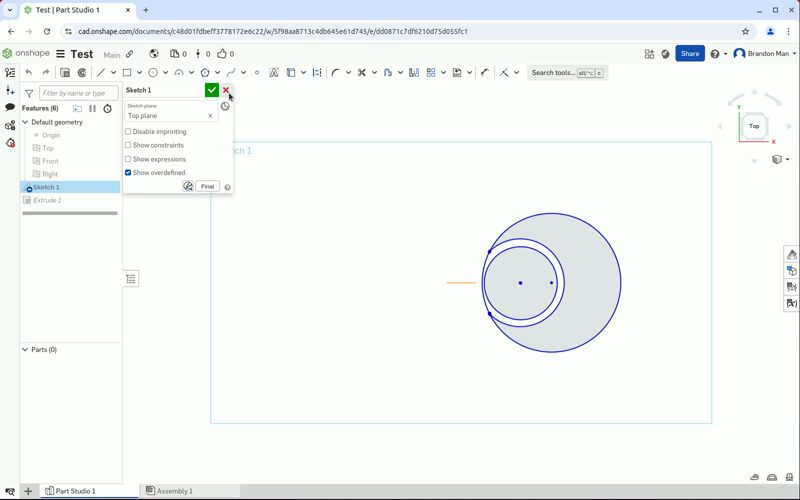
key(shift+s)
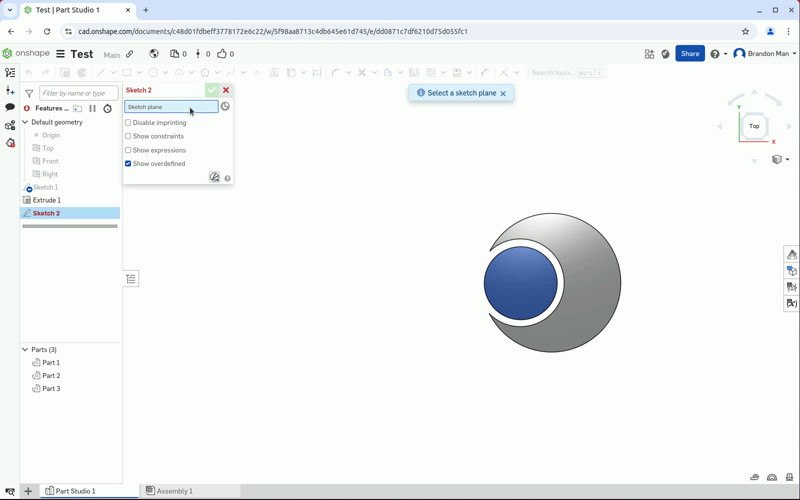
mouse_move(73, 150)
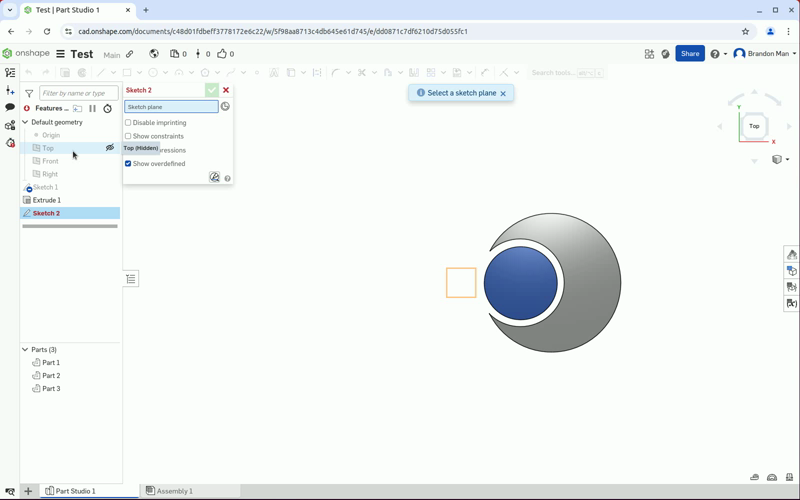
click(73, 150)
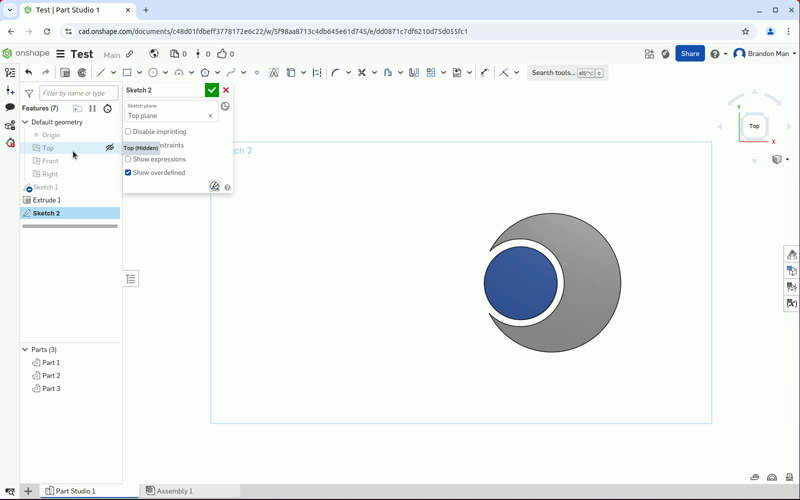
mouse_move(73, 352)
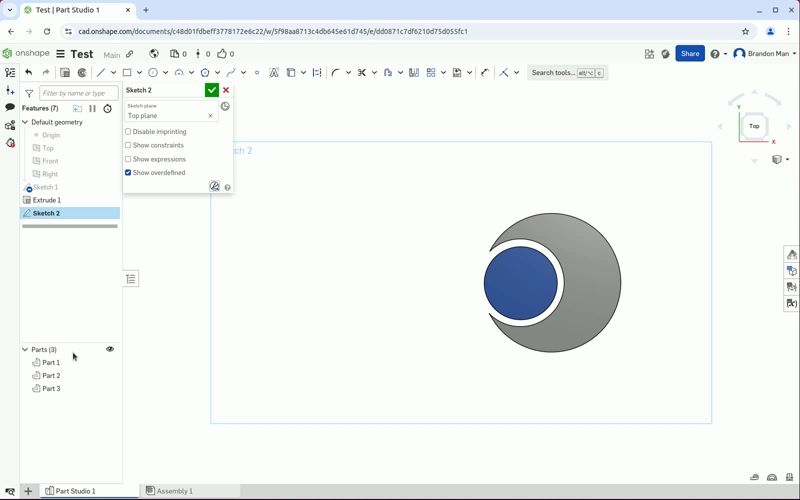
key(y)
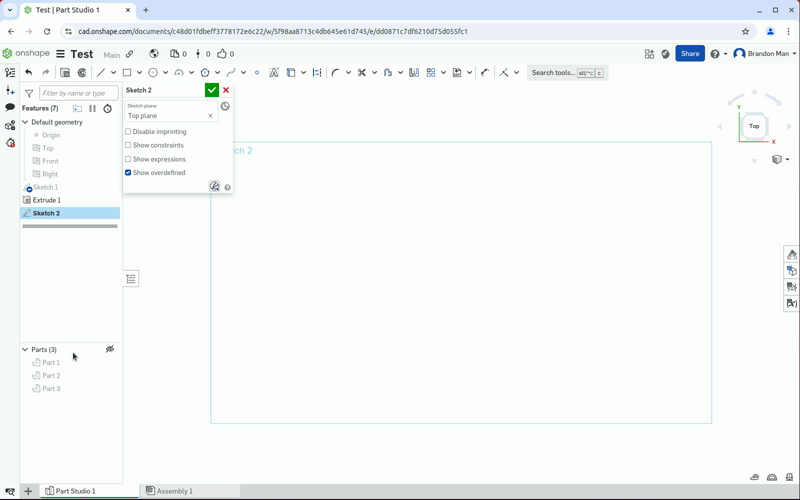
key(c)
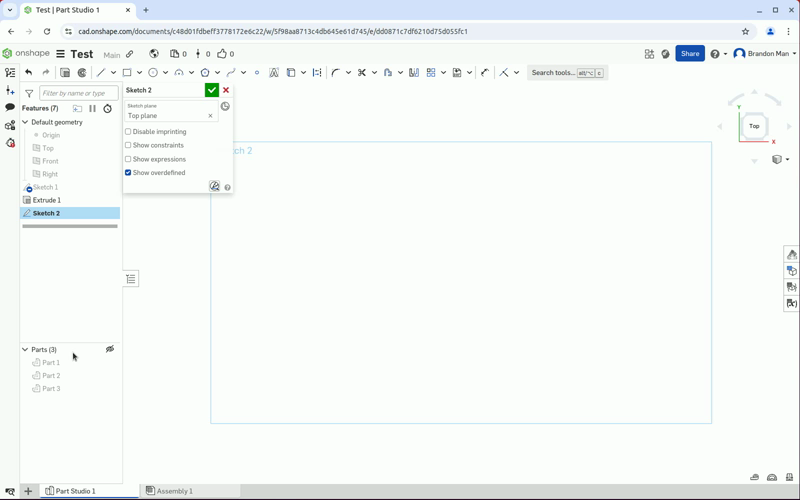
key_down(shift)
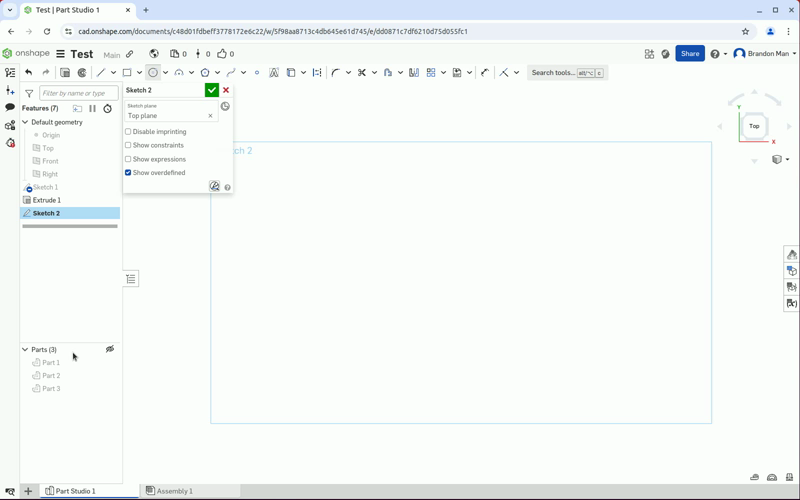
mouse_move(386, 282)
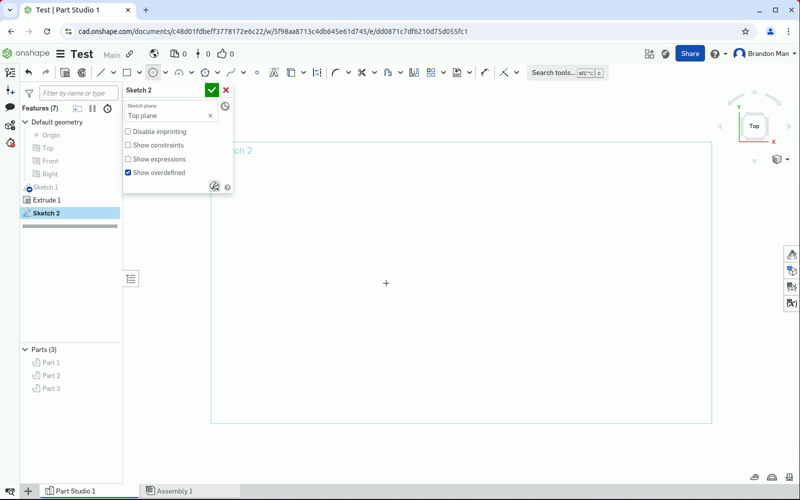
click(386, 282)
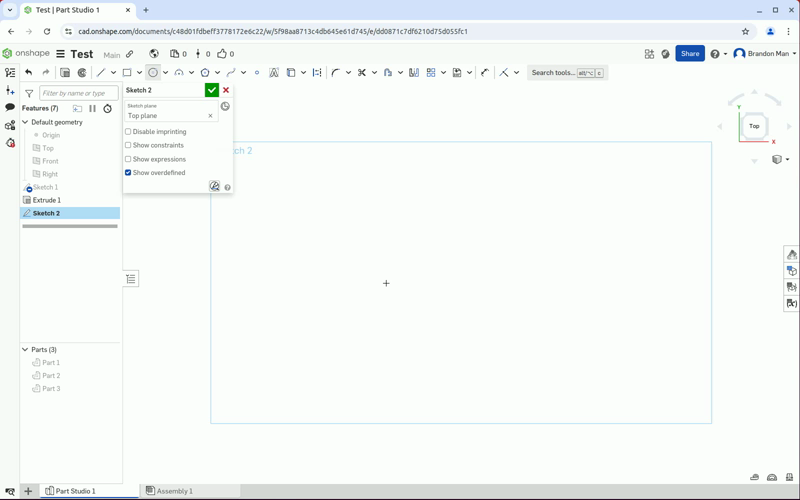
key_up(shift)
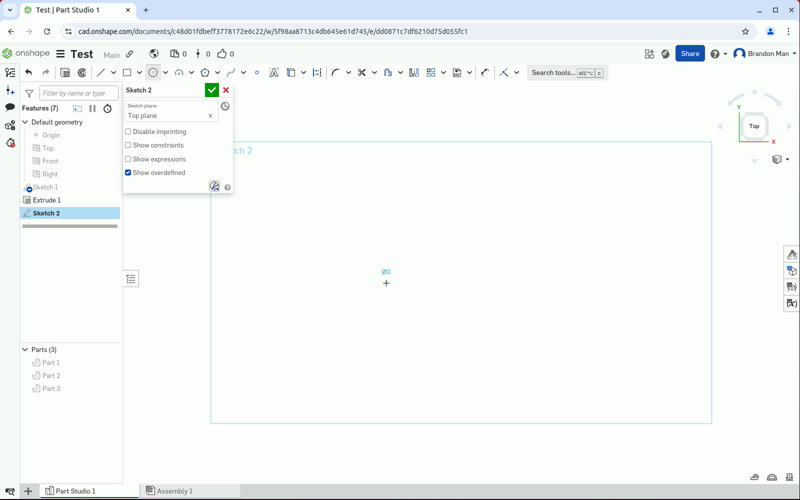
mouse_move(423, 282)
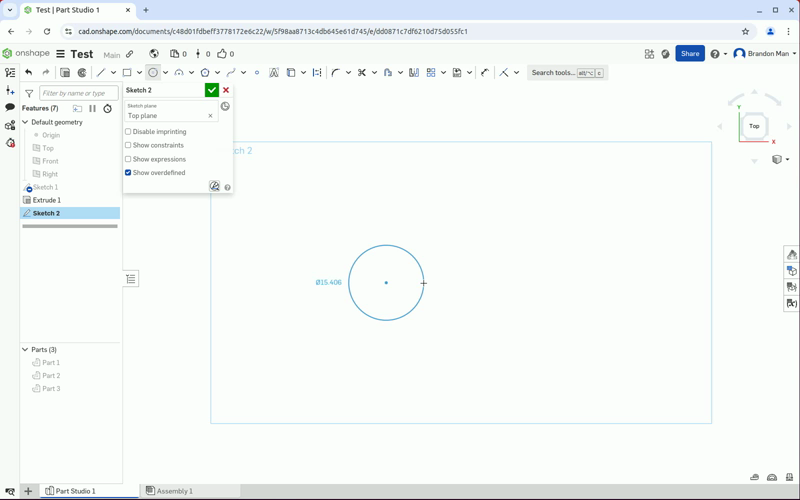
click(423, 282)
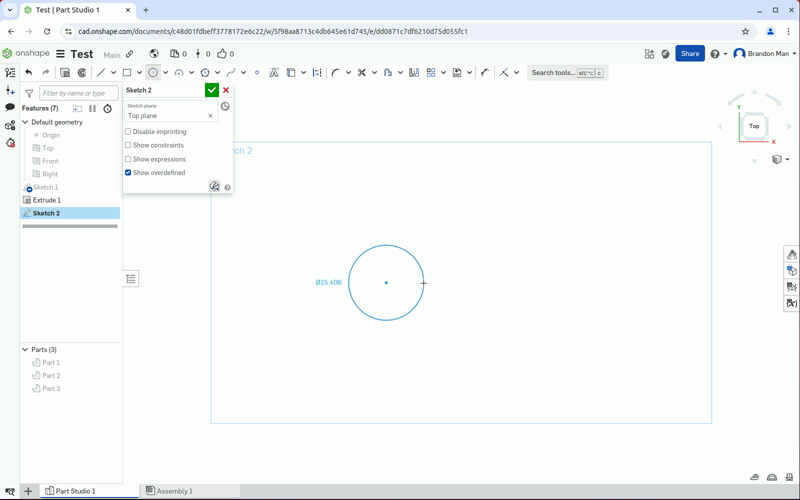
key(esc)
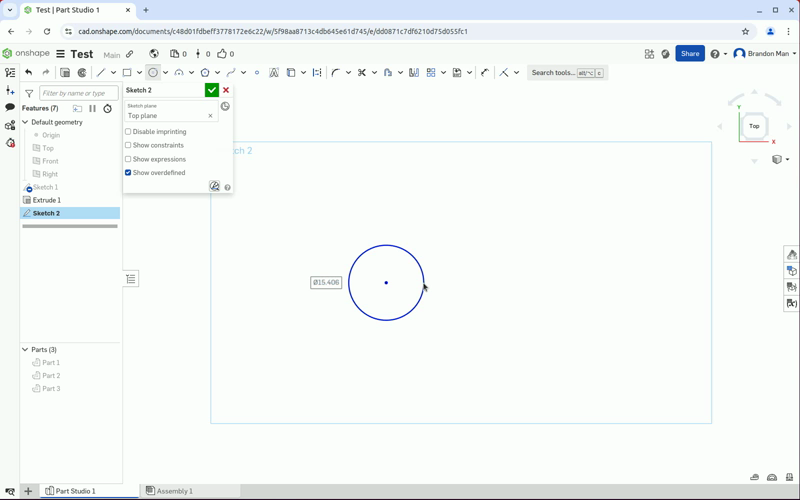
key(c)
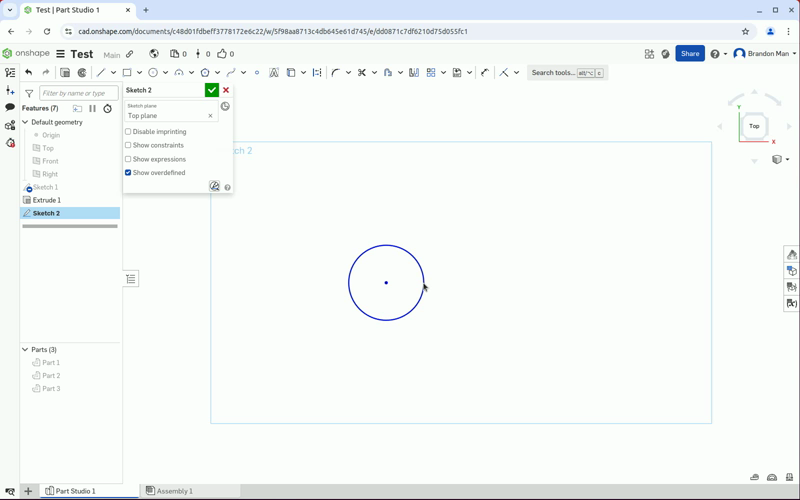
key_down(shift)
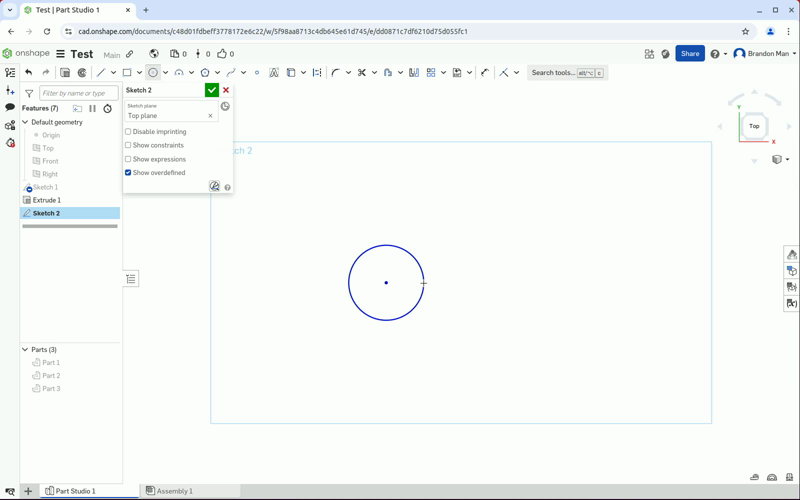
mouse_move(386, 282)
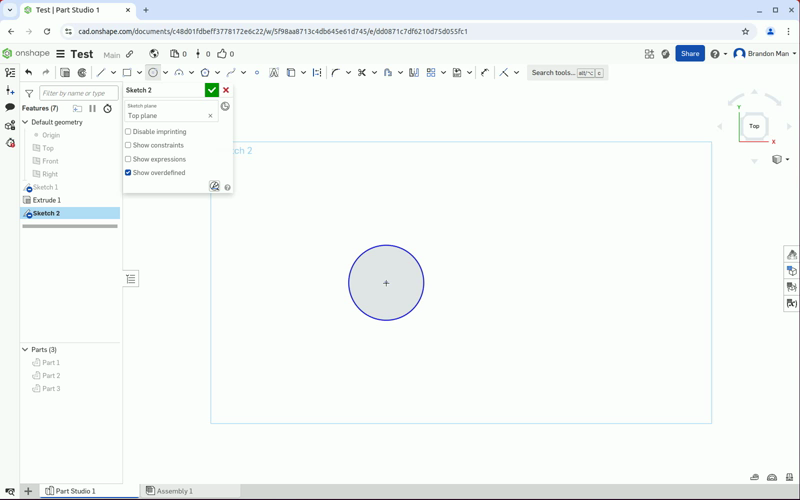
click(386, 282)
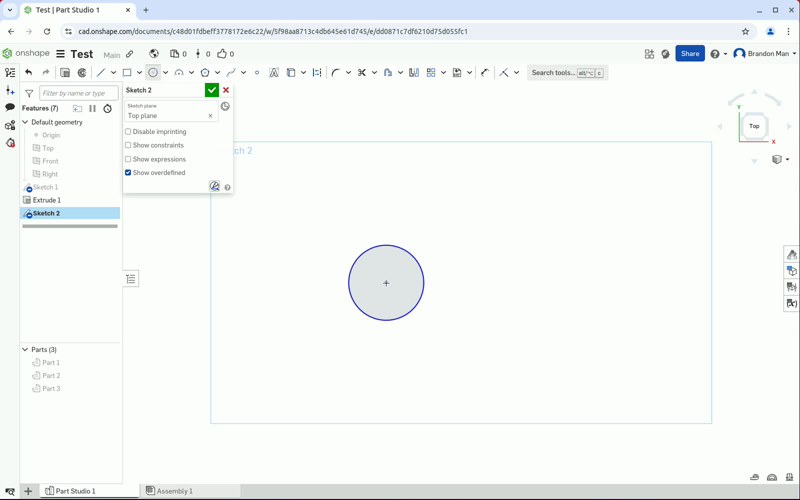
key_up(shift)
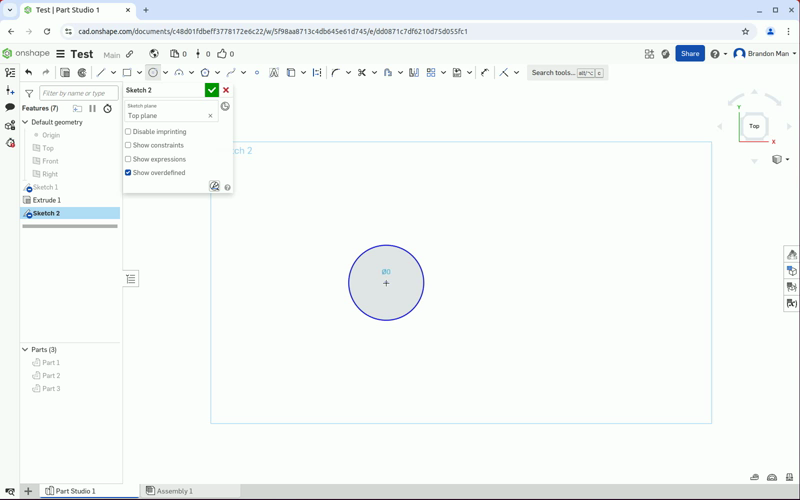
mouse_move(416, 282)
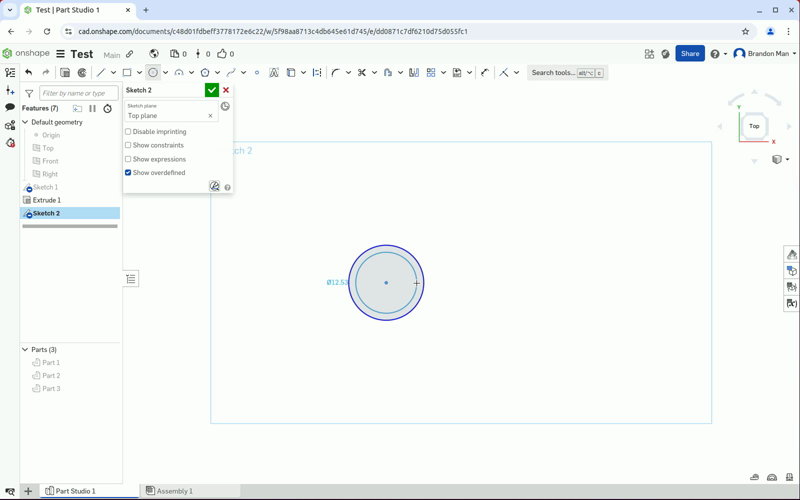
click(416, 282)
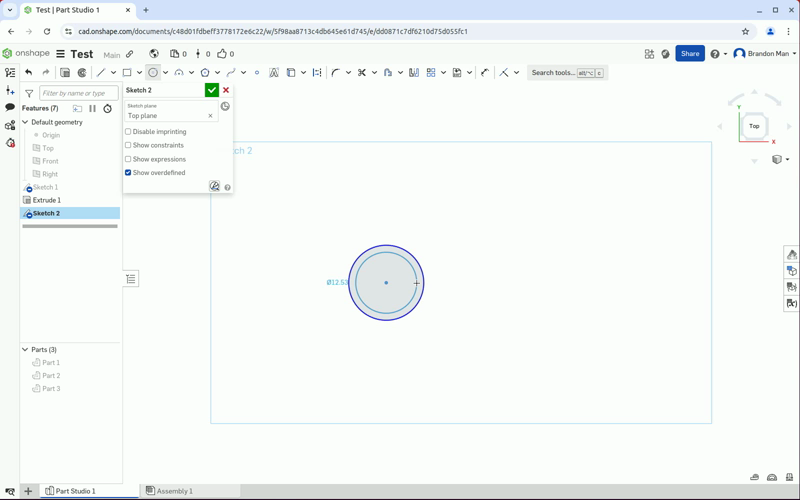
key(esc)
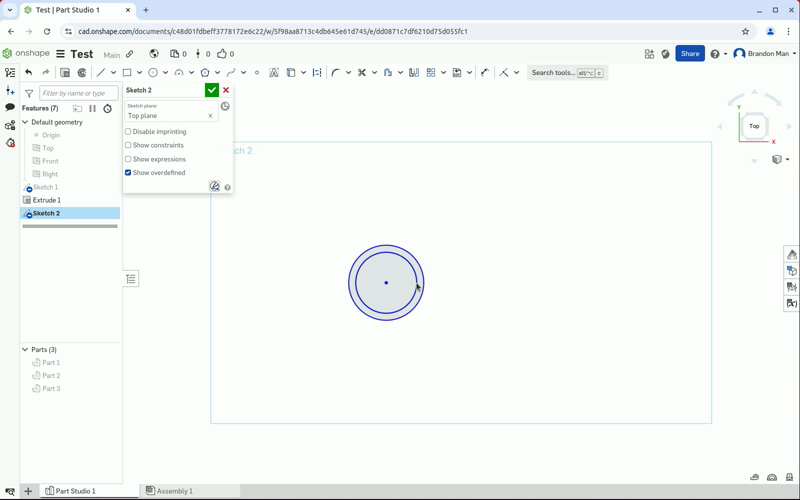
mouse_move(354, 286)
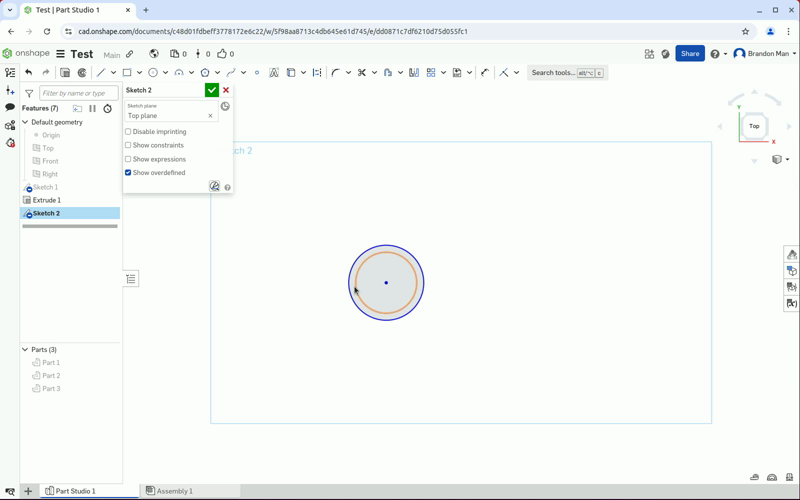
scroll(6)
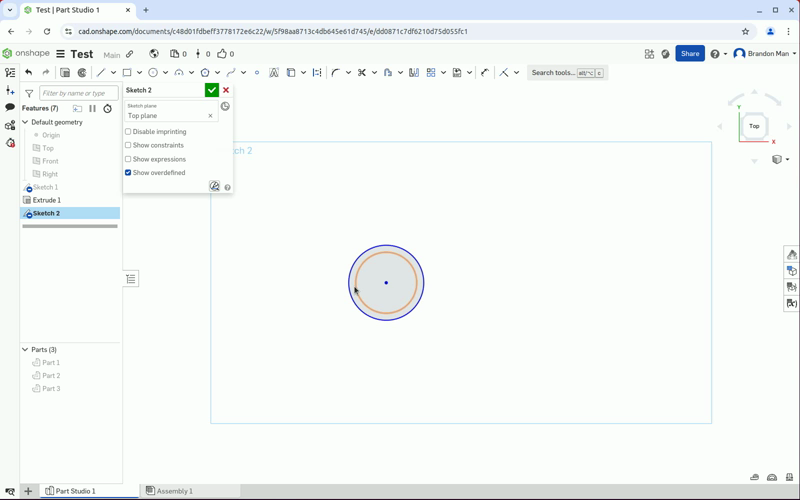
scroll(6)
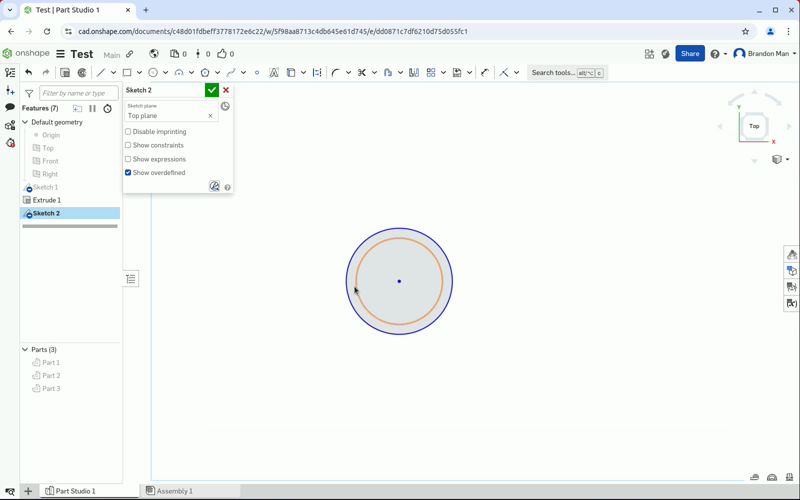
scroll(6)
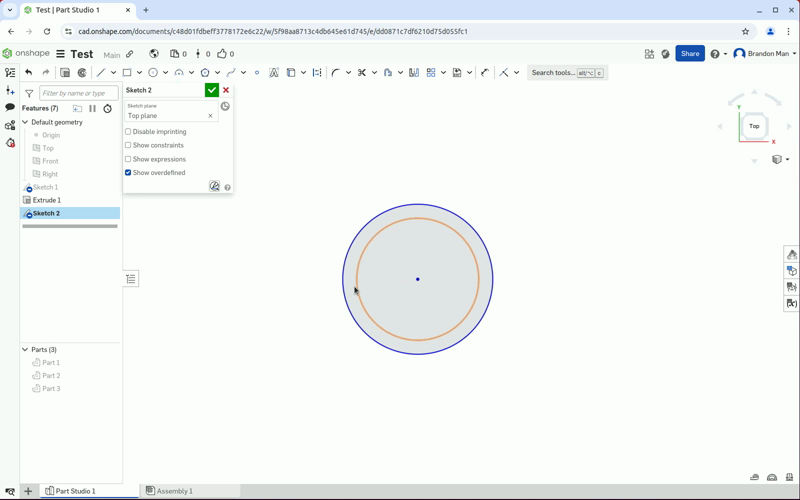
scroll(6)
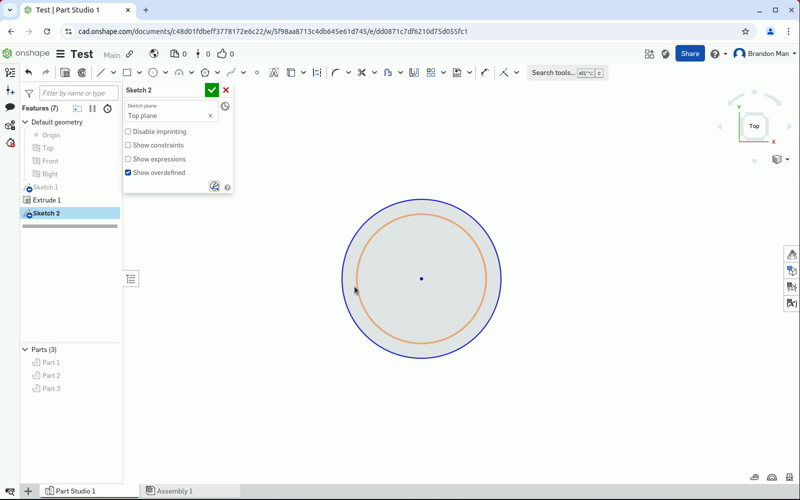
scroll(6)
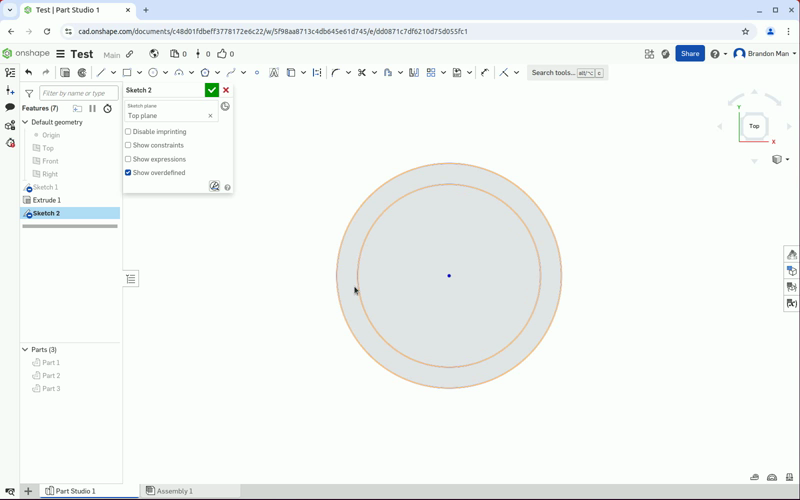
scroll(6)
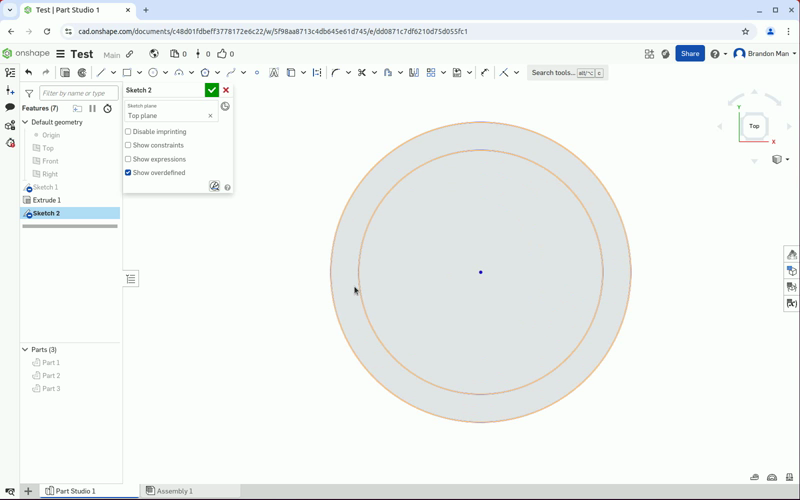
scroll(6)
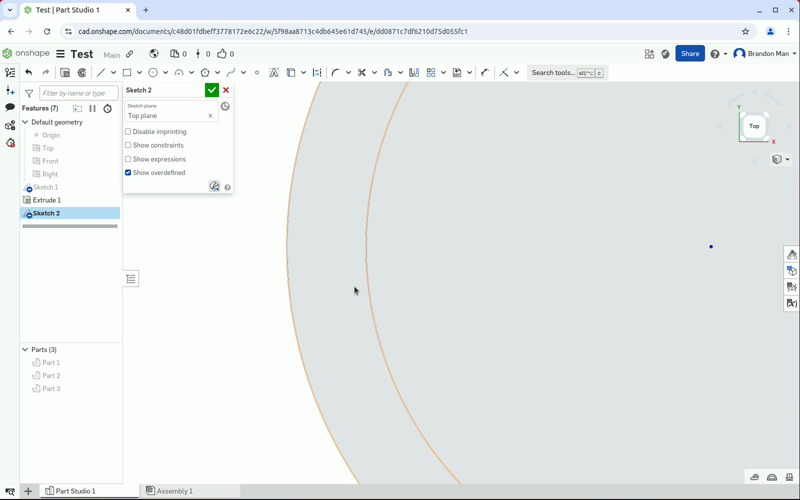
click(354, 286)
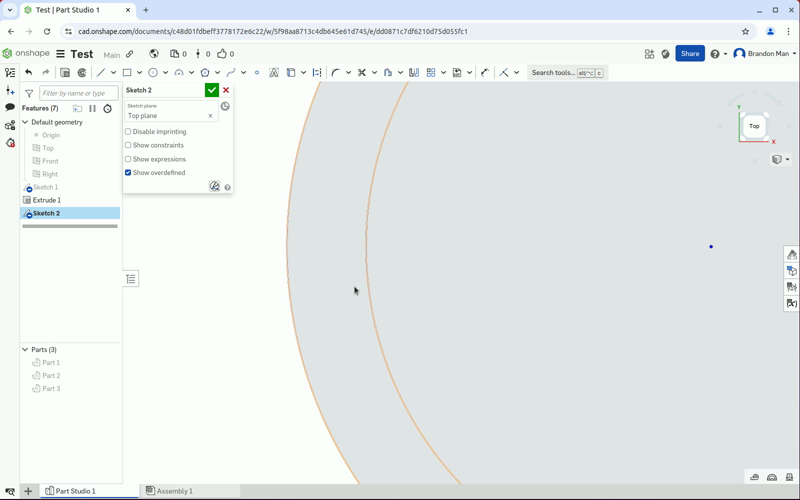
scroll(-6)
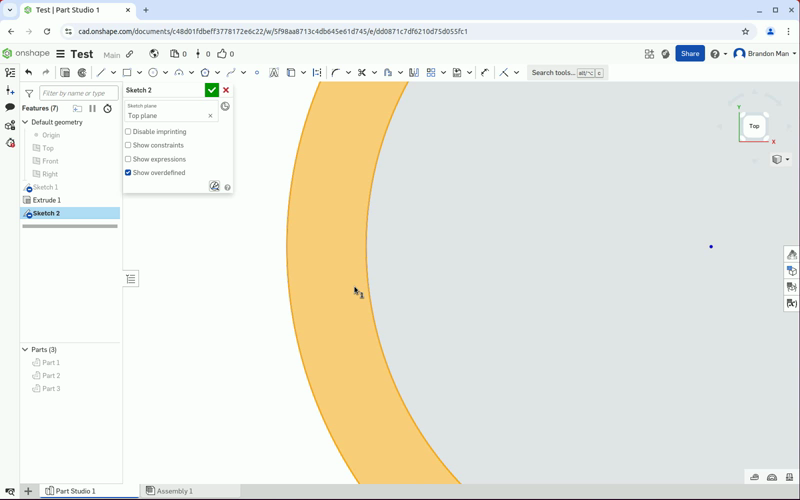
scroll(-6)
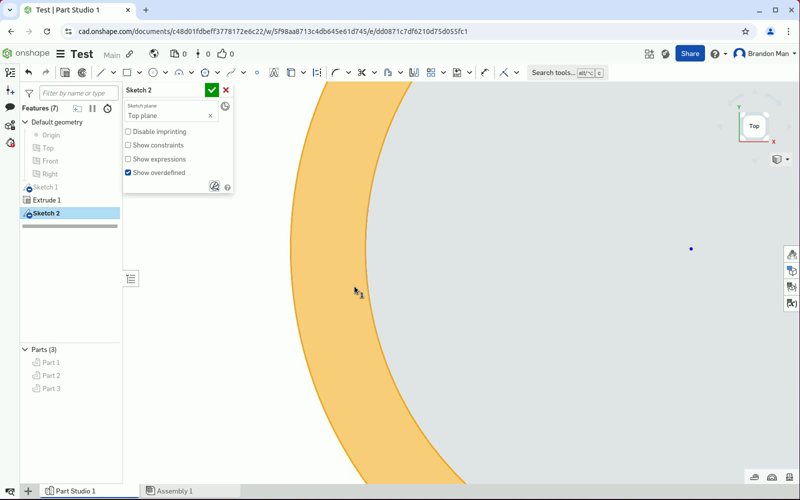
scroll(-6)
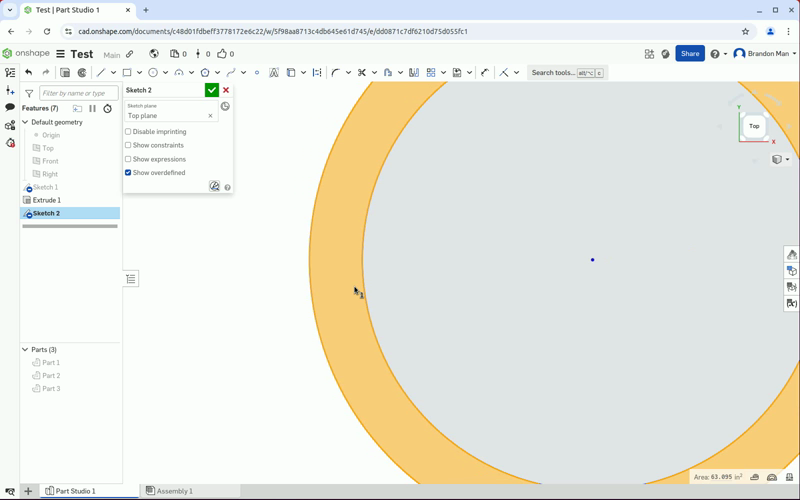
scroll(-6)
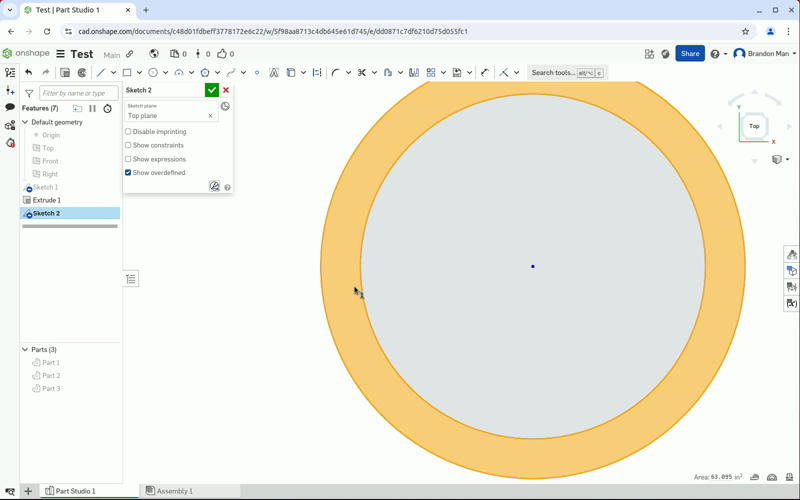
scroll(-6)
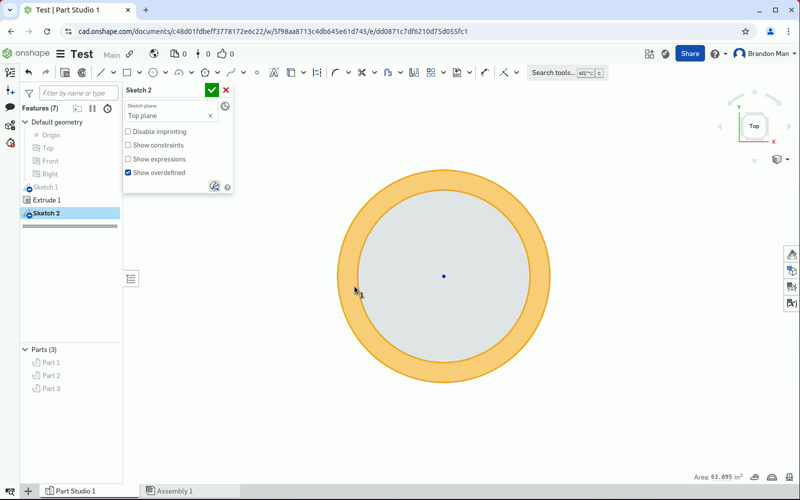
scroll(-6)
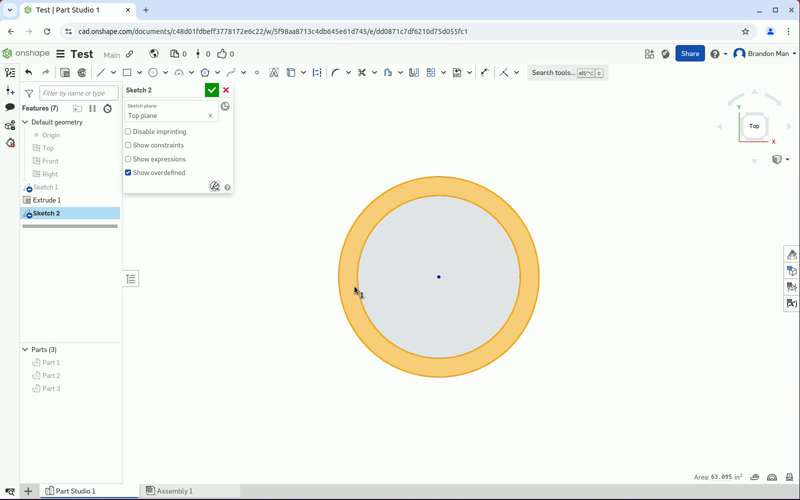
scroll(-6)
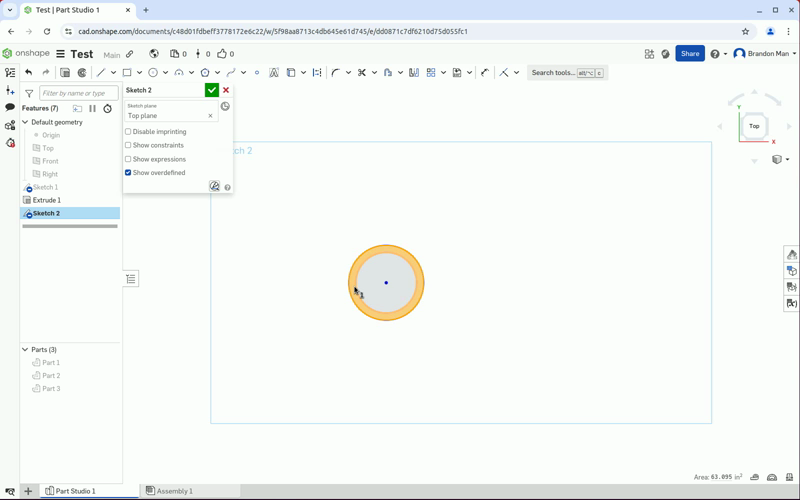
mouse_move(73, 352)
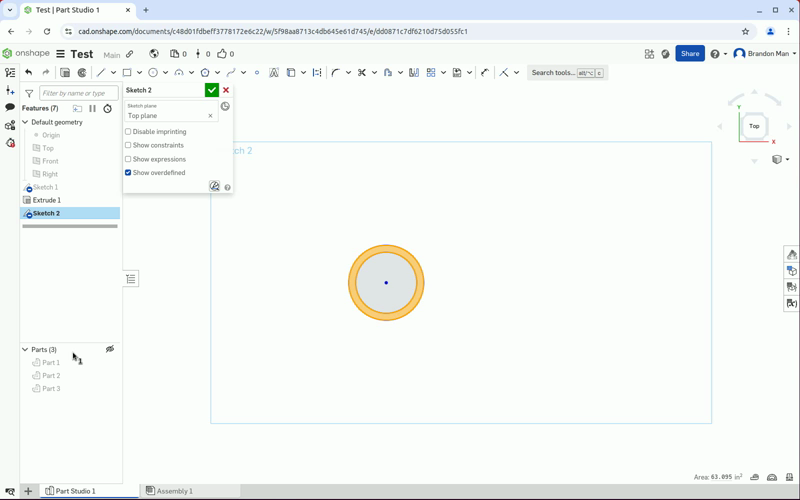
key(shift+y)
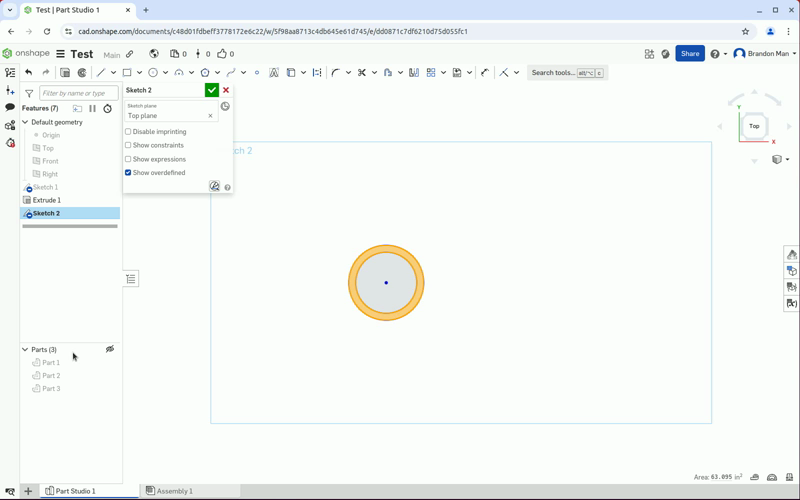
key(shift+e)
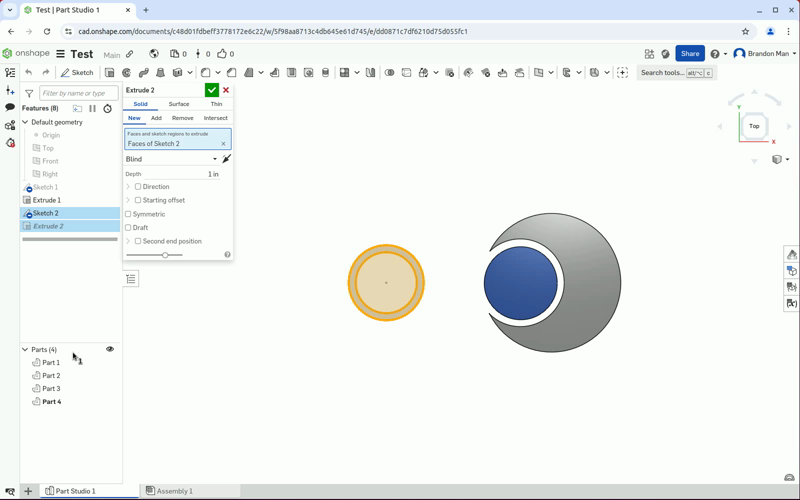
mouse_move(143, 106)
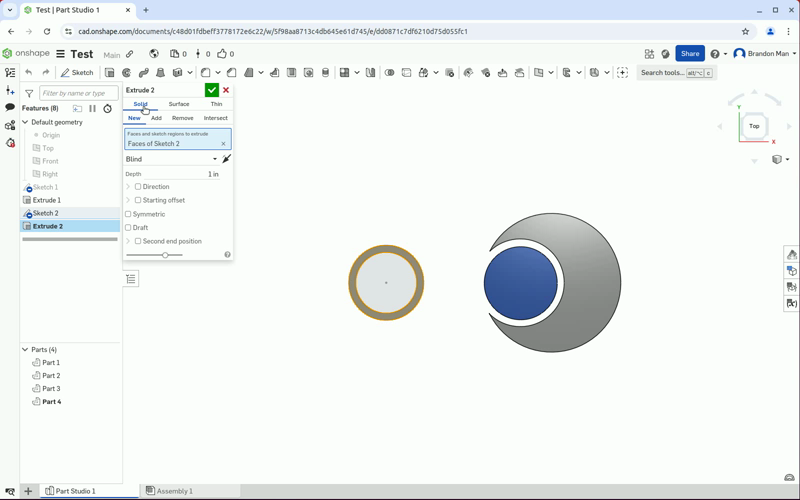
click(143, 106)
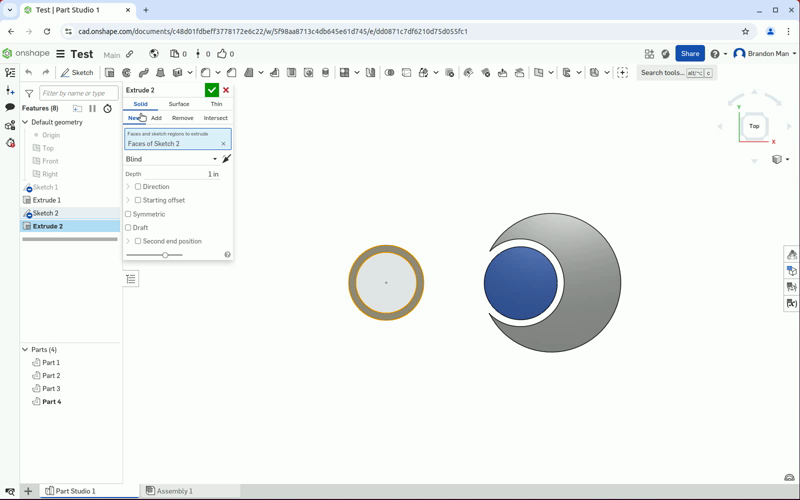
mouse_move(137, 120)
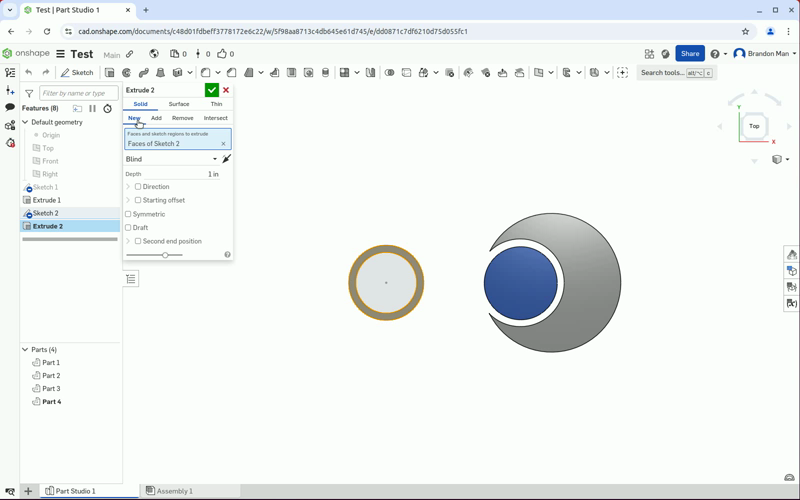
click(137, 120)
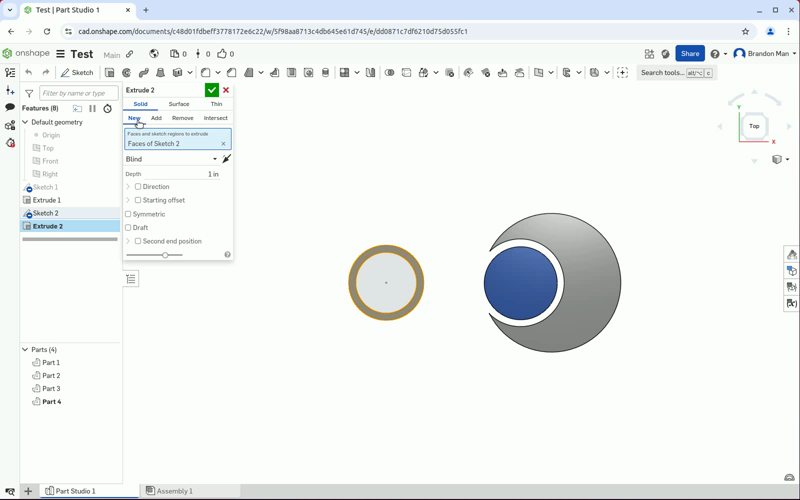
key(tab, 4)
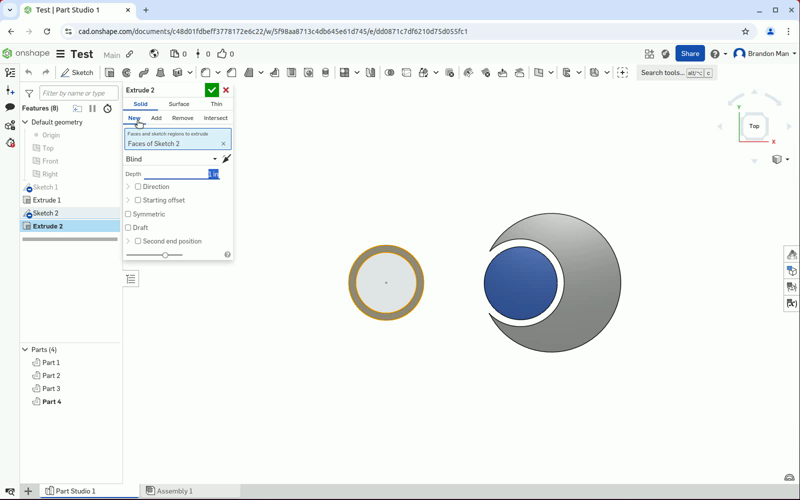
text(0.722)
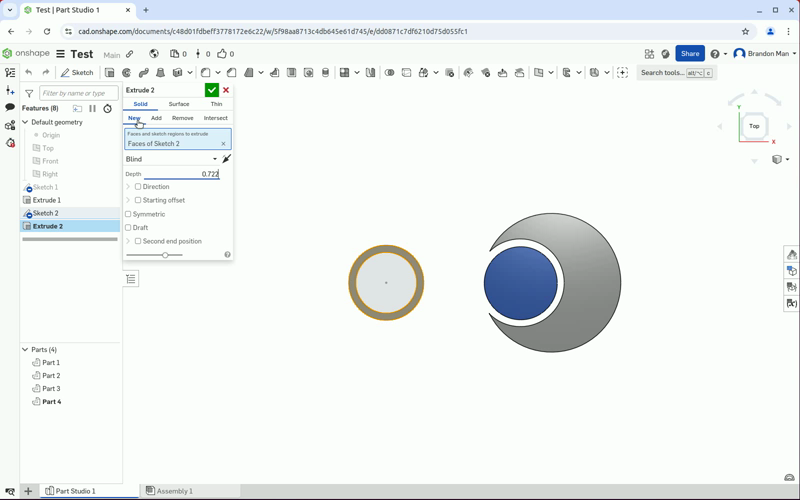
key(enter)
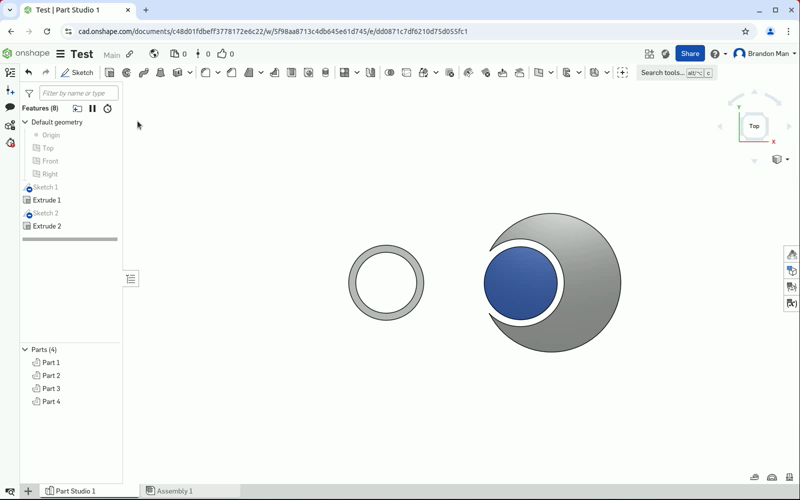
key(shift+h)
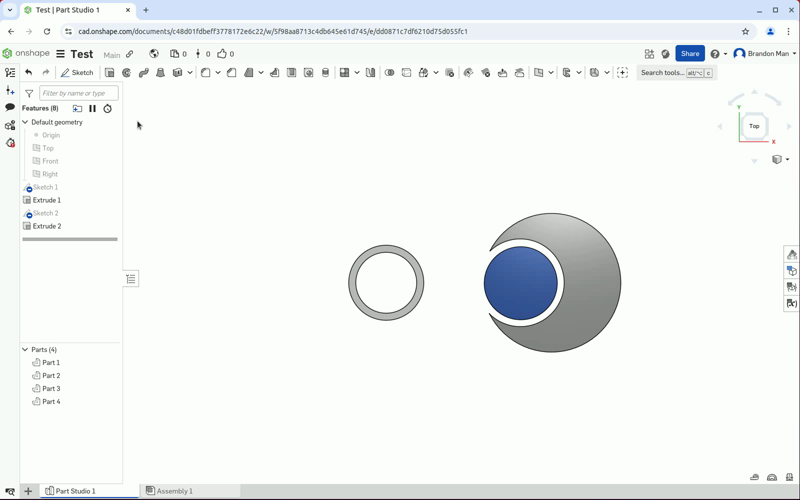
key(shift+h)
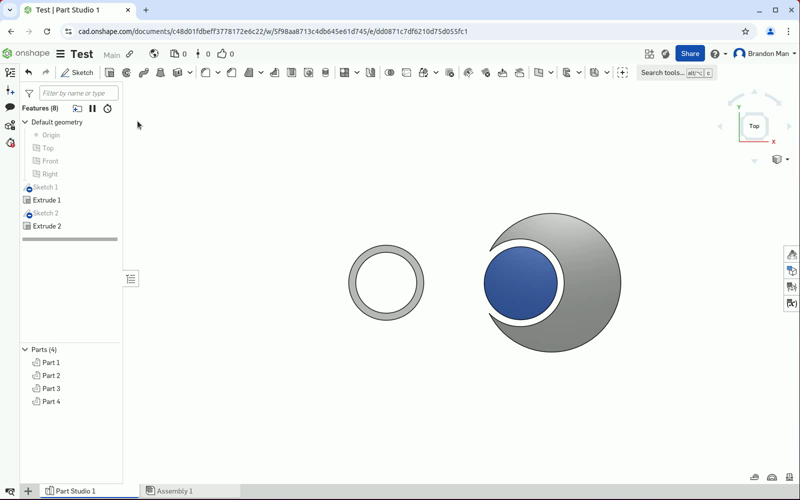
mouse_move(73, 189)
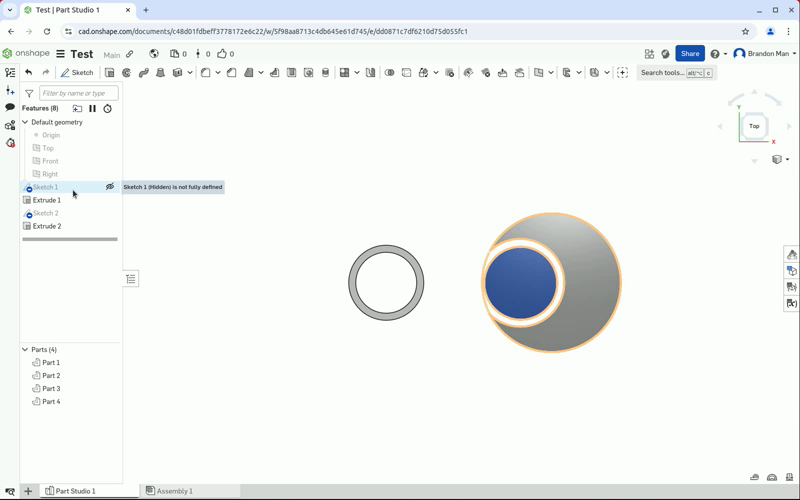
click(73, 189)
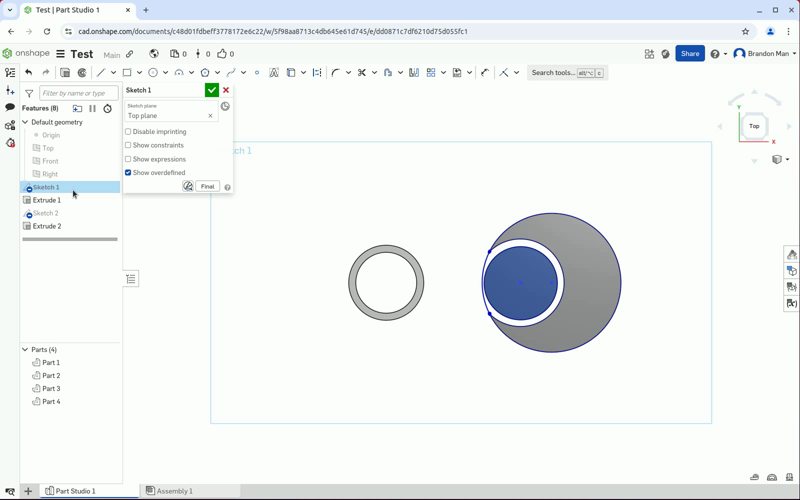
mouse_move(229, 92)
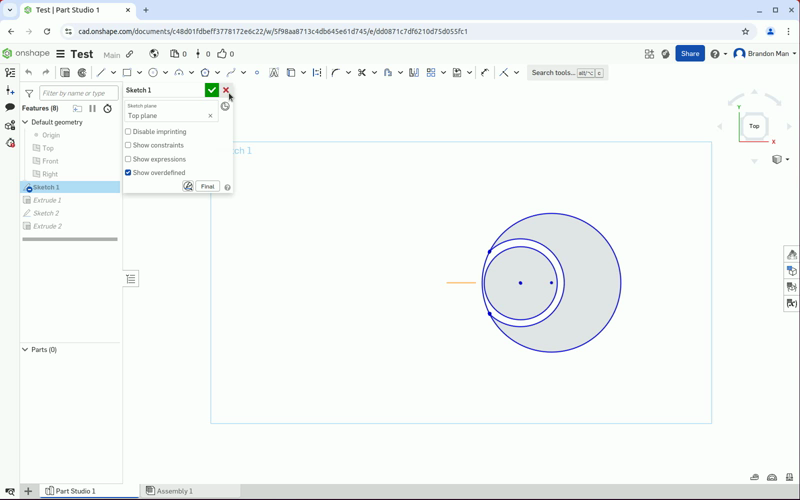
click(229, 92)
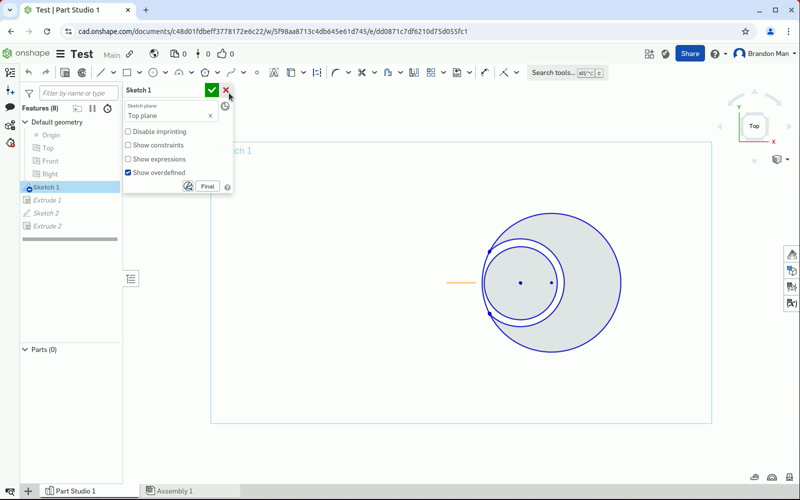
key(shift+s)
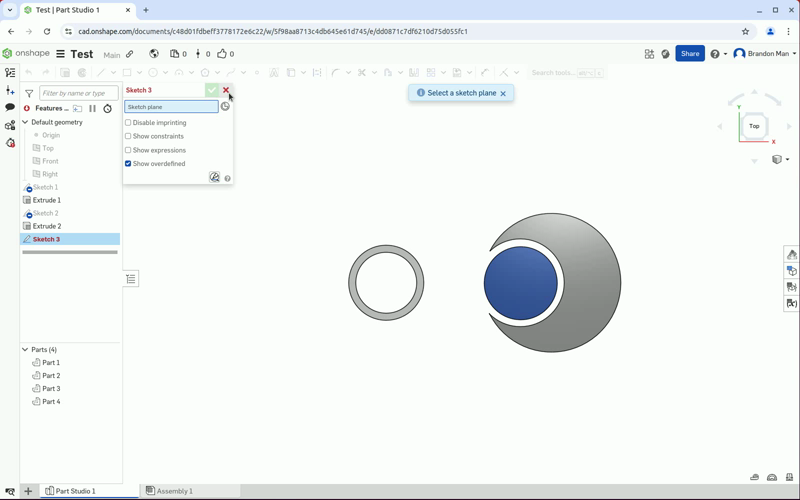
mouse_move(73, 150)
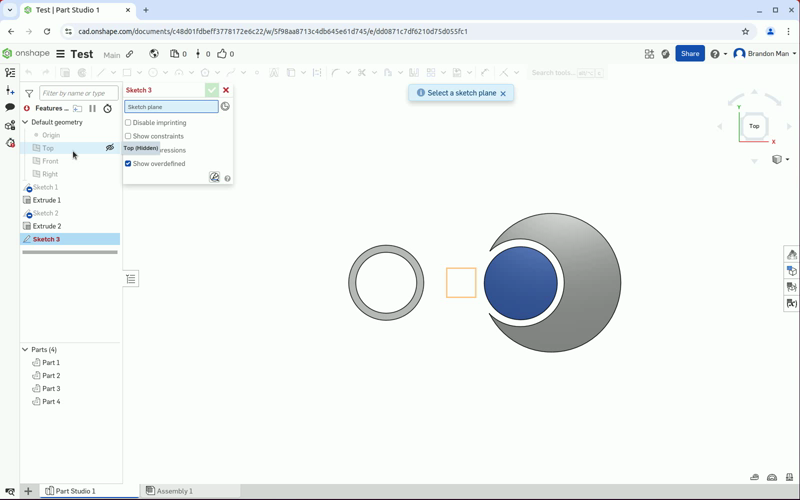
click(73, 150)
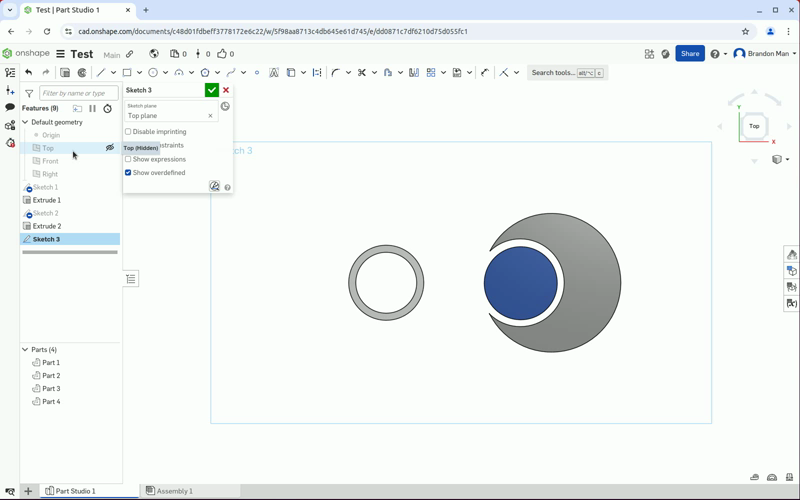
mouse_move(73, 352)
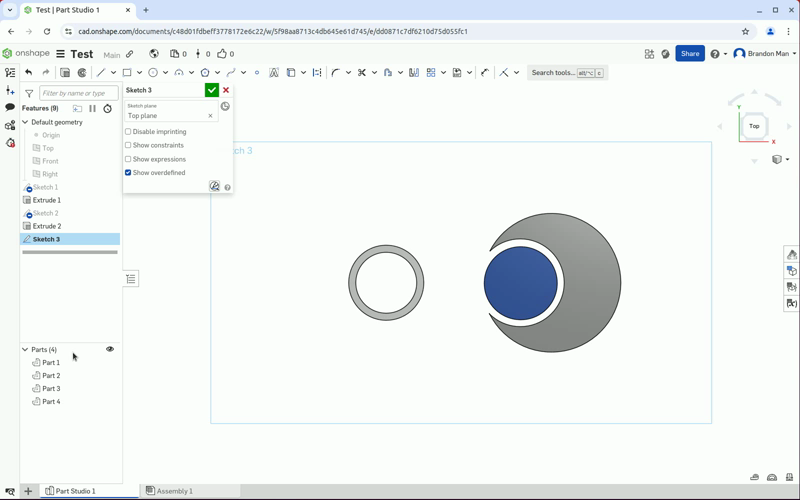
key(y)
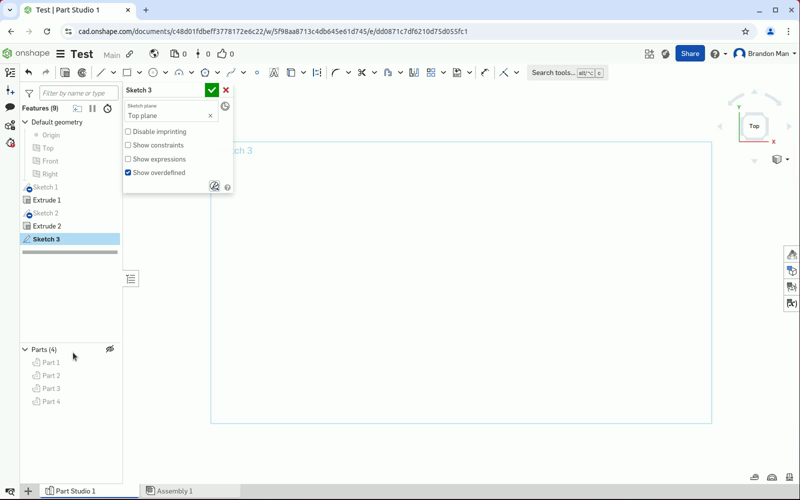
key(a)
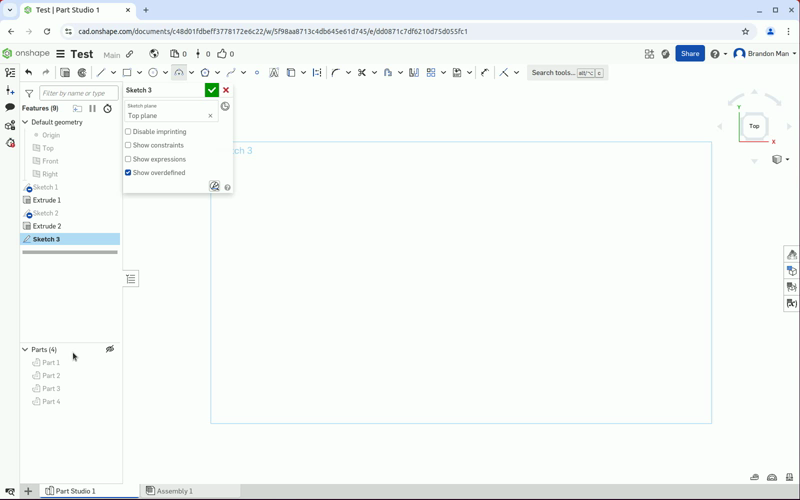
key_down(shift)
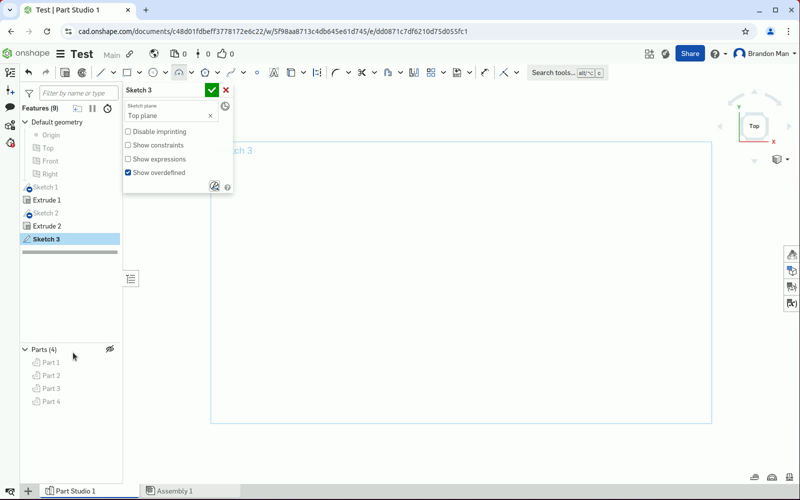
mouse_move(416, 305)
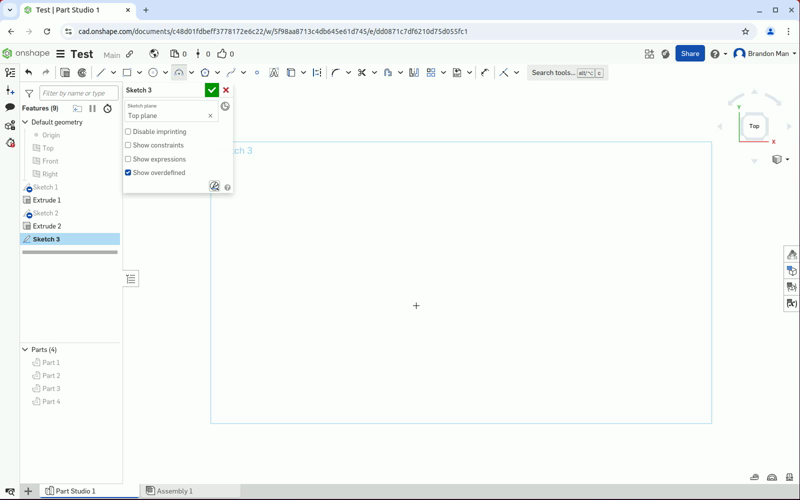
click(416, 305)
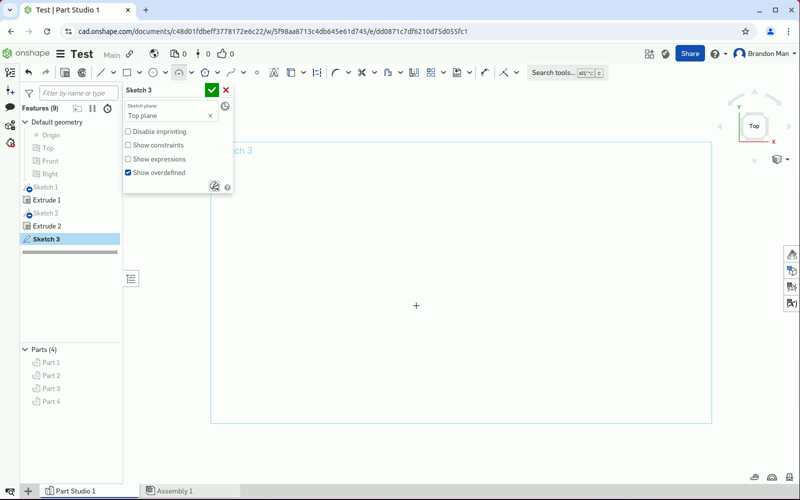
key_up(shift)
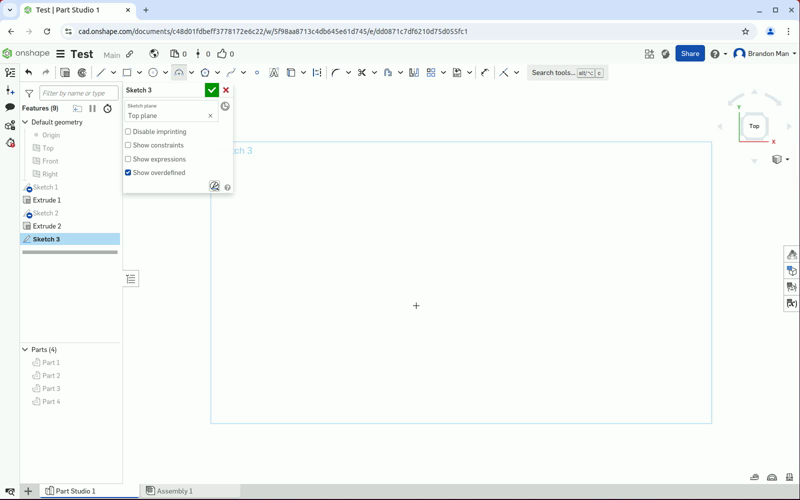
key_down(shift)
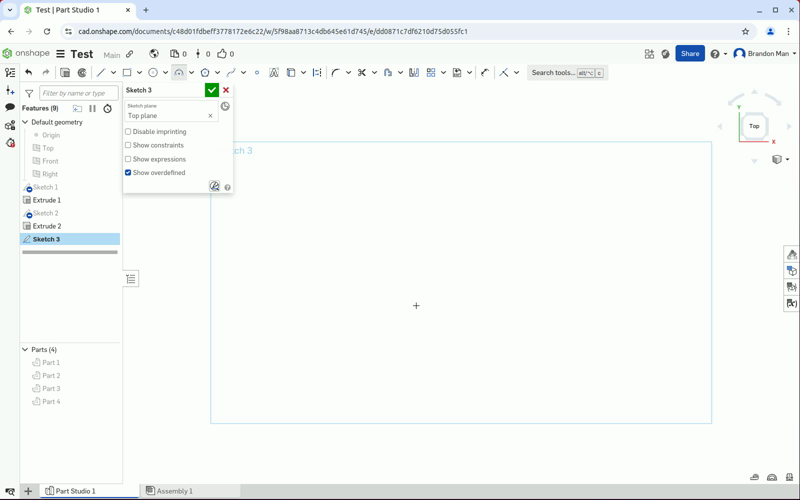
mouse_move(488, 313)
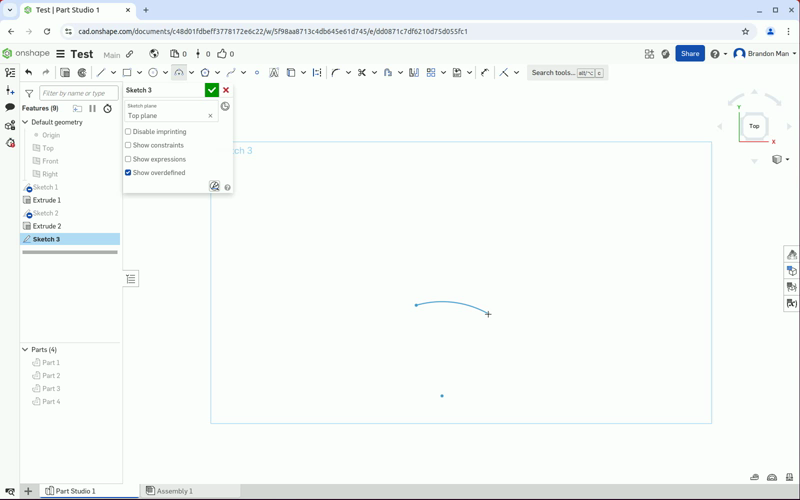
click(488, 313)
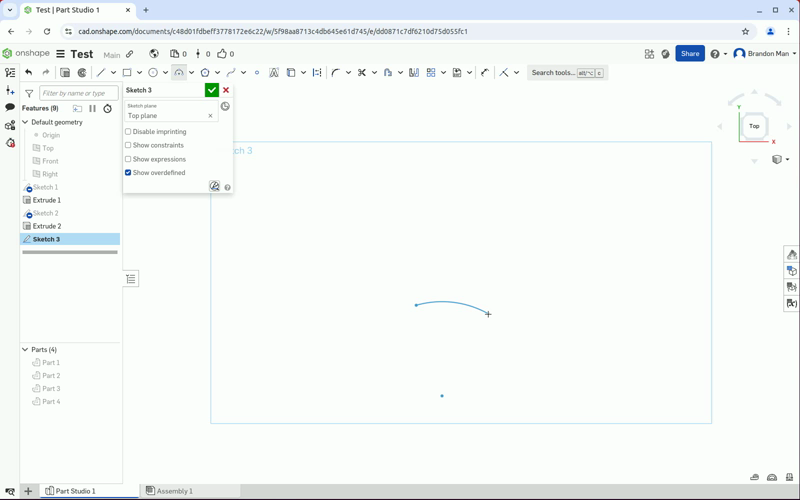
mouse_move(453, 297)
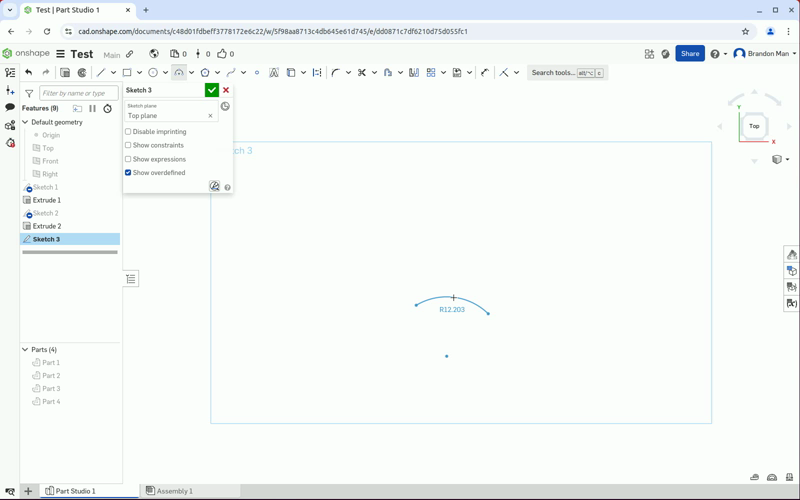
click(453, 297)
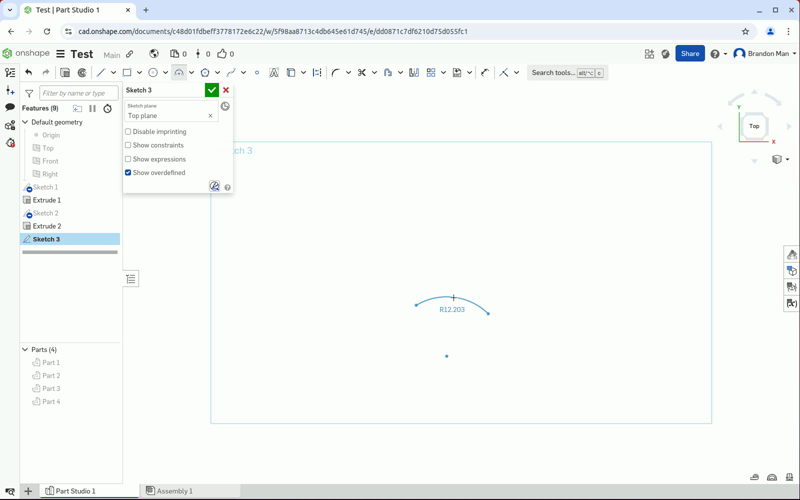
key_up(shift)
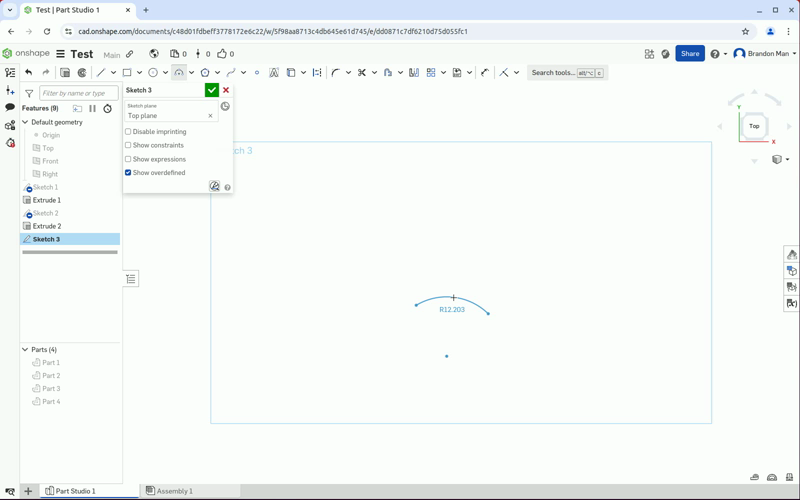
mouse_move(488, 313)
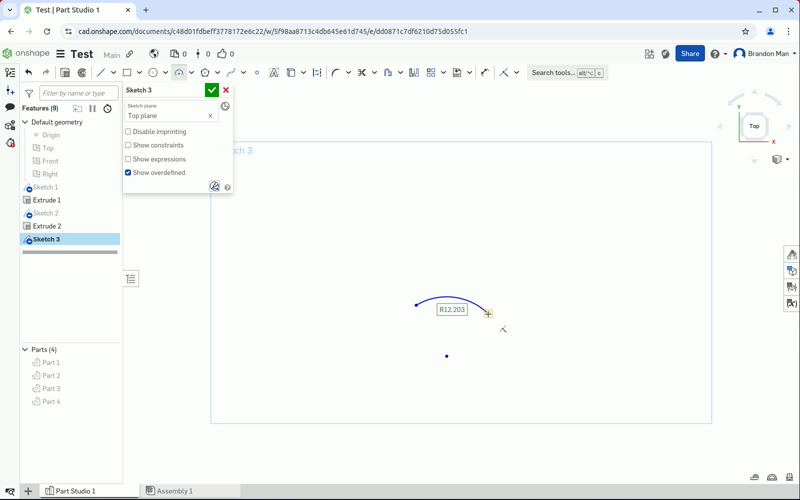
click(488, 313)
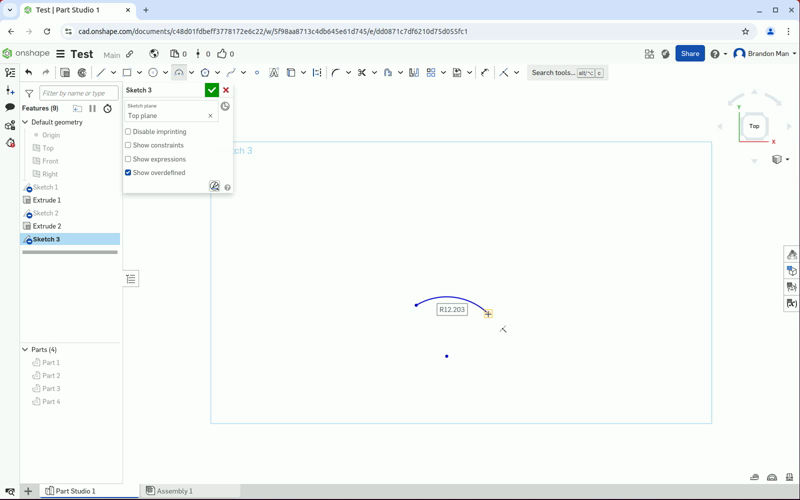
key_down(shift)
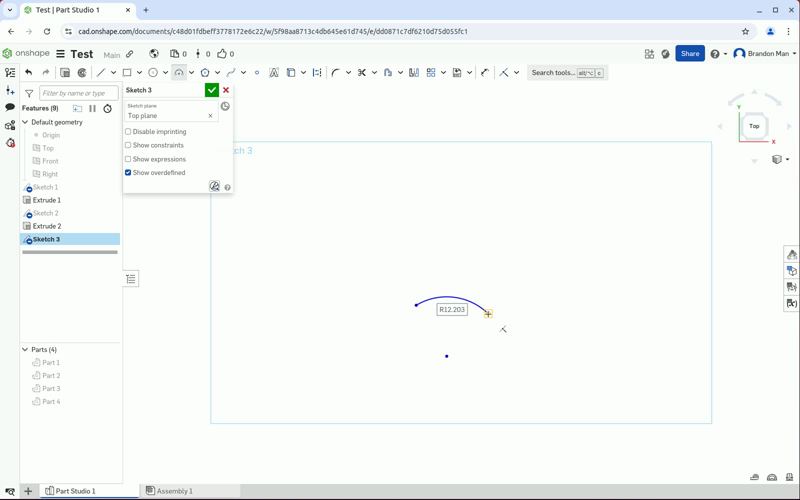
mouse_move(488, 252)
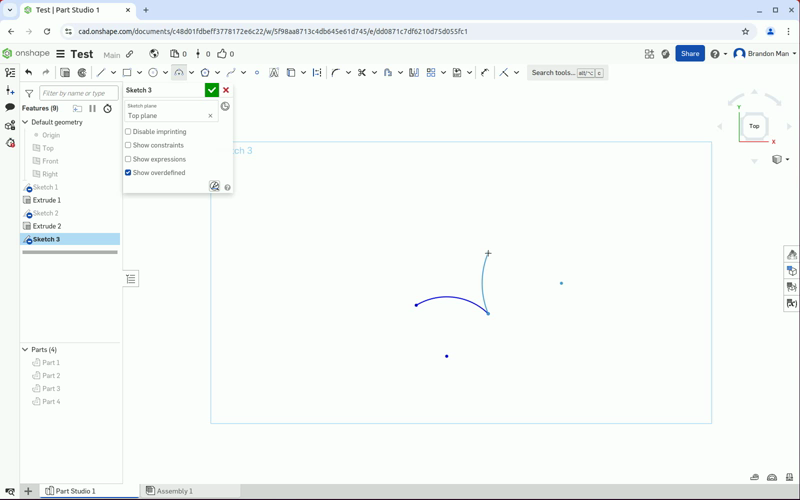
click(488, 252)
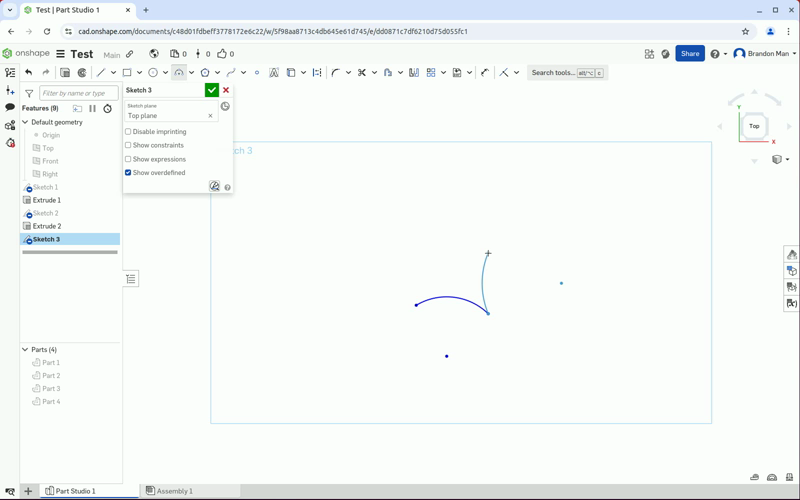
mouse_move(476, 283)
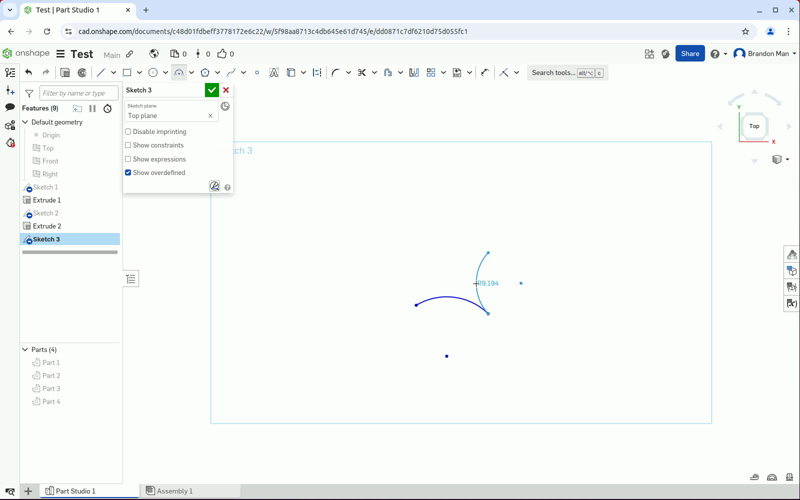
click(476, 283)
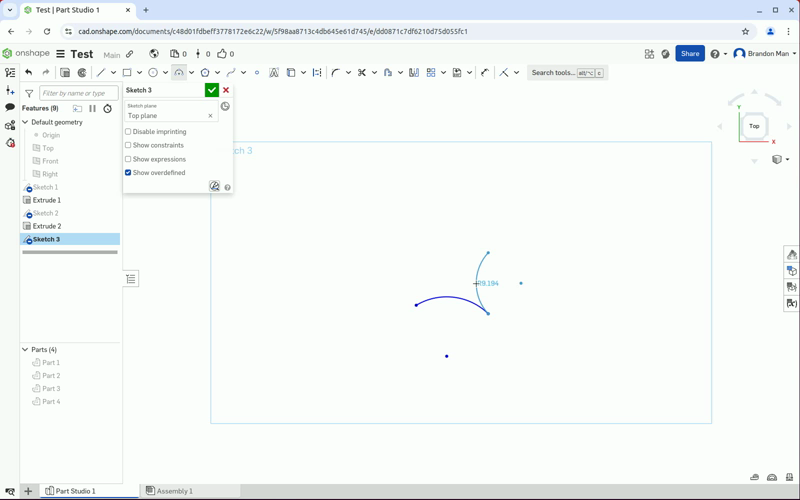
key_up(shift)
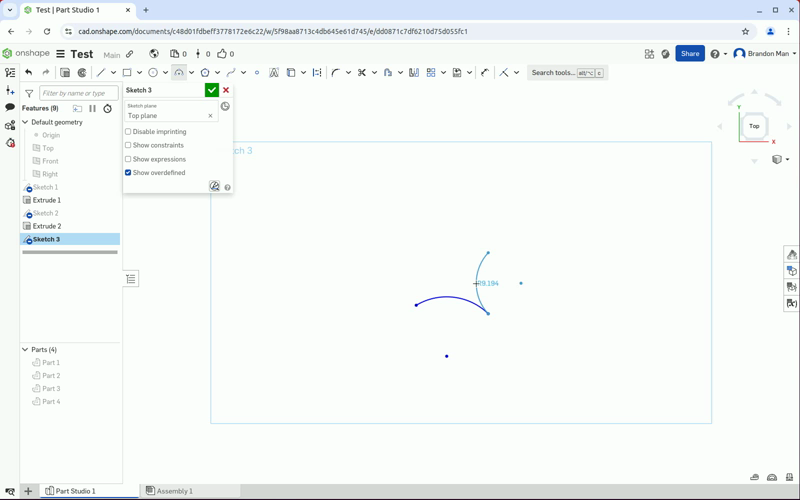
mouse_move(488, 252)
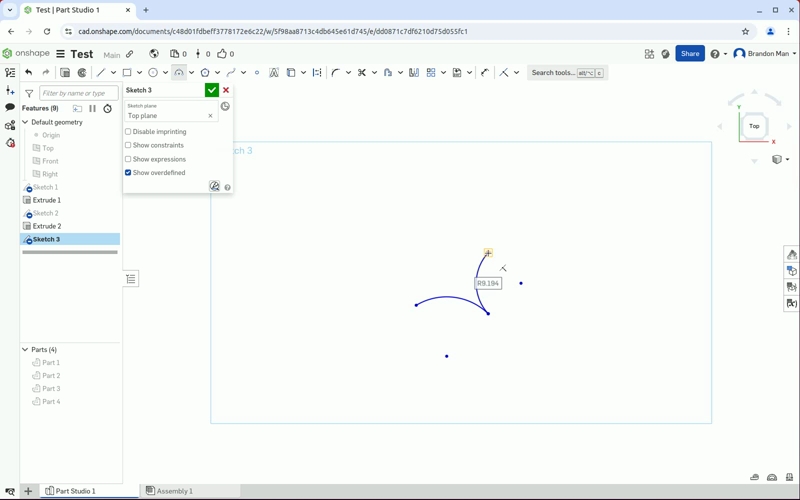
click(488, 252)
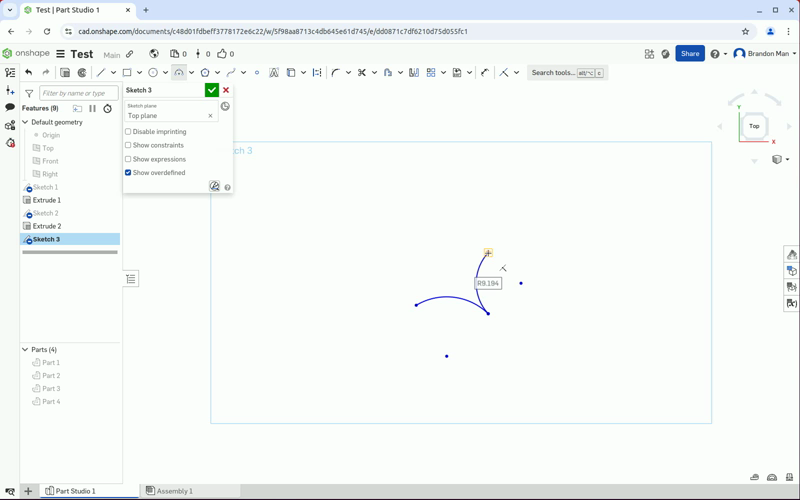
key_down(shift)
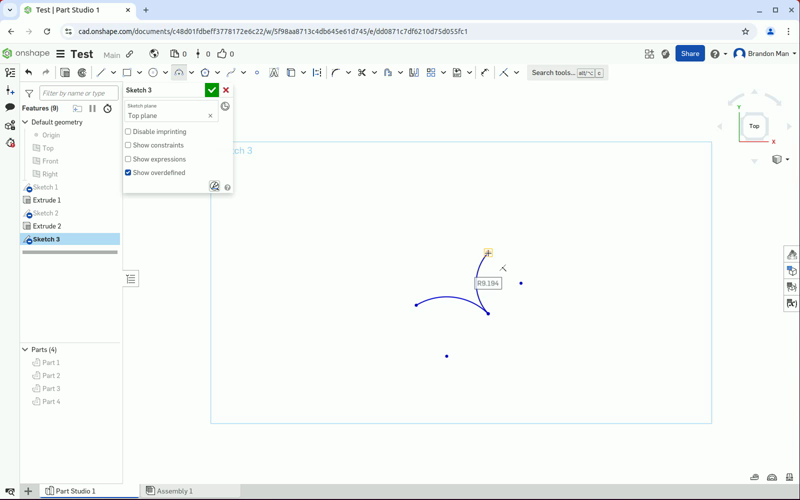
mouse_move(416, 261)
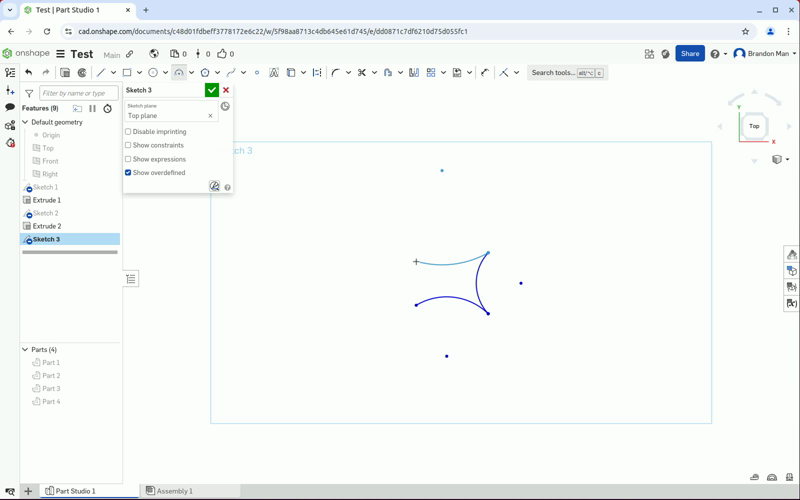
click(416, 261)
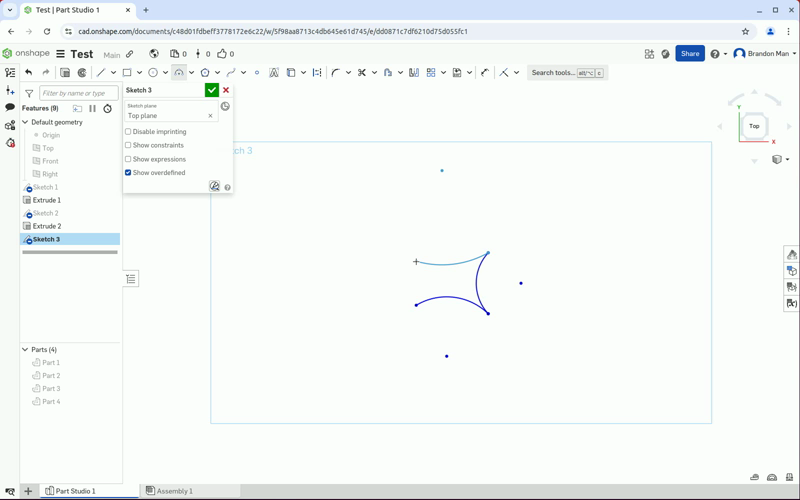
mouse_move(453, 269)
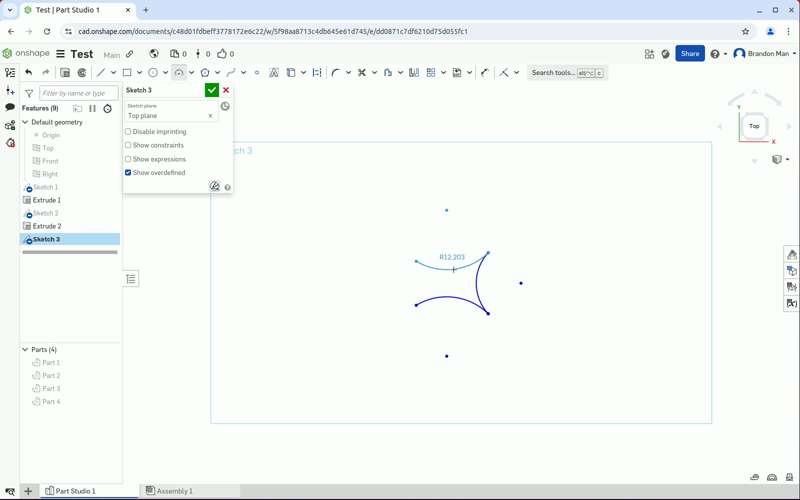
click(453, 269)
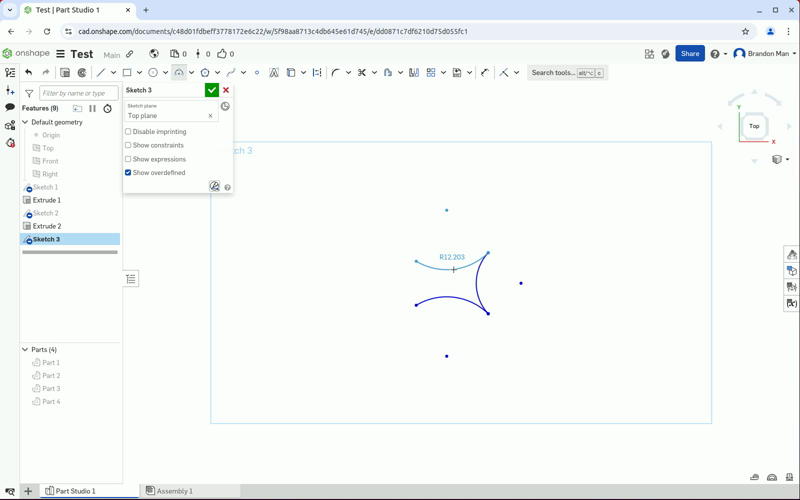
key_up(shift)
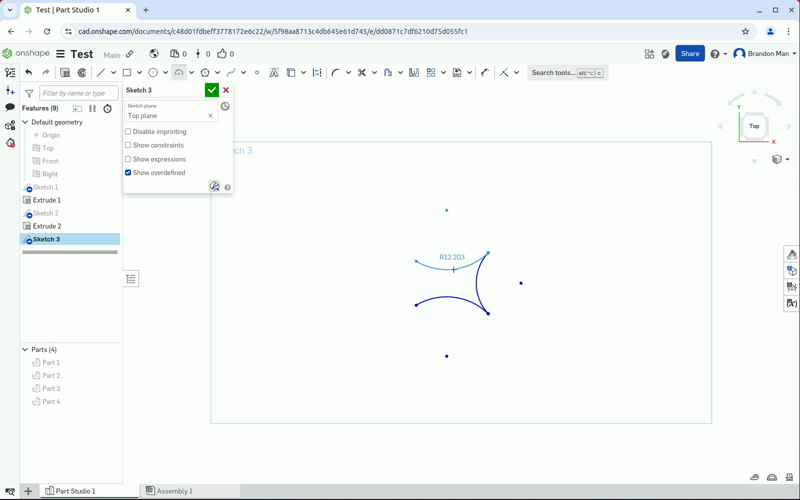
mouse_move(416, 261)
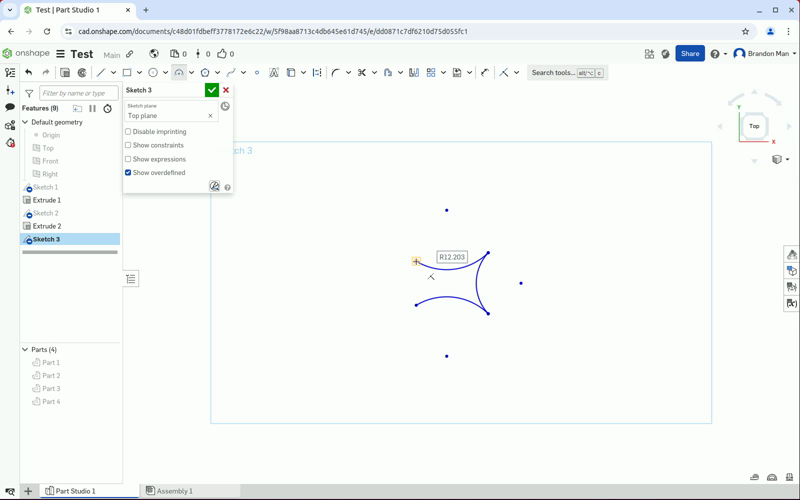
click(416, 261)
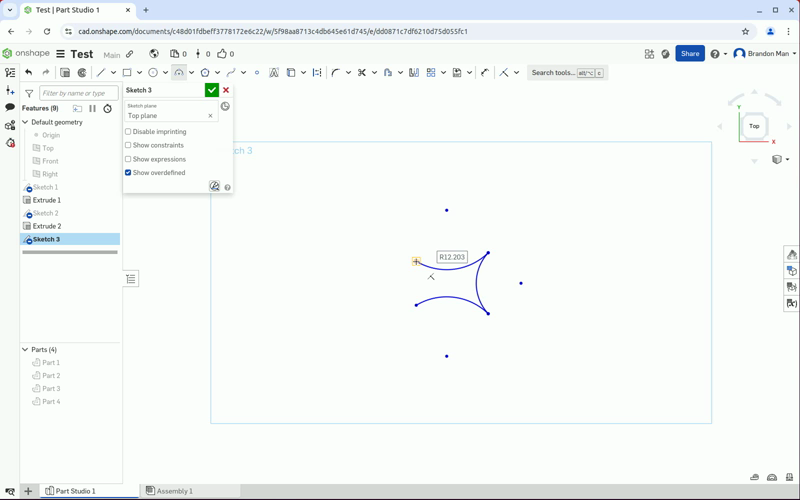
mouse_move(416, 305)
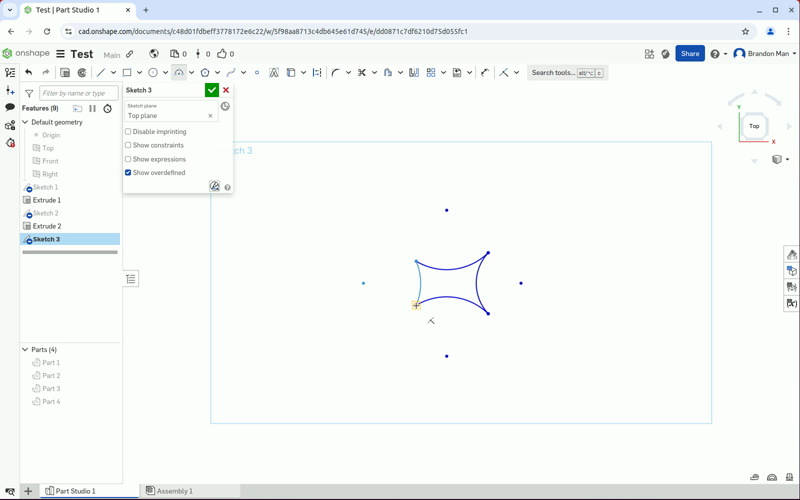
click(416, 305)
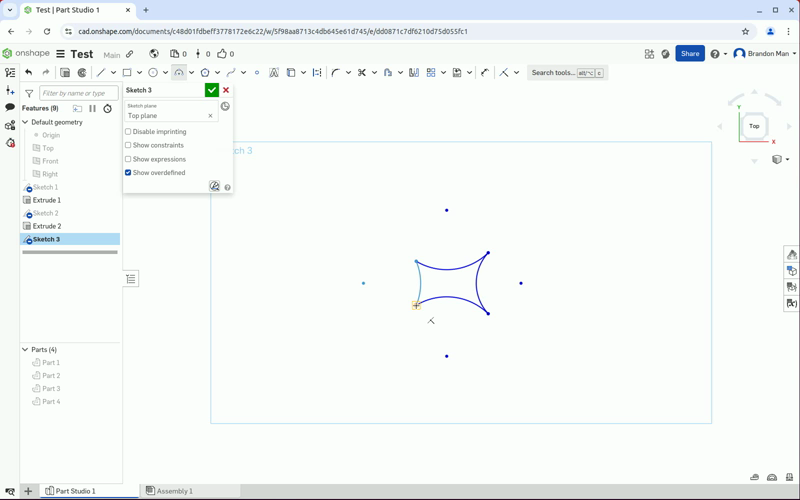
key_down(shift)
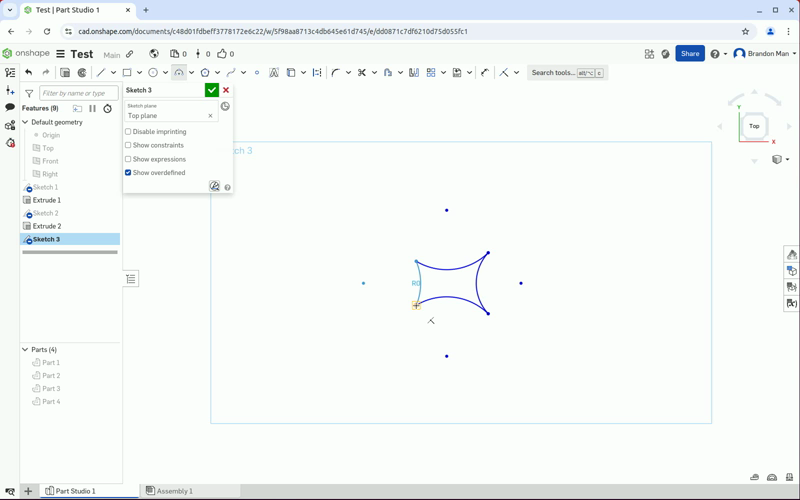
mouse_move(423, 283)
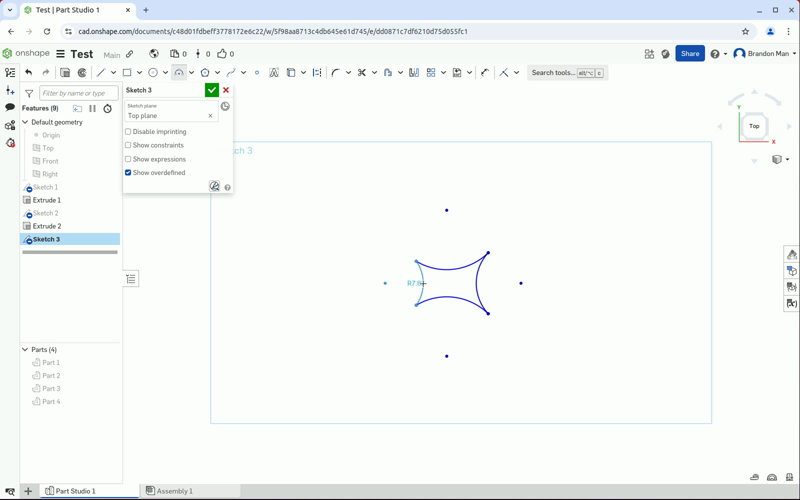
click(423, 283)
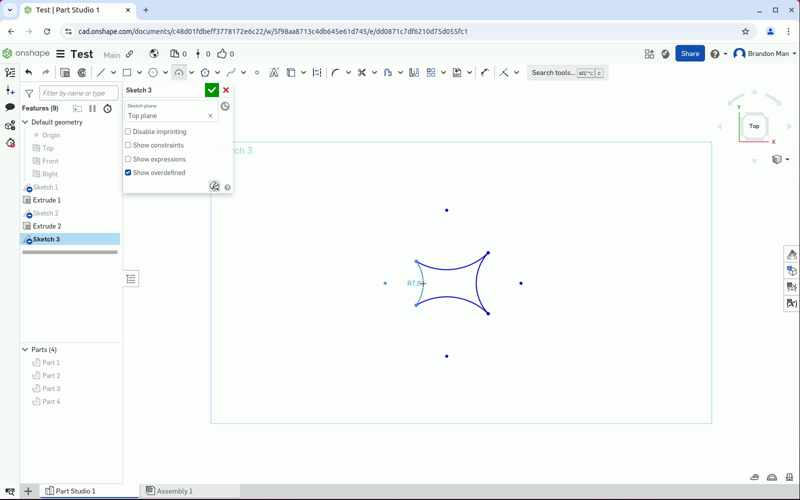
key_up(shift)
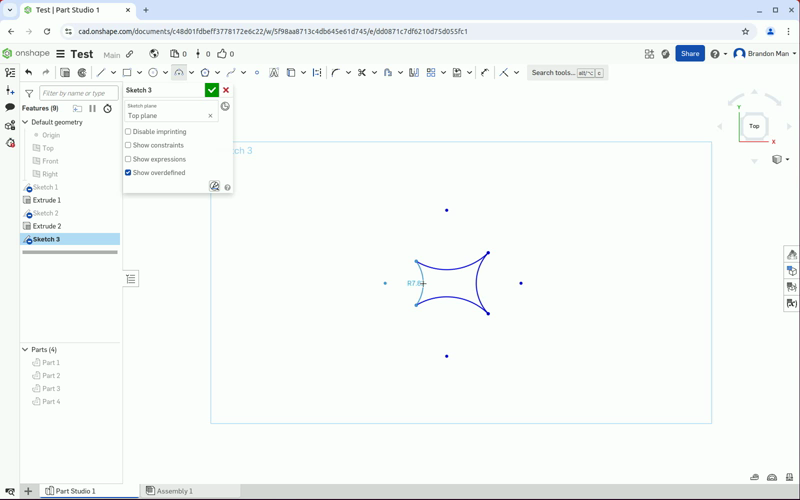
key(esc)
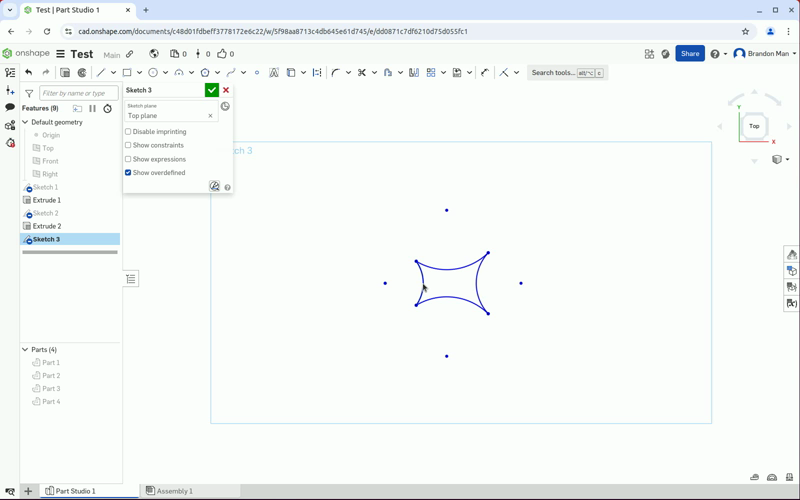
mouse_move(470, 296)
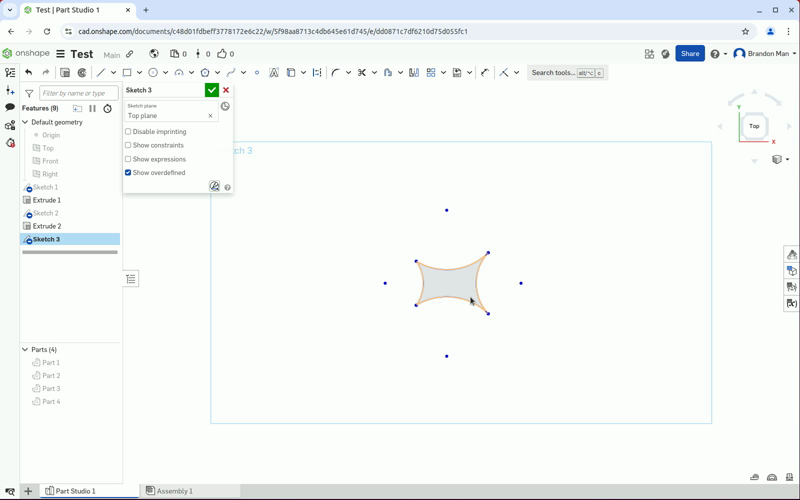
click(470, 296)
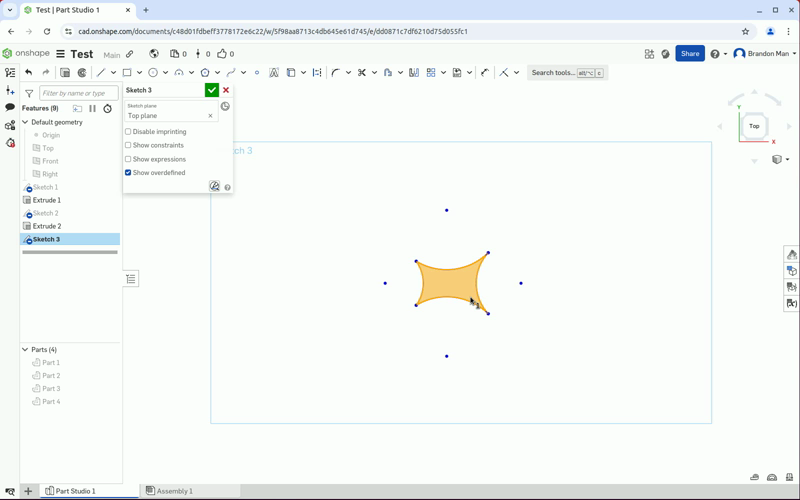
mouse_move(73, 352)
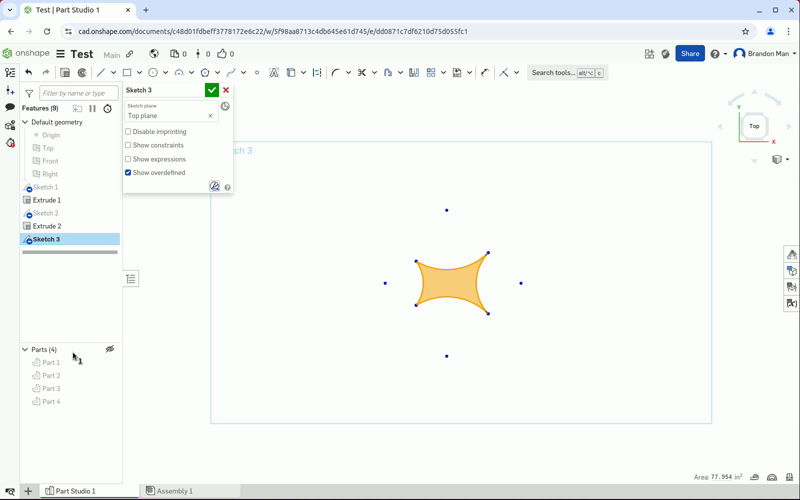
key(shift+y)
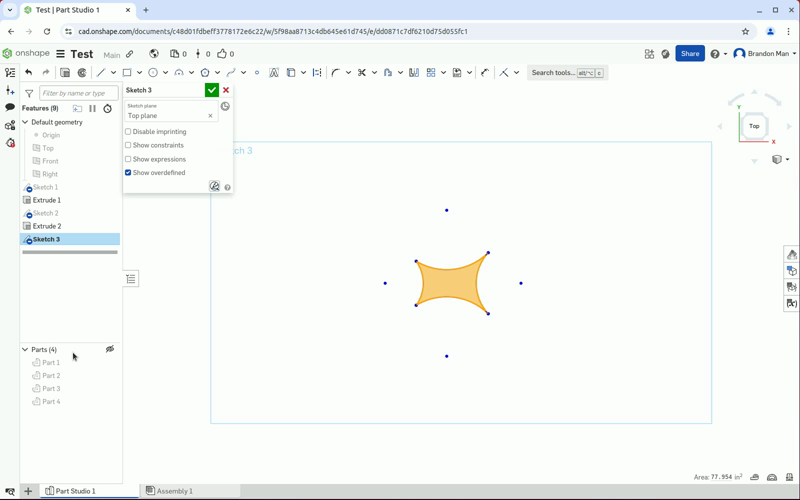
key(shift+e)
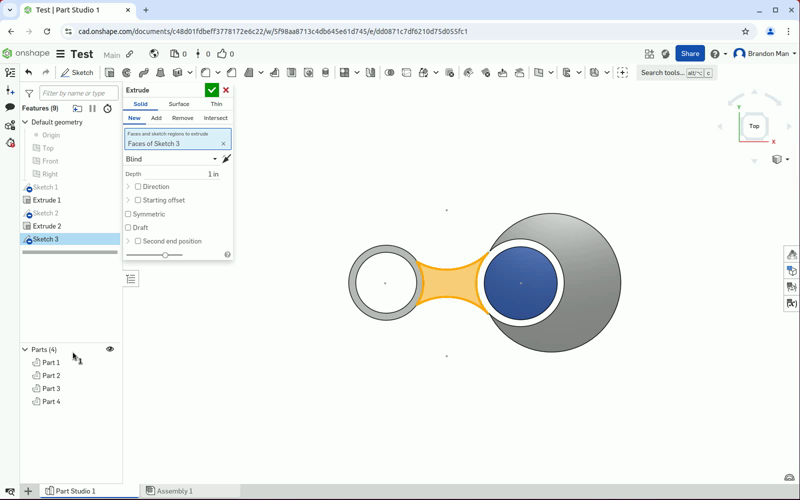
mouse_move(143, 106)
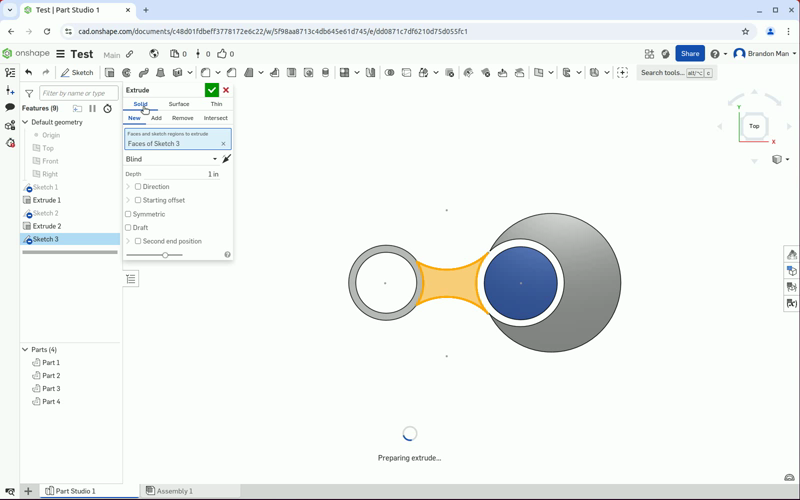
click(143, 106)
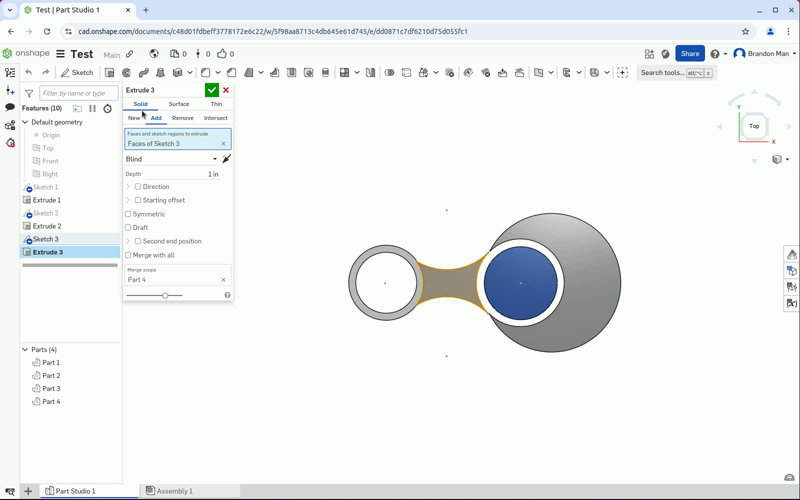
mouse_move(137, 120)
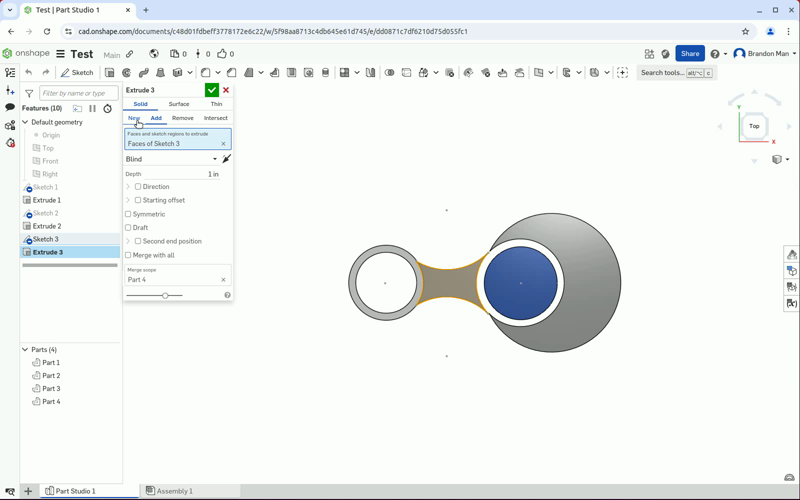
click(137, 120)
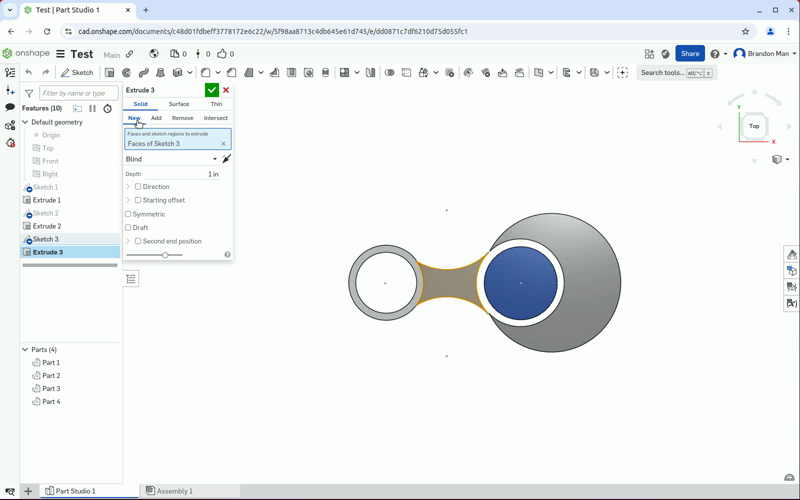
key(tab, 4)
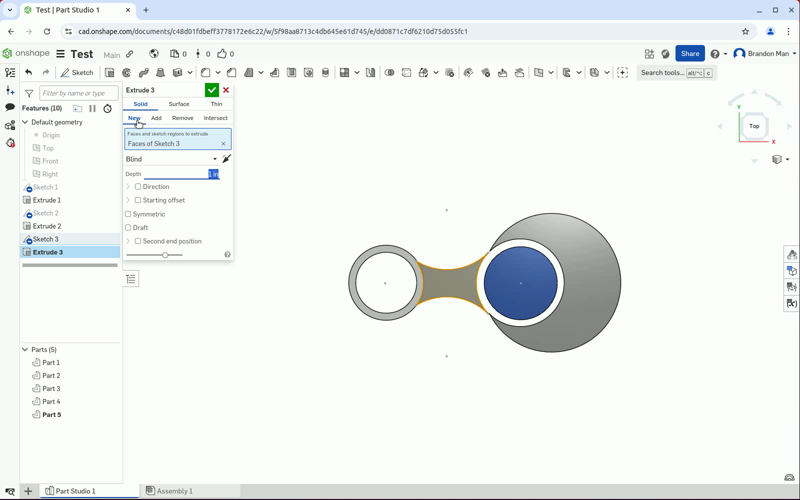
text(0.722)
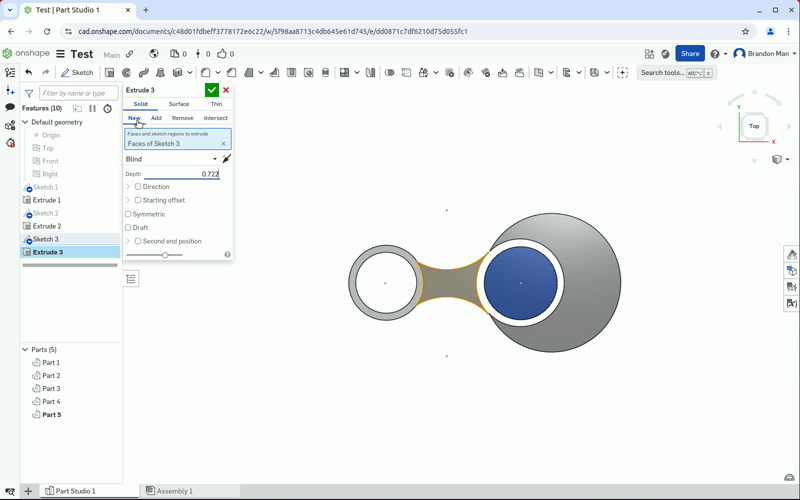
key(enter)
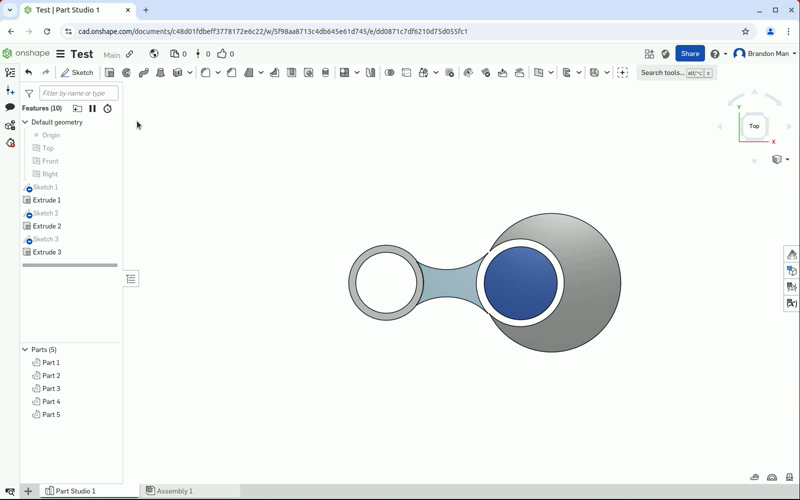
key(shift+h)
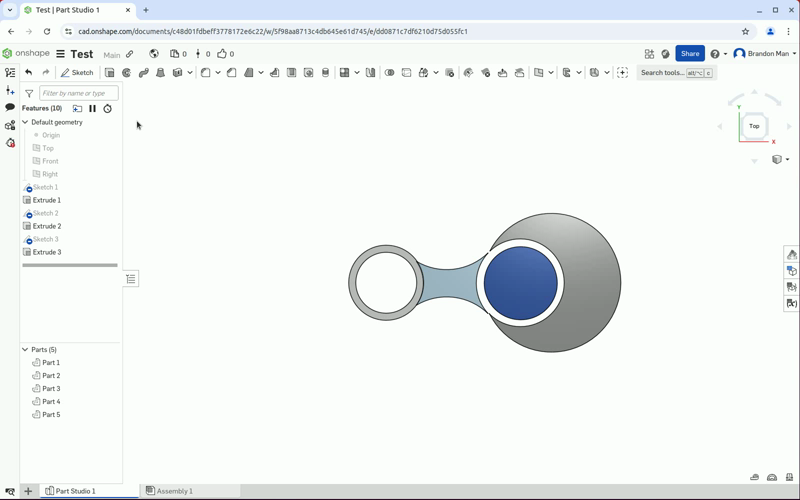
key(shift+h)
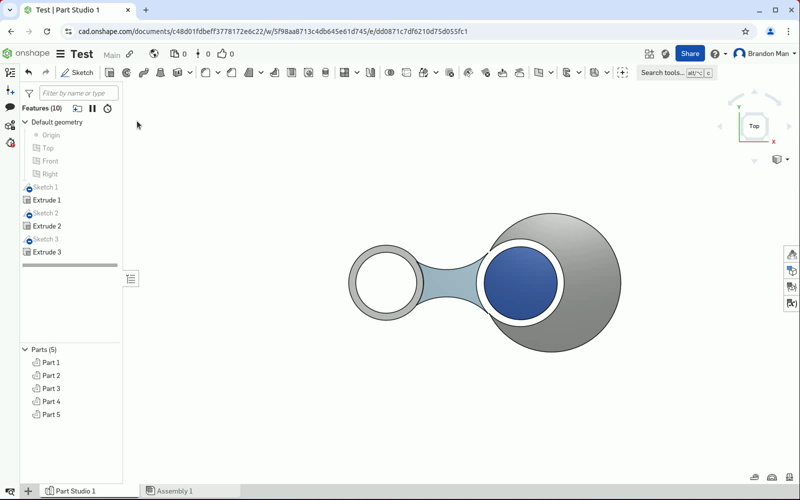
mouse_move(73, 189)
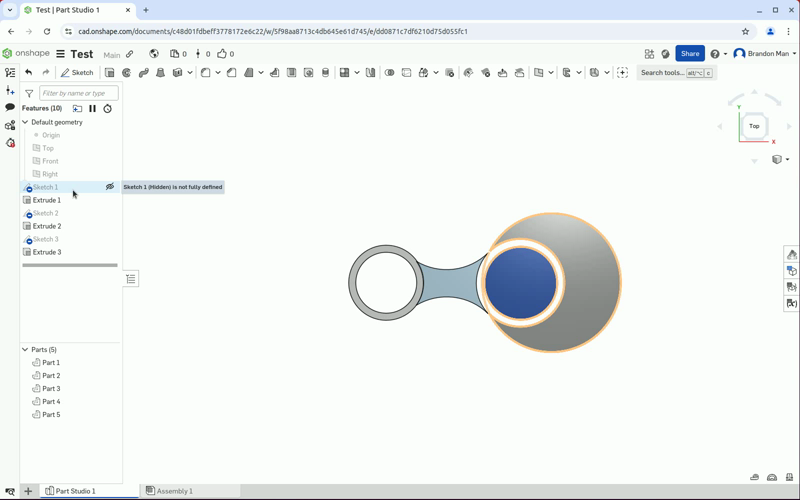
click(73, 189)
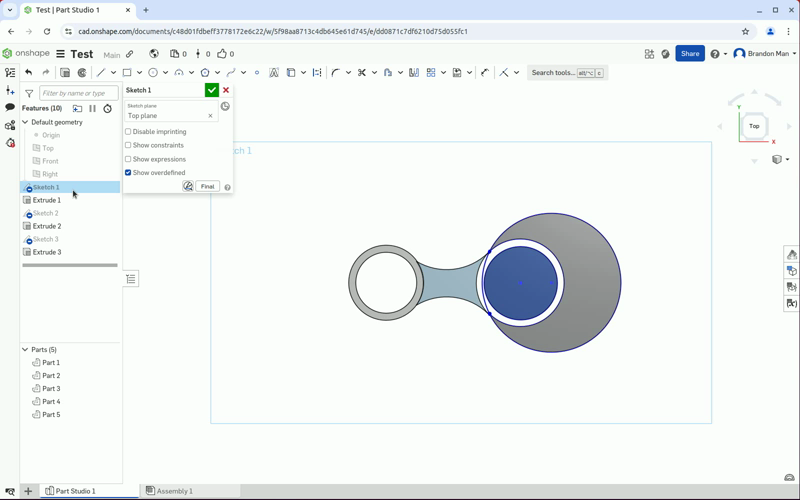
mouse_move(229, 92)
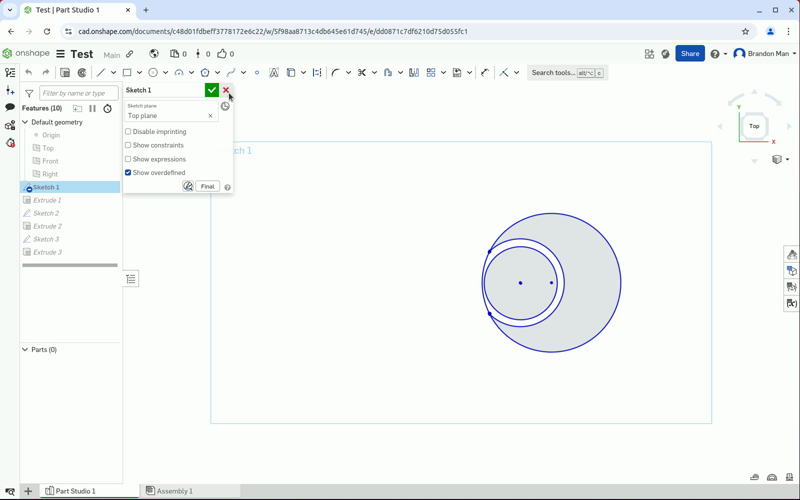
click(229, 92)
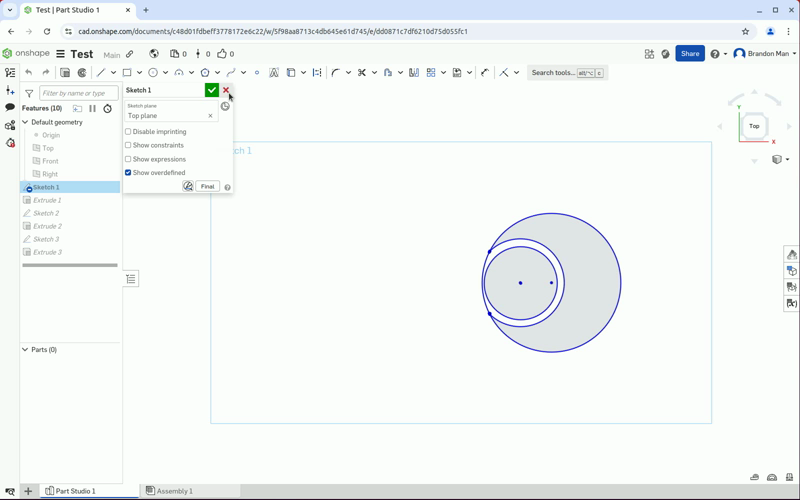
key(shift+s)
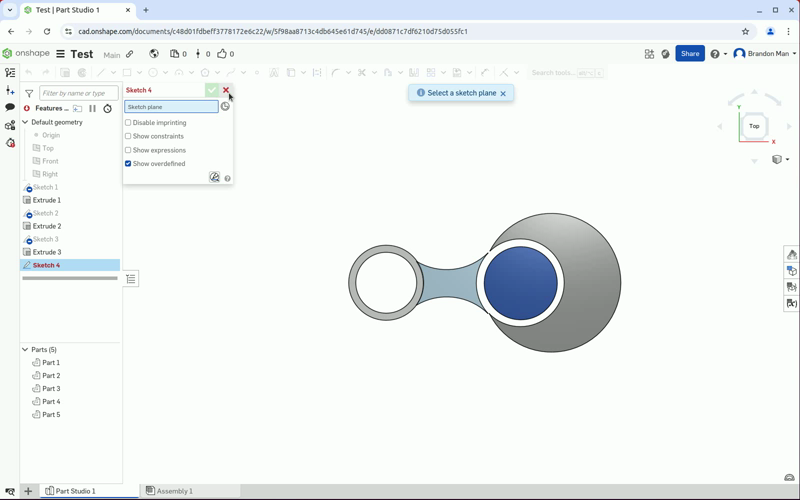
mouse_move(73, 150)
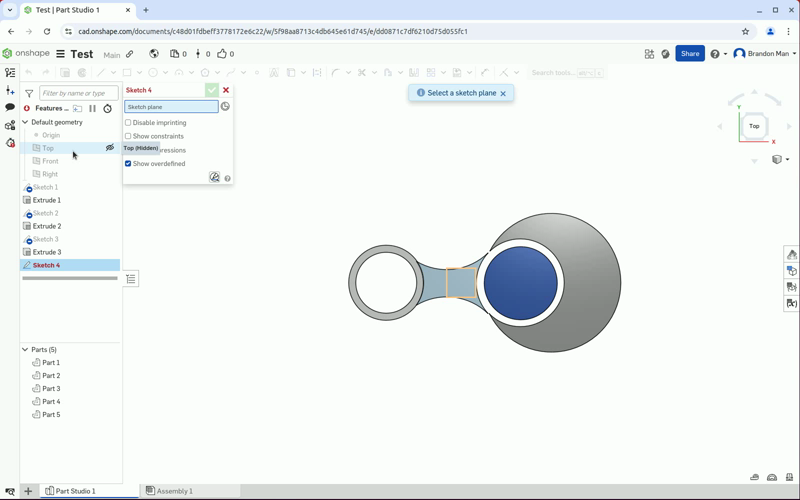
click(73, 150)
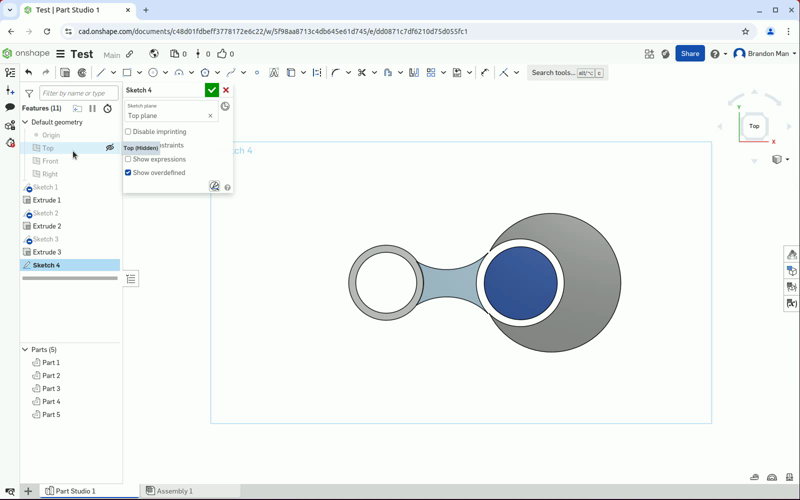
mouse_move(73, 352)
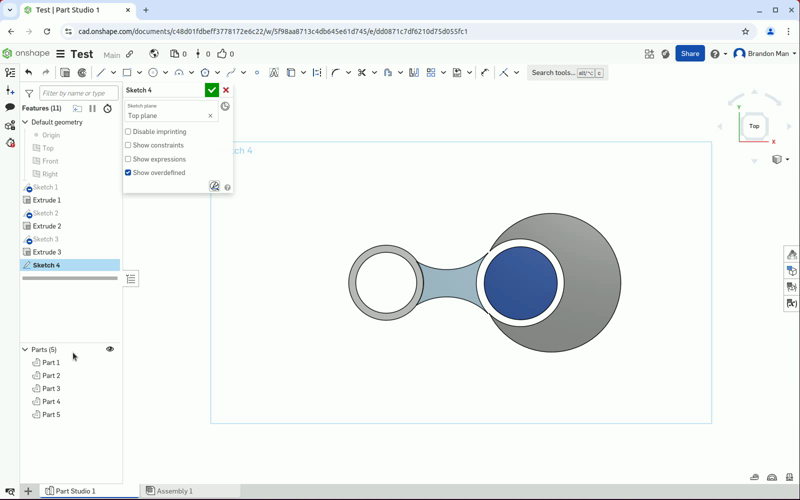
key(y)
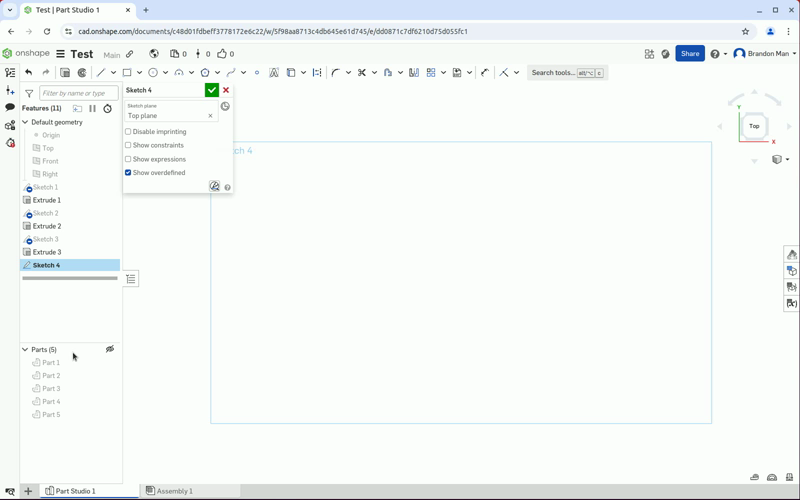
key(a)
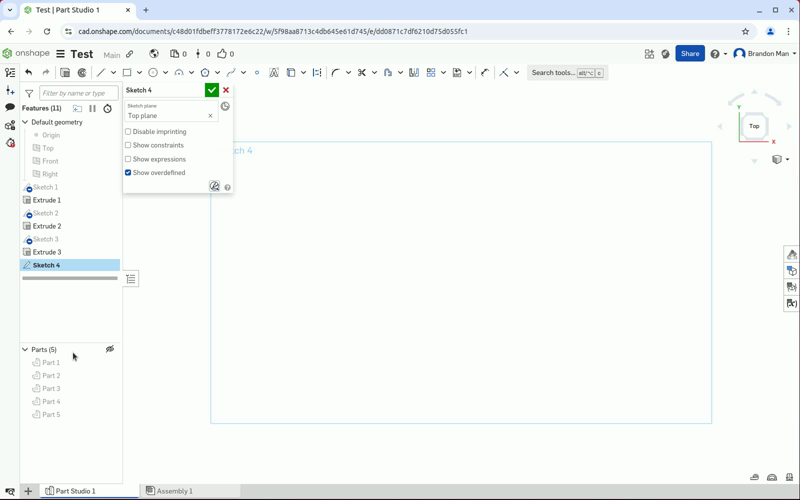
key_down(shift)
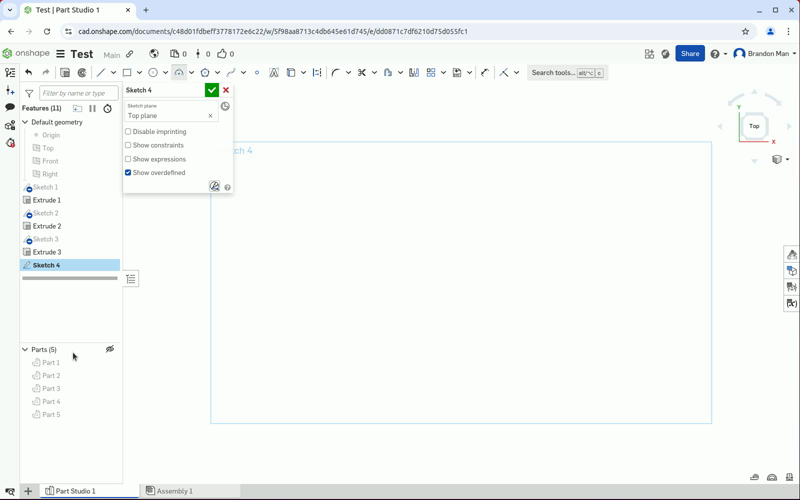
mouse_move(489, 313)
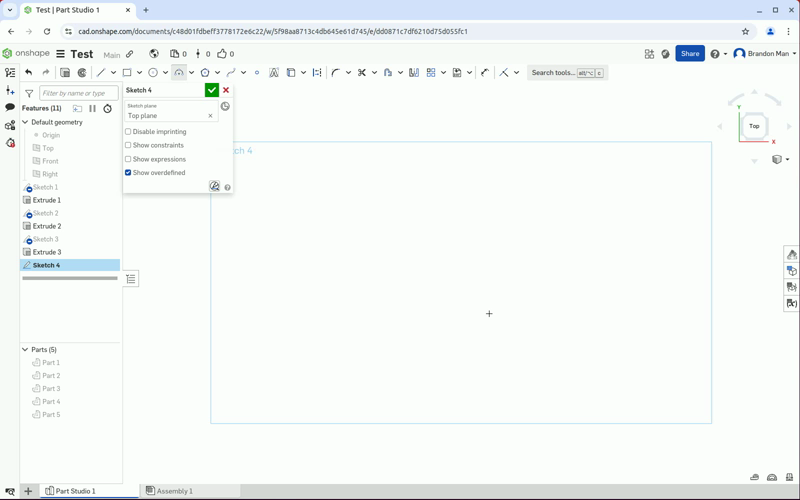
click(489, 313)
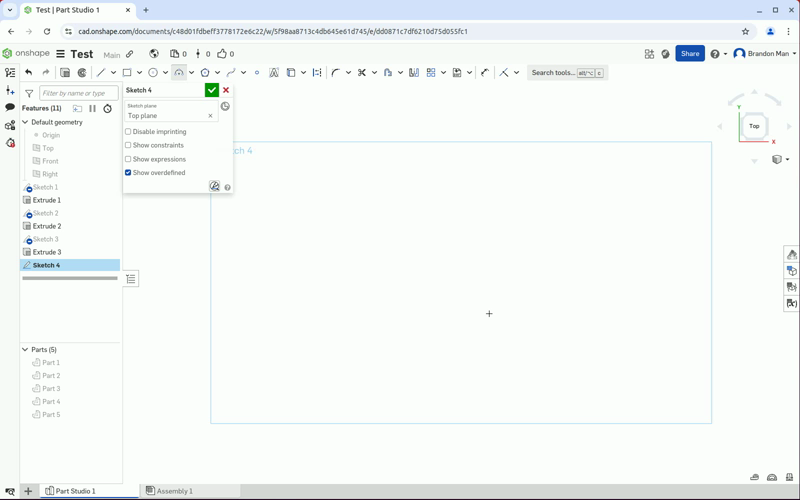
key_up(shift)
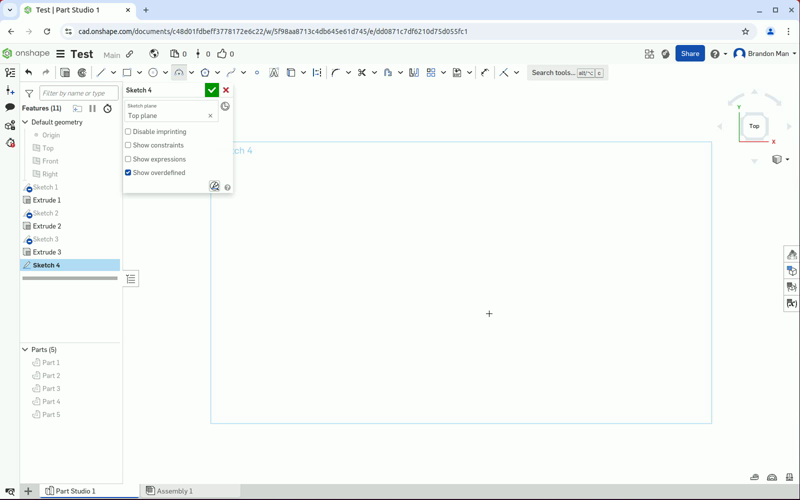
key_down(shift)
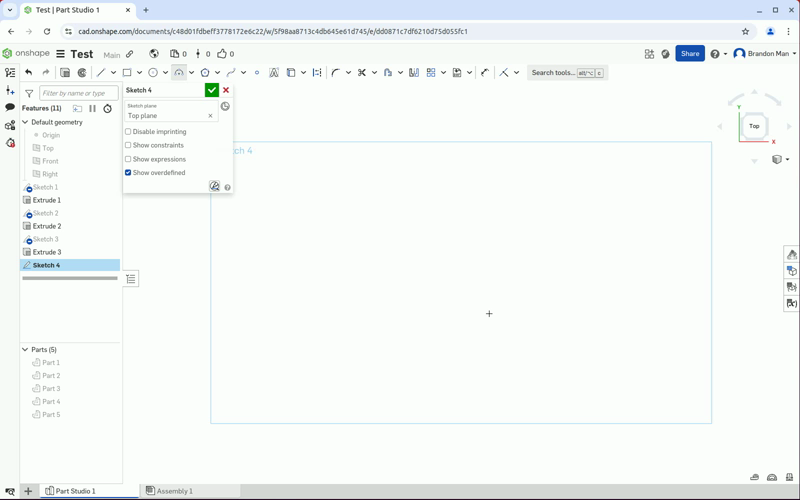
mouse_move(489, 314)
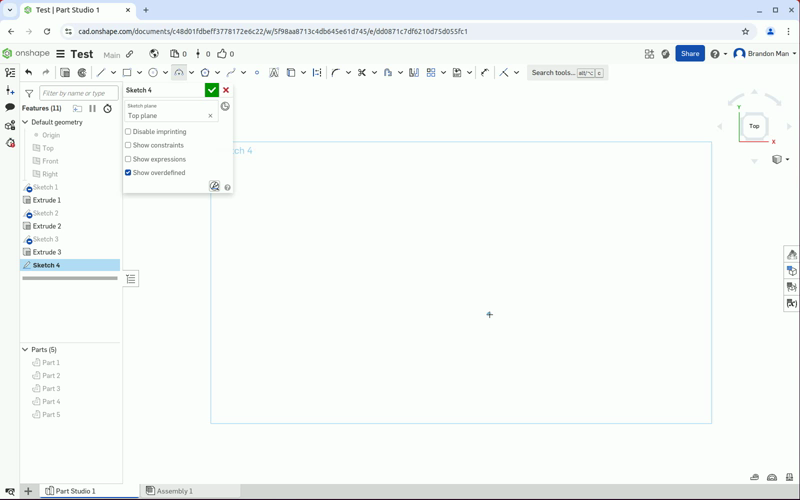
scroll(6)
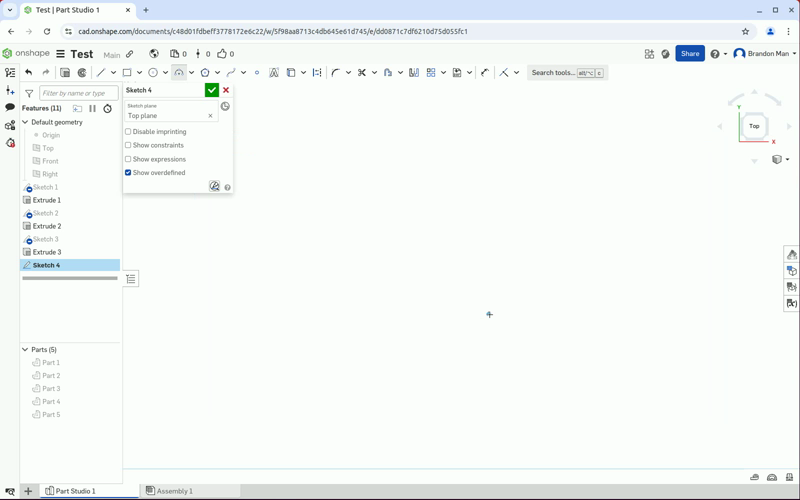
scroll(6)
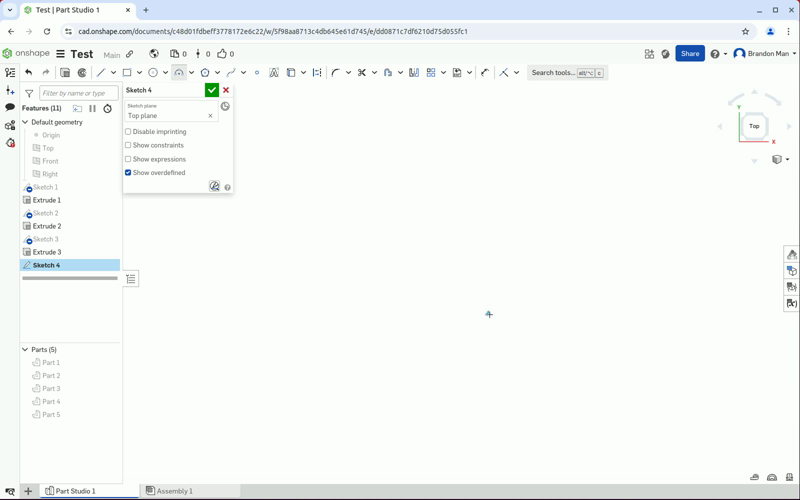
scroll(6)
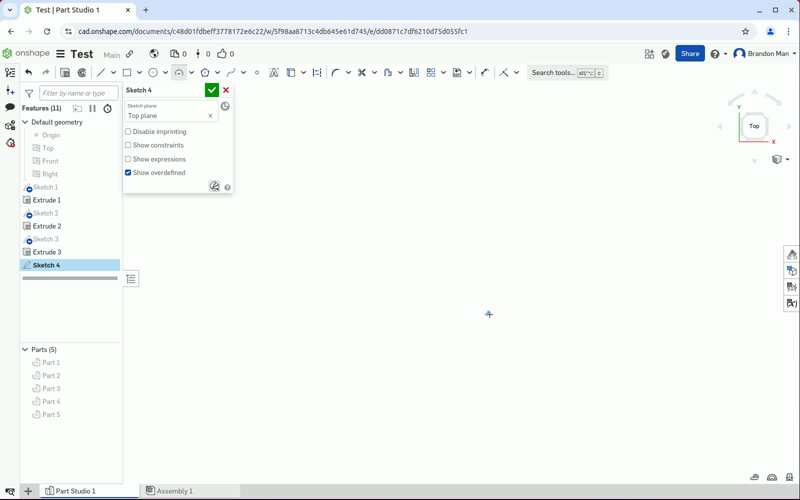
scroll(6)
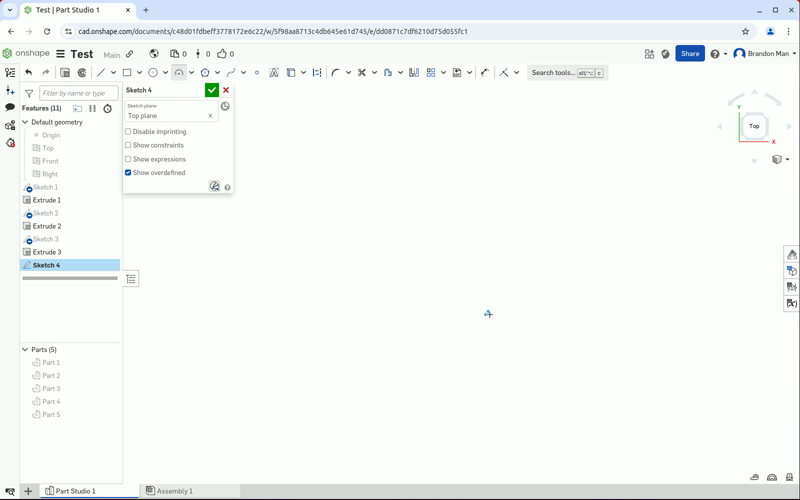
scroll(6)
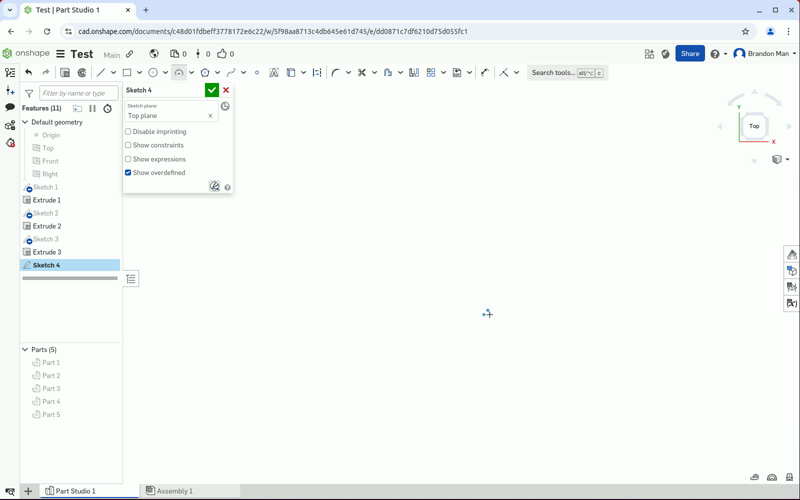
scroll(6)
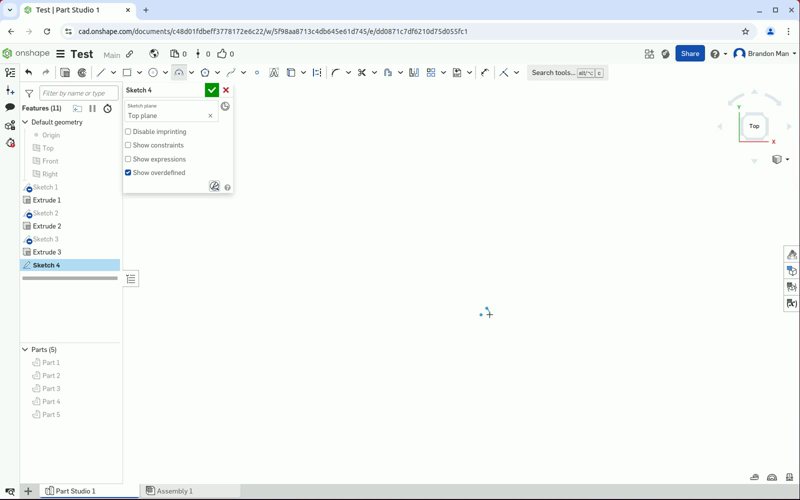
scroll(6)
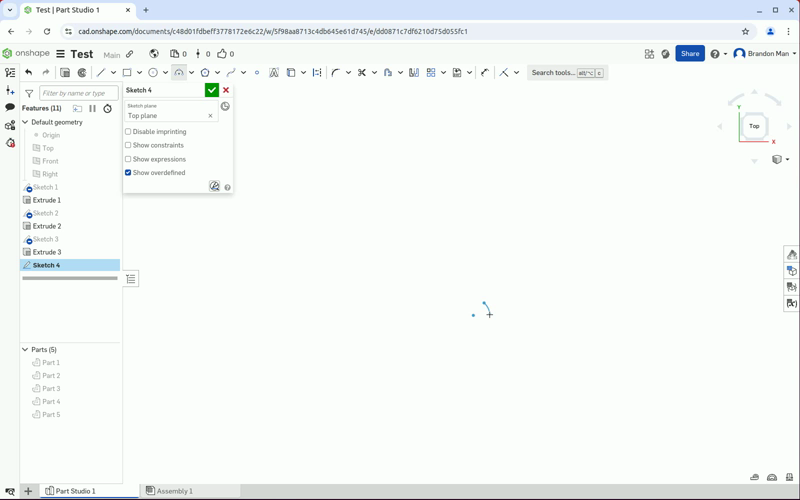
click(489, 314)
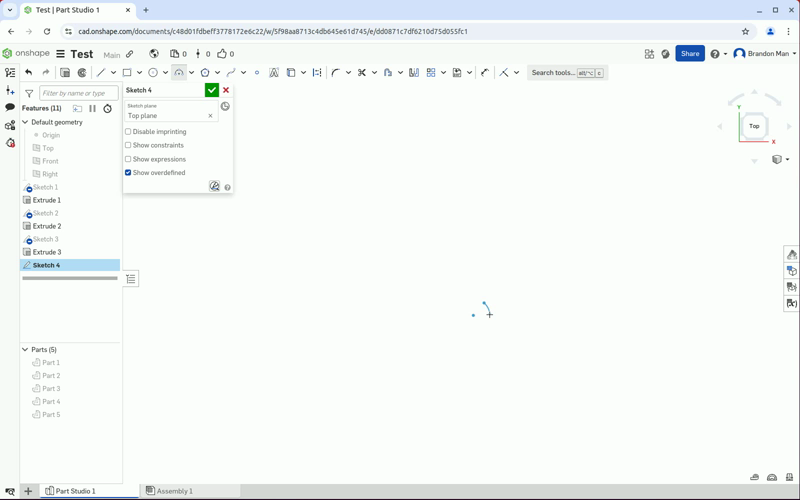
scroll(-6)
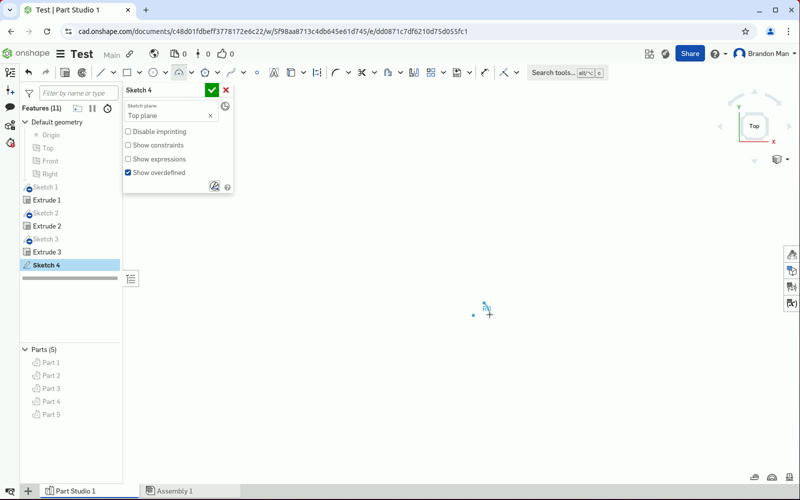
scroll(-6)
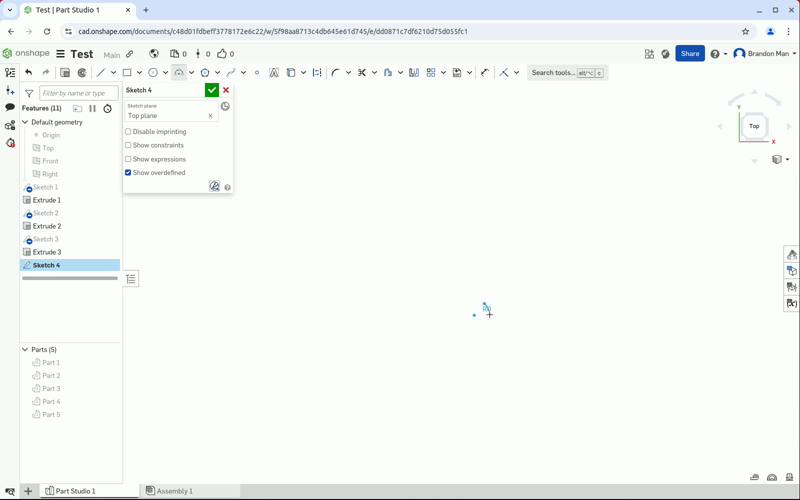
scroll(-6)
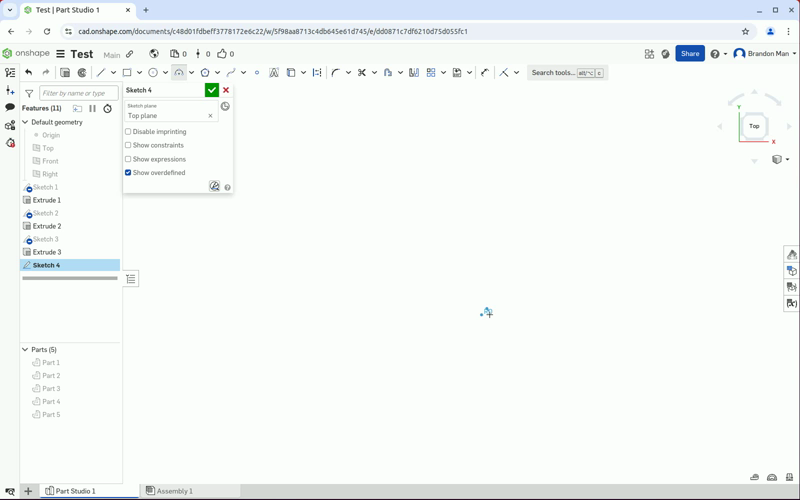
scroll(-6)
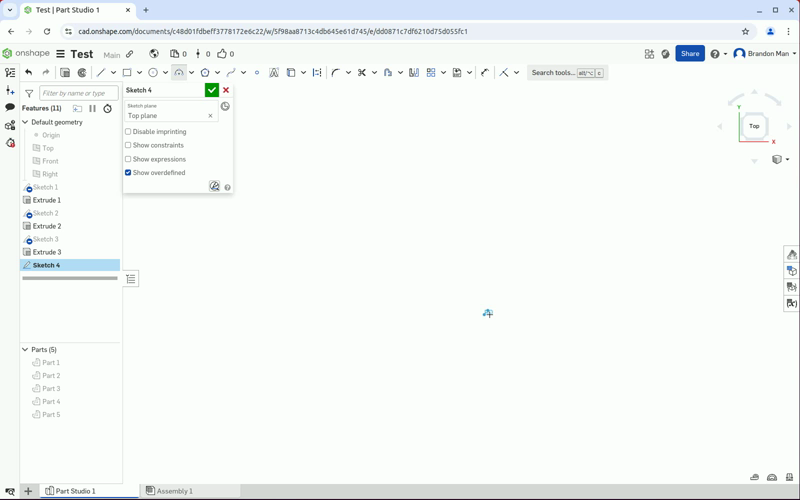
scroll(-6)
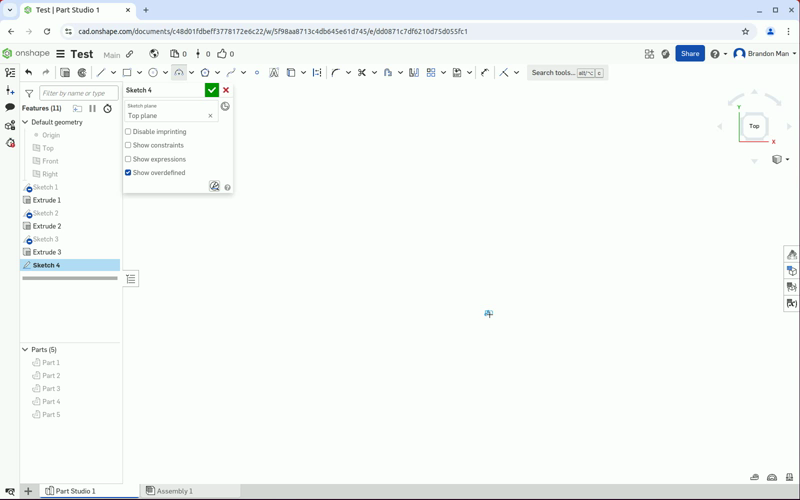
scroll(-6)
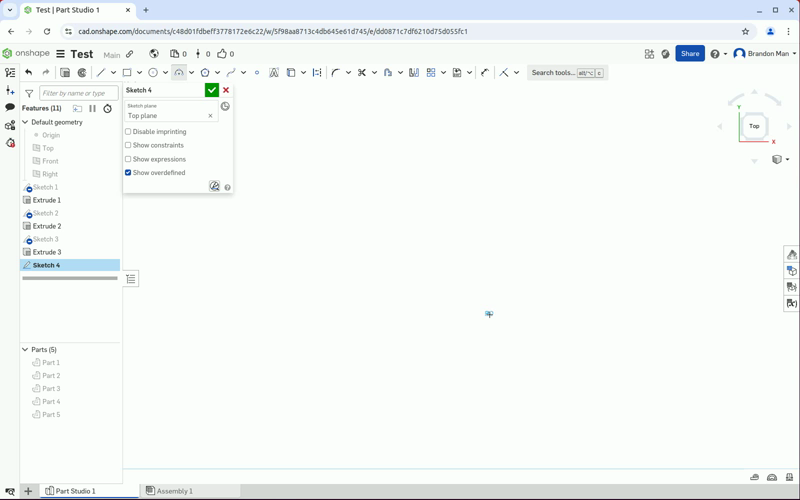
scroll(-6)
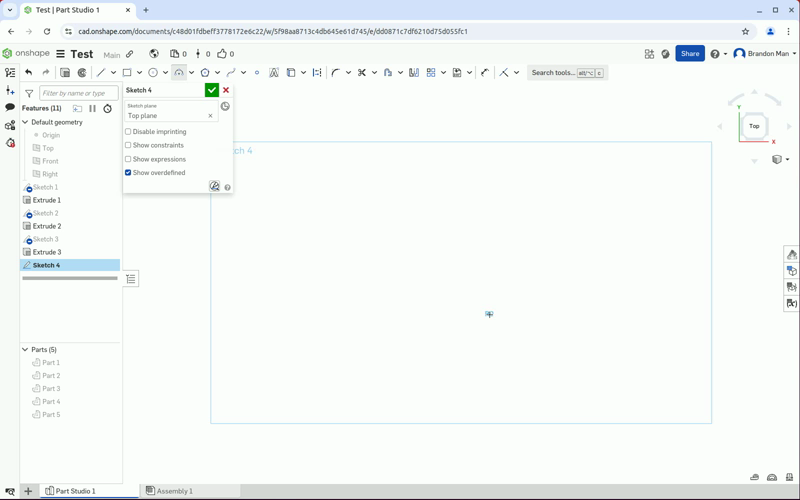
mouse_move(489, 313)
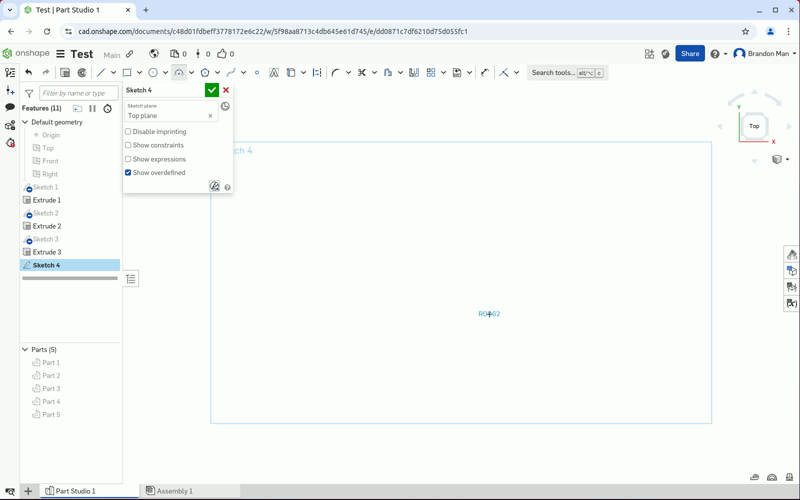
scroll(6)
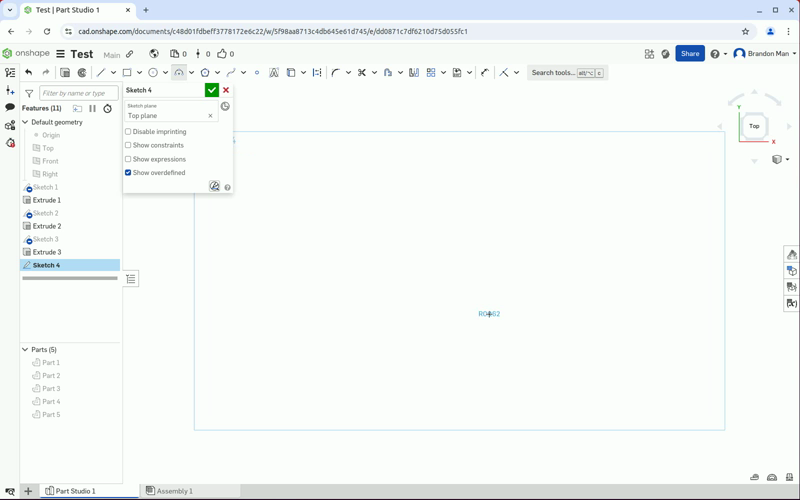
scroll(6)
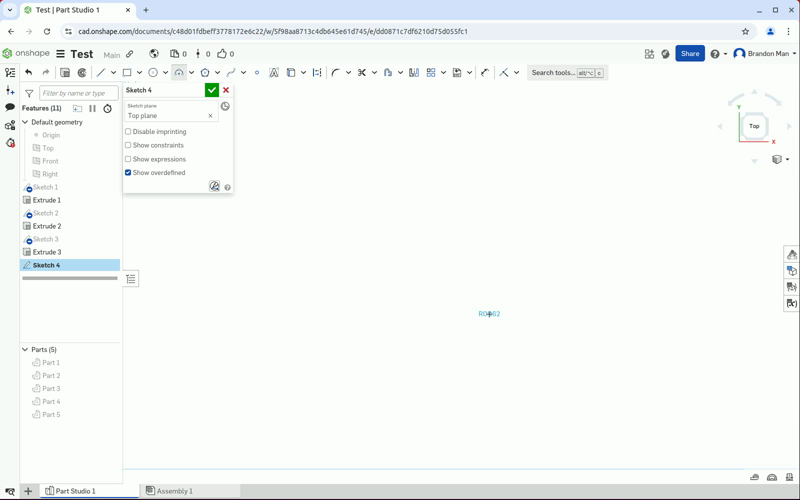
scroll(6)
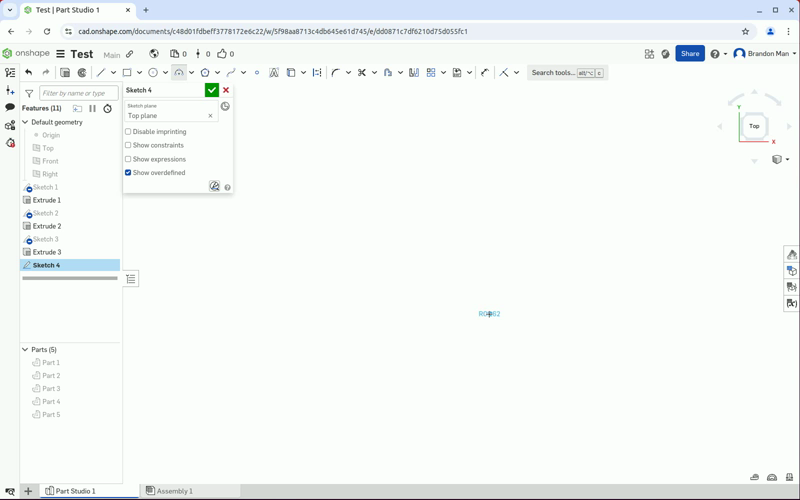
scroll(6)
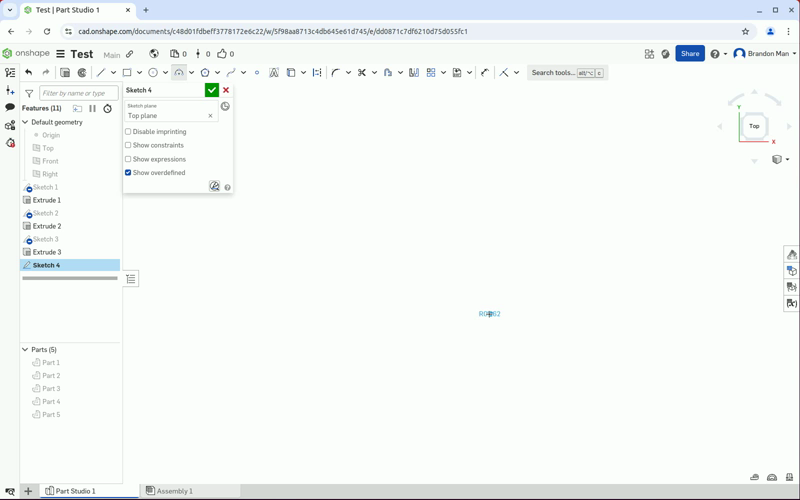
scroll(6)
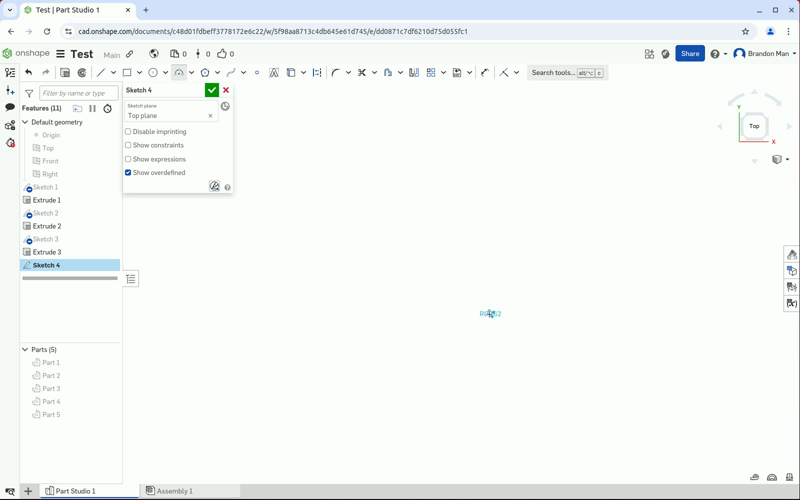
scroll(6)
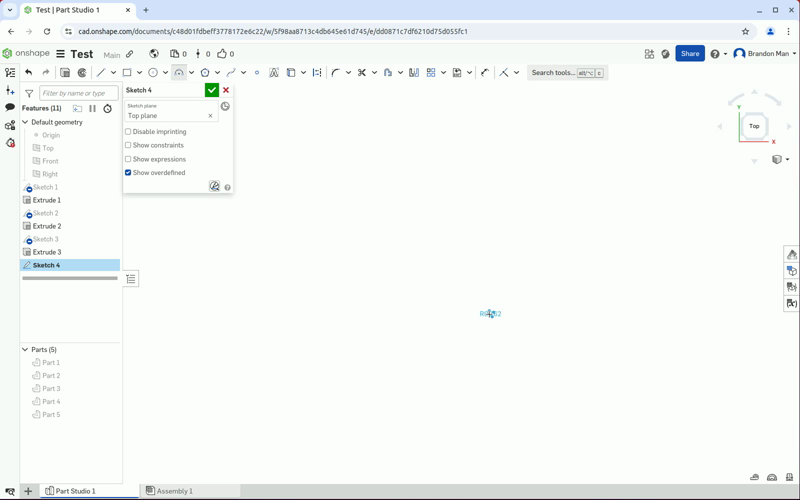
scroll(6)
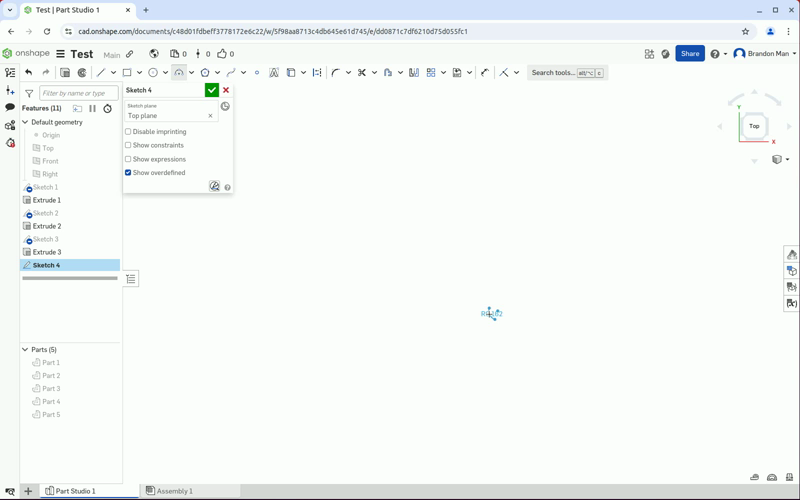
click(489, 313)
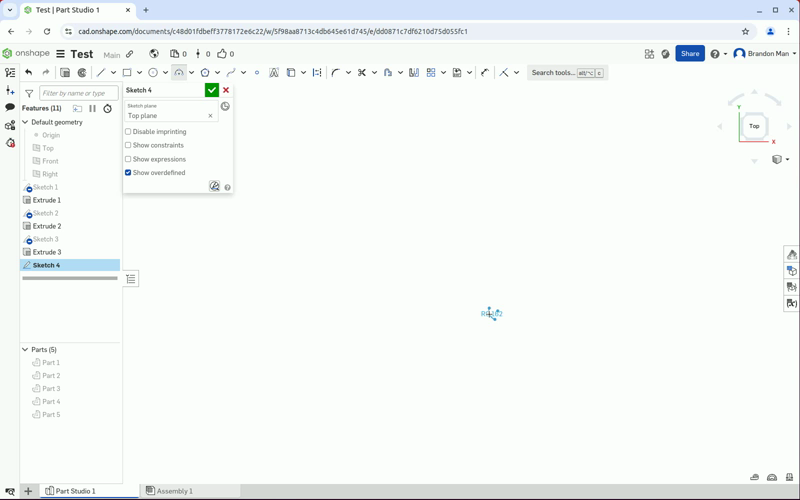
scroll(-6)
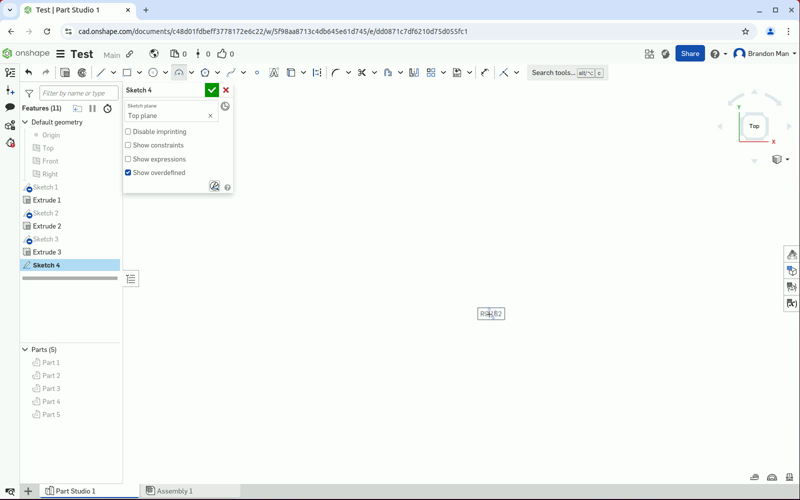
scroll(-6)
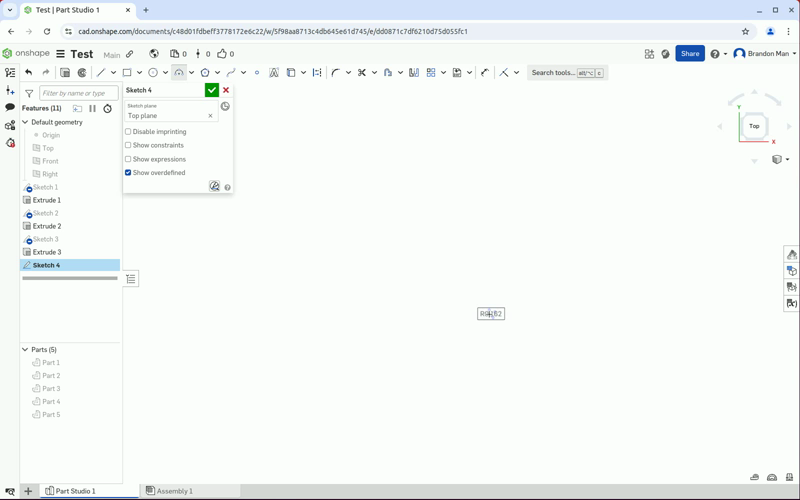
scroll(-6)
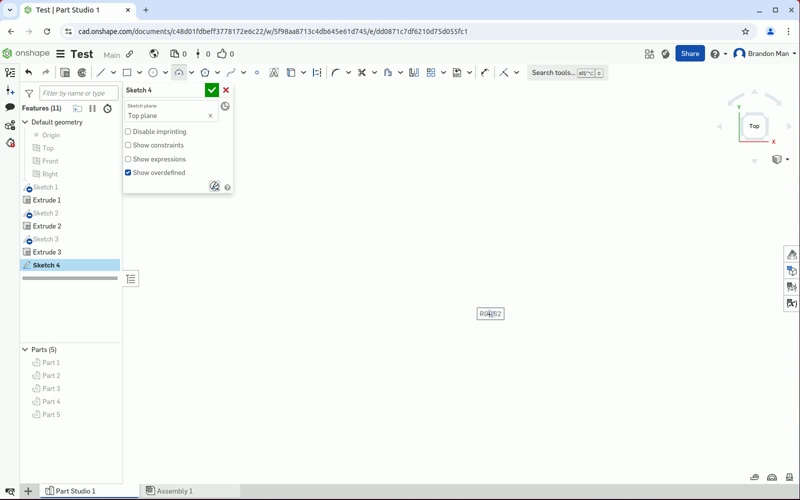
scroll(-6)
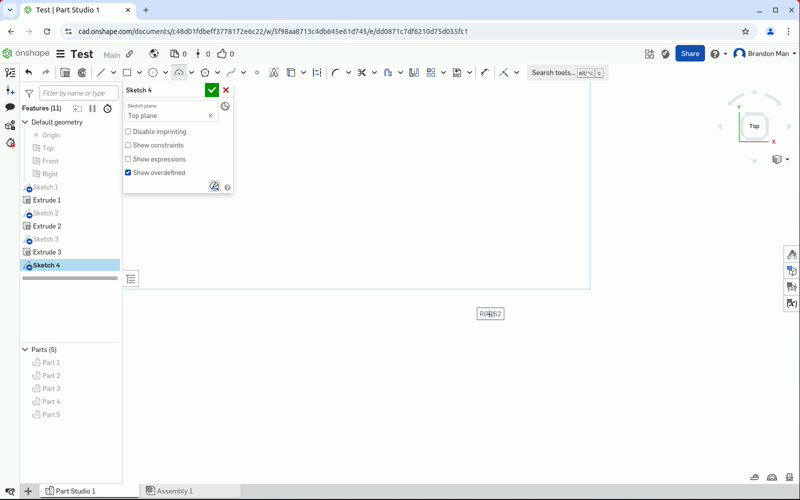
scroll(-6)
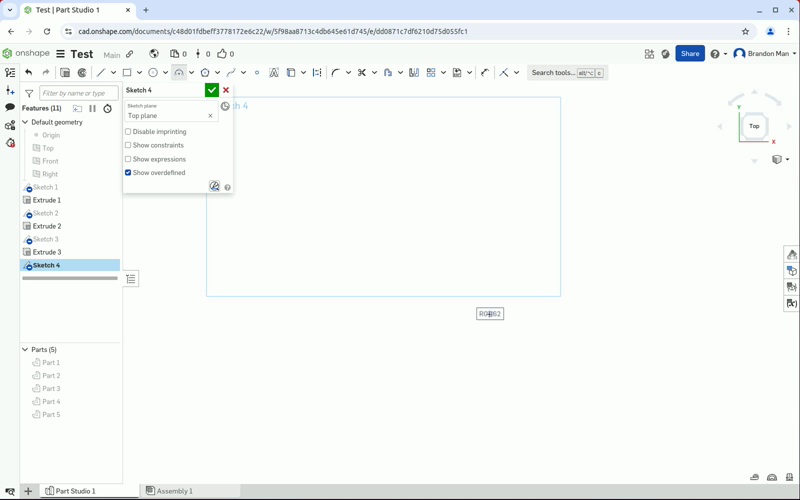
scroll(-6)
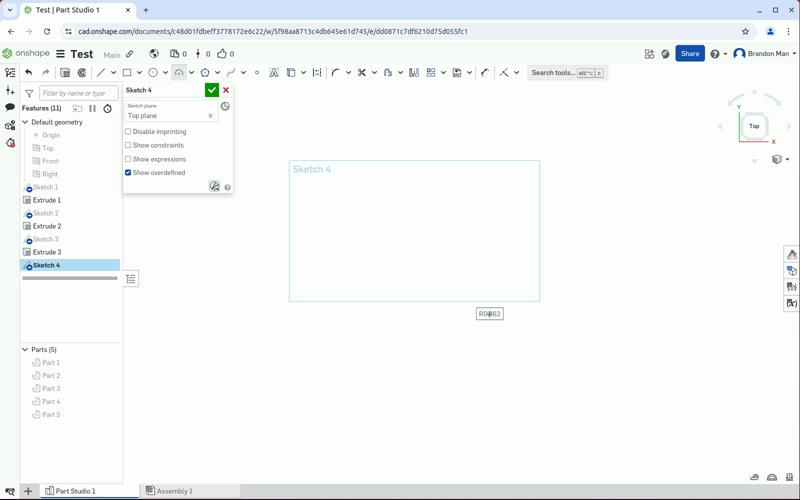
scroll(-6)
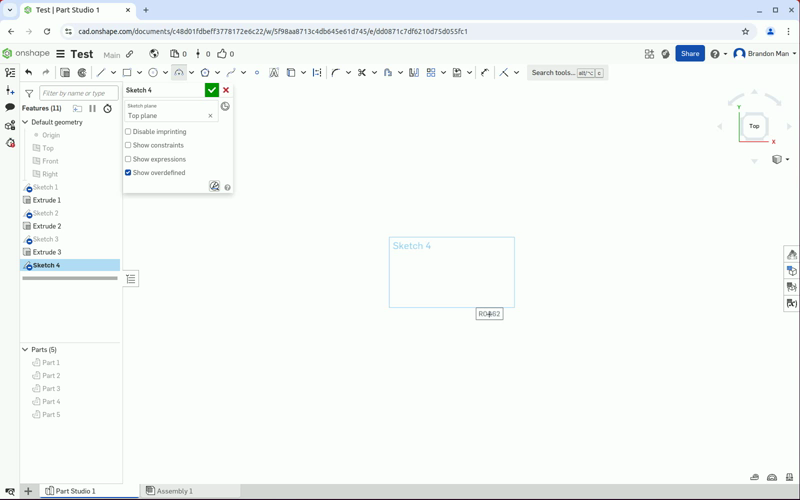
key_up(shift)
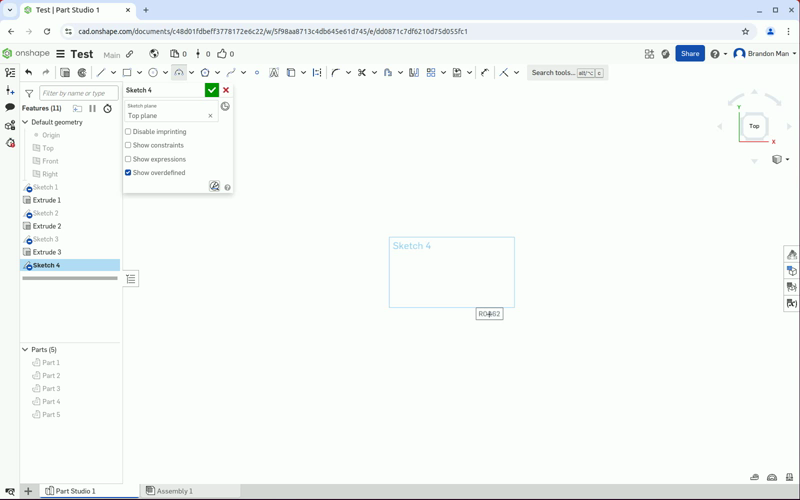
mouse_move(489, 314)
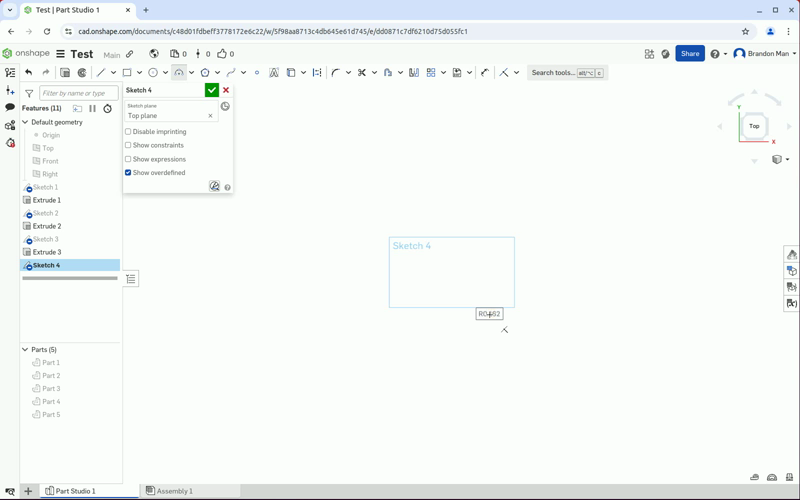
scroll(6)
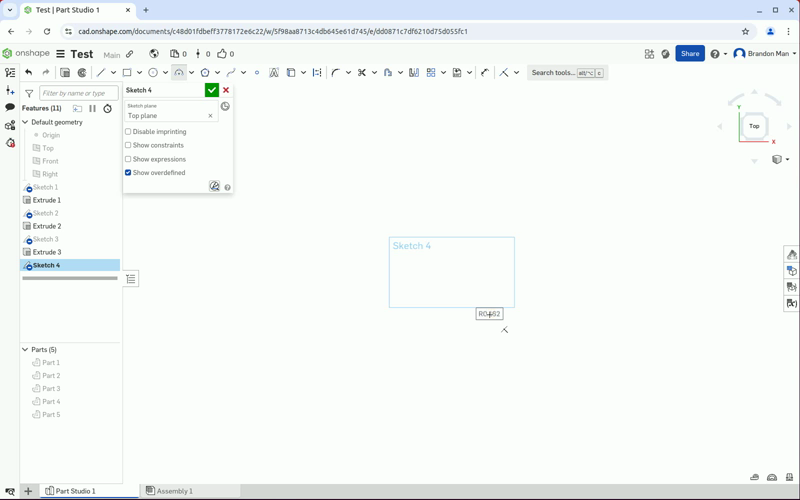
scroll(6)
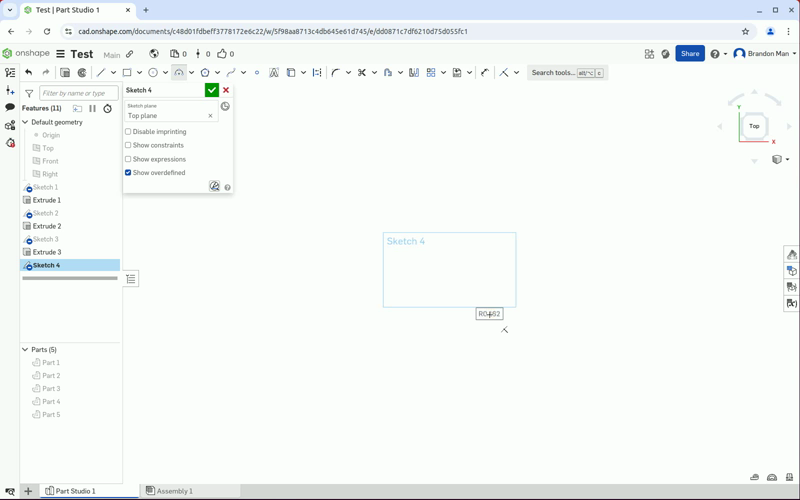
scroll(6)
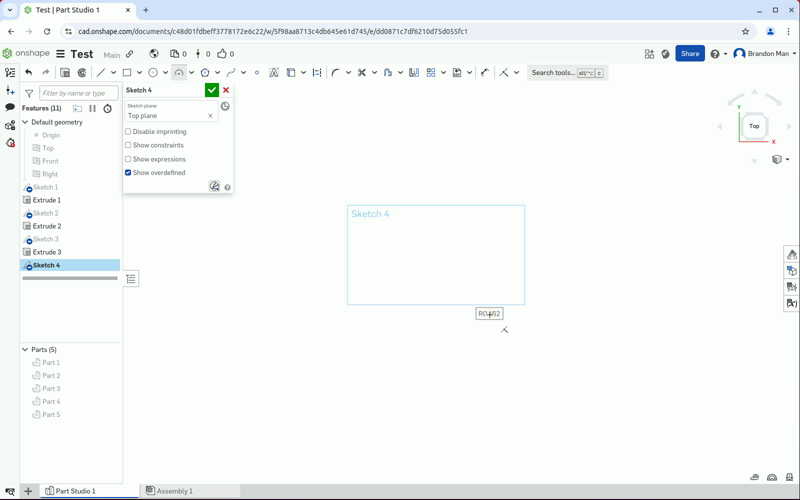
scroll(6)
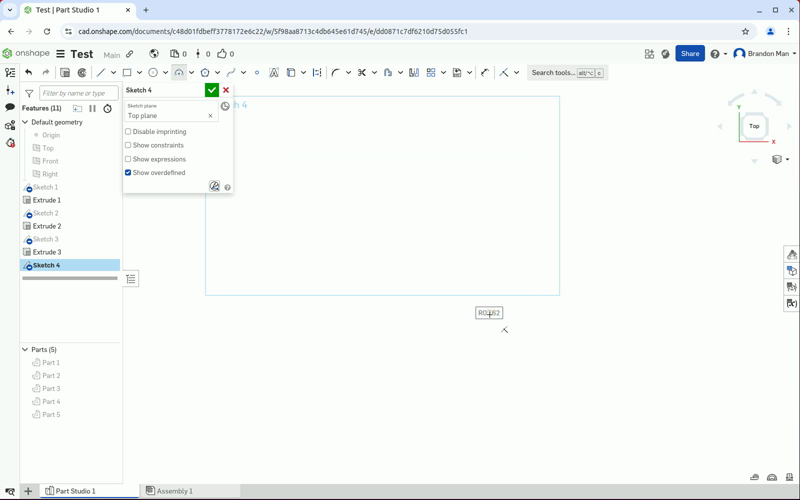
scroll(6)
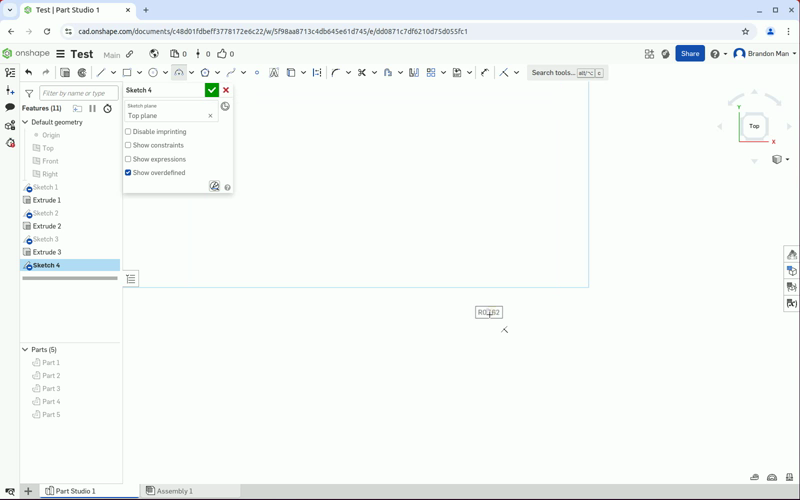
scroll(6)
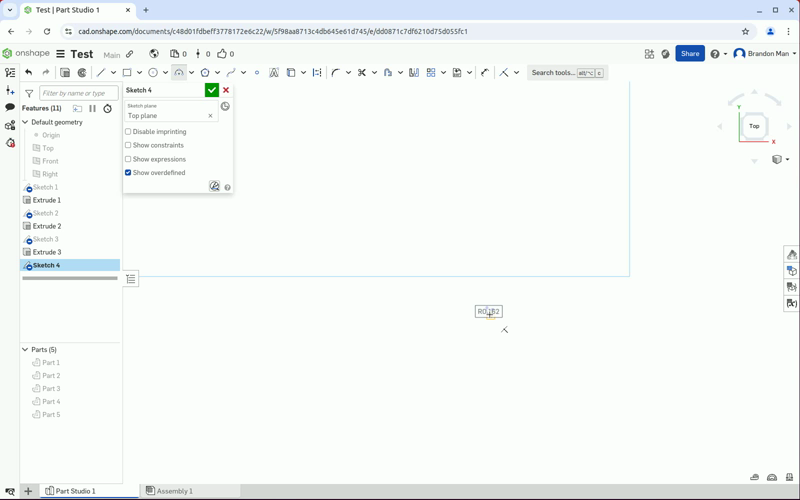
scroll(6)
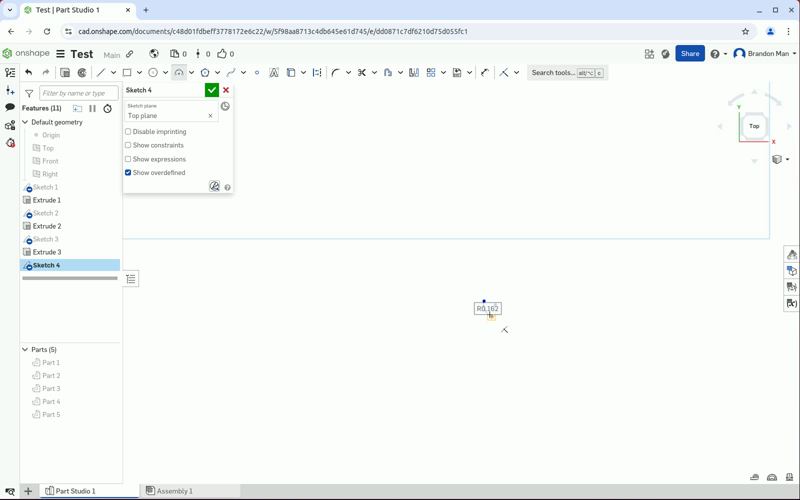
click(489, 314)
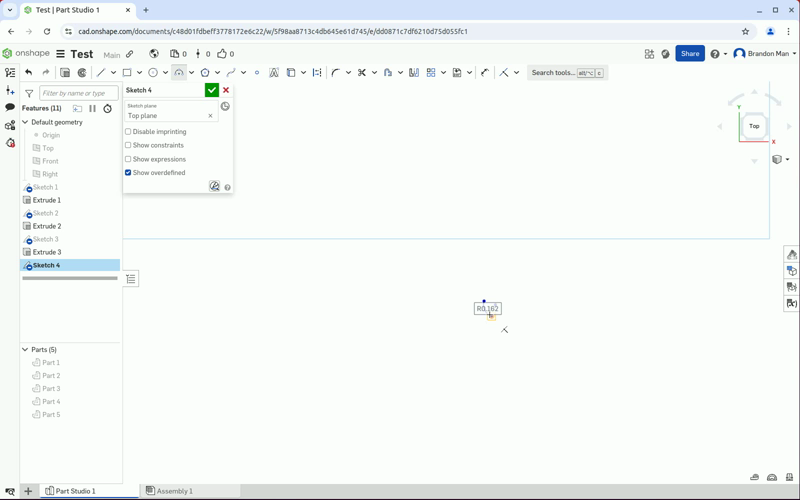
scroll(-6)
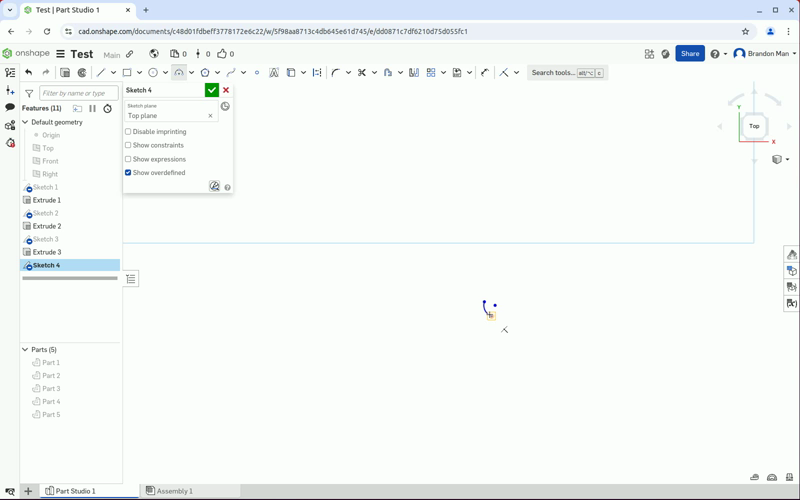
scroll(-6)
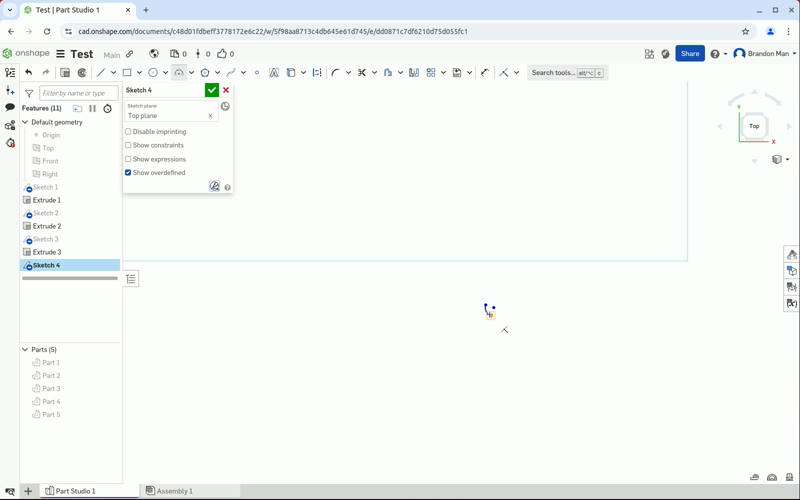
scroll(-6)
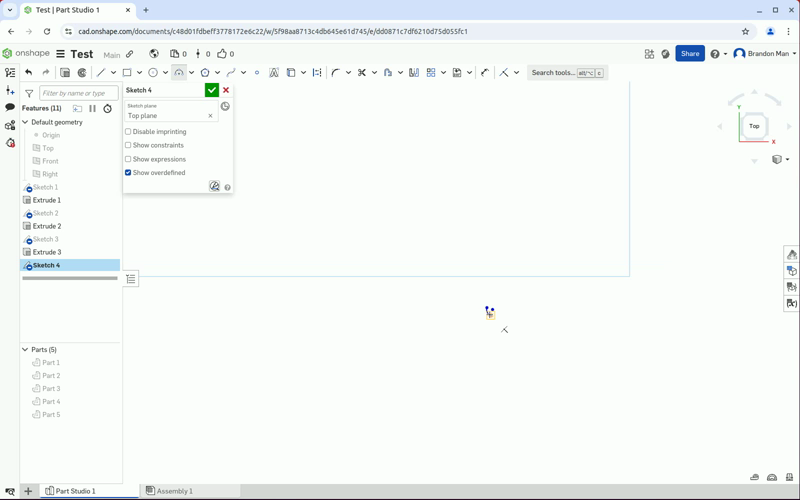
scroll(-6)
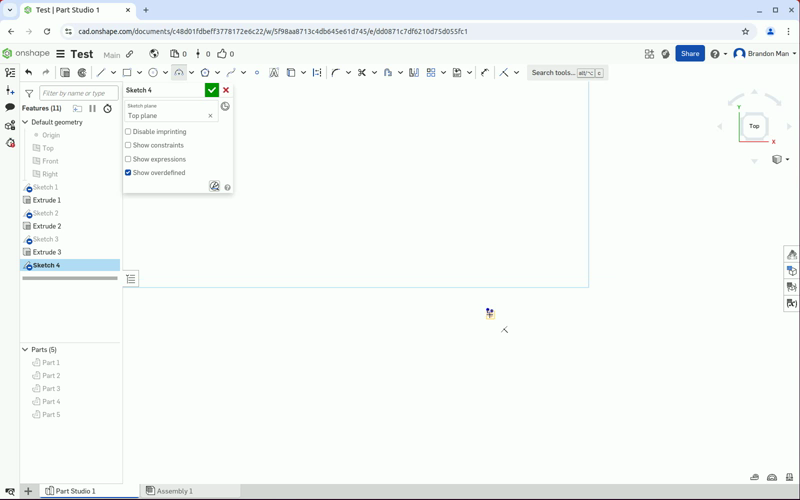
scroll(-6)
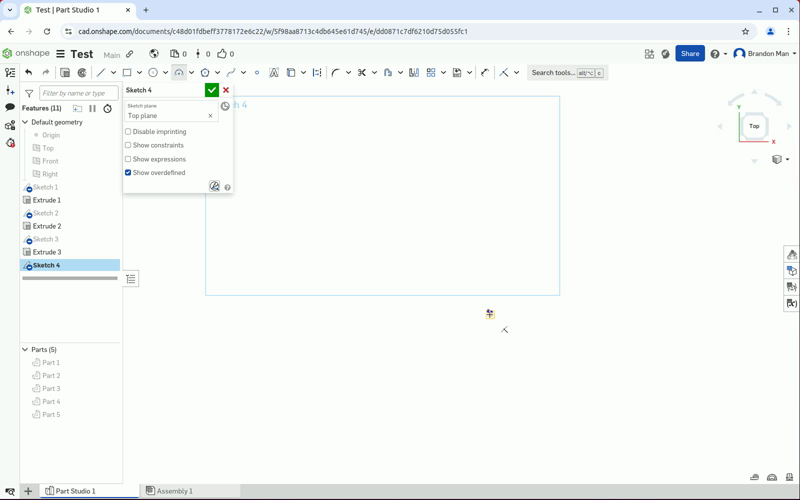
scroll(-6)
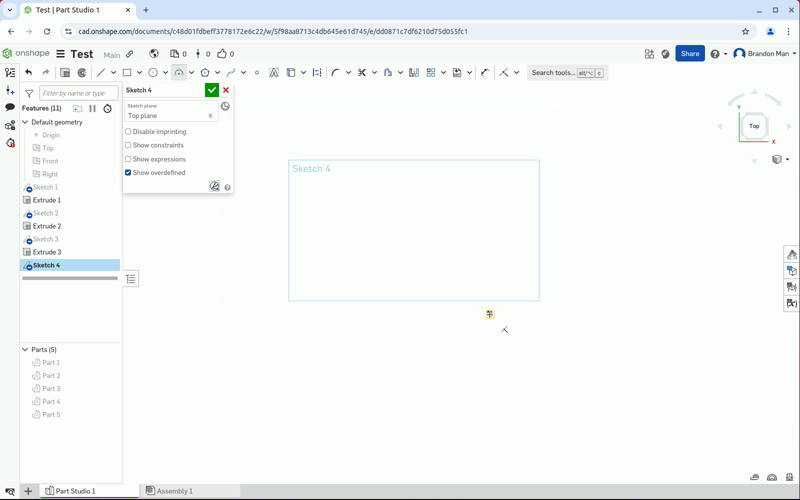
scroll(-6)
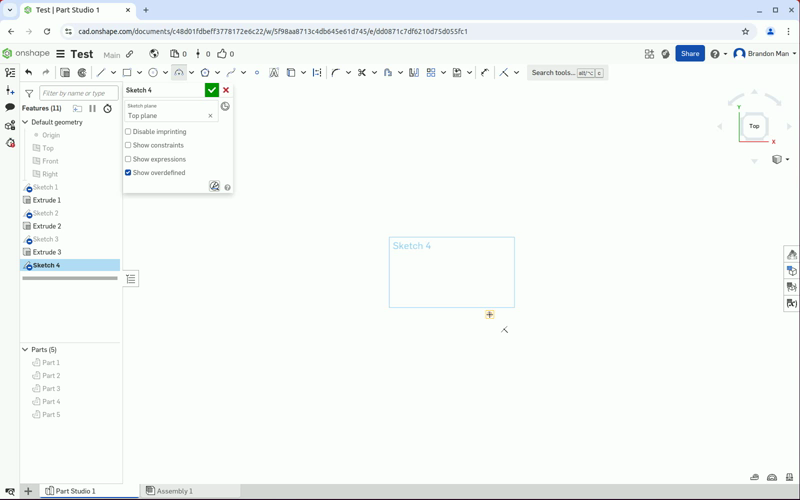
key_down(shift)
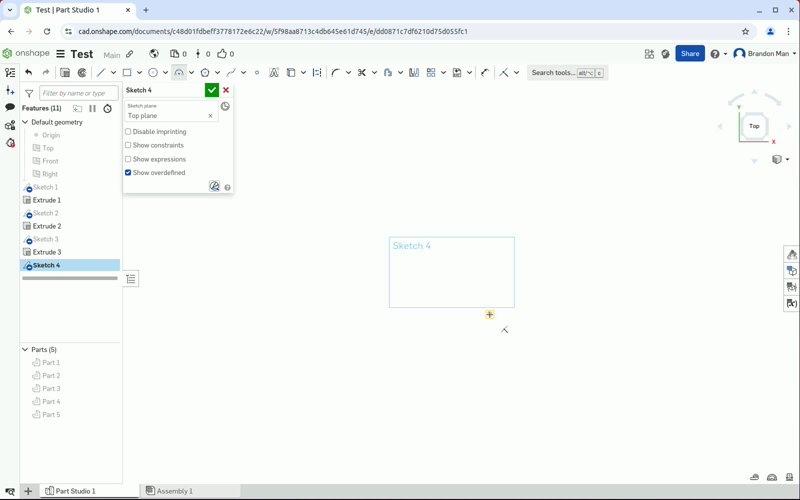
mouse_move(489, 251)
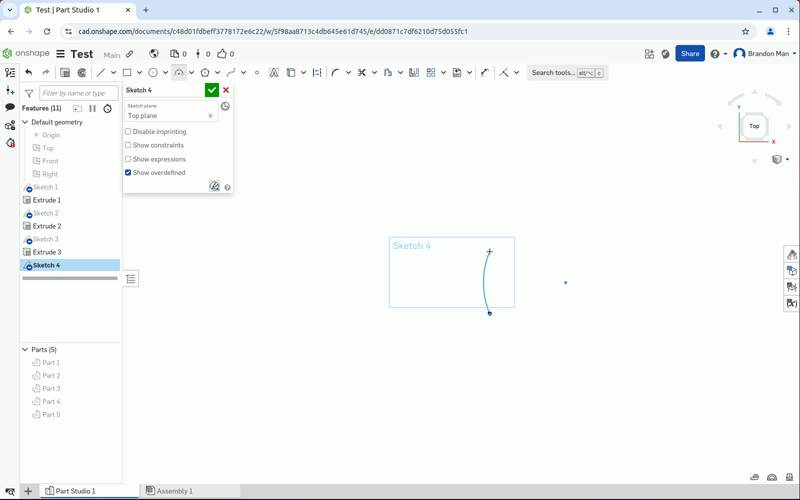
click(489, 251)
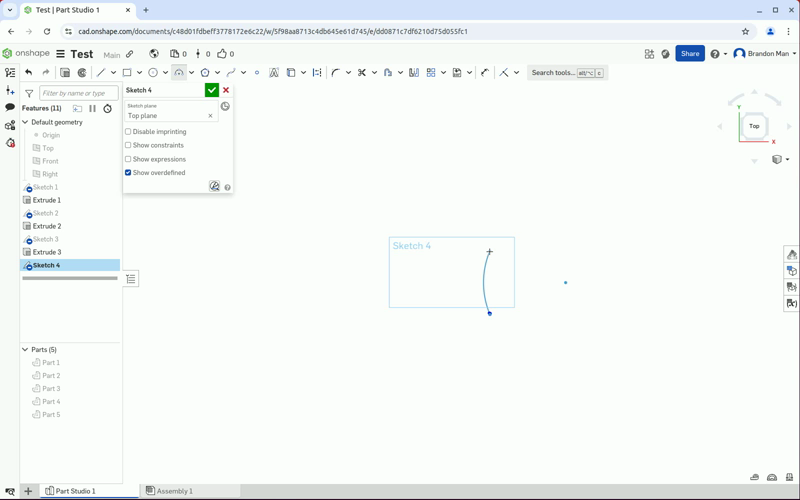
mouse_move(564, 282)
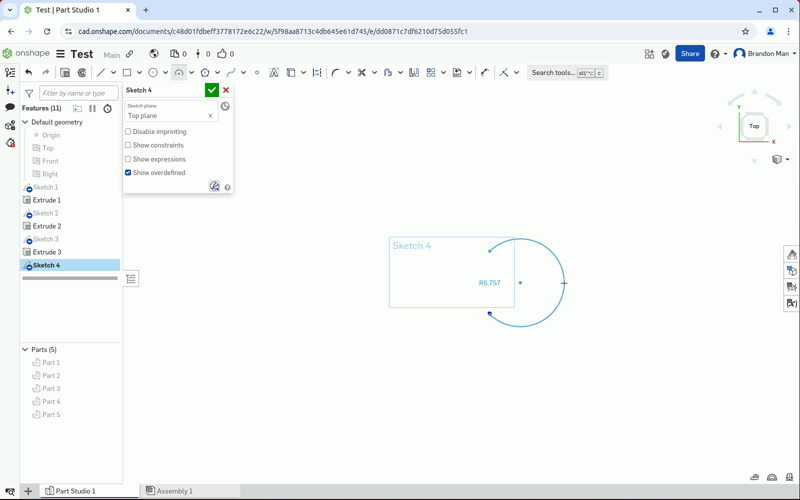
click(564, 282)
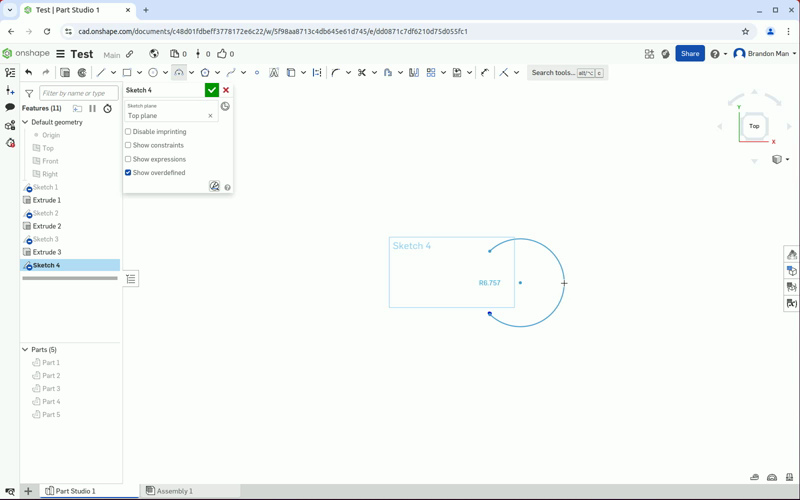
key_up(shift)
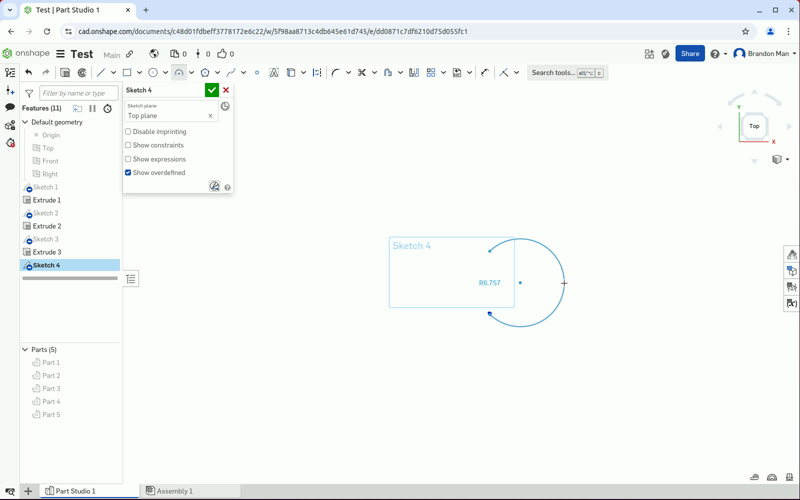
mouse_move(489, 251)
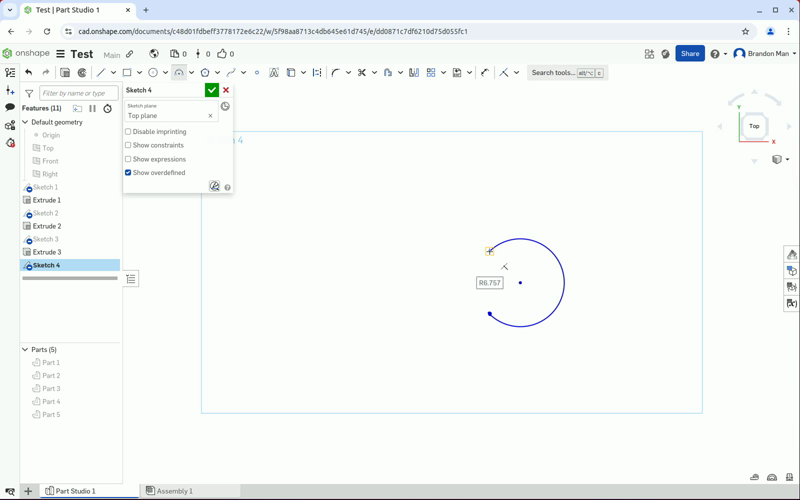
click(489, 251)
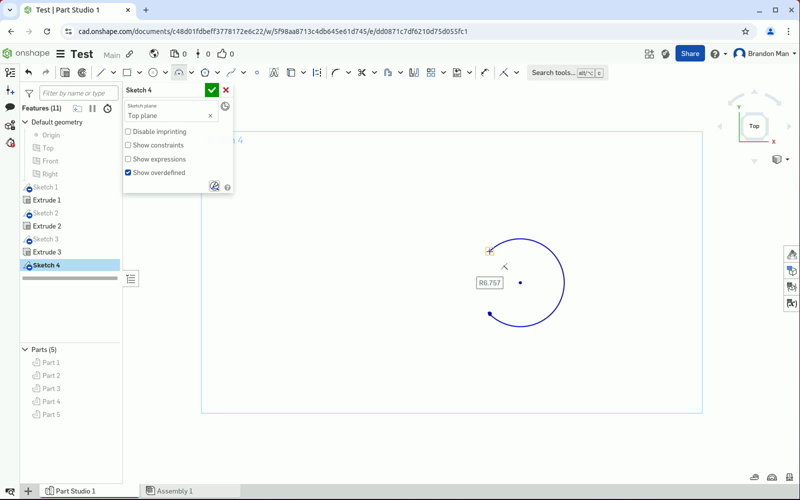
key_down(shift)
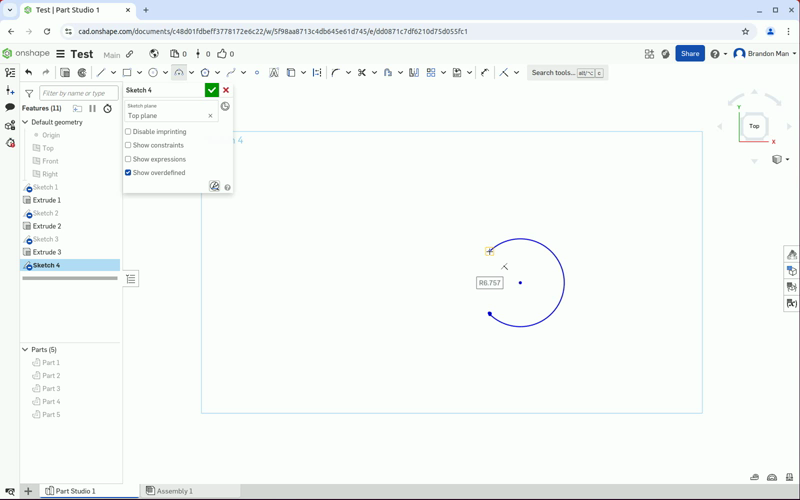
mouse_move(489, 252)
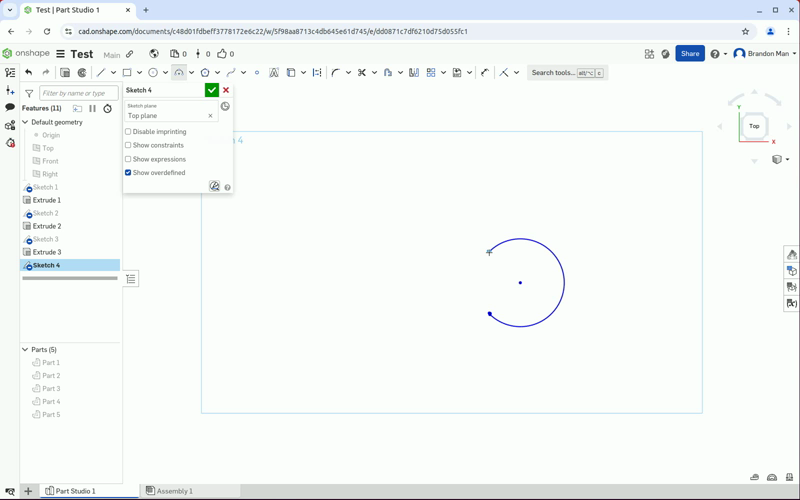
scroll(6)
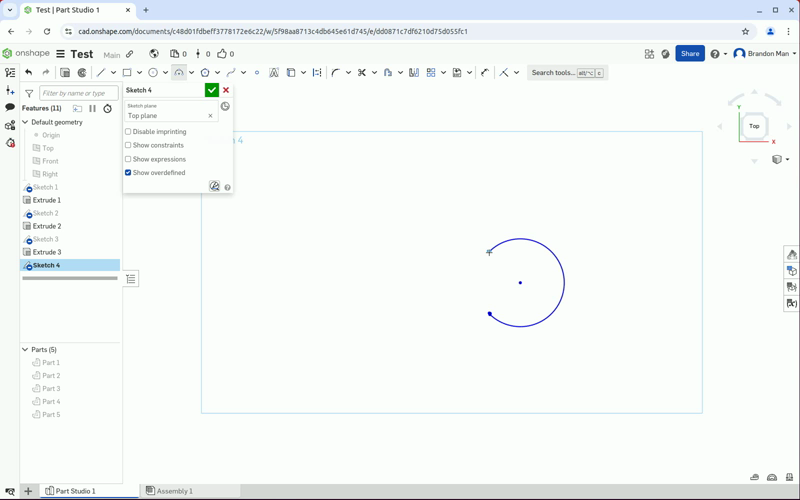
scroll(6)
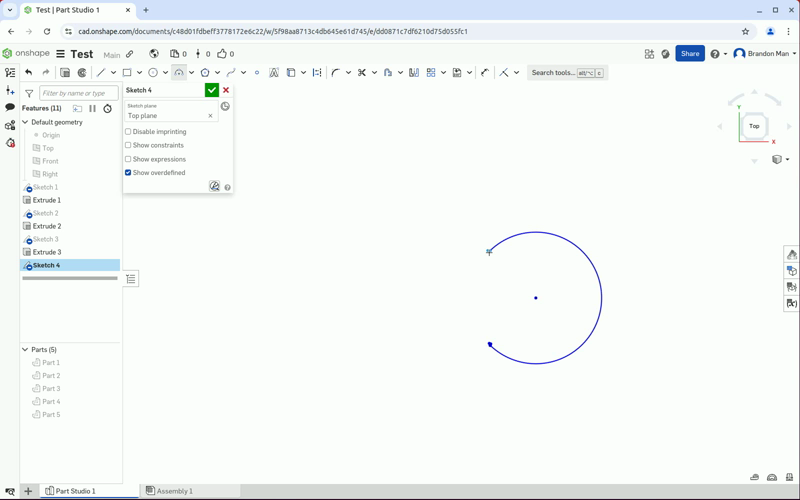
scroll(6)
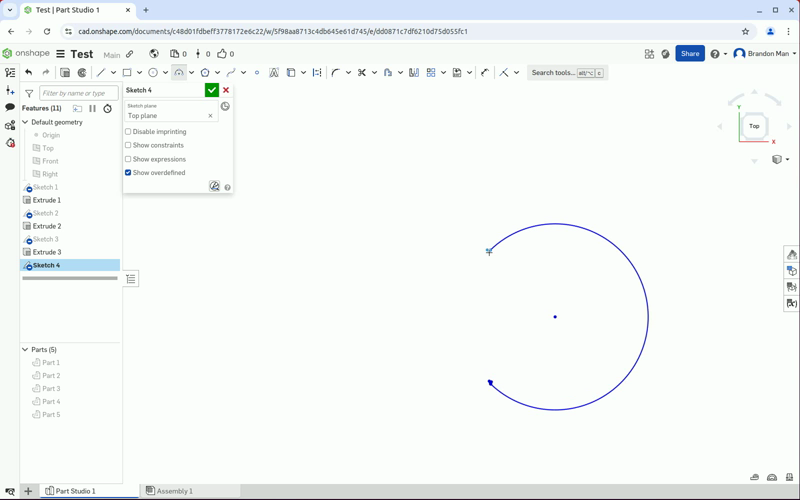
scroll(6)
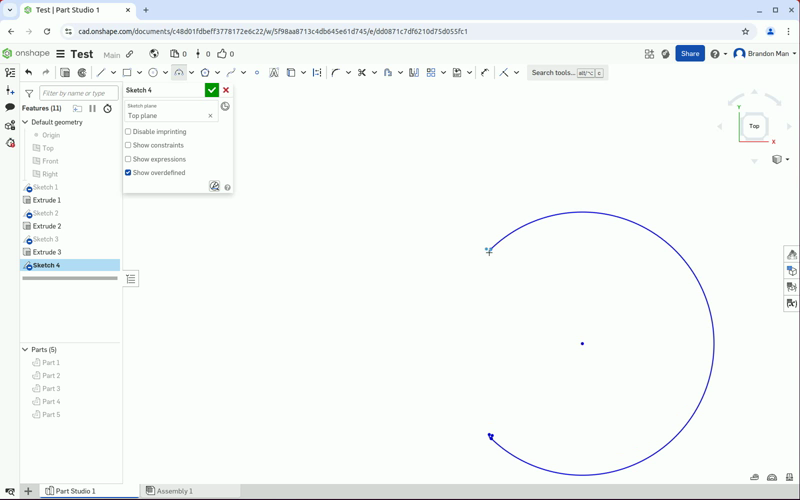
scroll(6)
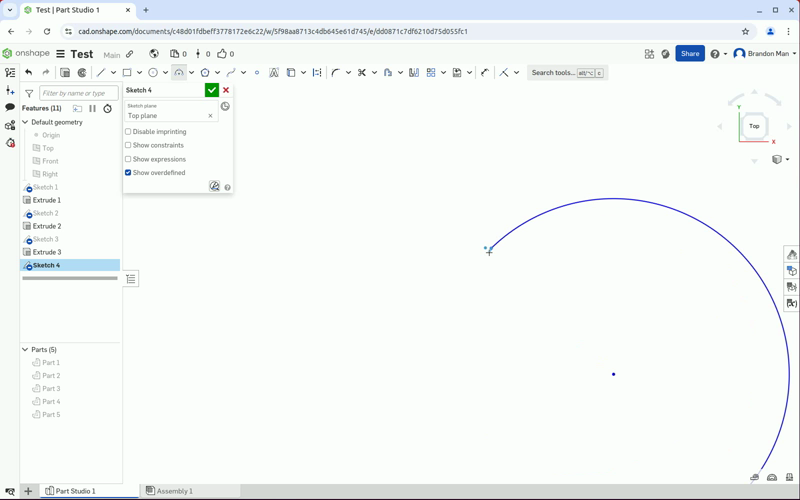
scroll(6)
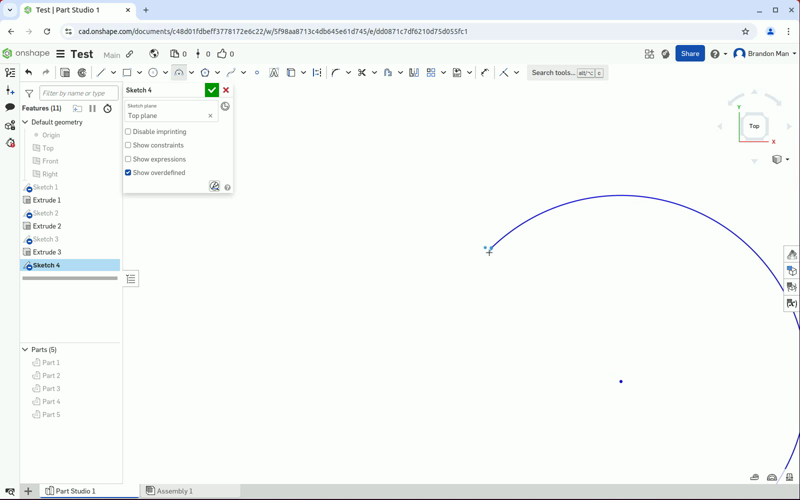
scroll(6)
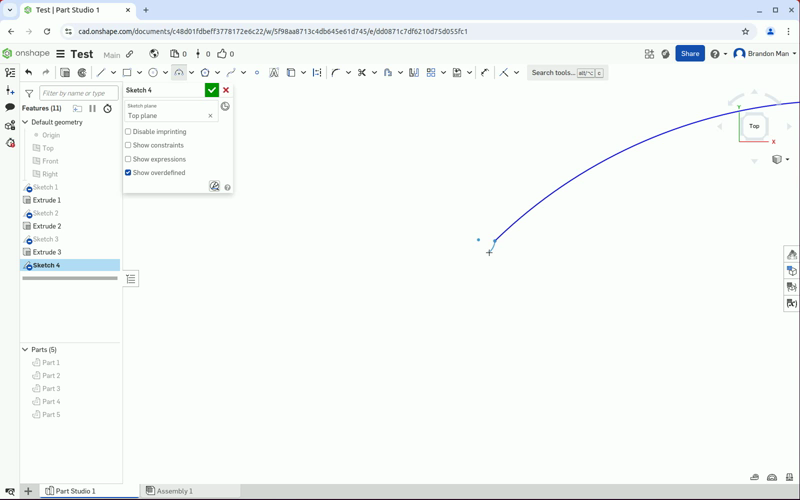
click(489, 252)
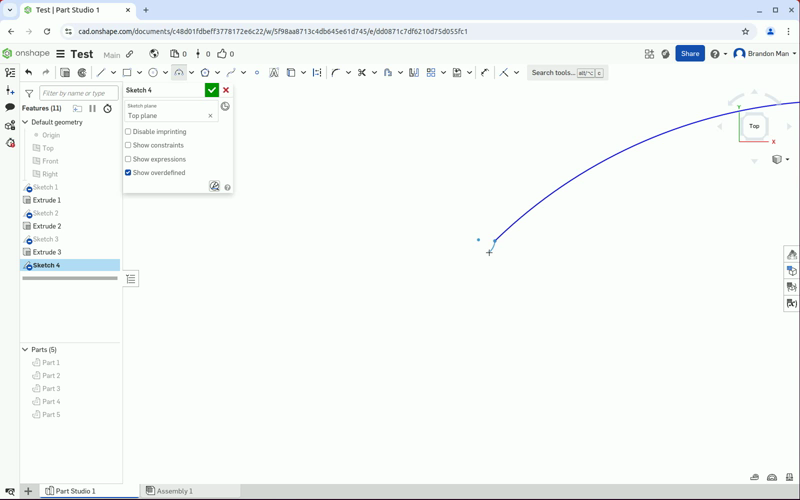
scroll(-6)
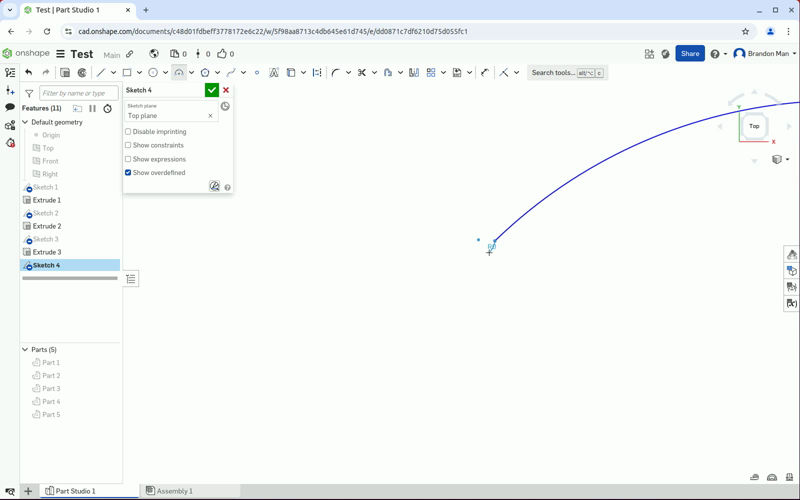
scroll(-6)
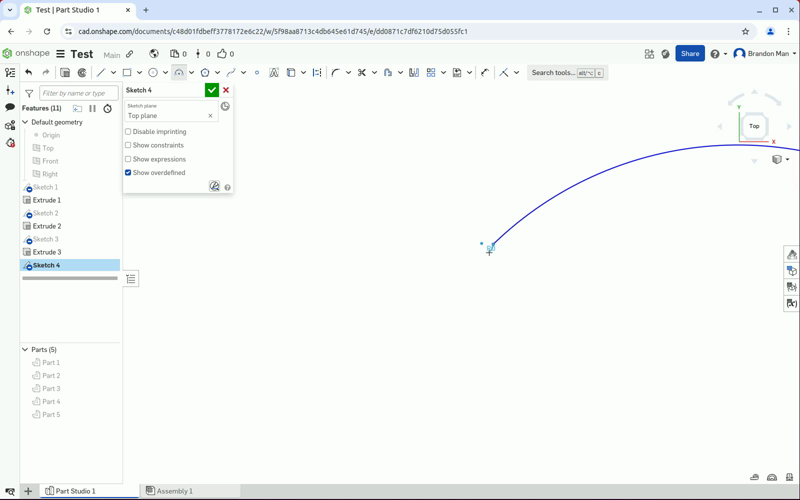
scroll(-6)
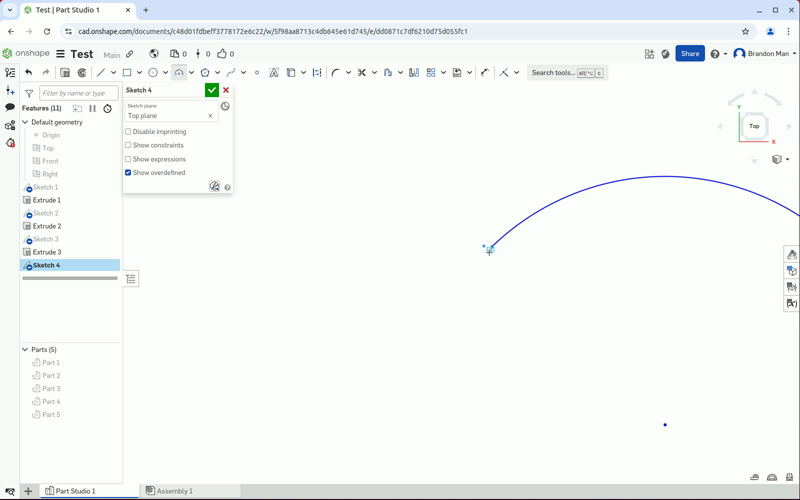
scroll(-6)
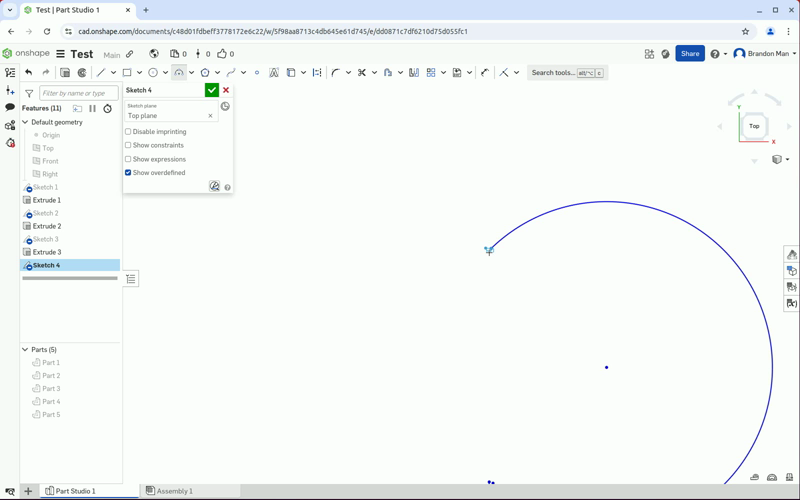
scroll(-6)
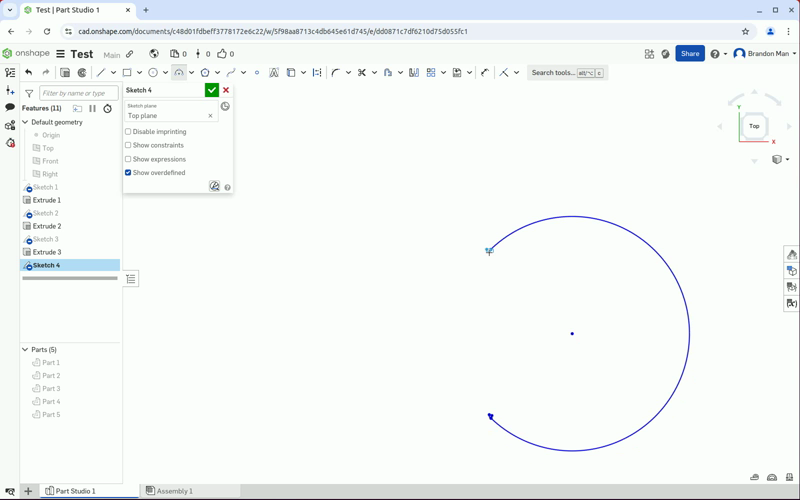
scroll(-6)
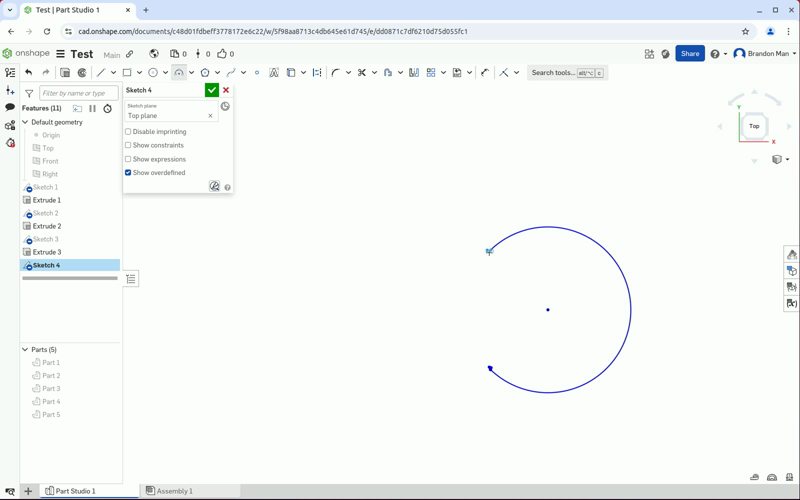
scroll(-6)
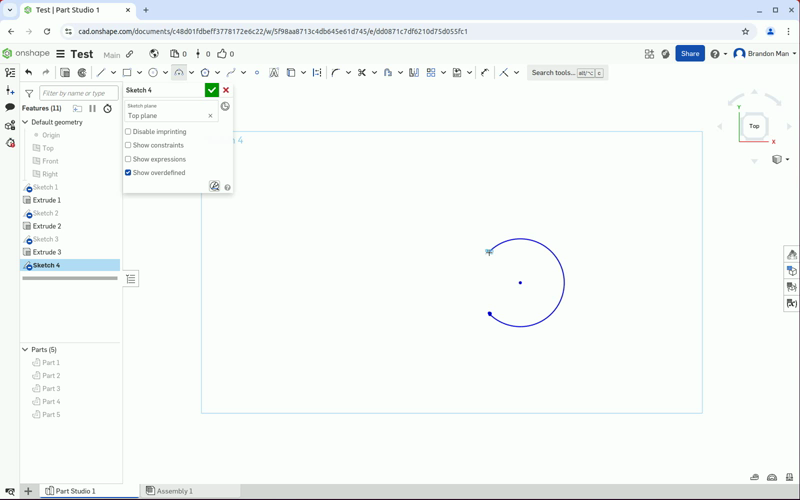
mouse_move(489, 252)
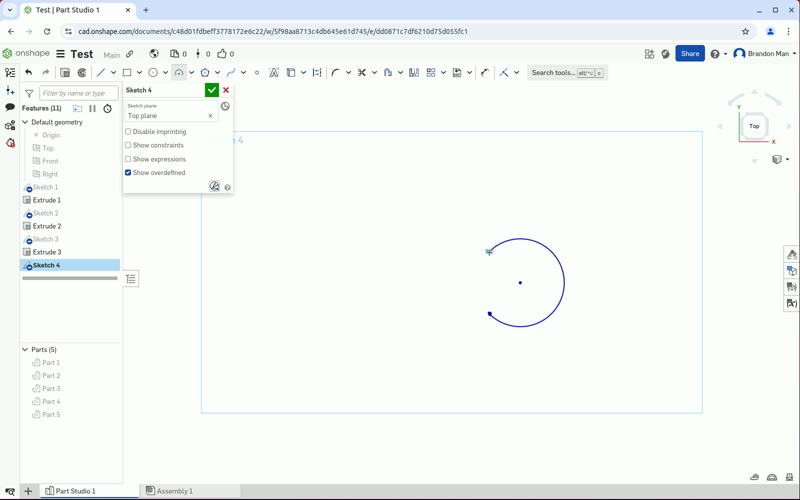
scroll(6)
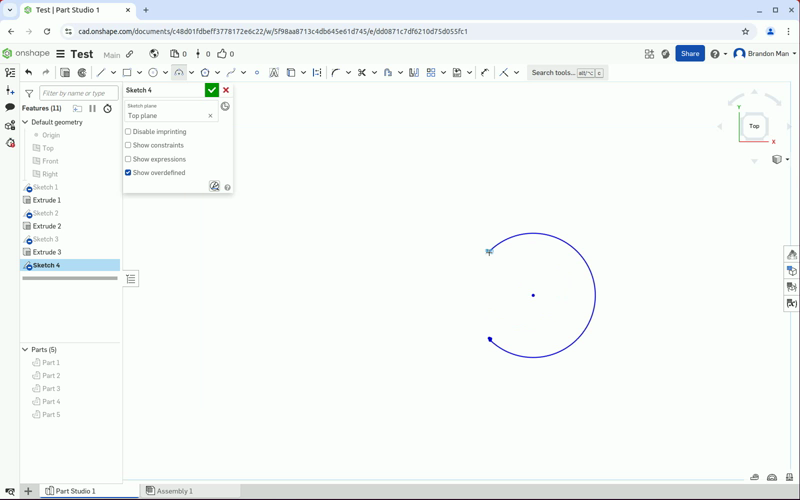
scroll(6)
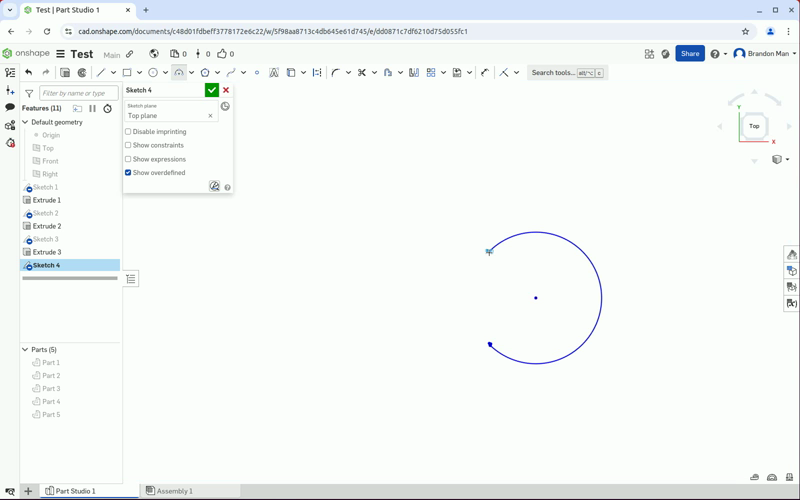
scroll(6)
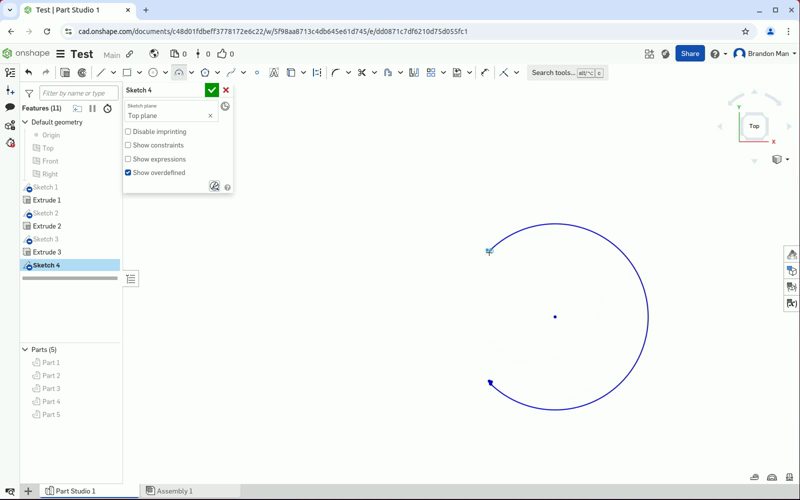
scroll(6)
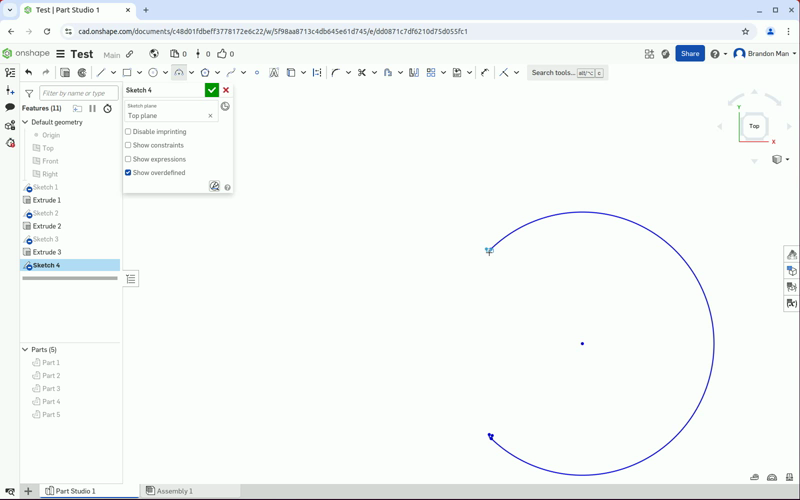
scroll(6)
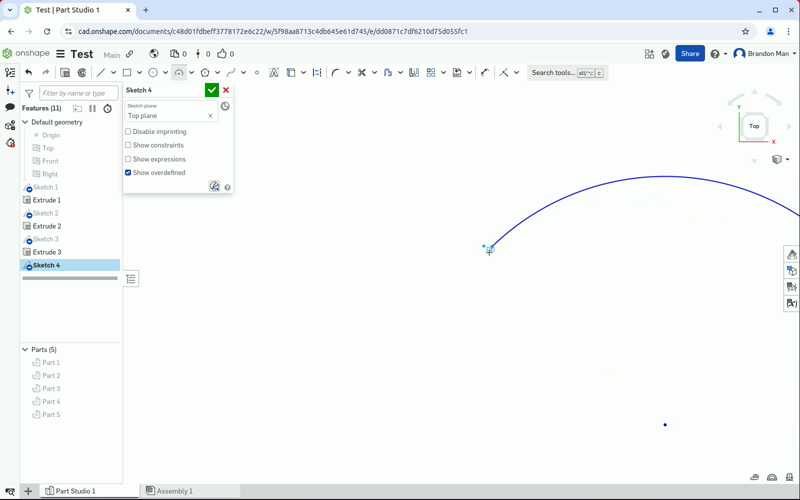
scroll(6)
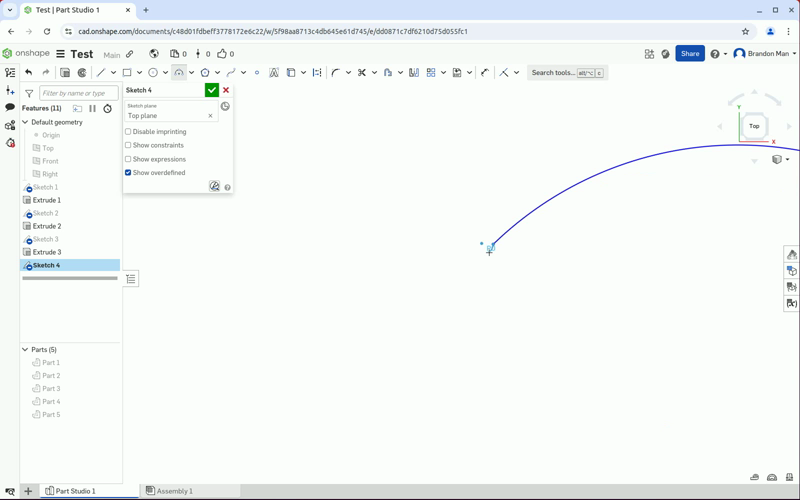
scroll(6)
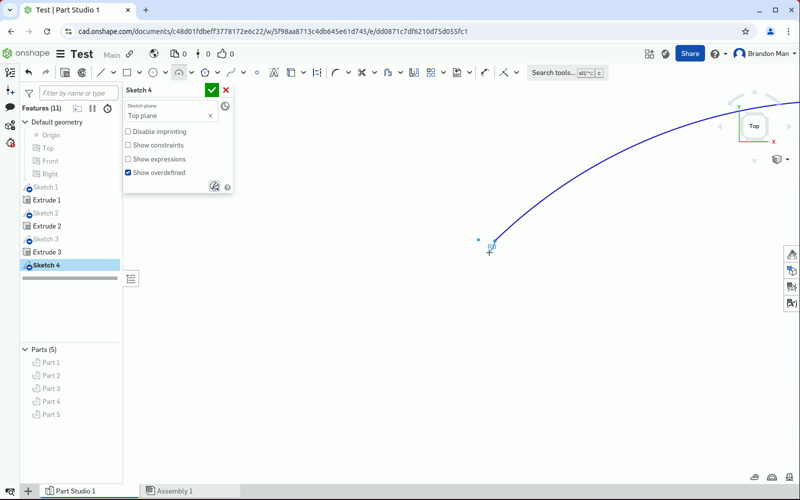
click(489, 252)
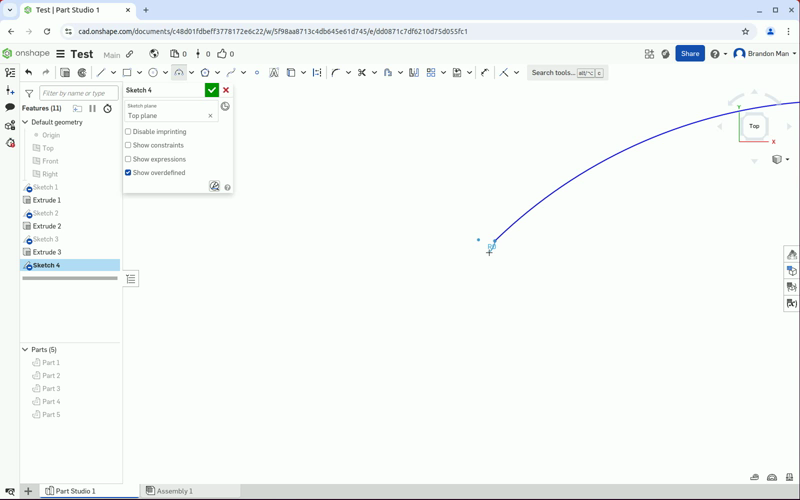
scroll(-6)
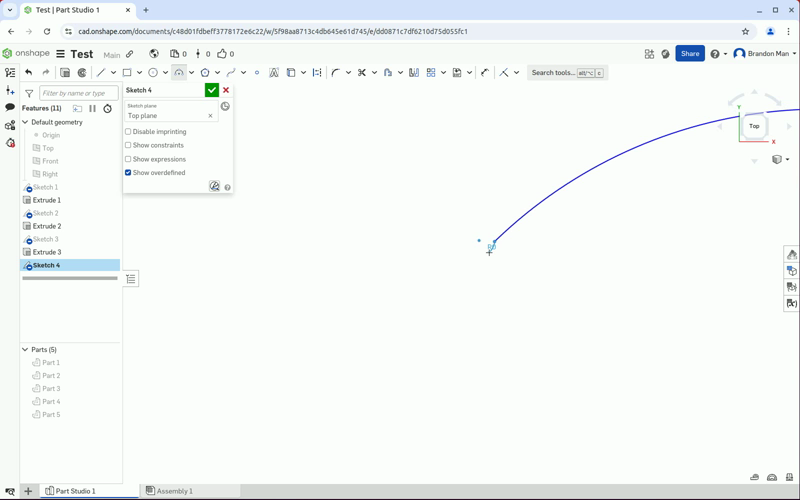
scroll(-6)
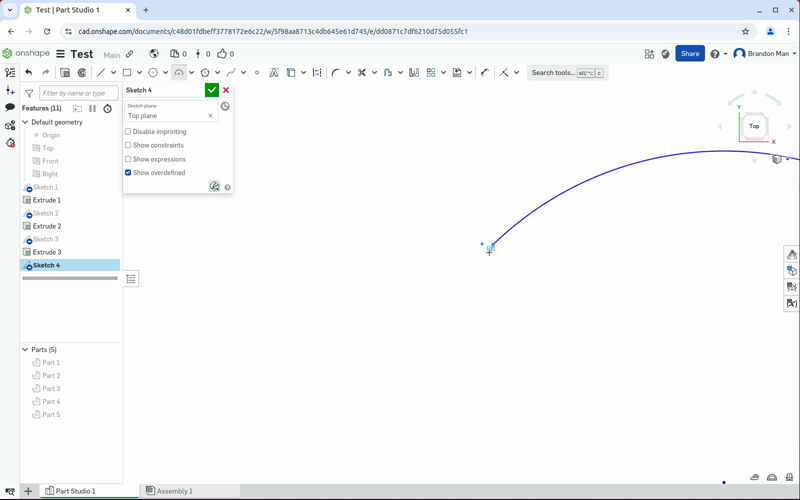
scroll(-6)
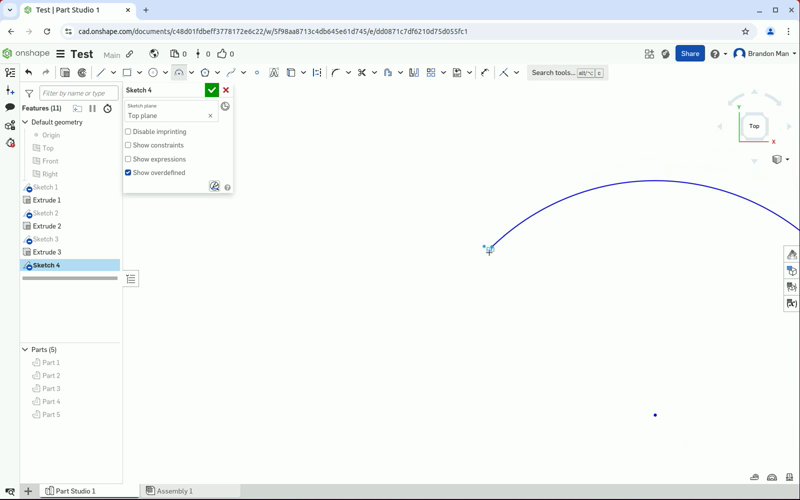
scroll(-6)
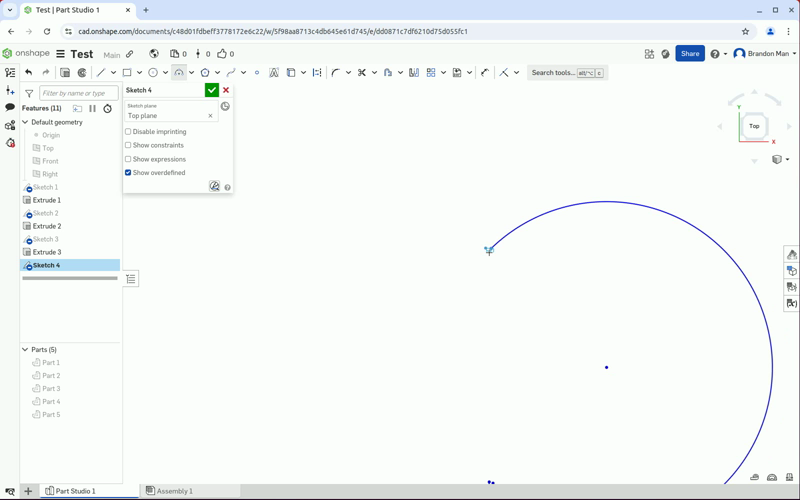
scroll(-6)
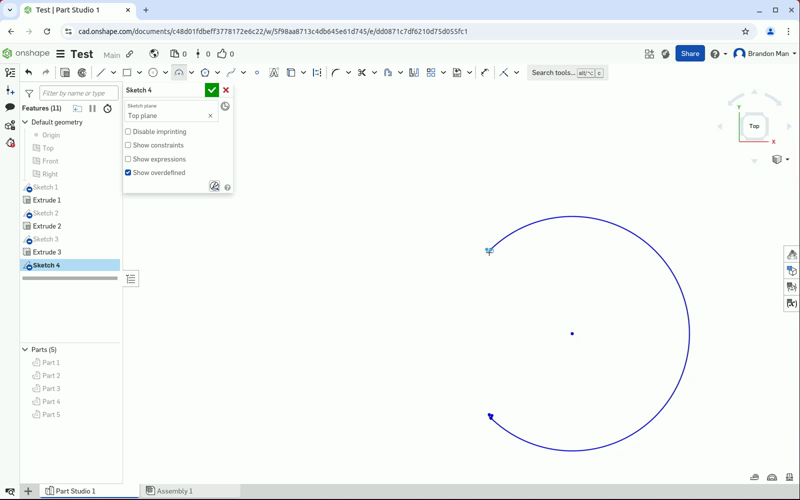
scroll(-6)
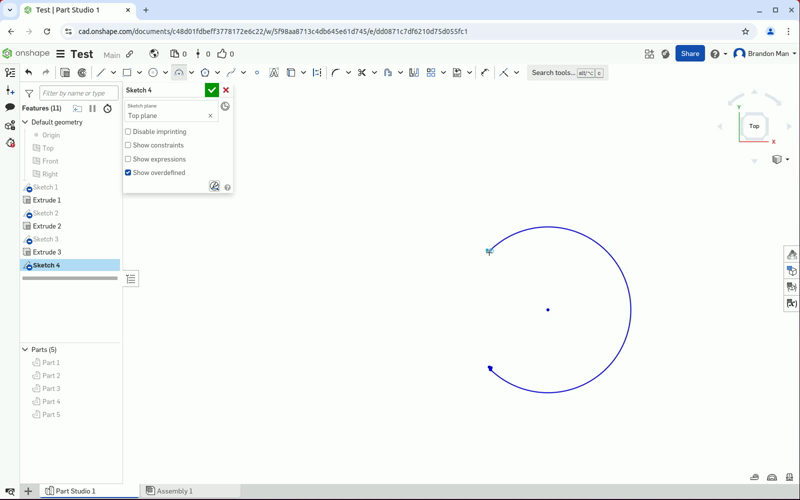
scroll(-6)
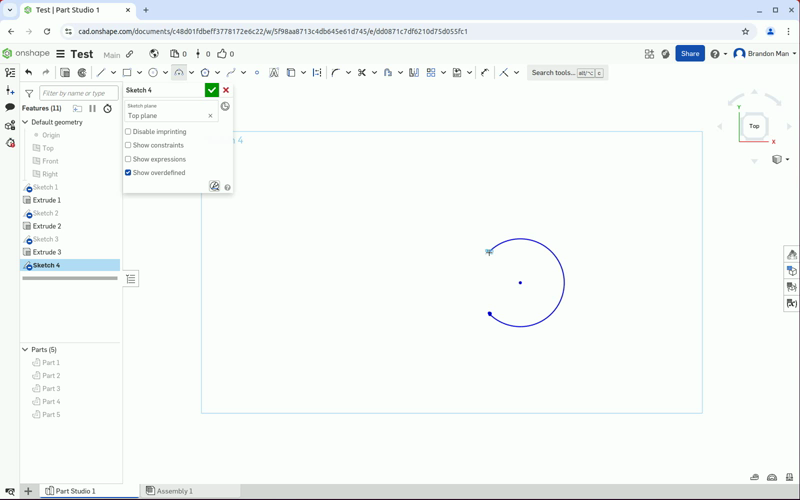
key_up(shift)
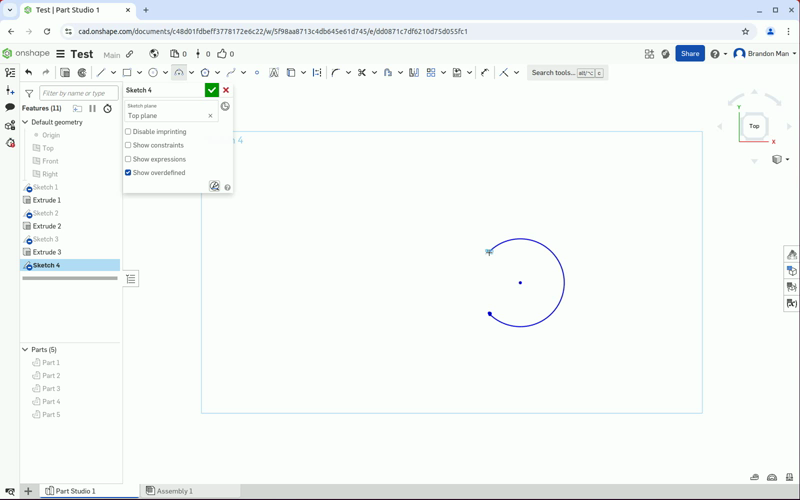
mouse_move(489, 252)
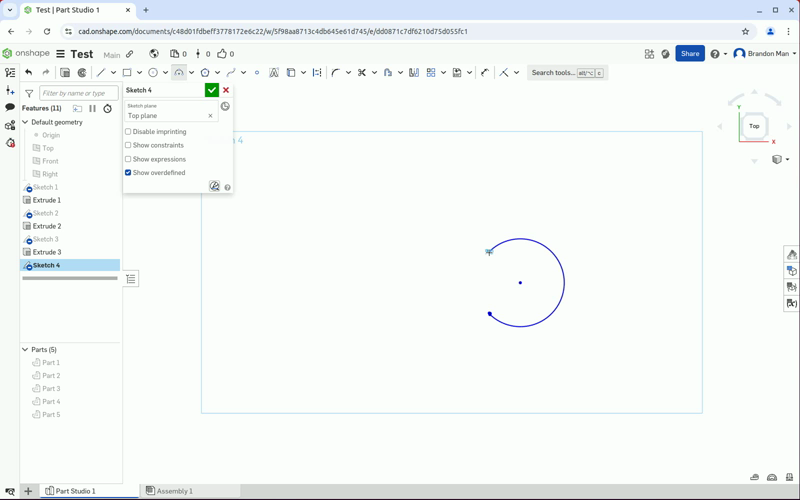
scroll(6)
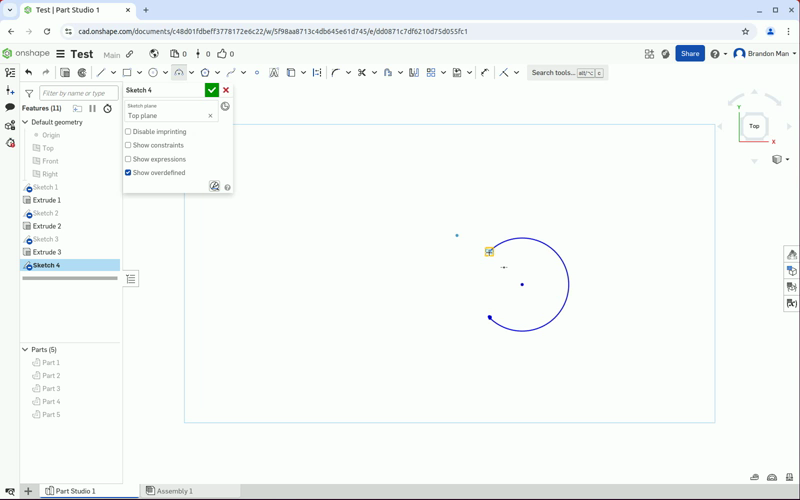
scroll(6)
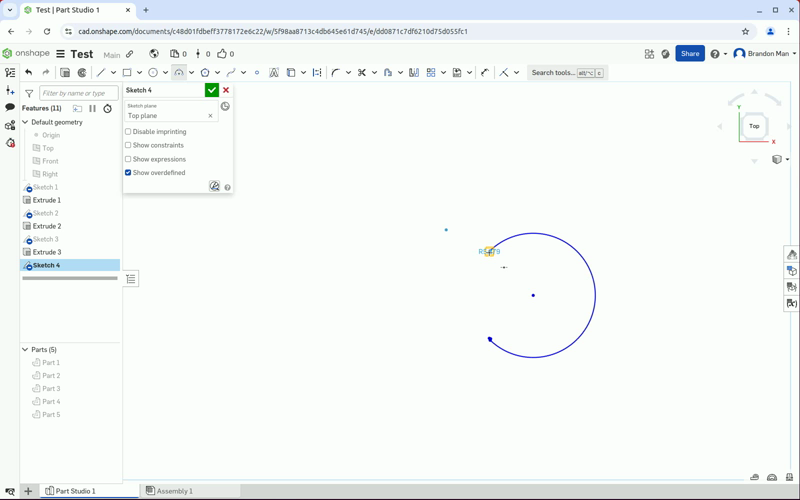
scroll(6)
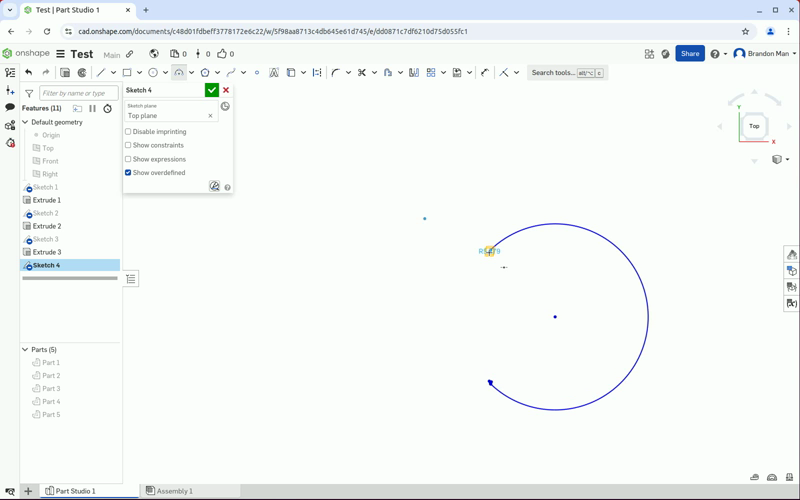
scroll(6)
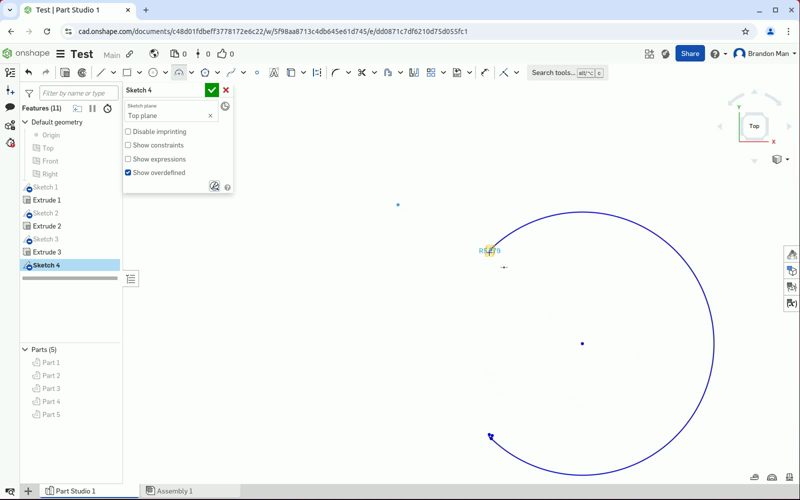
scroll(6)
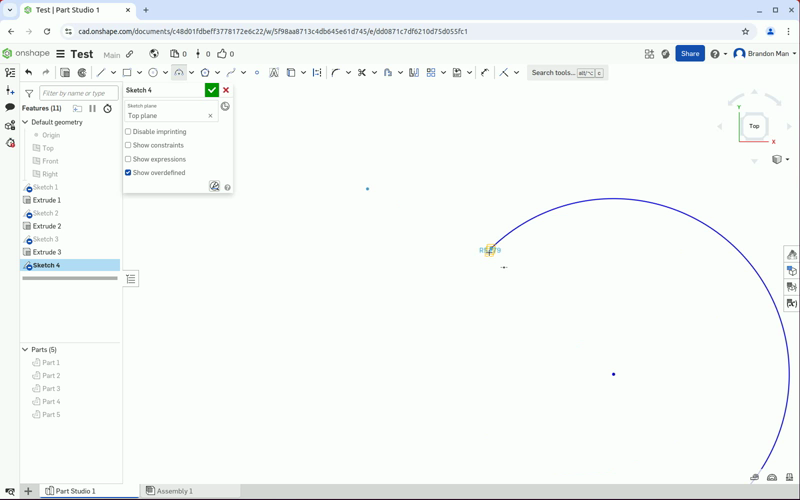
scroll(6)
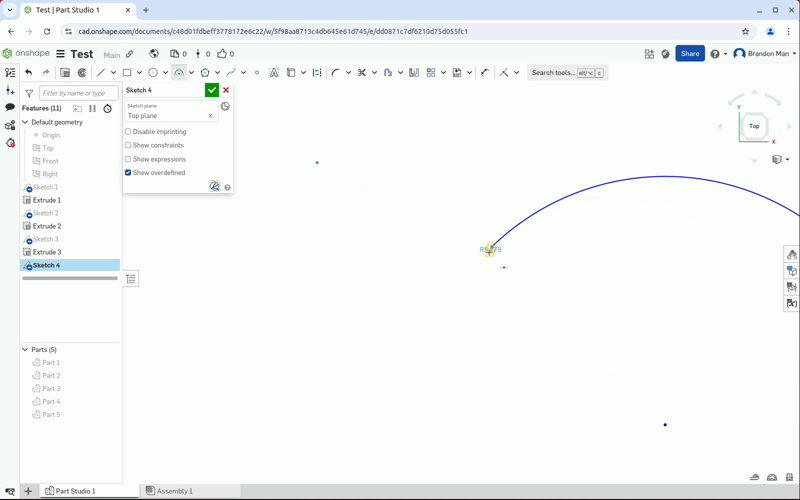
scroll(6)
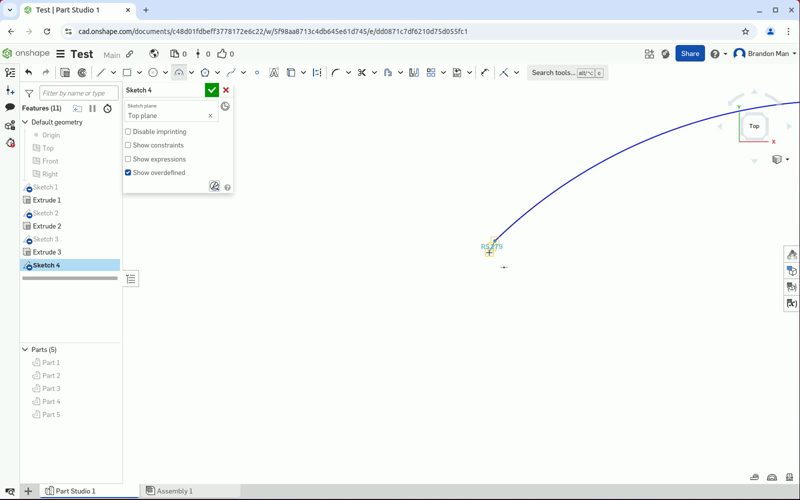
click(489, 252)
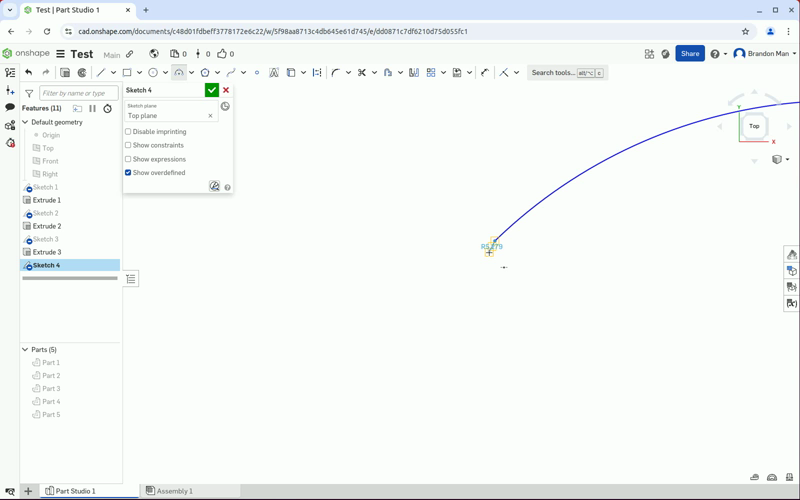
scroll(-6)
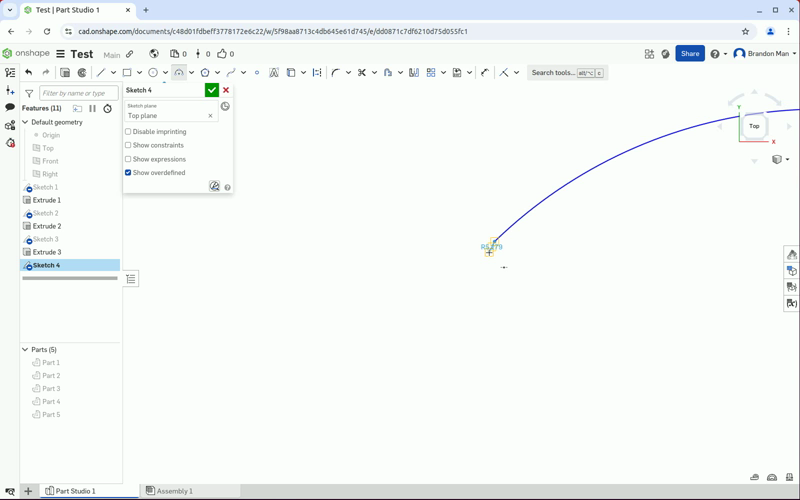
scroll(-6)
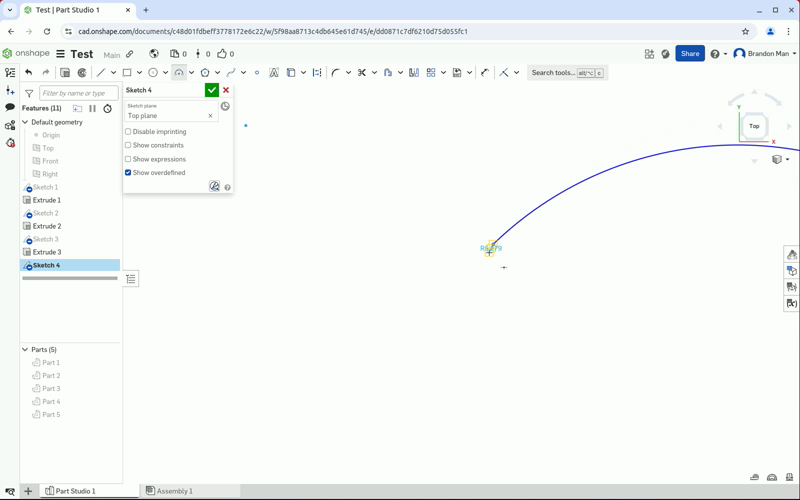
scroll(-6)
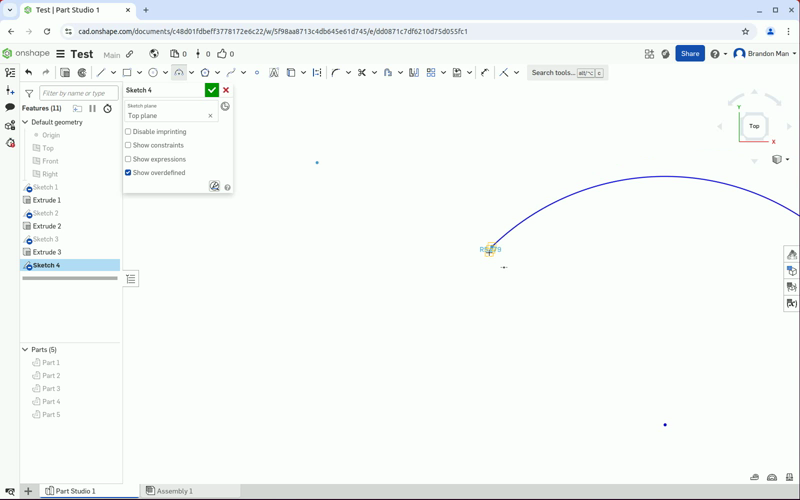
scroll(-6)
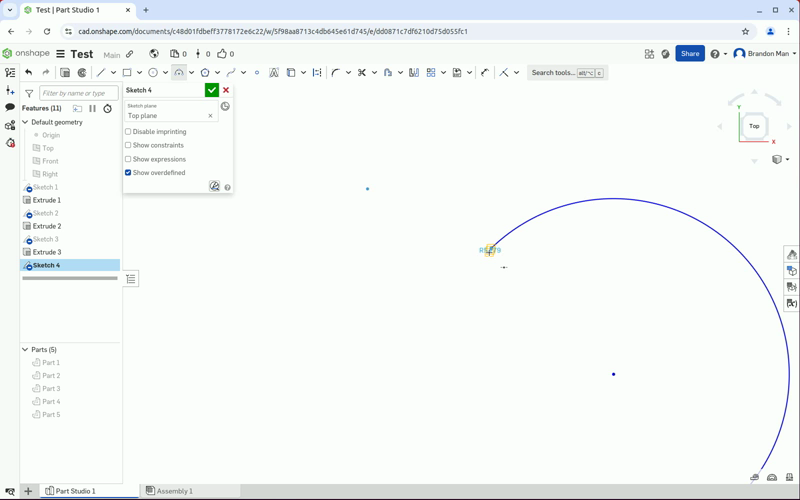
scroll(-6)
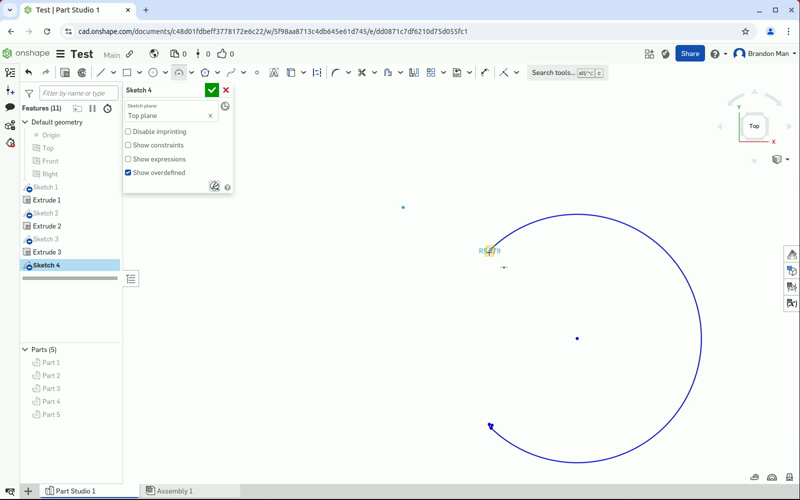
scroll(-6)
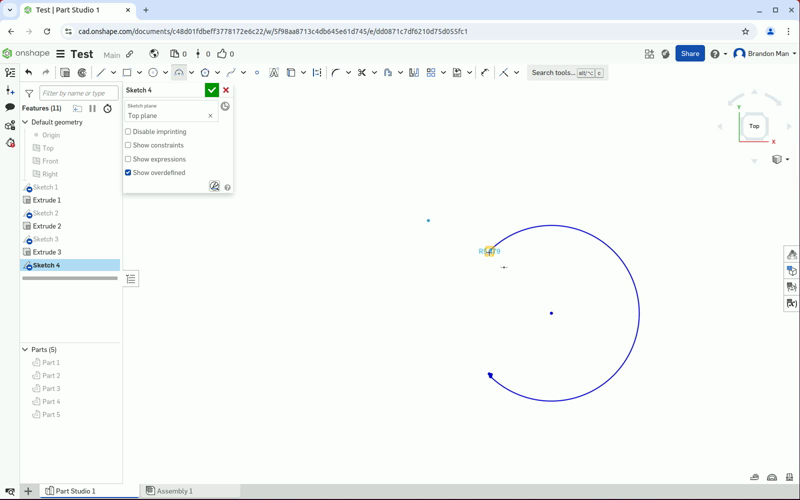
scroll(-6)
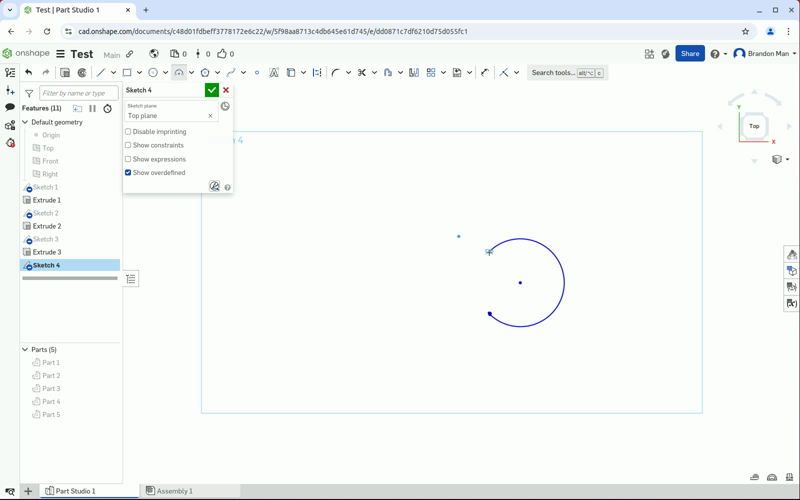
mouse_move(489, 313)
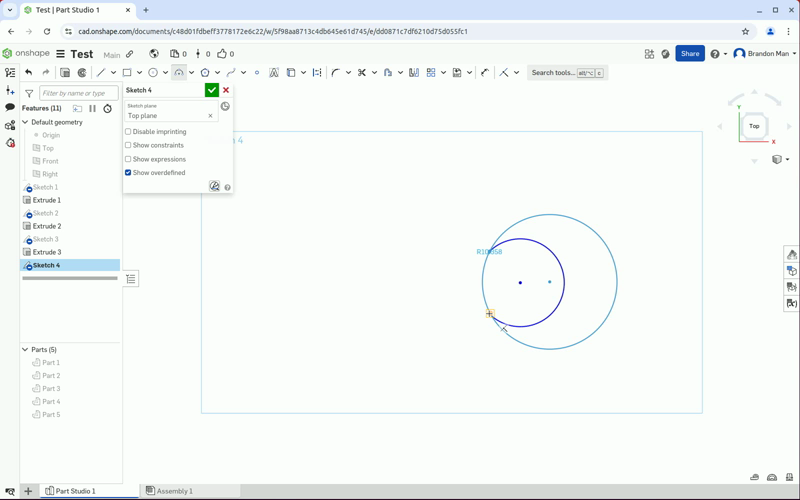
scroll(6)
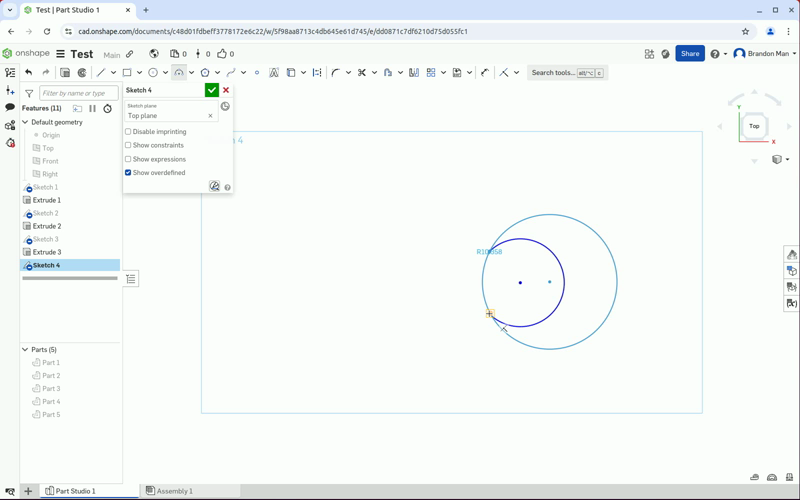
scroll(6)
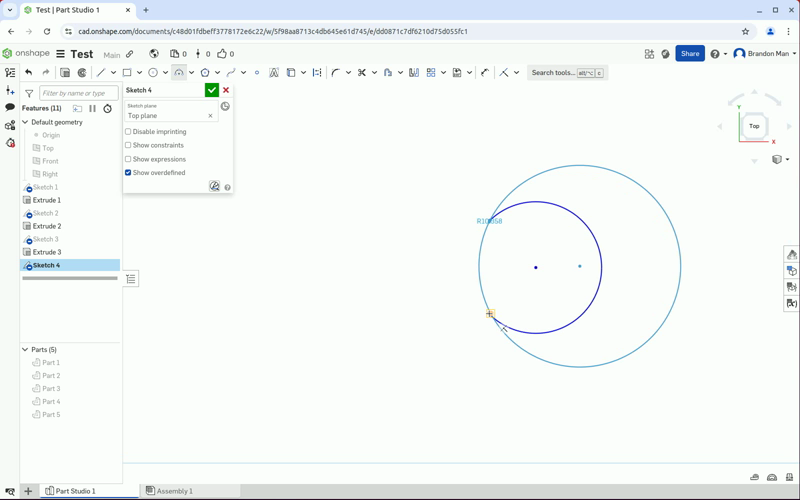
scroll(6)
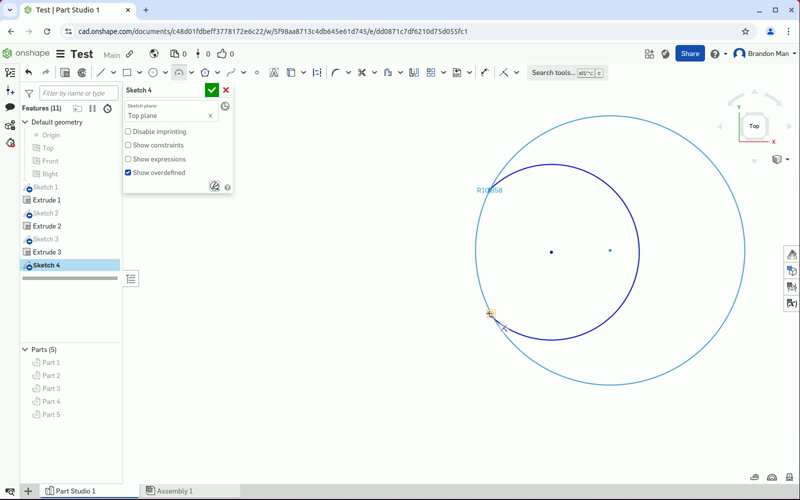
scroll(6)
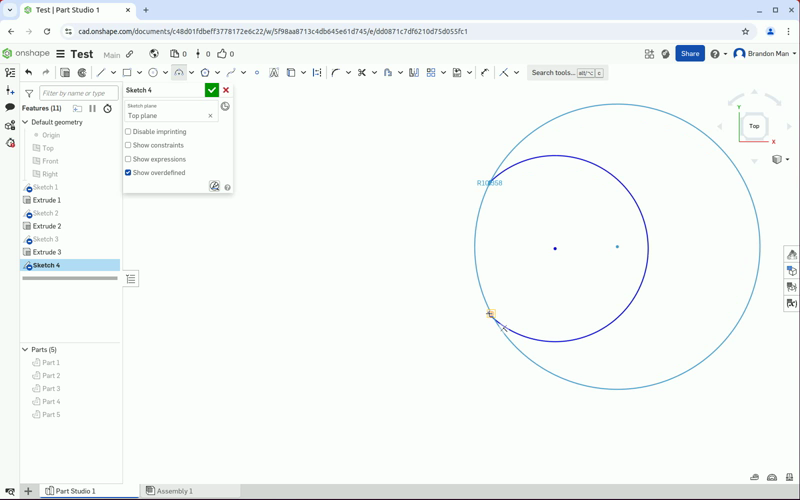
scroll(6)
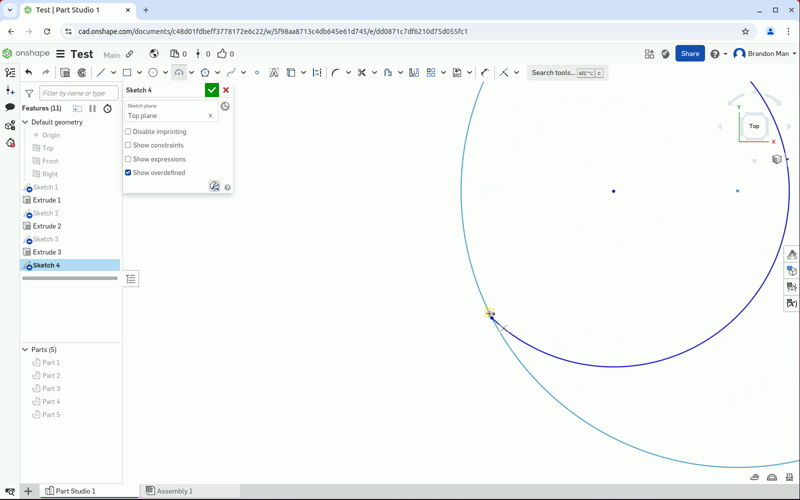
scroll(6)
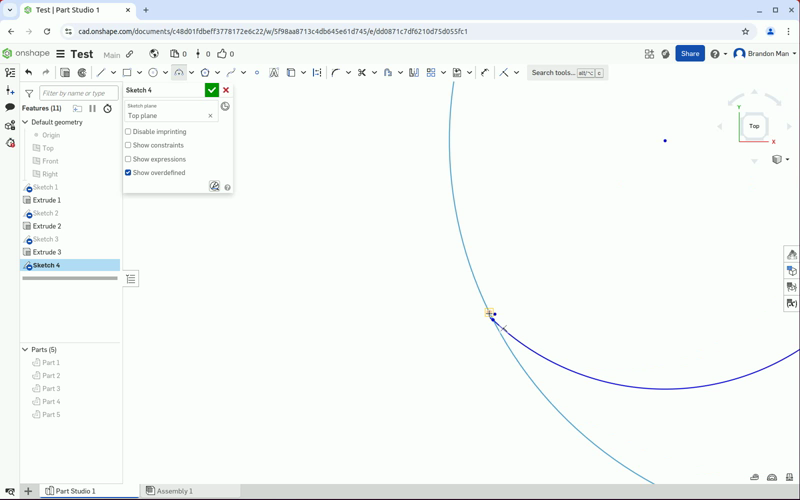
scroll(6)
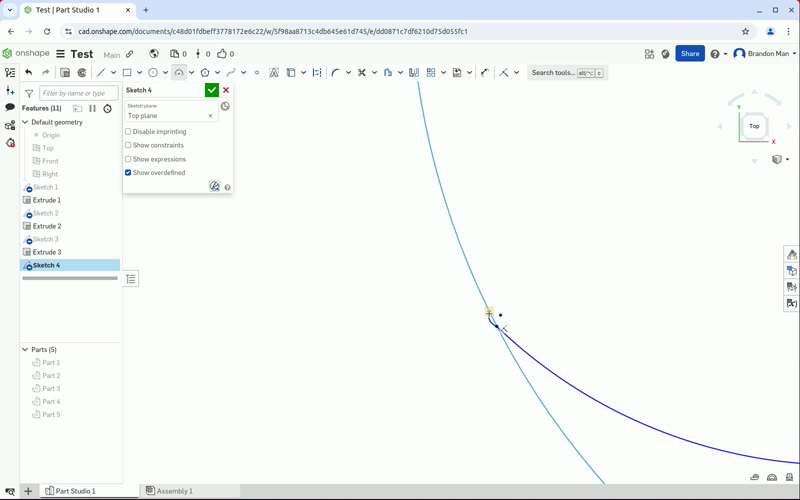
click(489, 313)
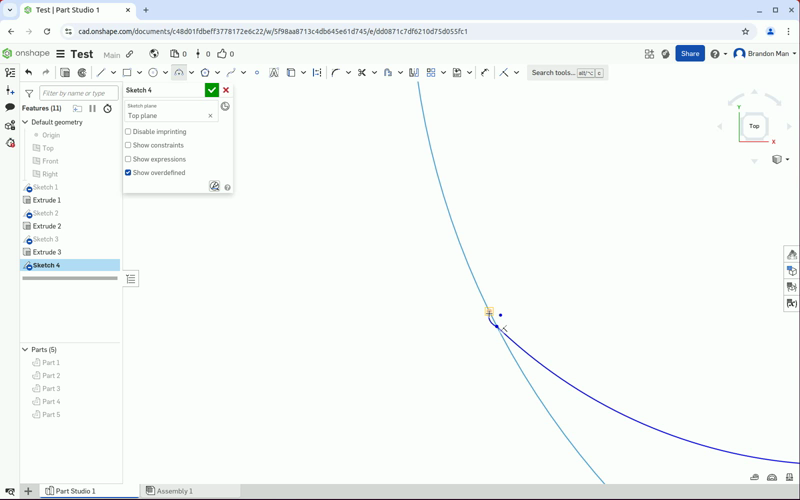
scroll(-6)
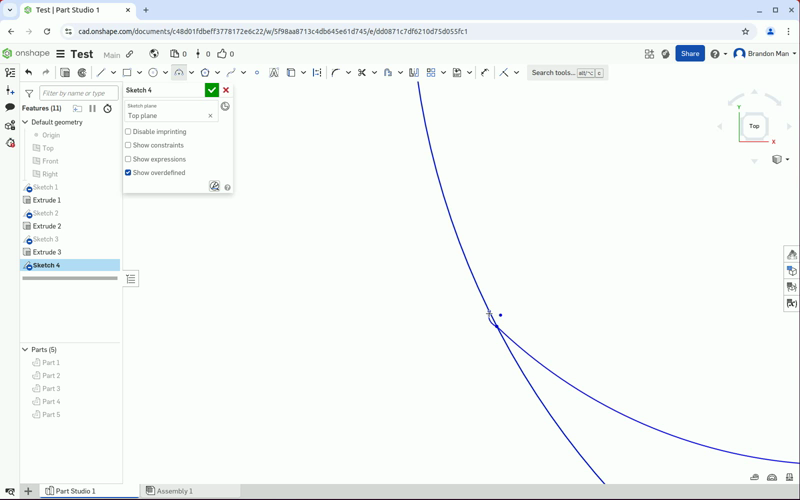
scroll(-6)
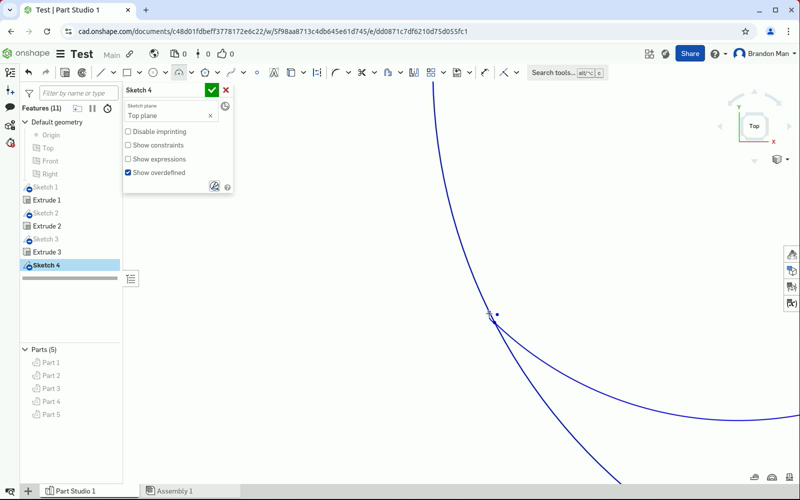
scroll(-6)
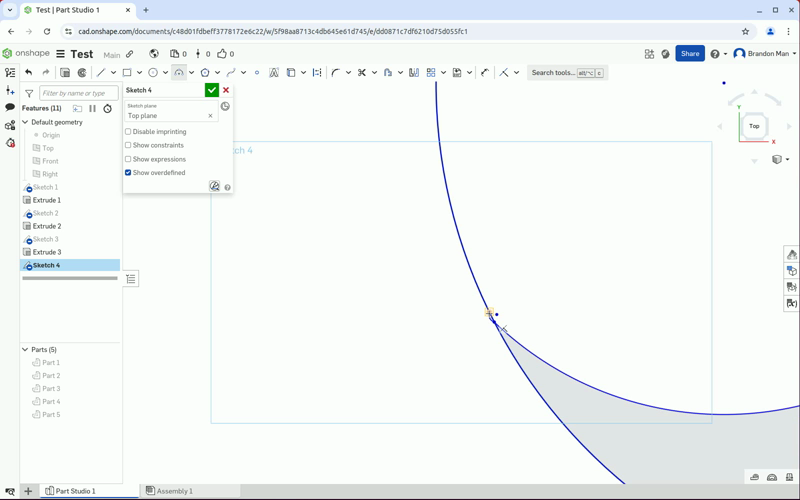
scroll(-6)
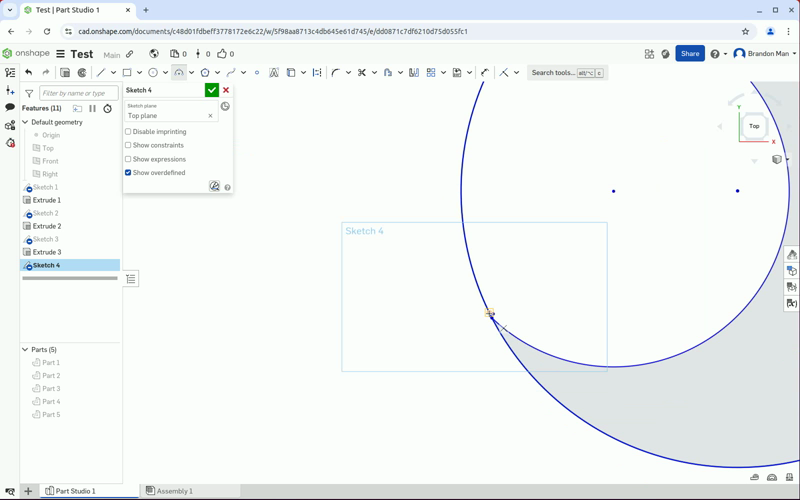
scroll(-6)
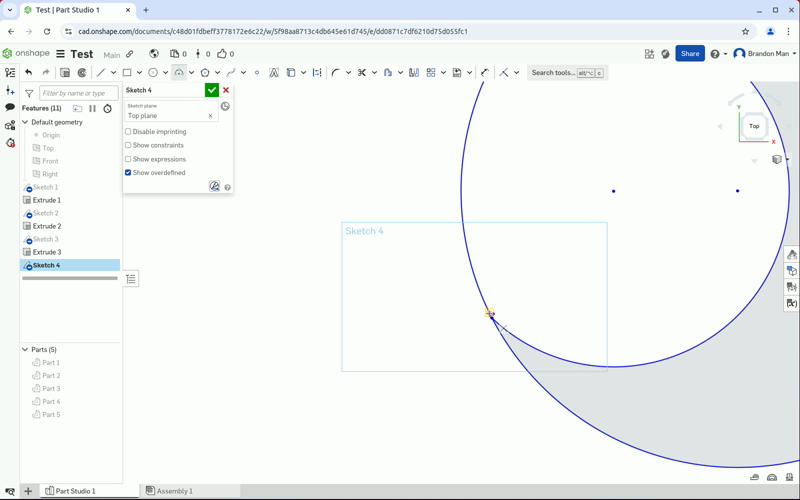
scroll(-6)
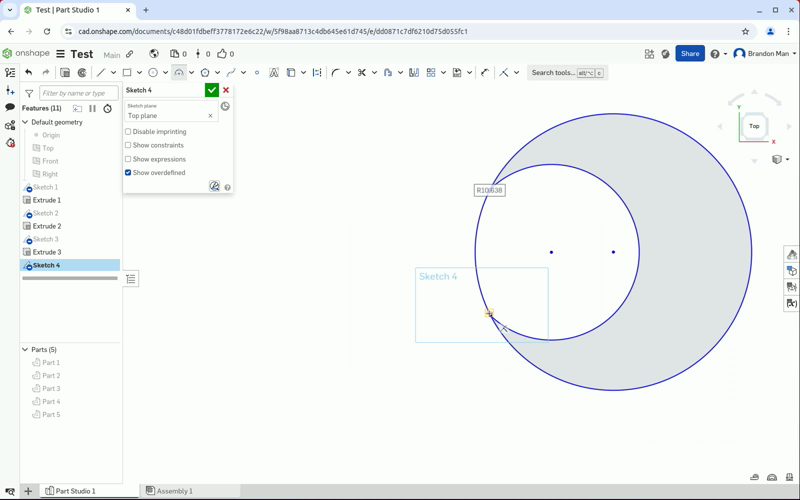
scroll(-6)
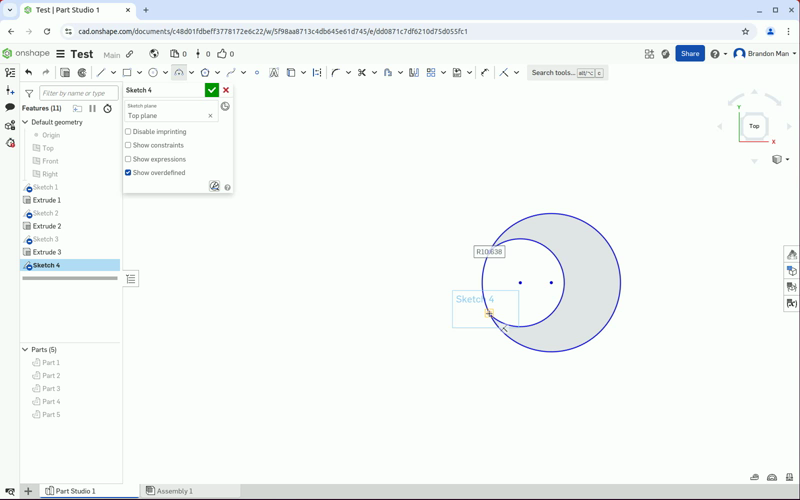
key_down(shift)
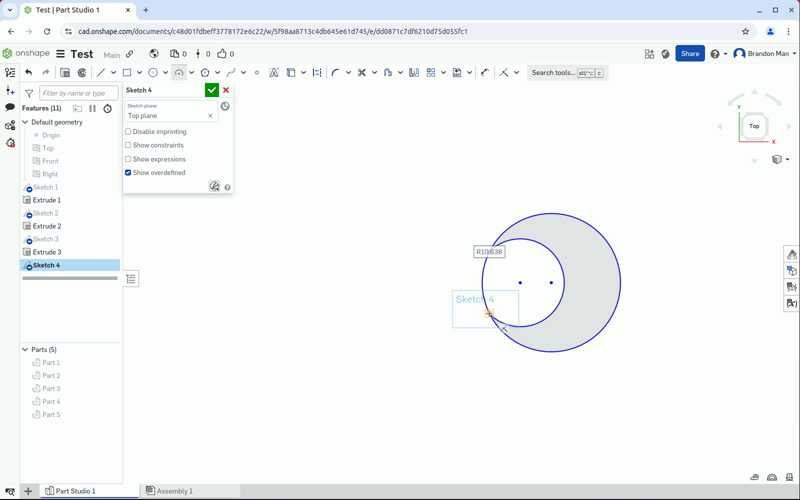
mouse_move(476, 282)
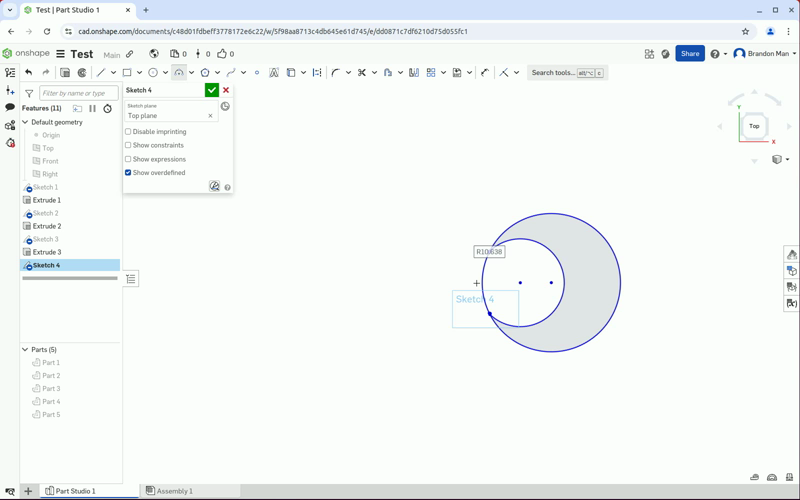
click(476, 282)
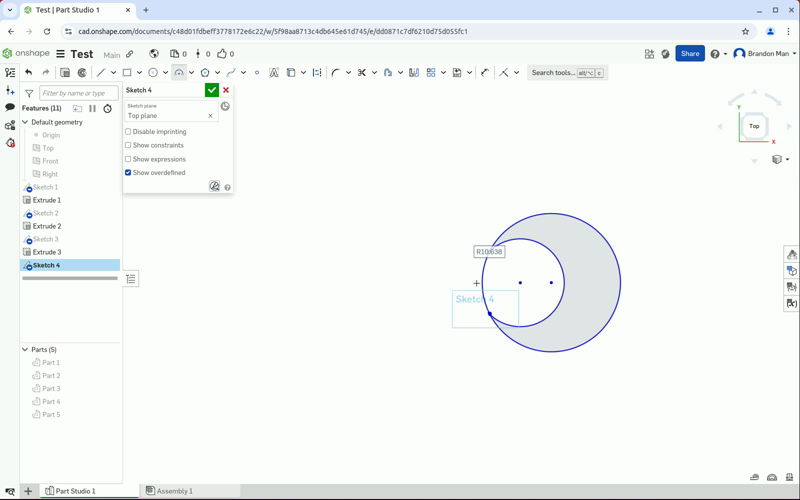
key_up(shift)
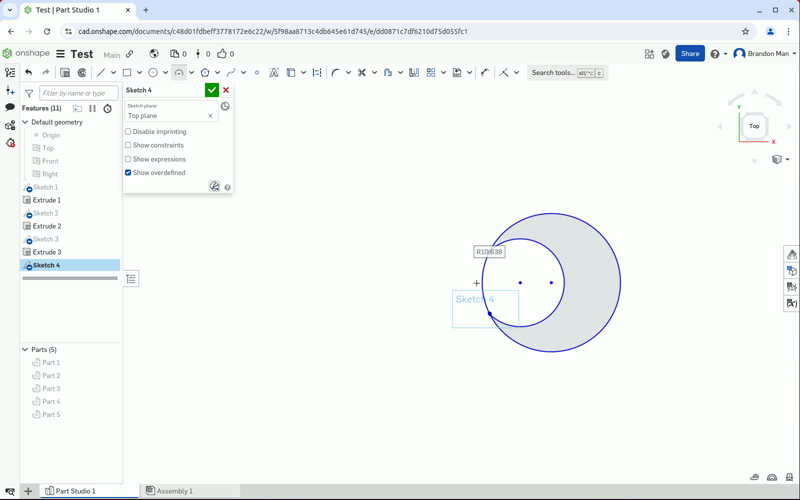
key(esc)
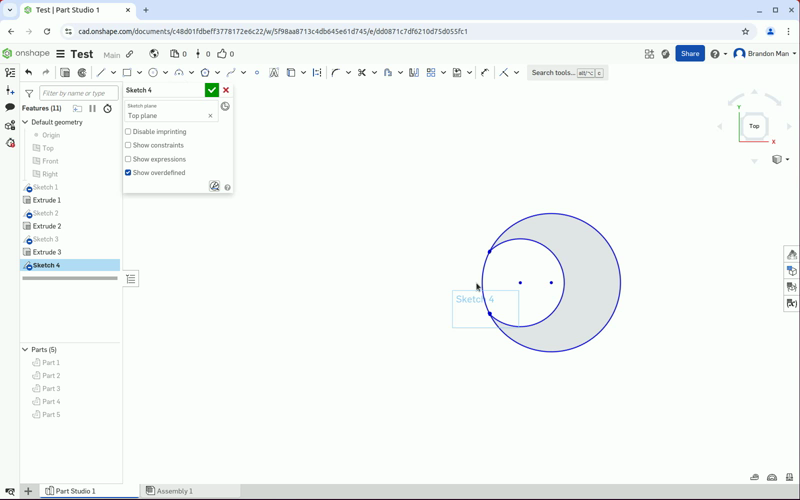
key(c)
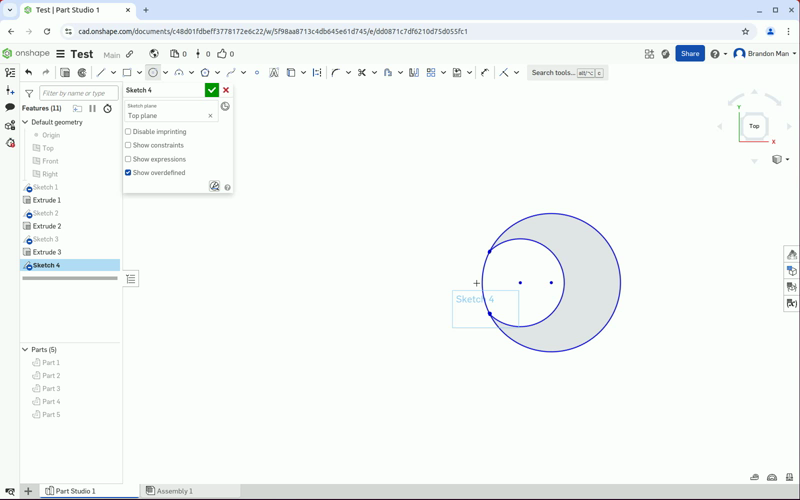
key_down(shift)
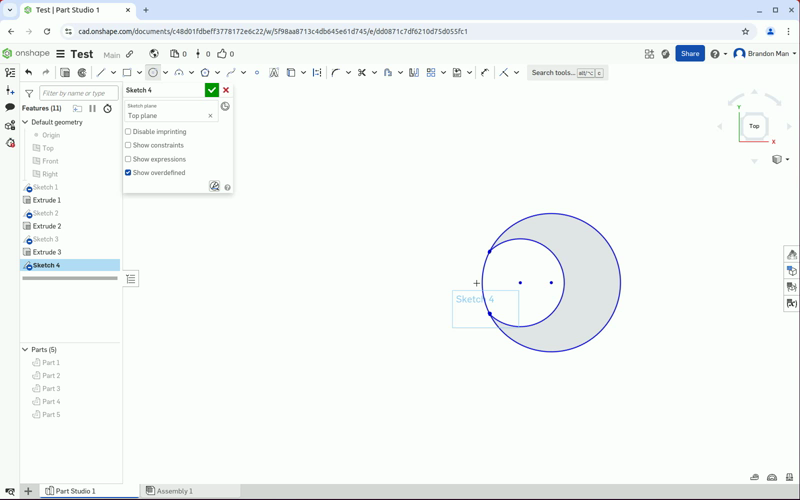
mouse_move(520, 283)
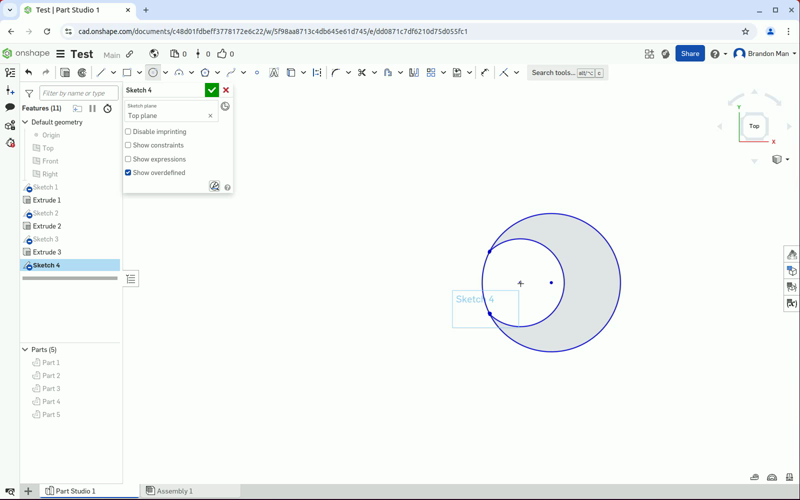
scroll(6)
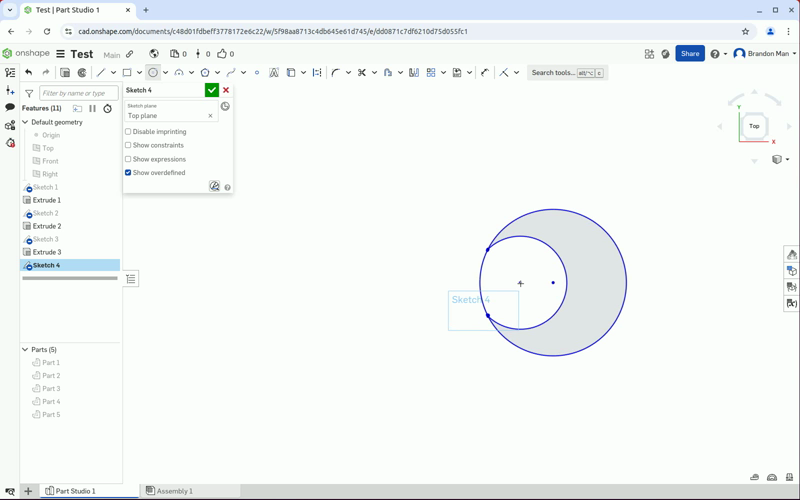
scroll(6)
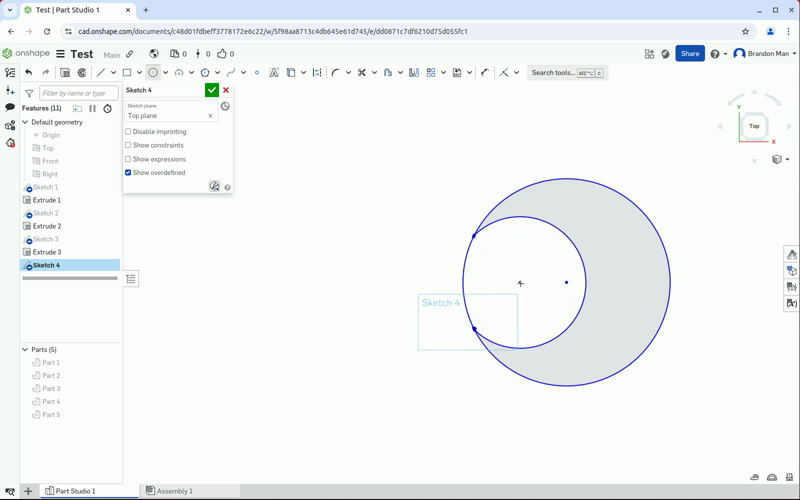
scroll(6)
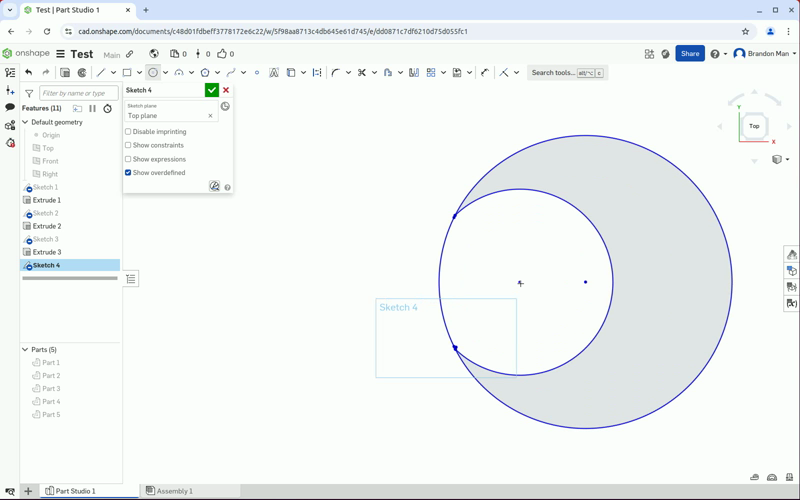
scroll(6)
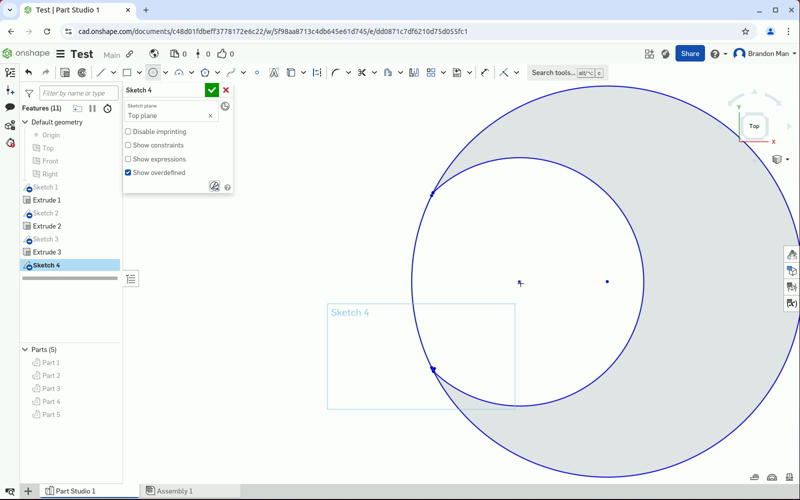
scroll(6)
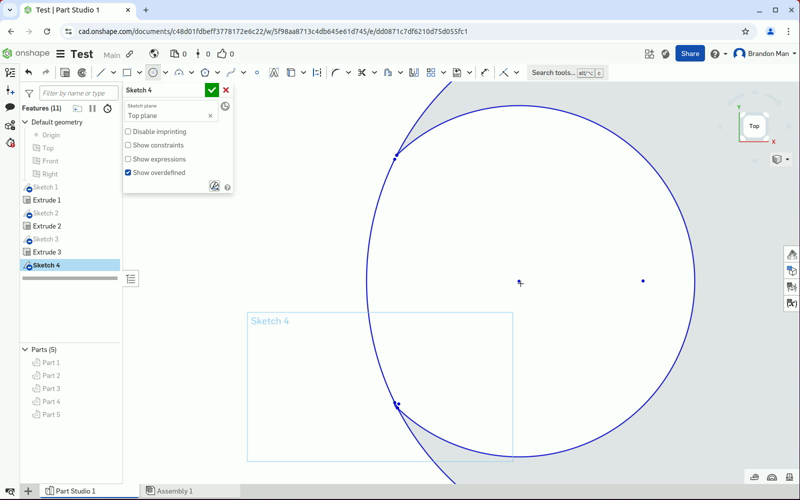
scroll(6)
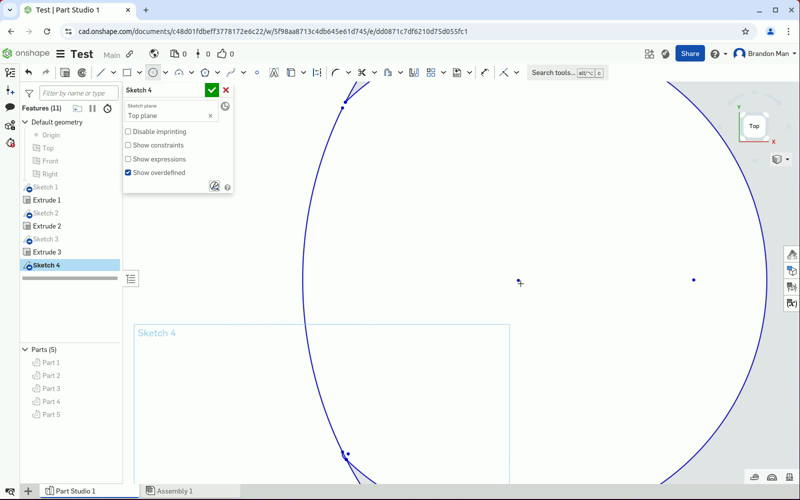
scroll(6)
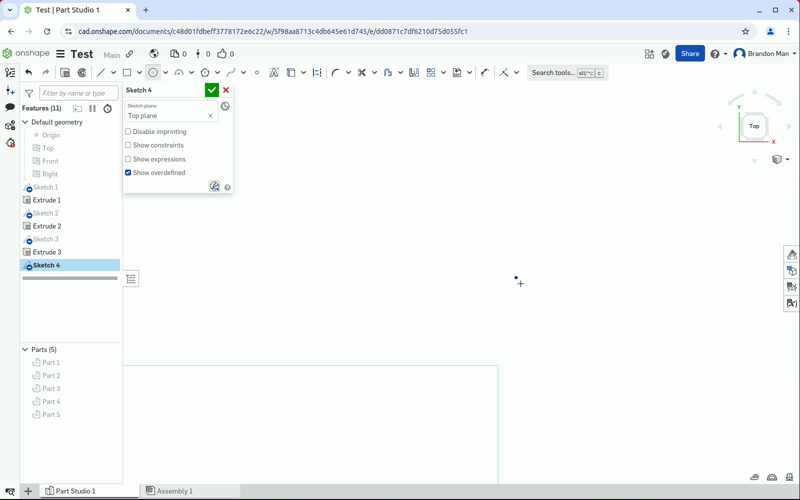
click(520, 283)
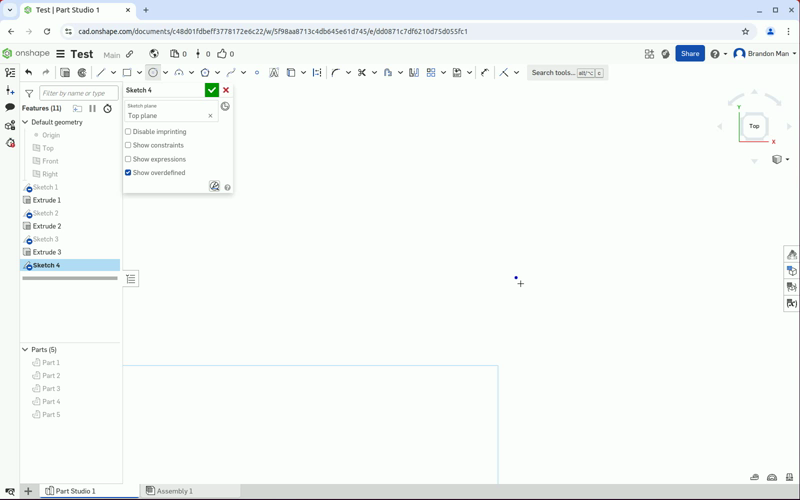
scroll(-6)
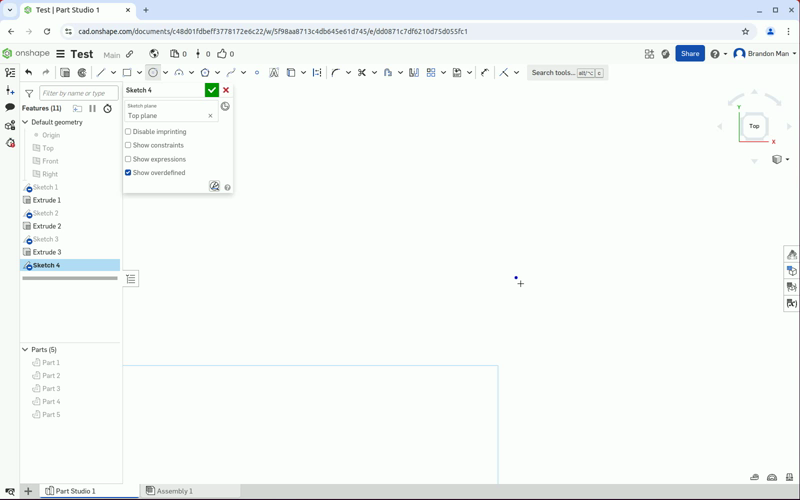
scroll(-6)
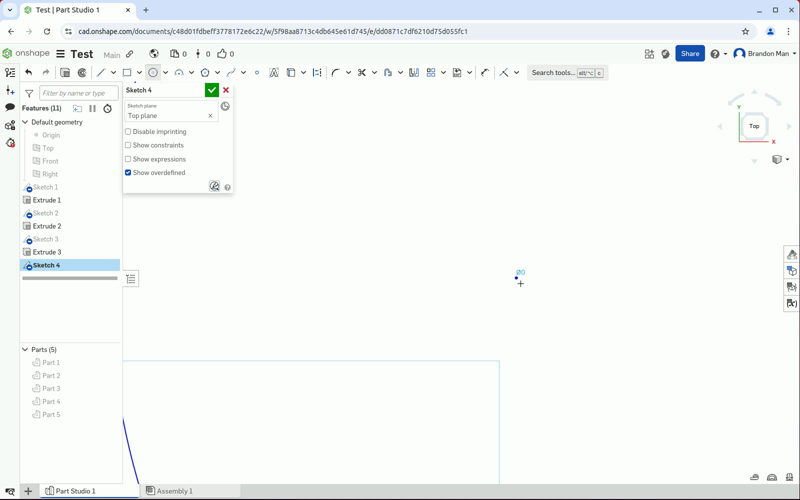
scroll(-6)
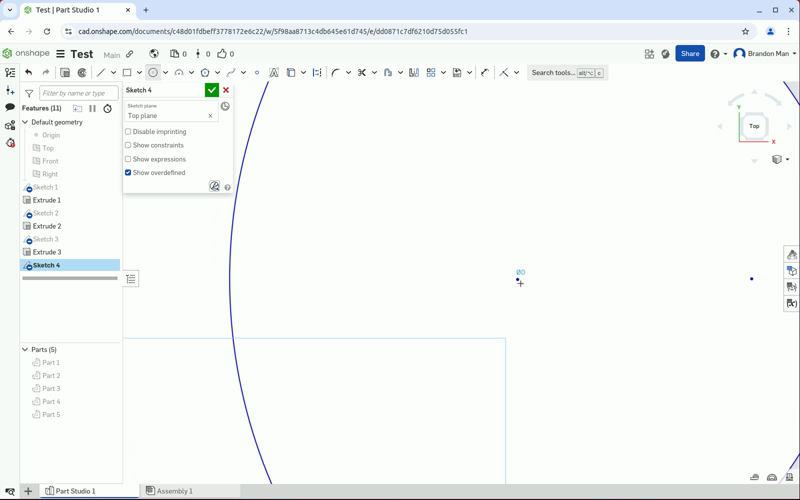
scroll(-6)
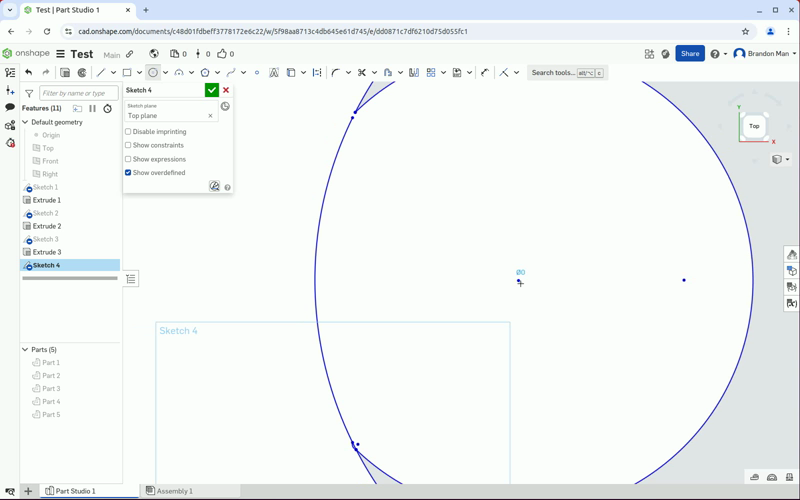
scroll(-6)
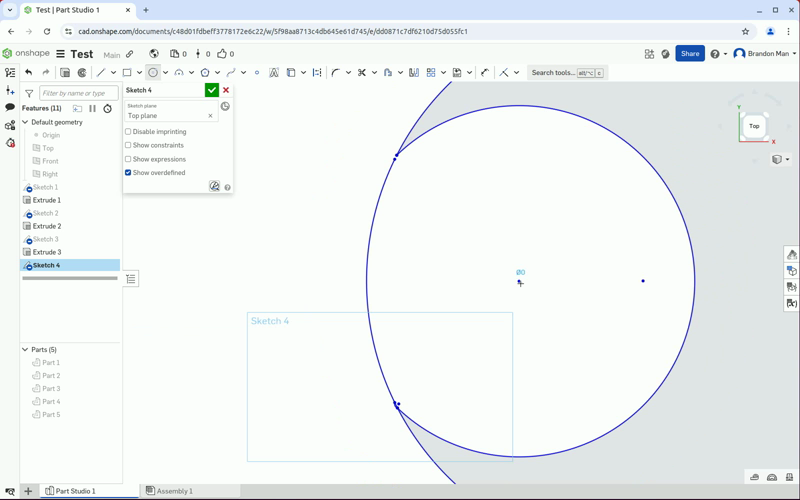
scroll(-6)
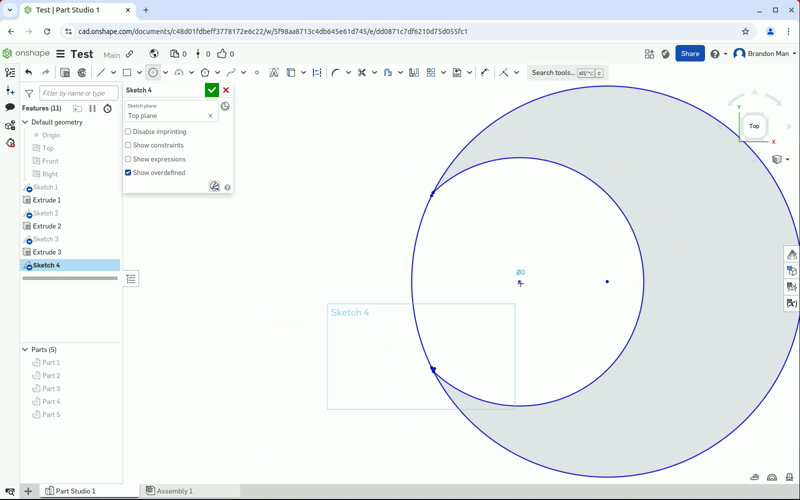
scroll(-6)
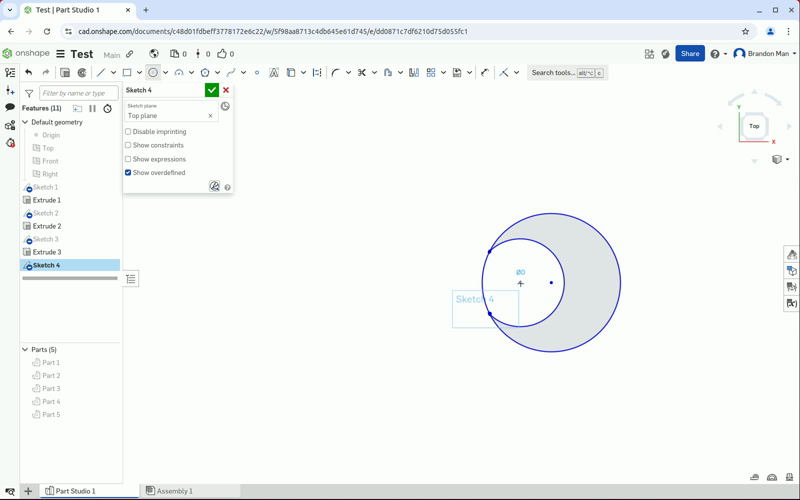
key_up(shift)
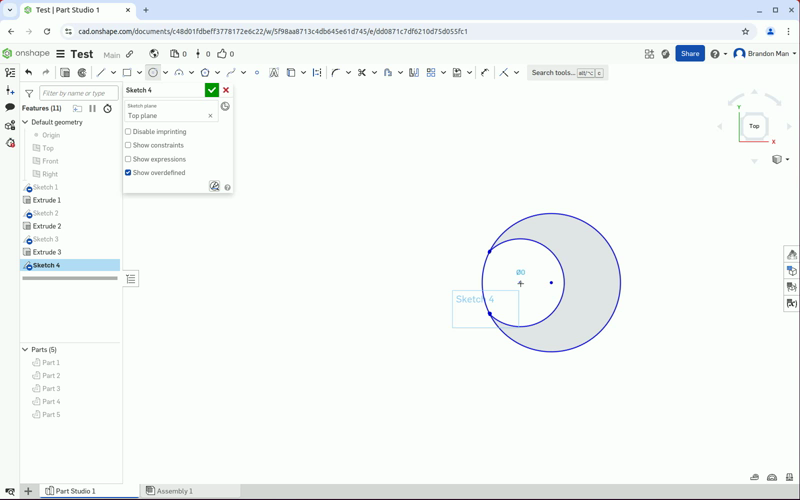
mouse_move(557, 283)
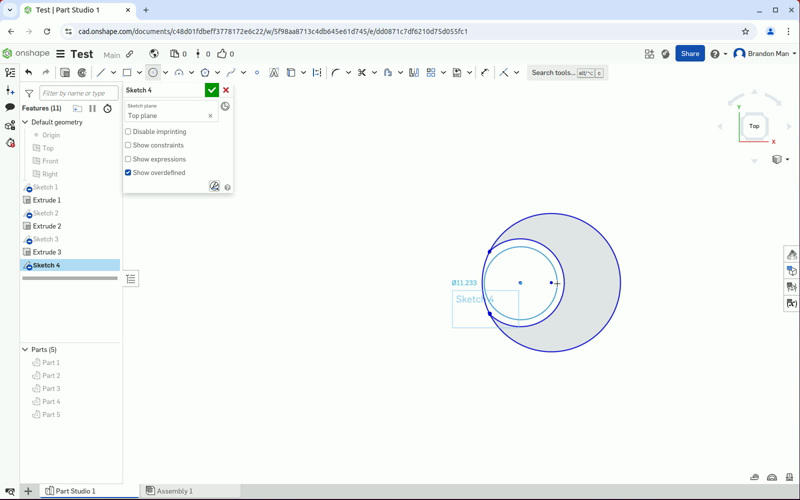
click(557, 283)
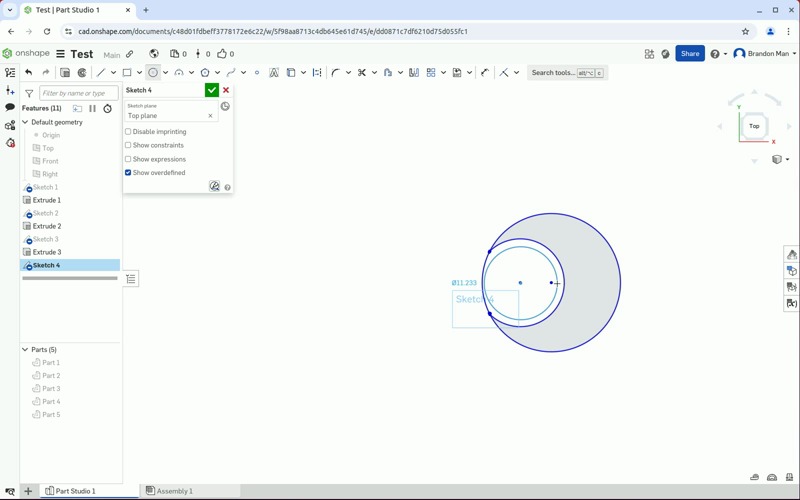
key(esc)
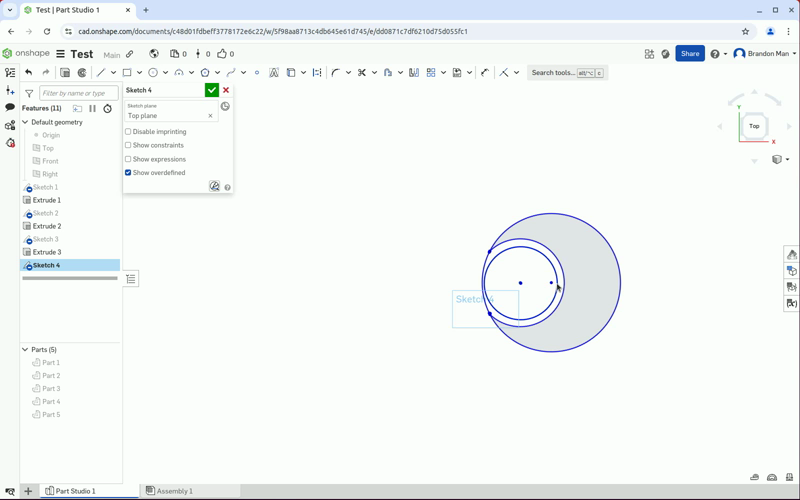
mouse_move(496, 251)
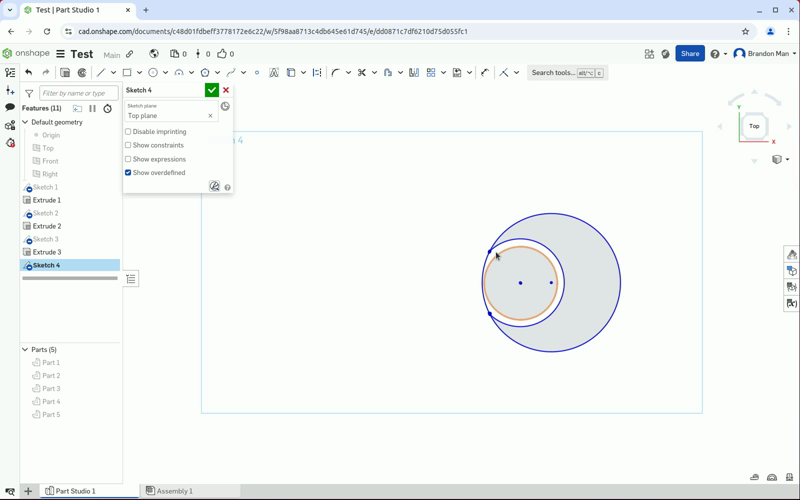
click(496, 251)
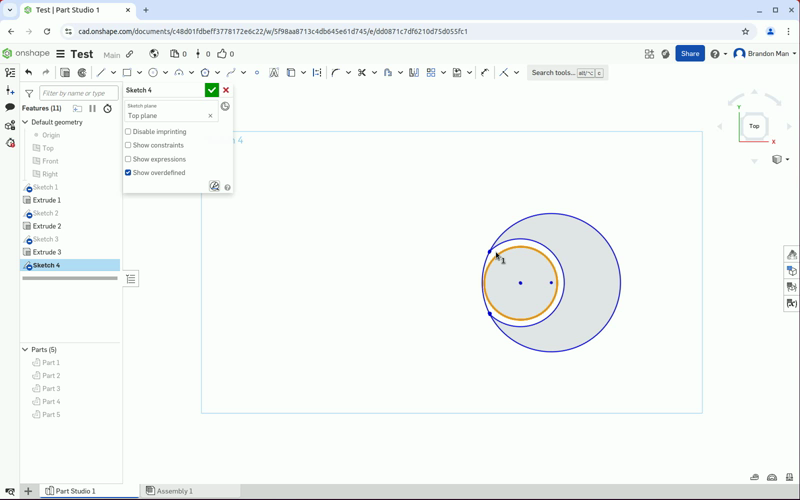
mouse_move(73, 352)
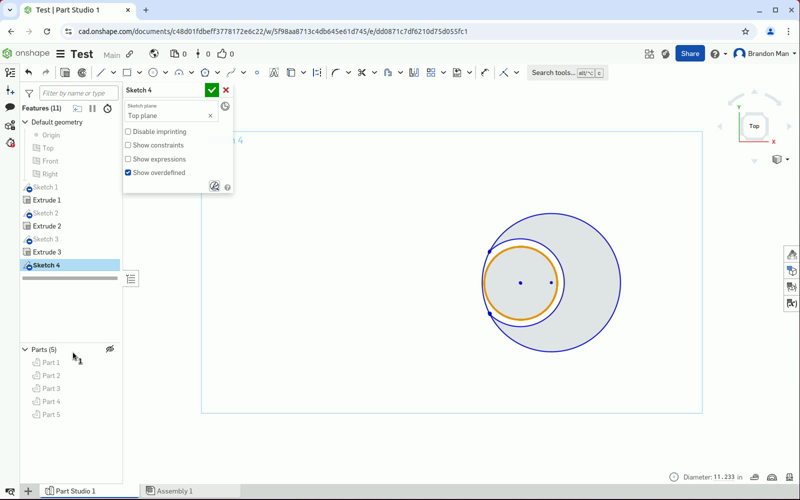
key(shift+y)
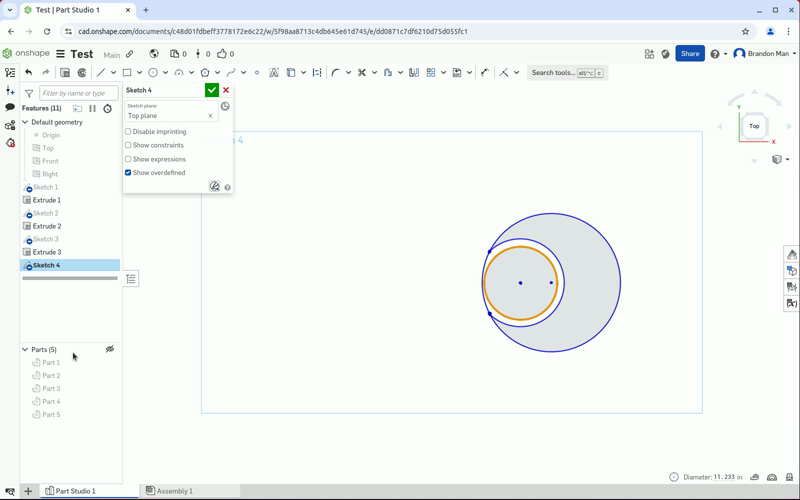
key(shift+e)
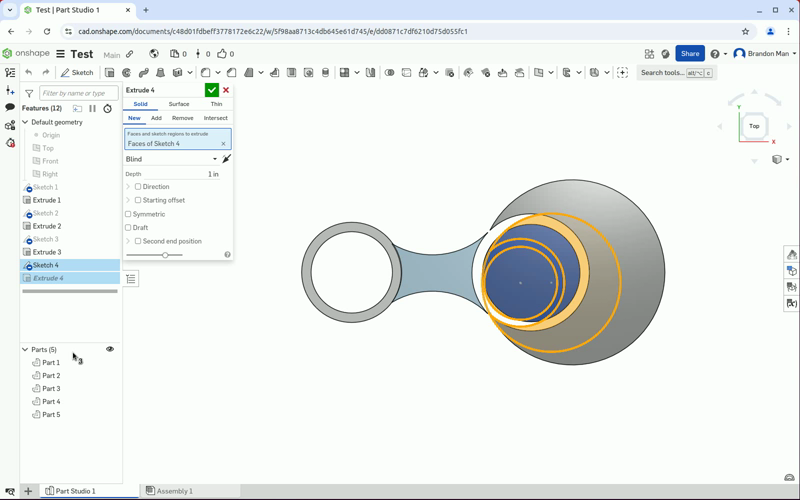
mouse_move(143, 106)
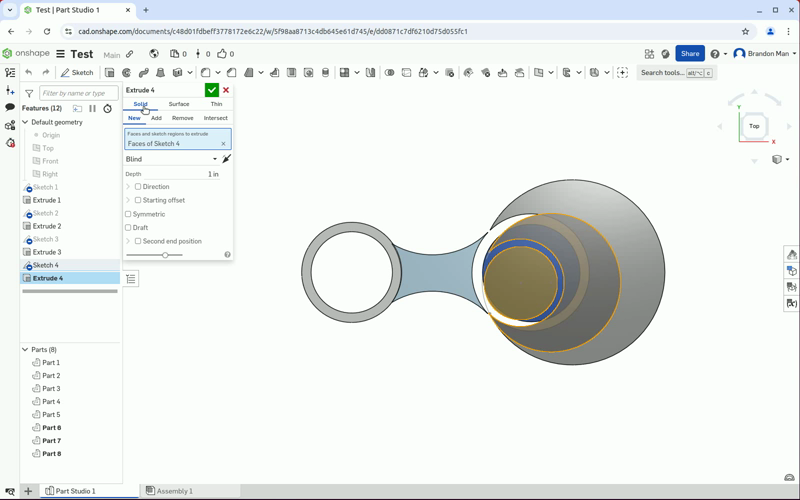
click(143, 106)
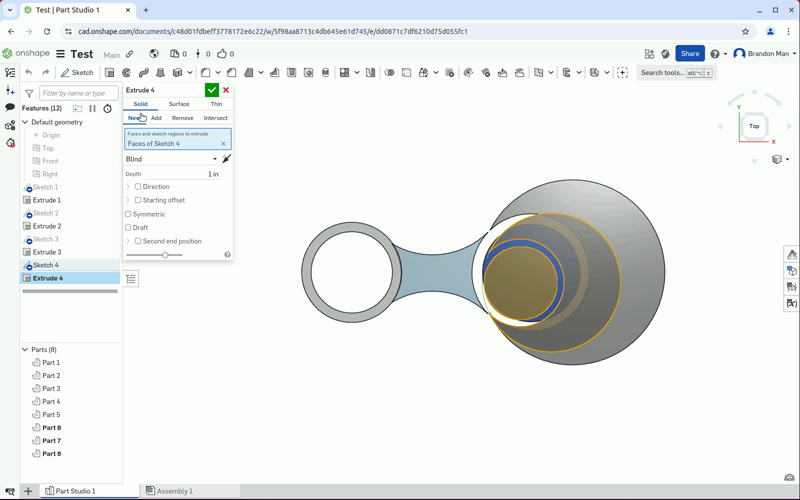
mouse_move(137, 120)
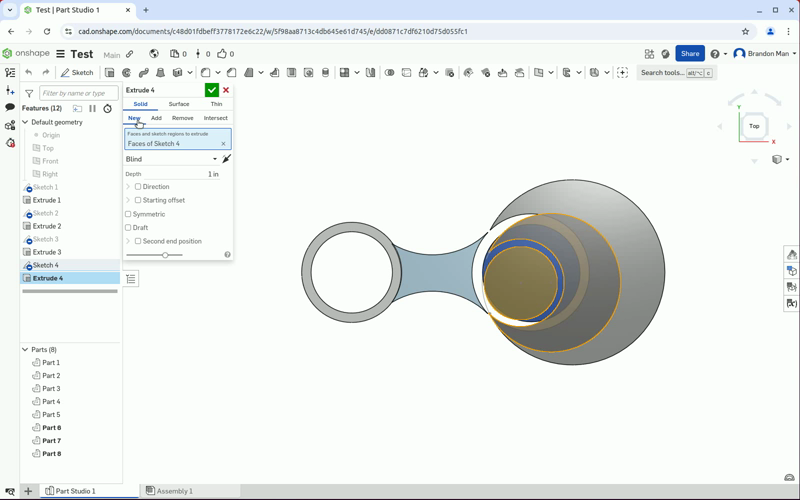
click(137, 120)
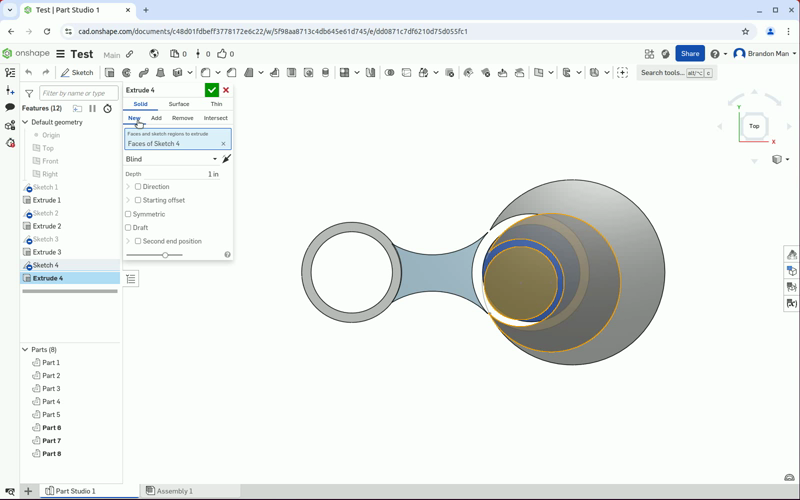
key(tab, 4)
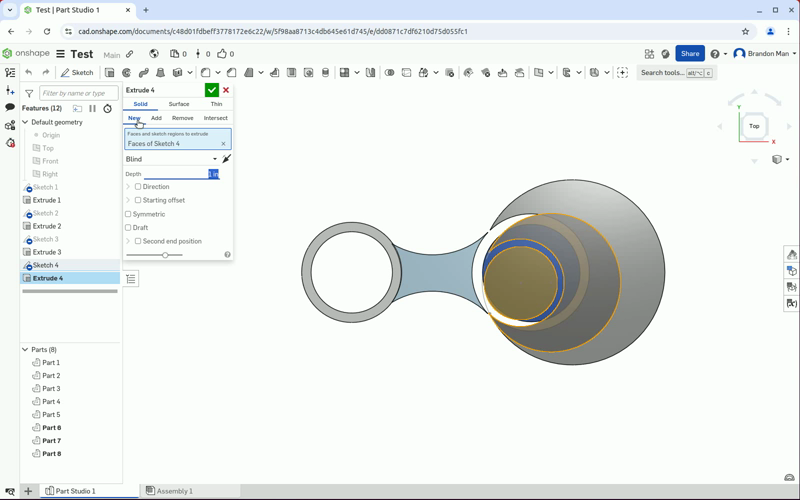
text(0.963)
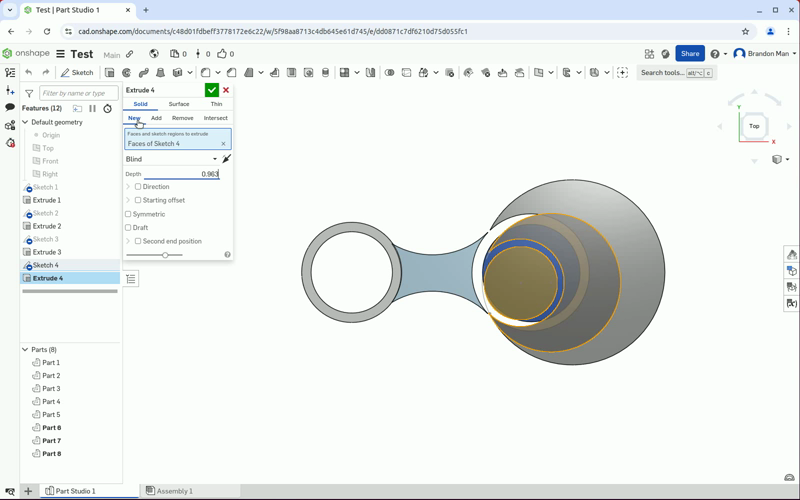
key(enter)
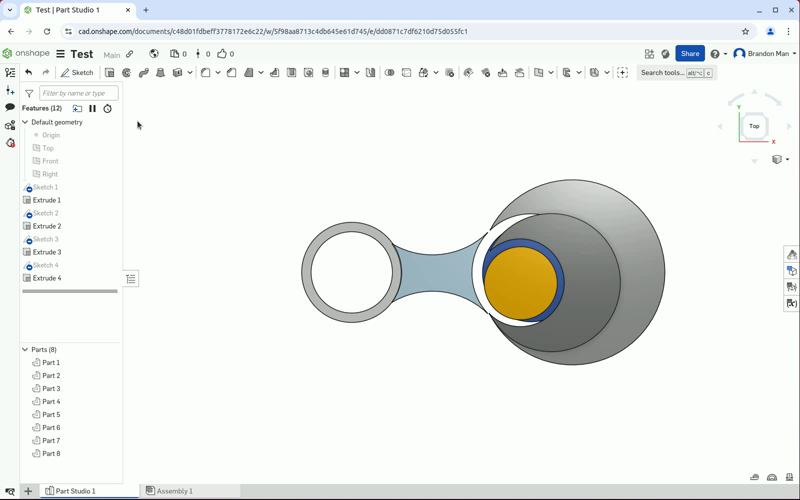
key(shift+h)
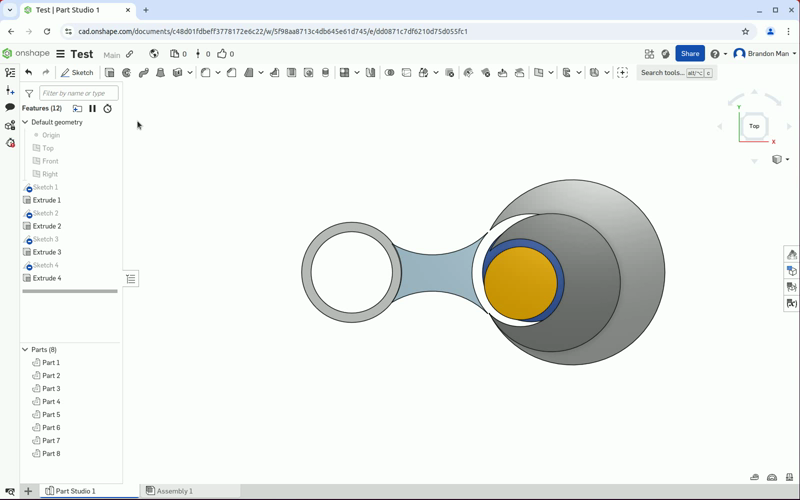
key(shift+h)
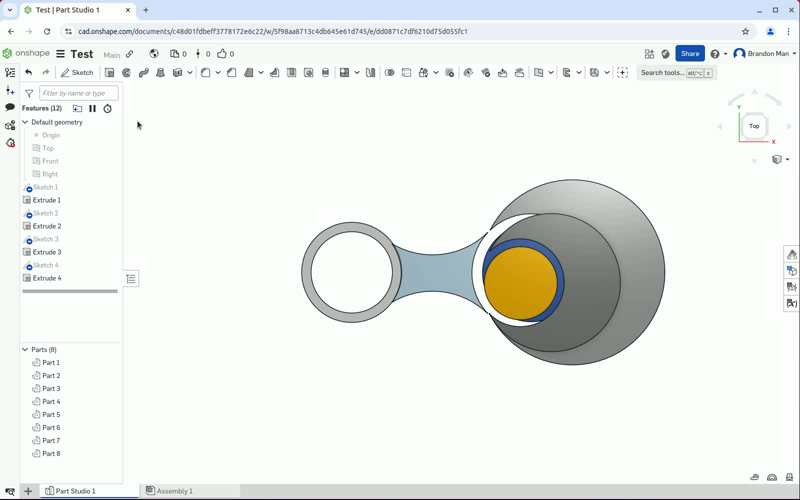
mouse_move(73, 189)
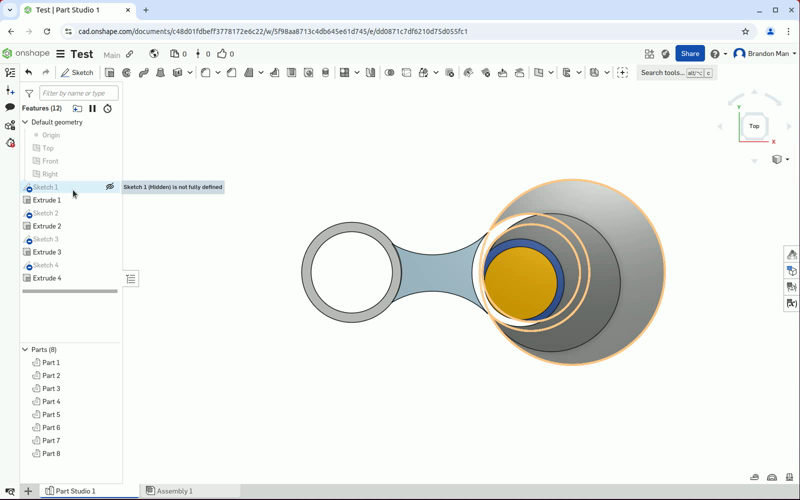
click(73, 189)
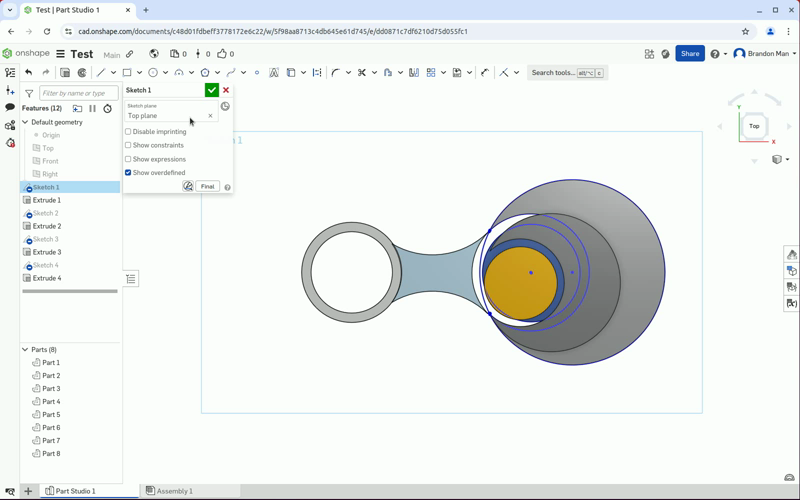
mouse_move(229, 92)
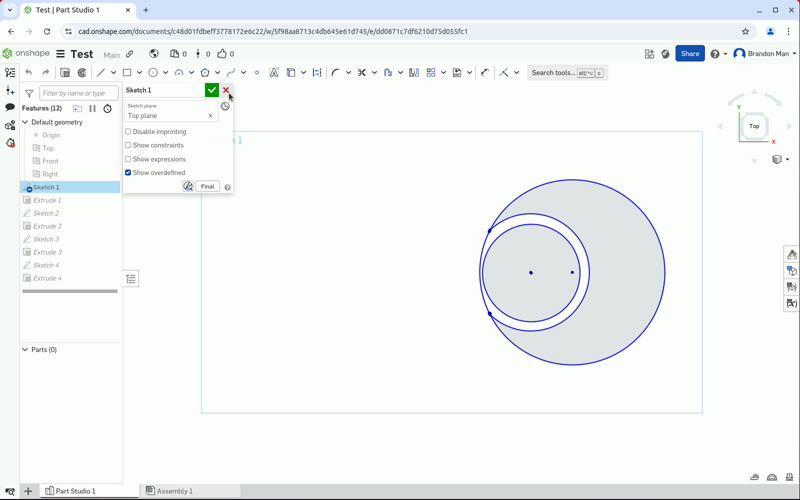
click(229, 92)
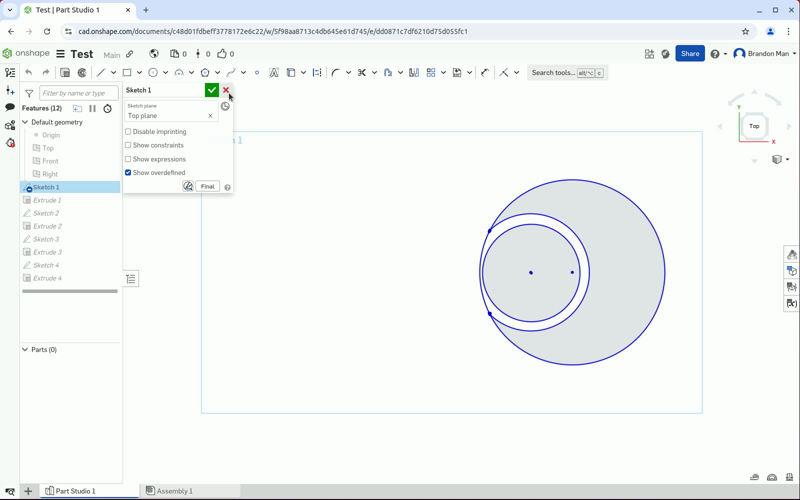
key(shift+s)
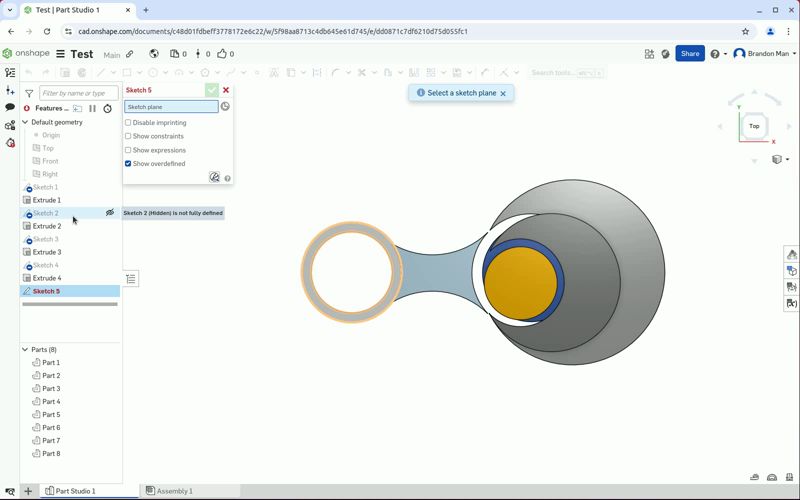
scroll(3)
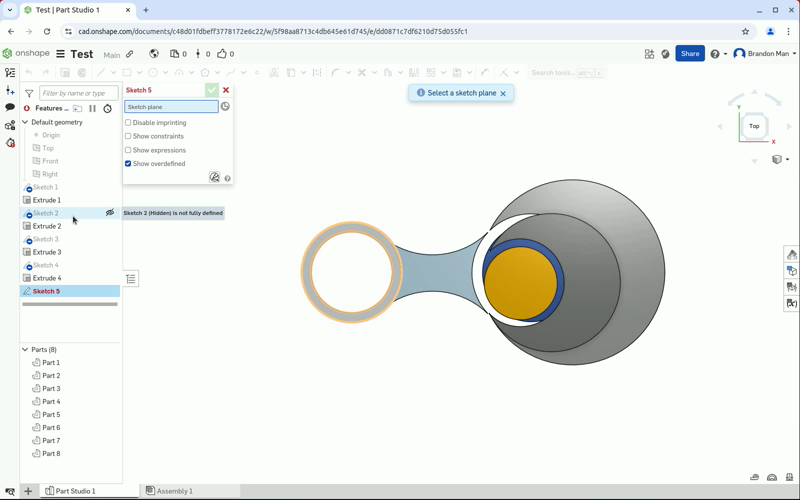
mouse_move(73, 150)
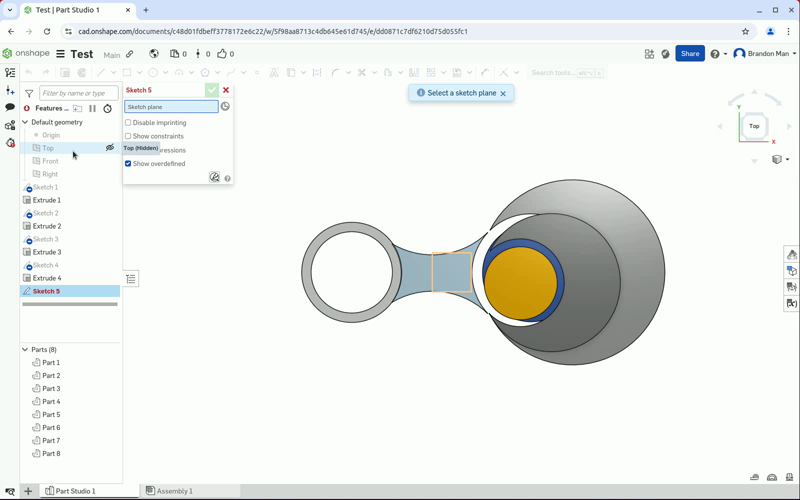
click(73, 150)
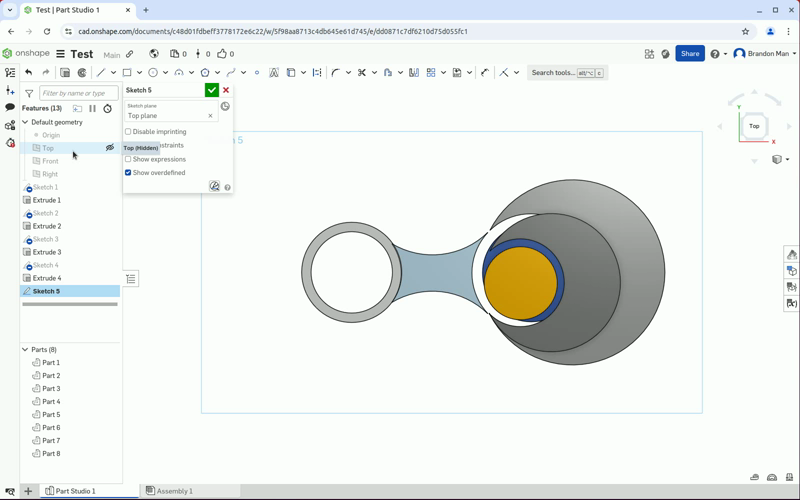
mouse_move(73, 352)
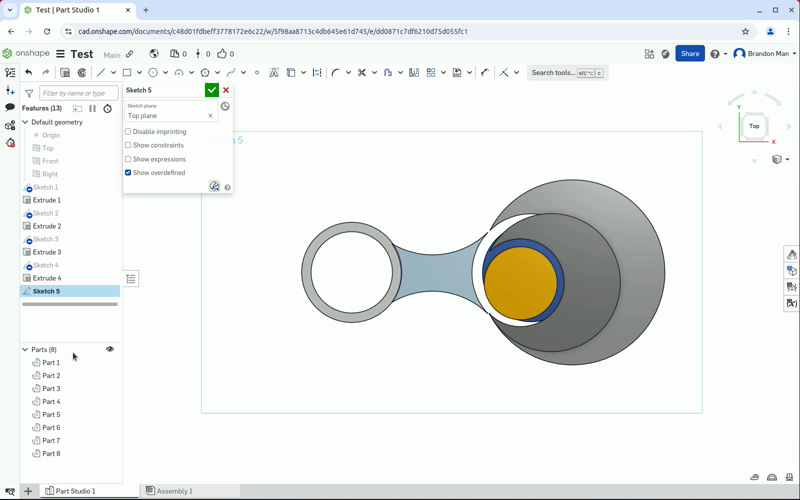
key(y)
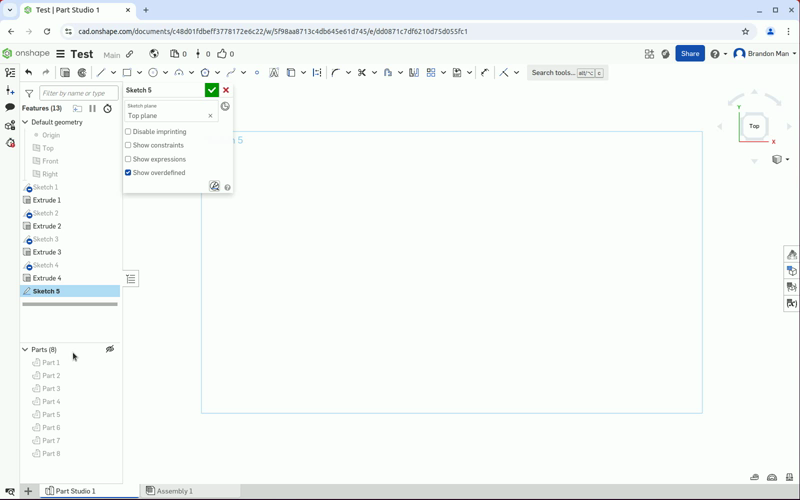
key(c)
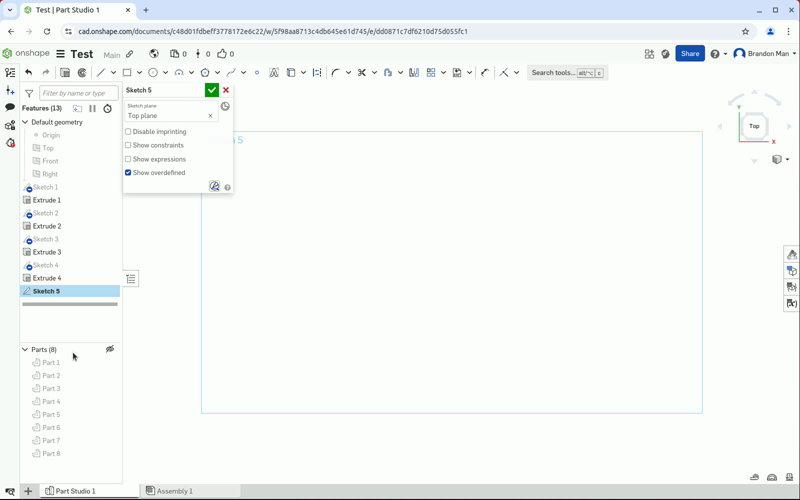
key_down(shift)
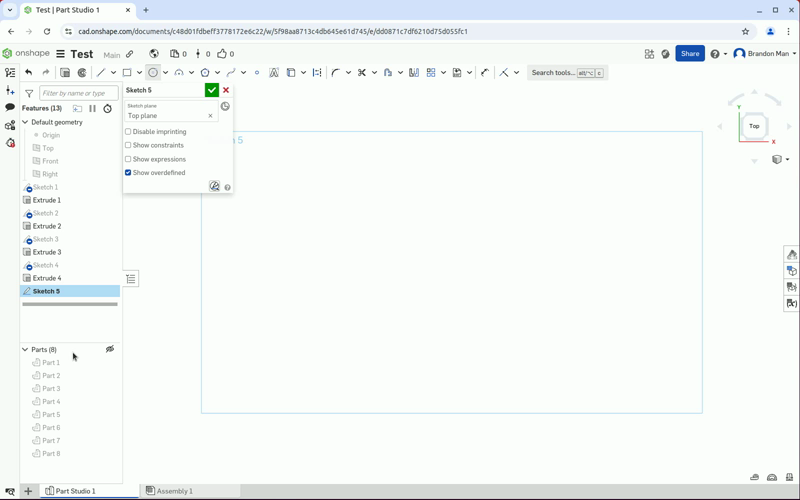
mouse_move(386, 282)
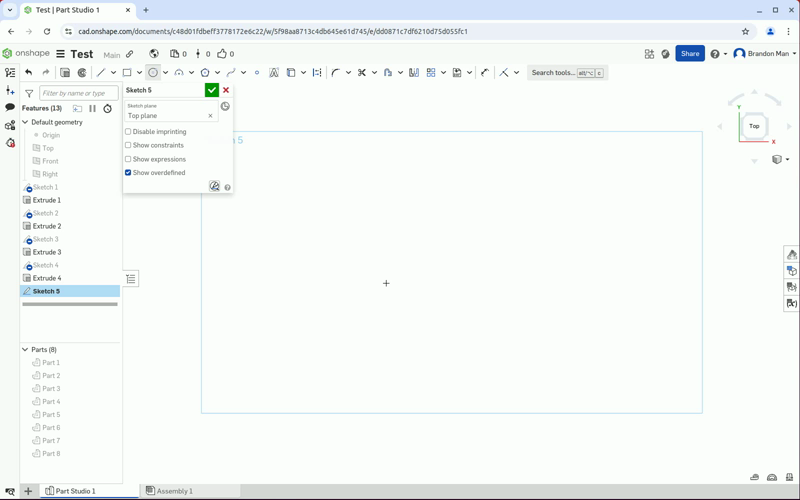
click(386, 282)
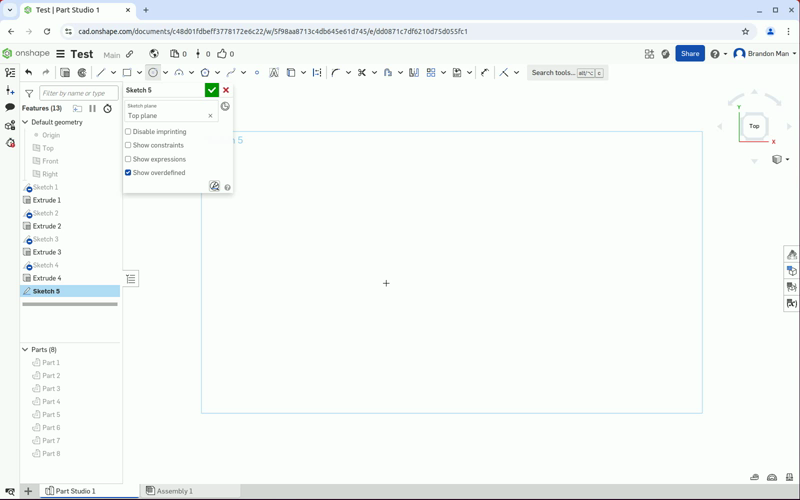
key_up(shift)
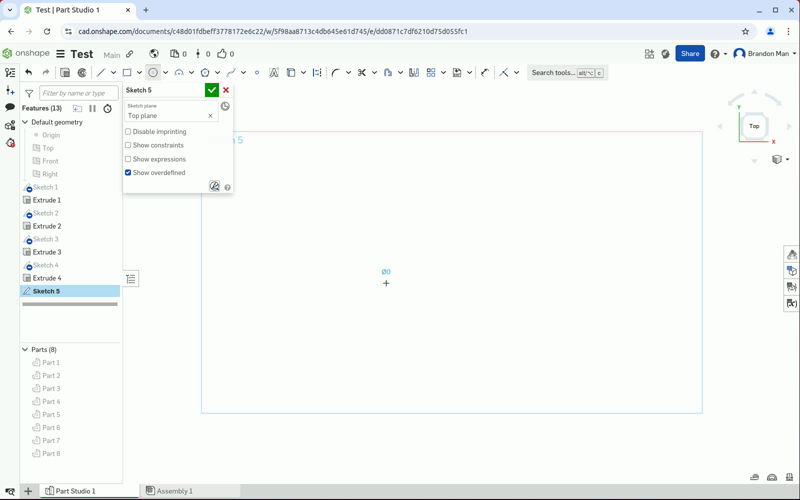
mouse_move(423, 282)
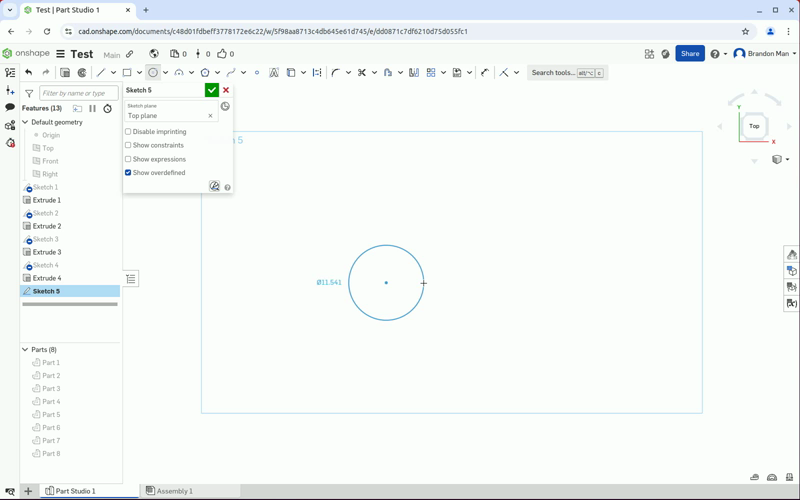
click(423, 282)
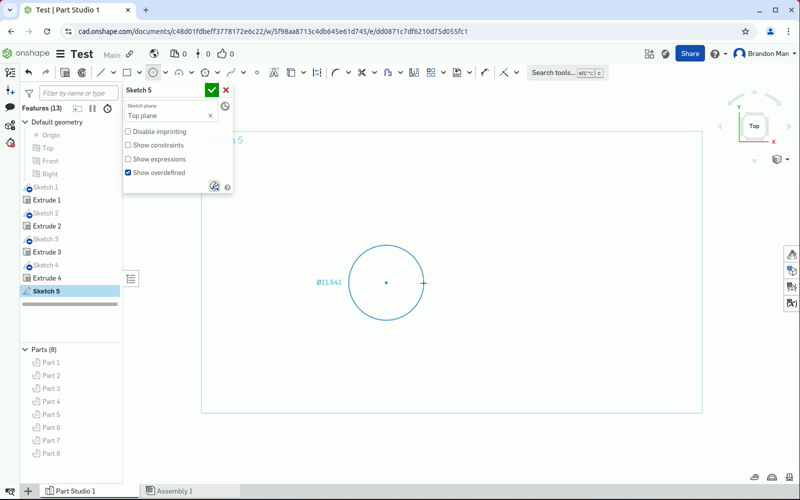
key(esc)
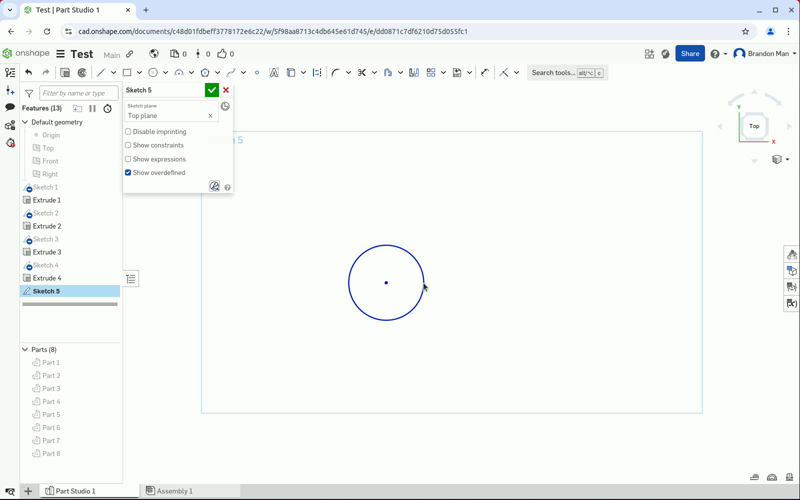
key(c)
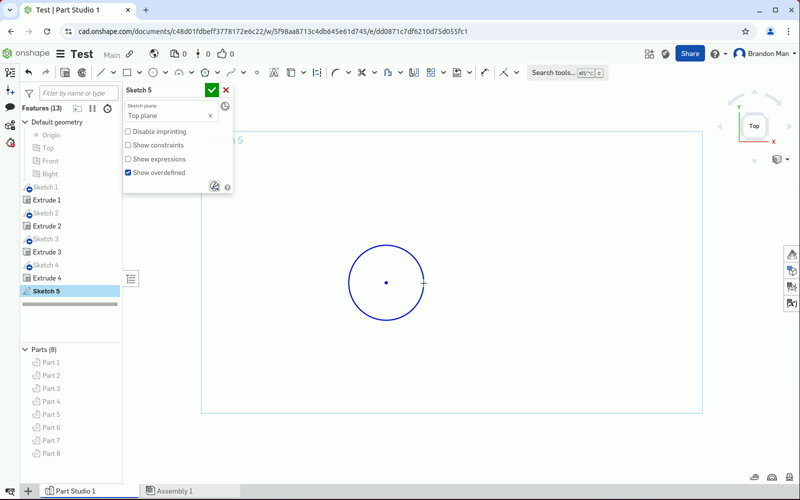
key_down(shift)
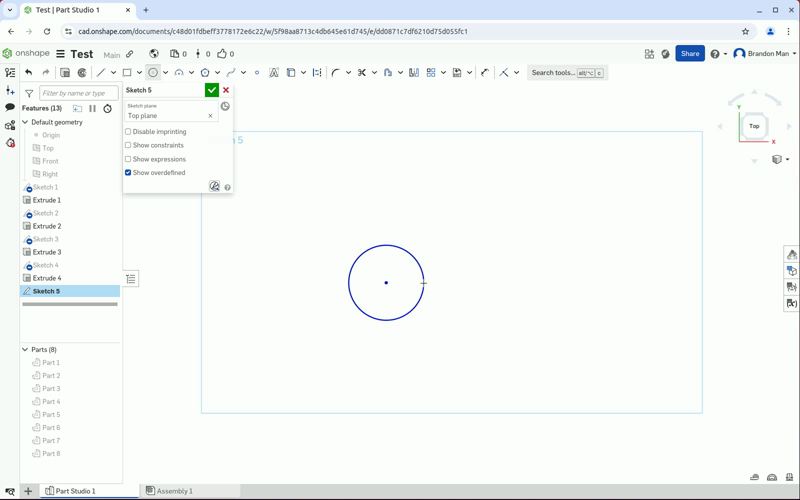
mouse_move(386, 282)
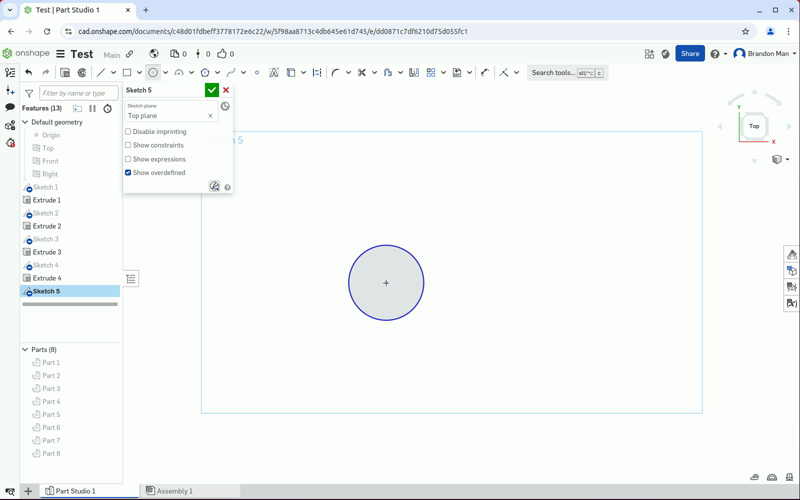
click(386, 282)
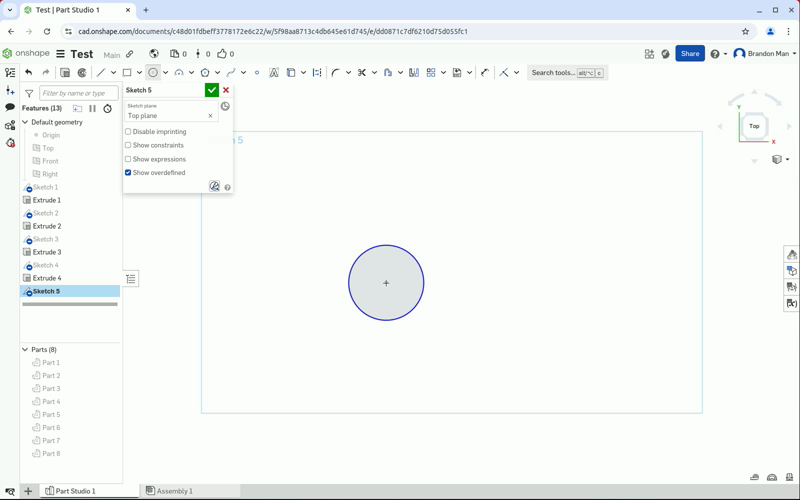
key_up(shift)
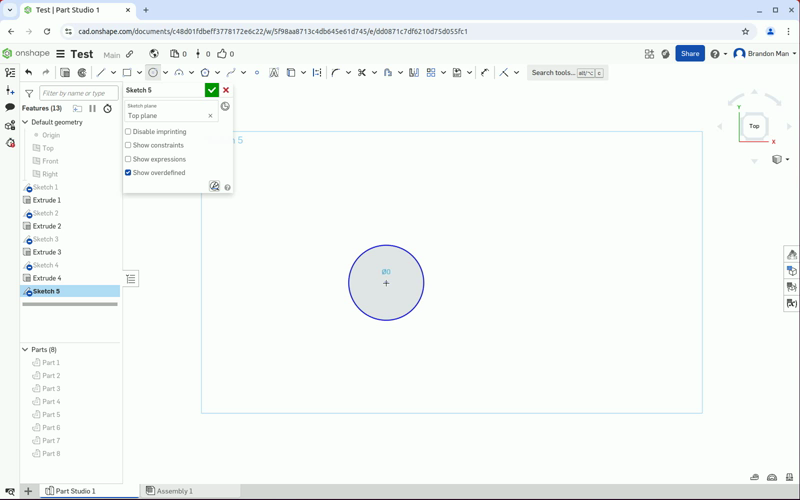
mouse_move(416, 282)
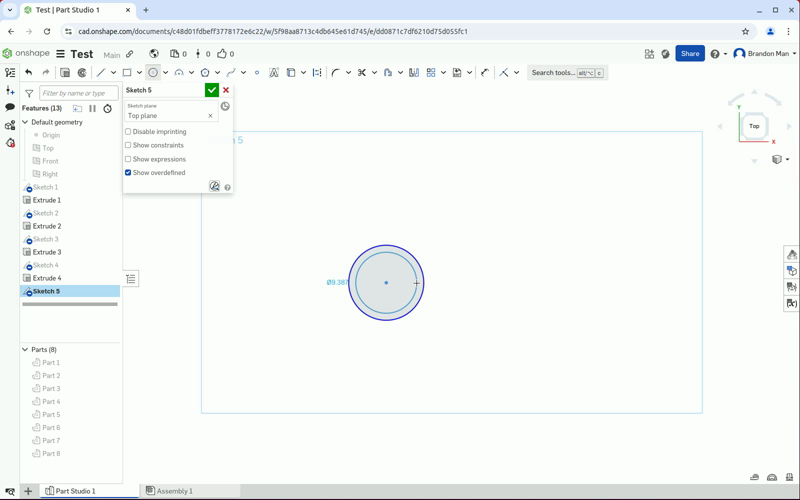
click(416, 282)
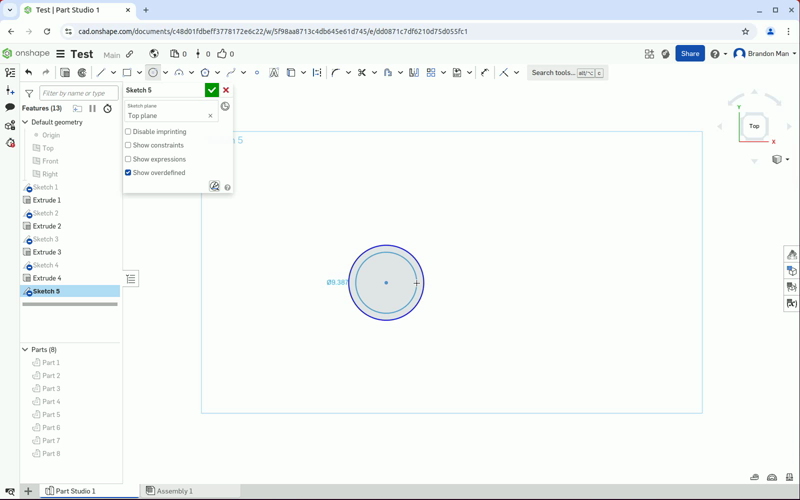
key(esc)
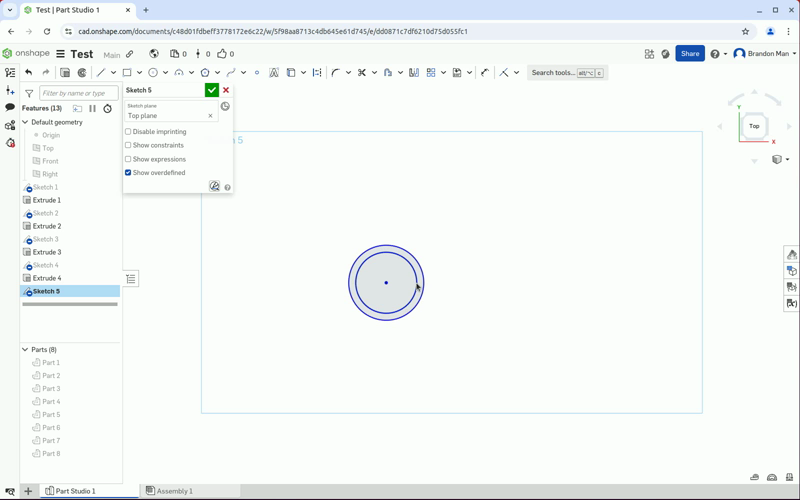
mouse_move(419, 289)
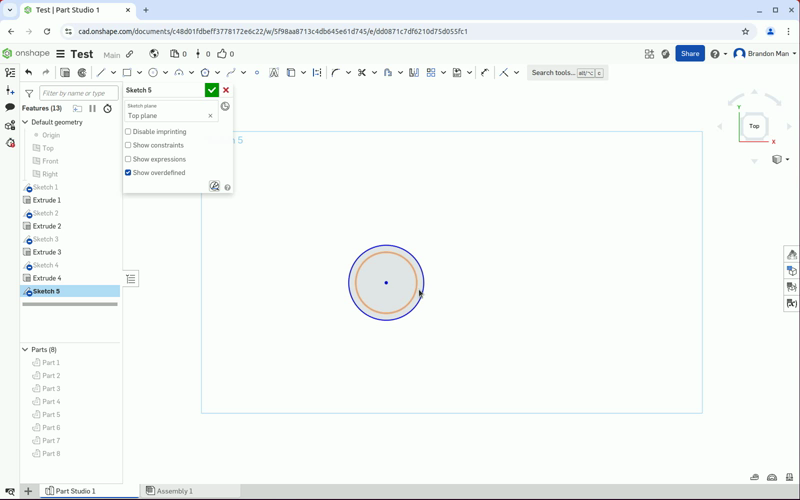
scroll(6)
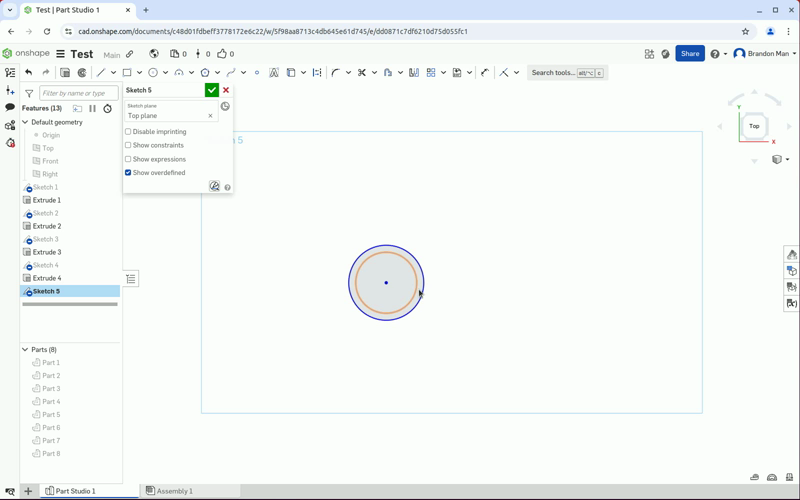
scroll(6)
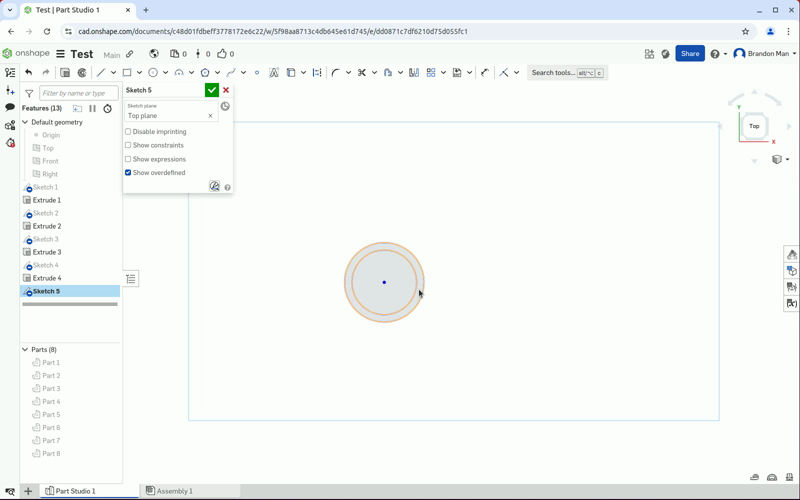
scroll(6)
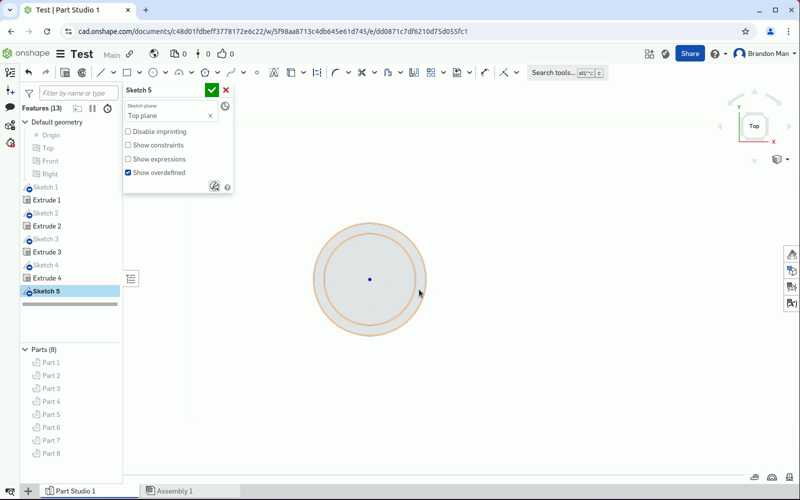
scroll(6)
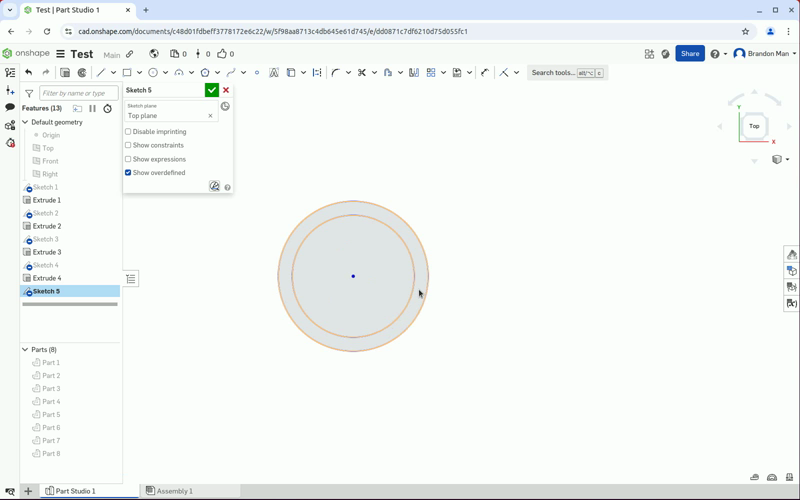
scroll(6)
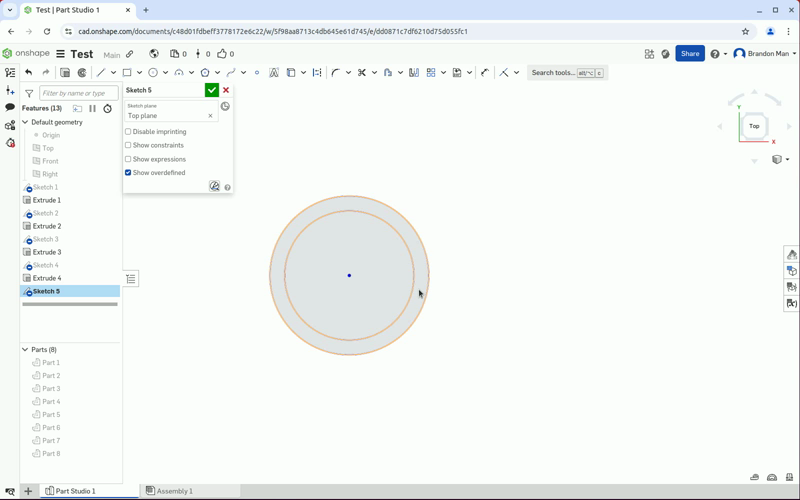
scroll(6)
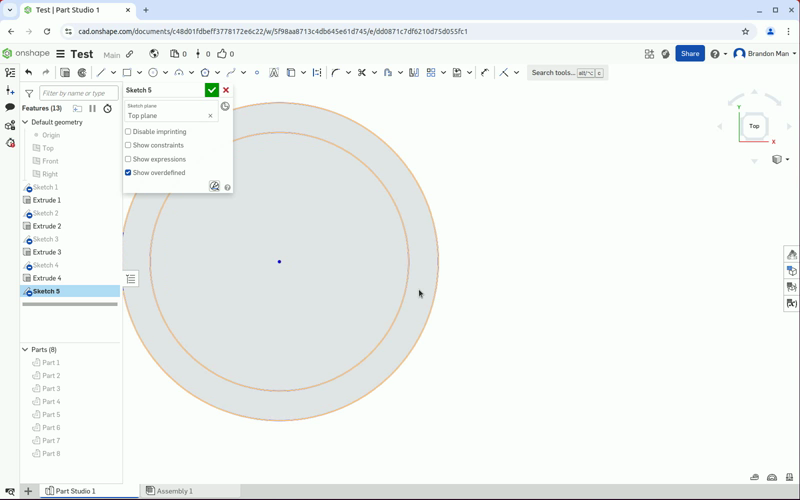
scroll(6)
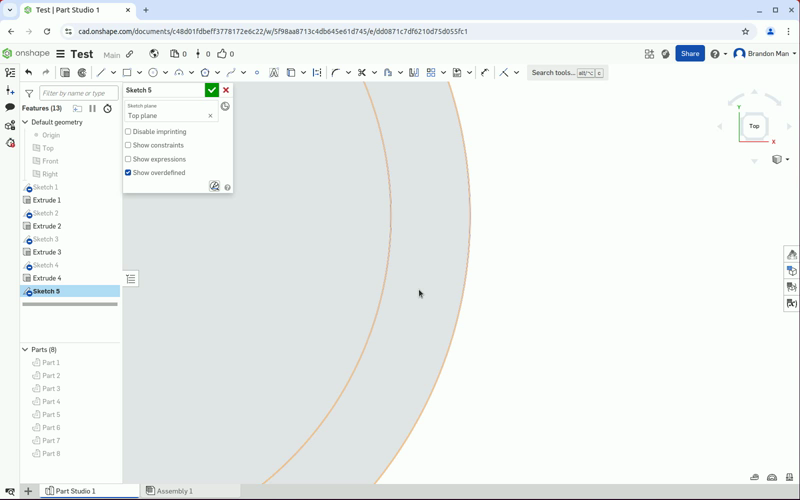
click(419, 289)
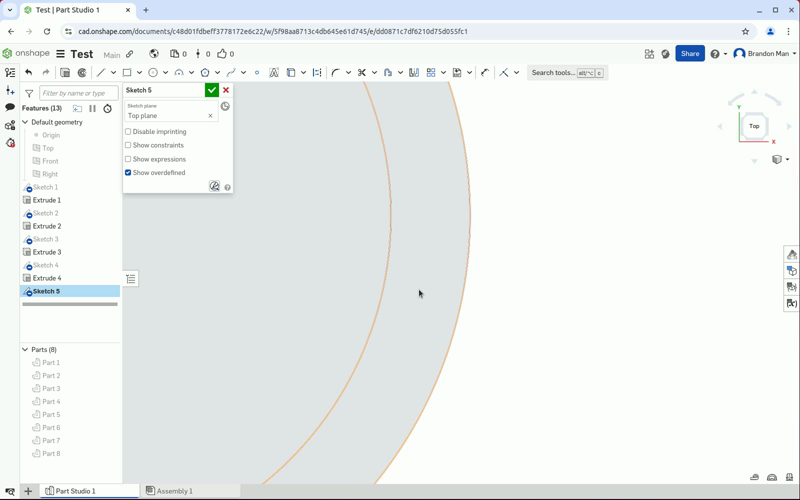
scroll(-6)
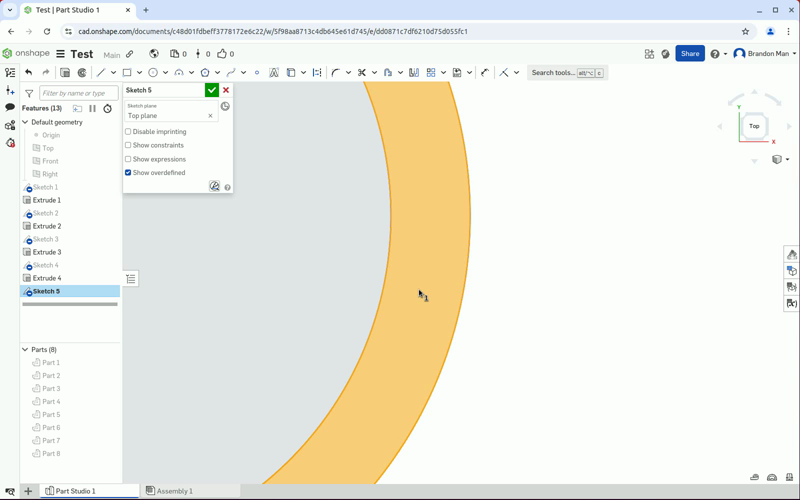
scroll(-6)
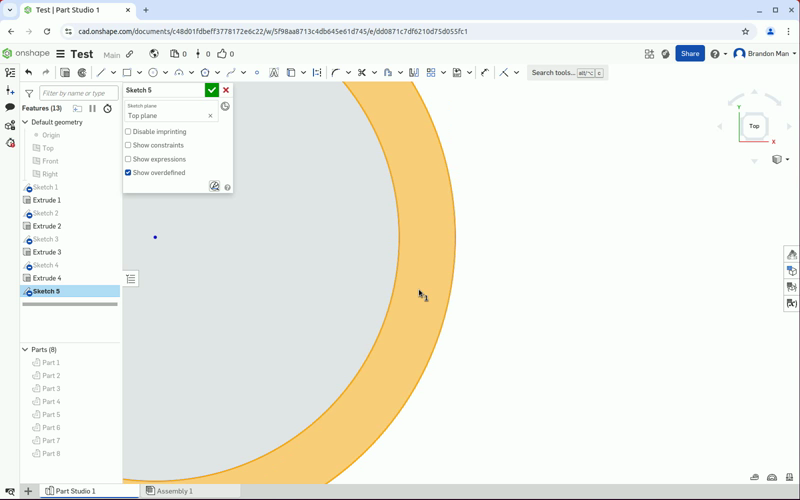
scroll(-6)
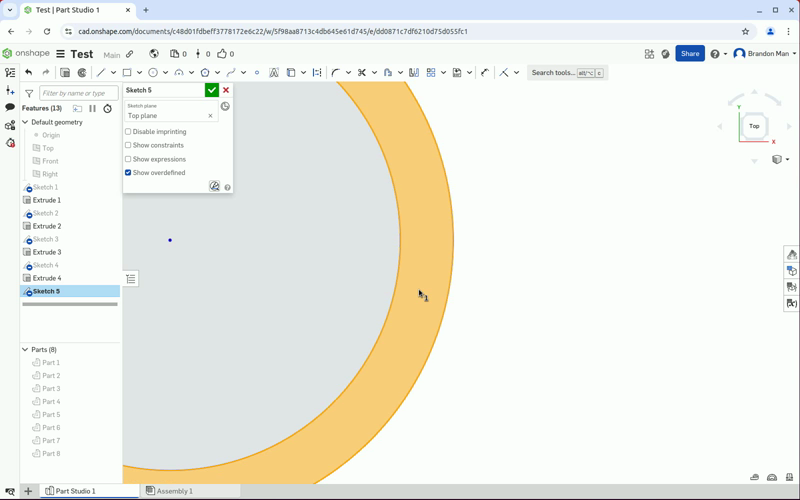
scroll(-6)
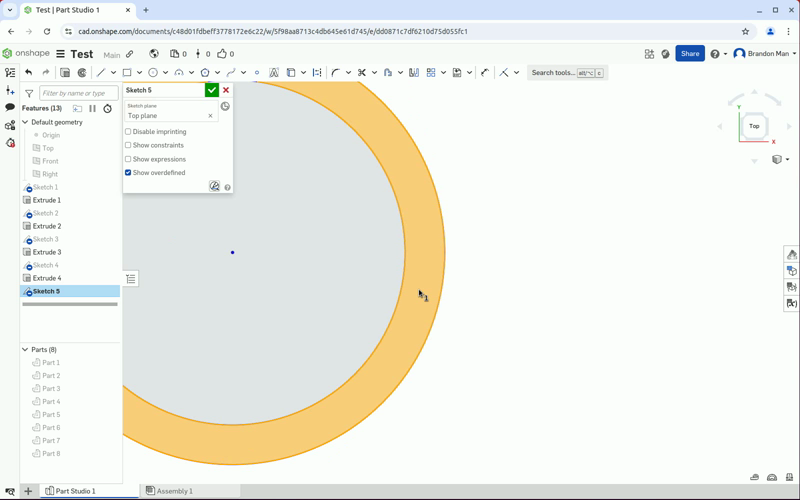
scroll(-6)
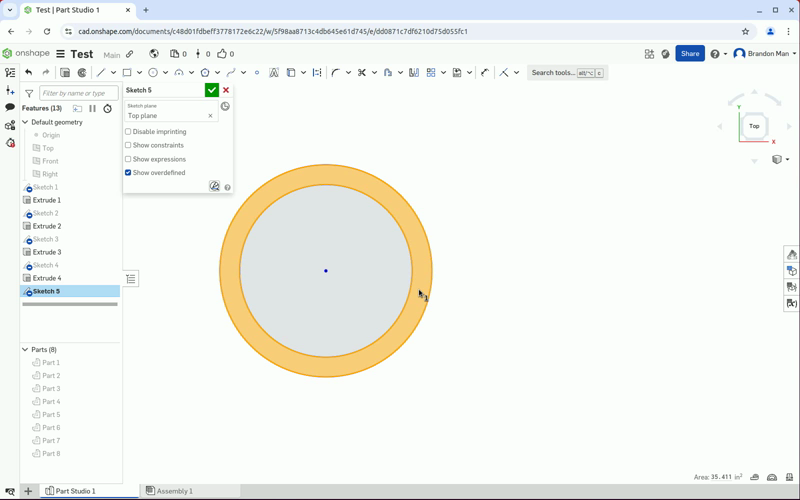
scroll(-6)
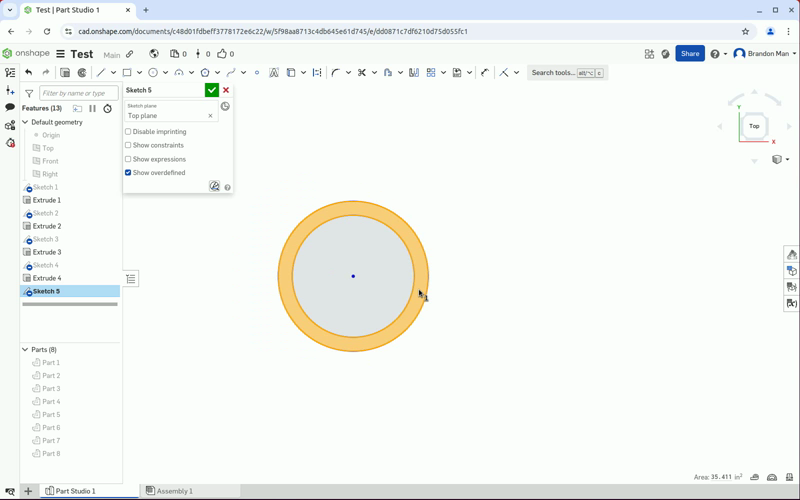
scroll(-6)
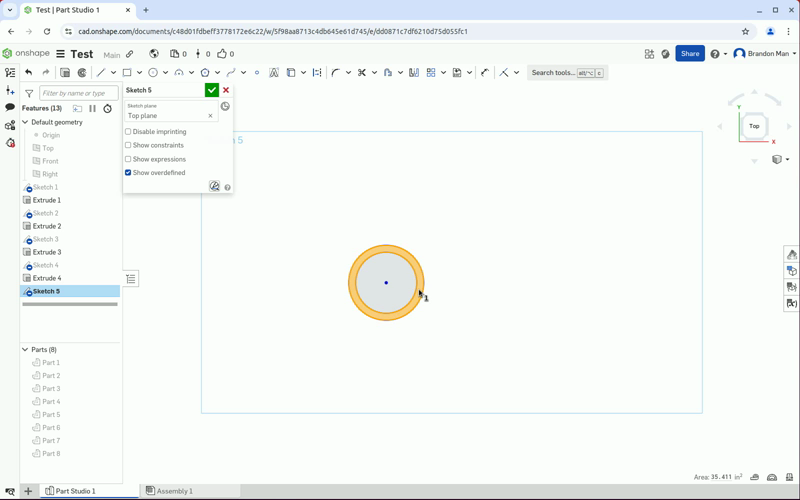
mouse_move(73, 352)
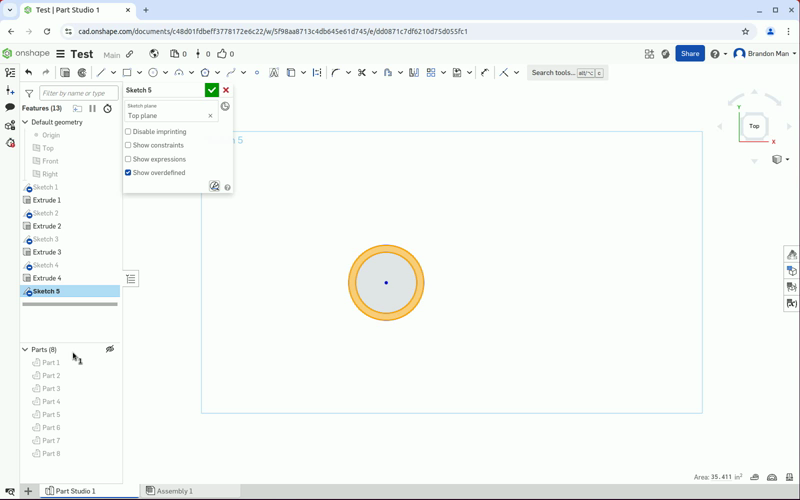
key(shift+y)
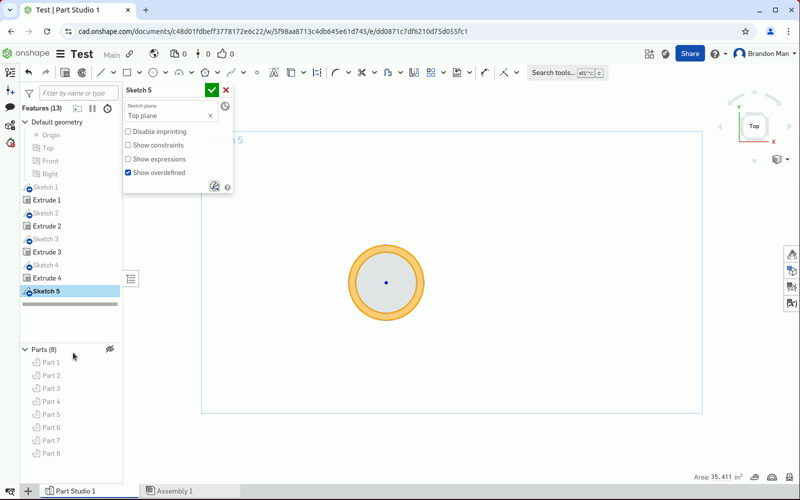
key(shift+e)
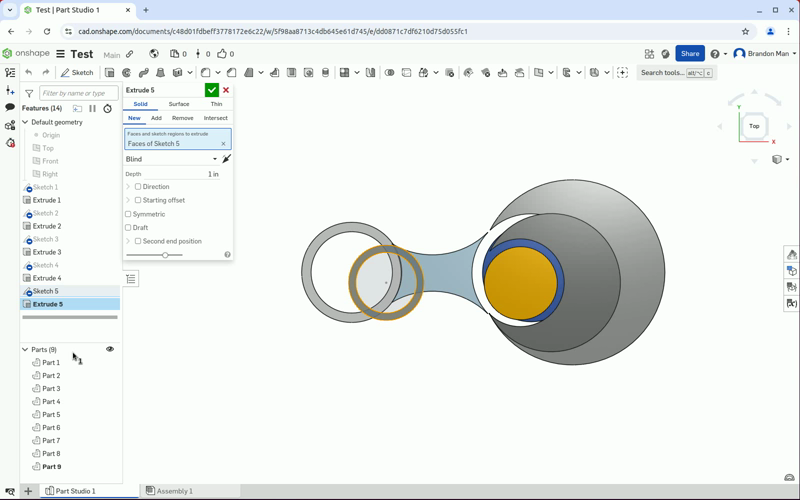
mouse_move(143, 106)
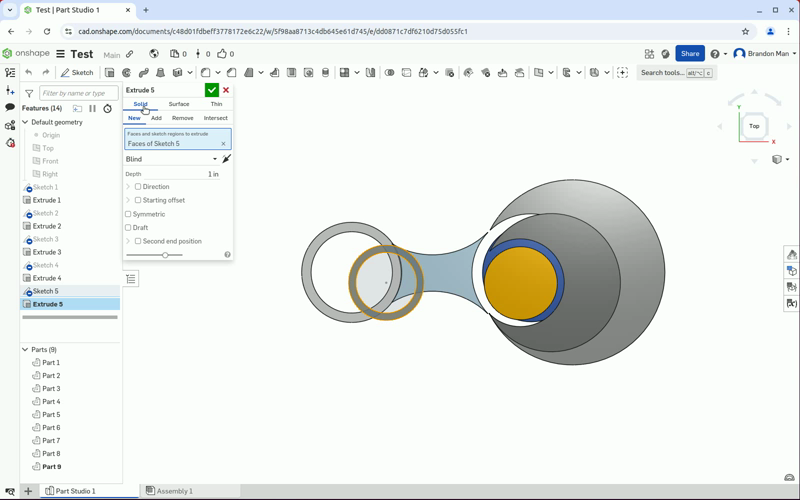
click(143, 106)
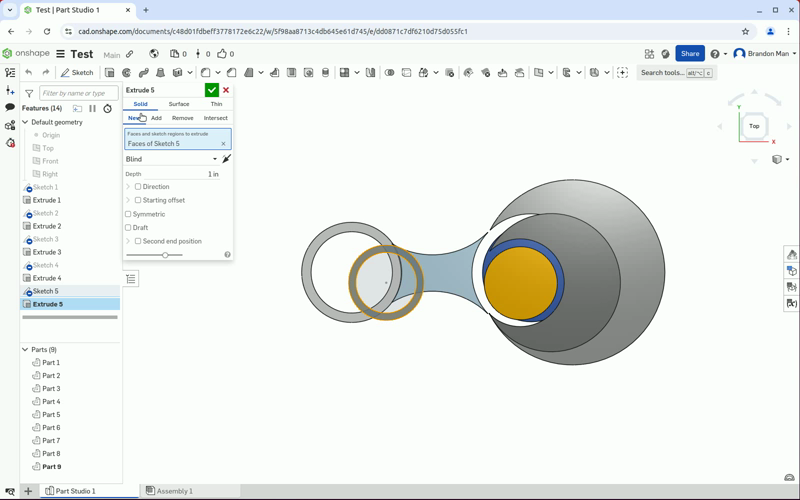
mouse_move(137, 120)
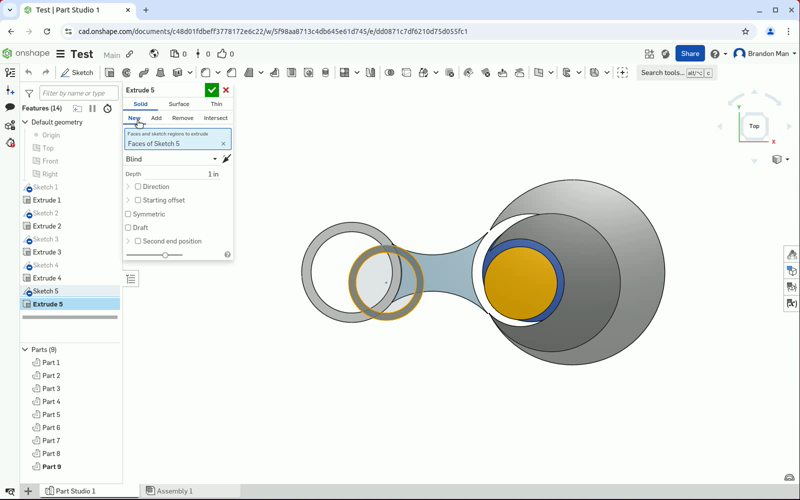
click(137, 120)
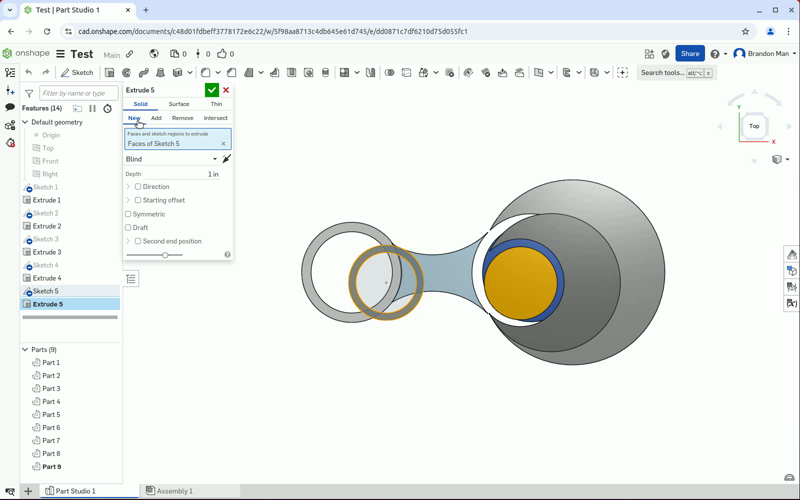
key(tab, 4)
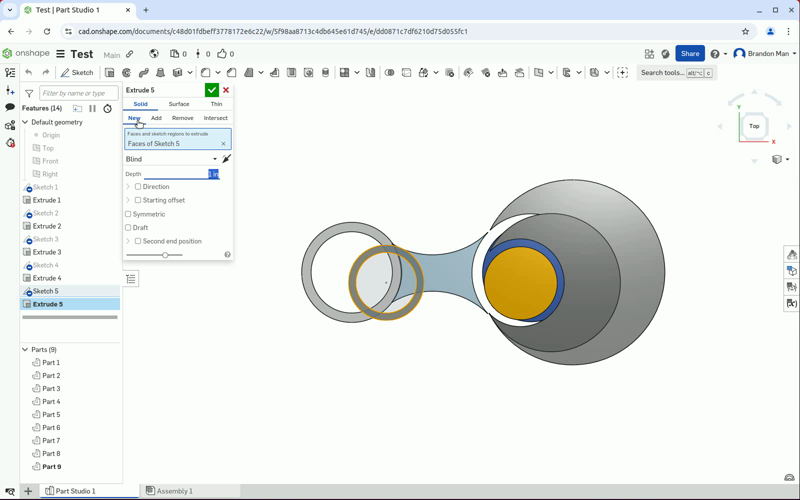
text(0.963)
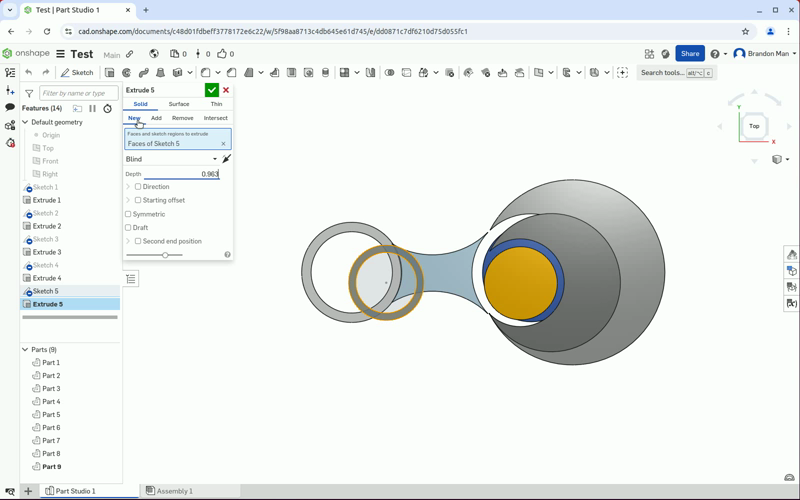
key(enter)
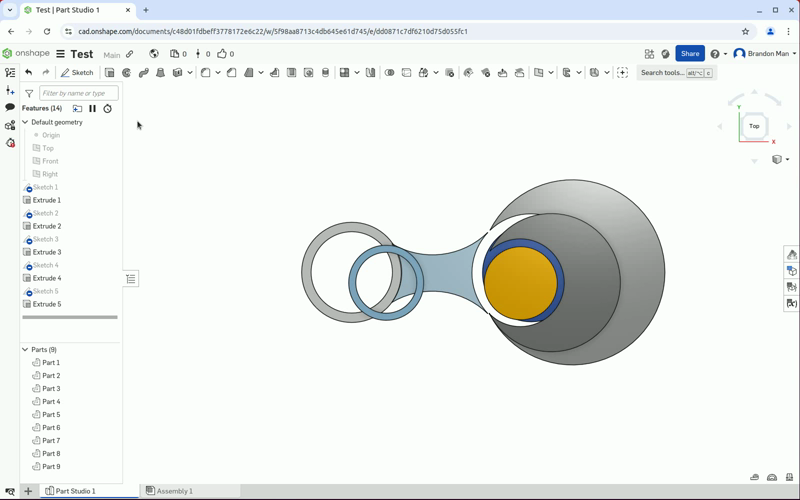
key(shift+h)
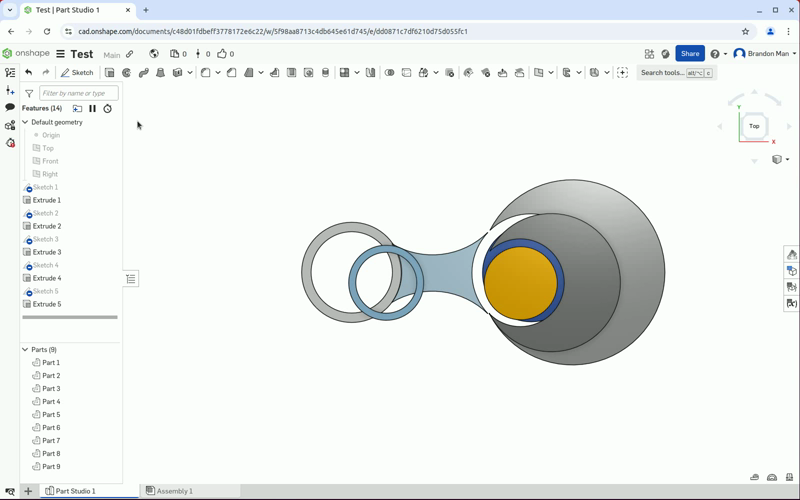
key(shift+h)
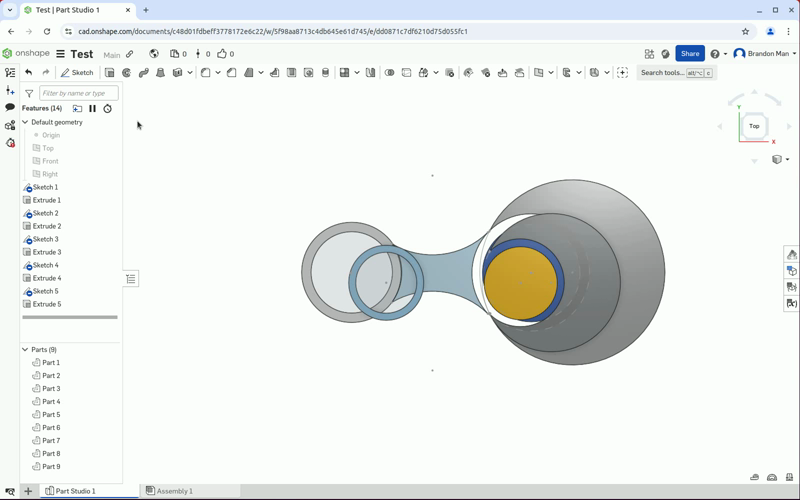
key(shift+7)
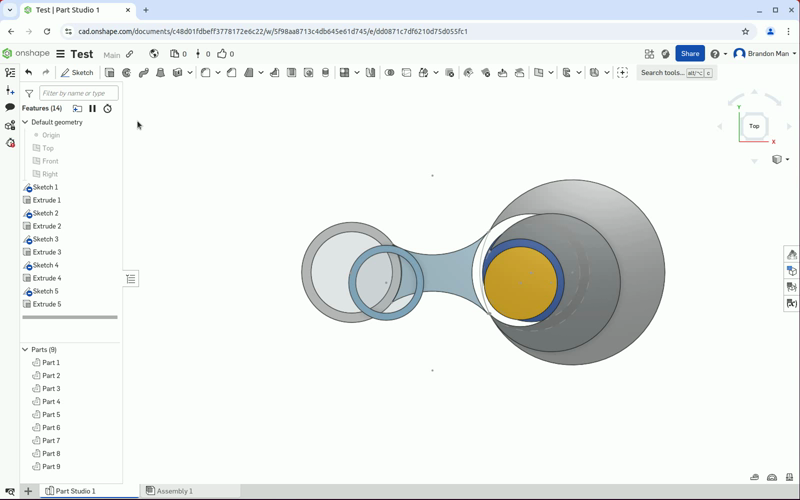
key(up, 3)
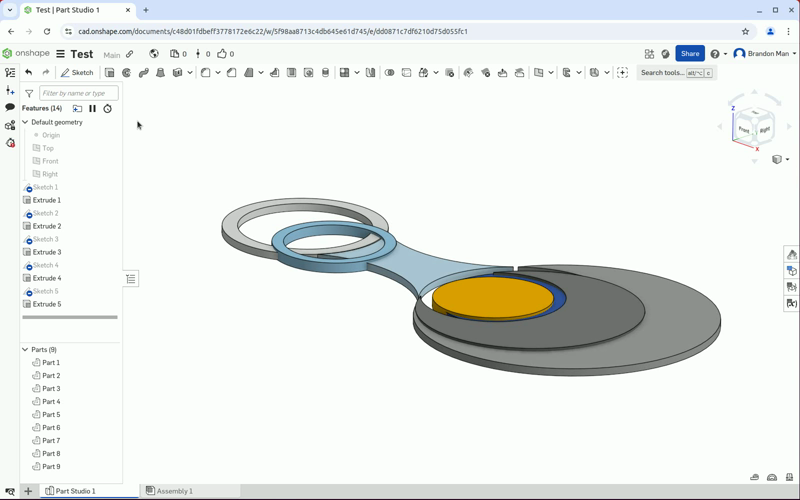
key(left, 3)
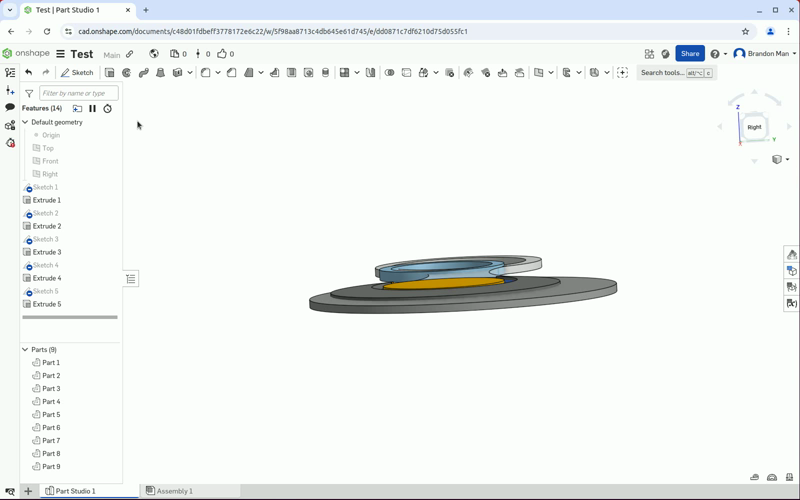
key(right, 3)
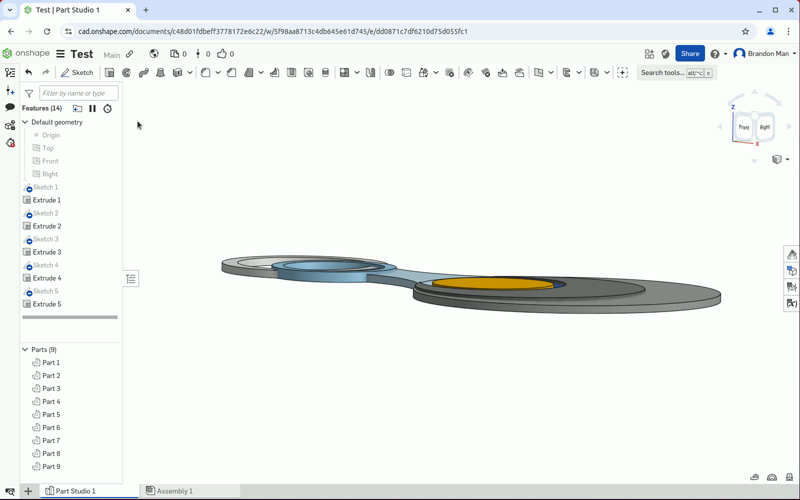
key(down, 3)
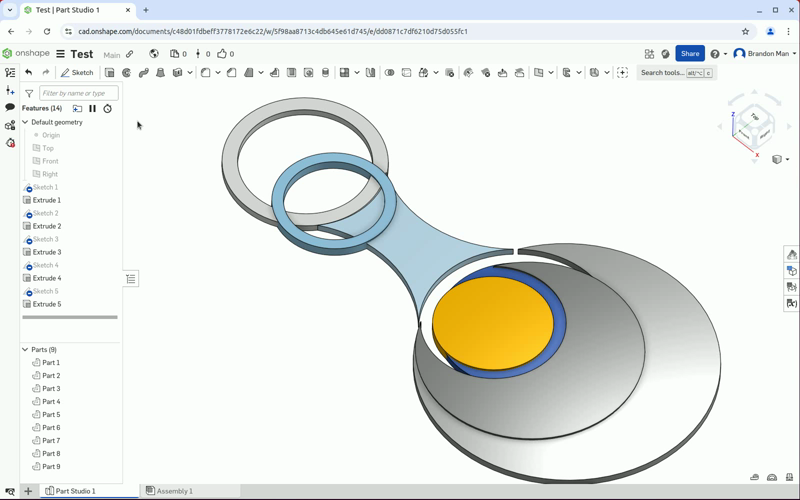
mouse_move(73, 189)
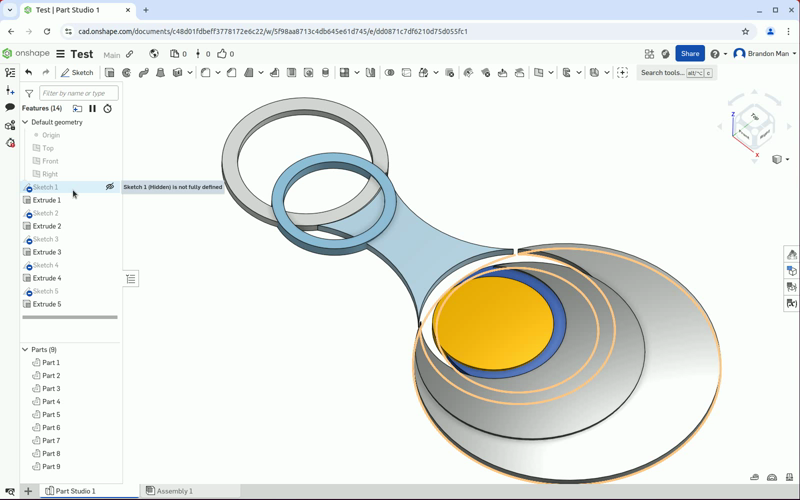
click(73, 189)